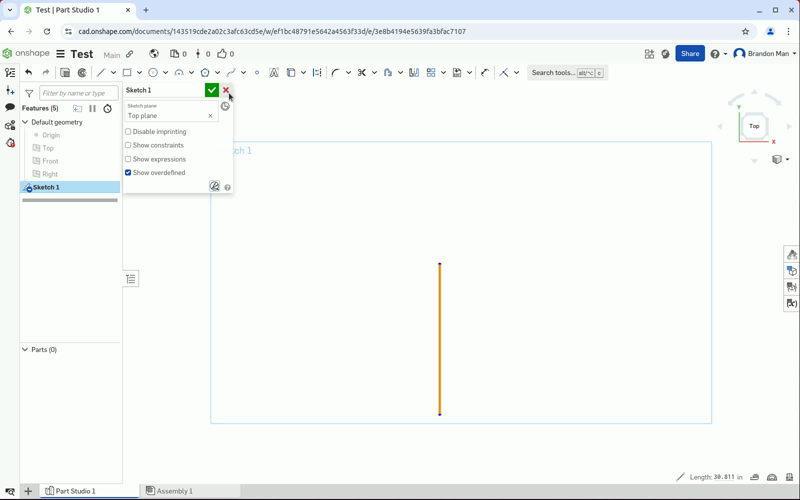
key(shift+h)
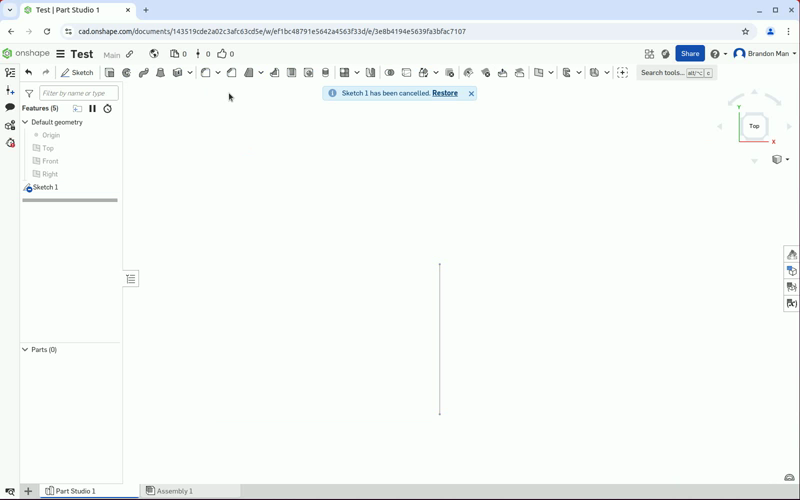
key(shift+s)
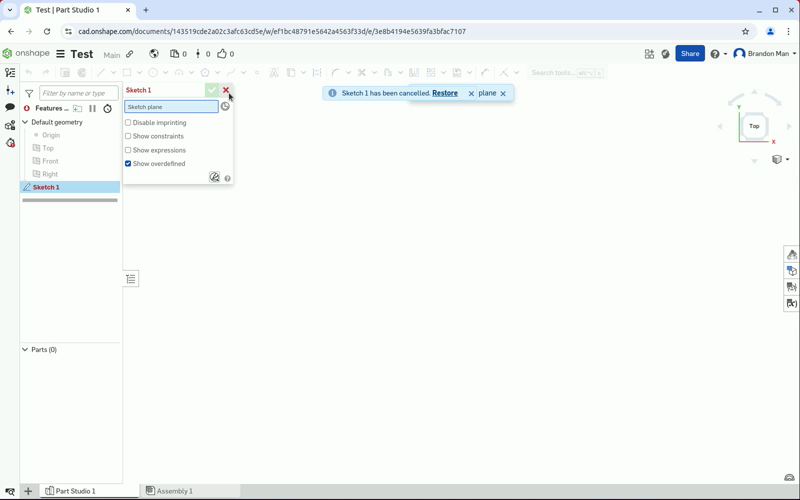
mouse_move(73, 150)
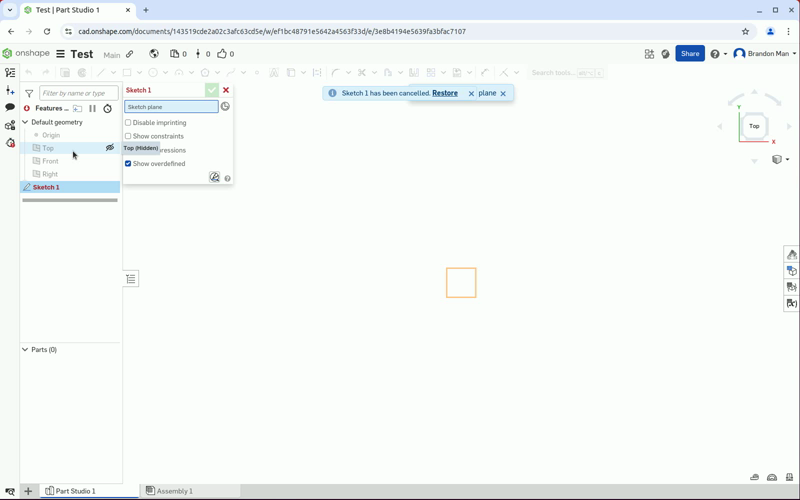
click(73, 150)
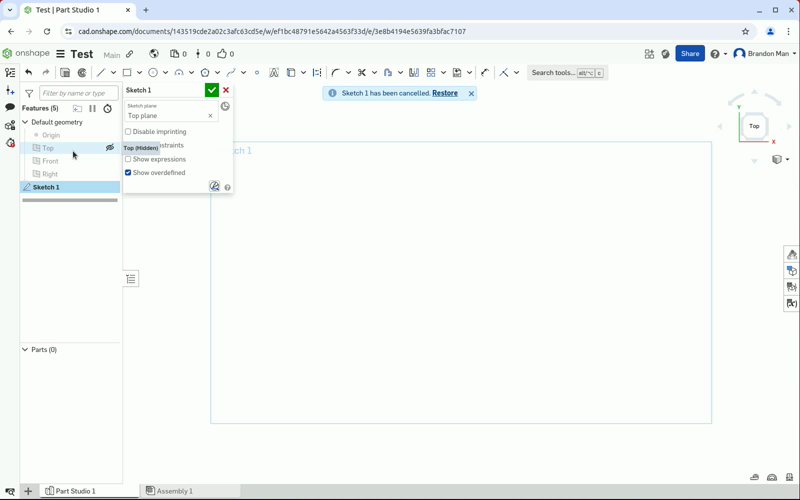
mouse_move(73, 352)
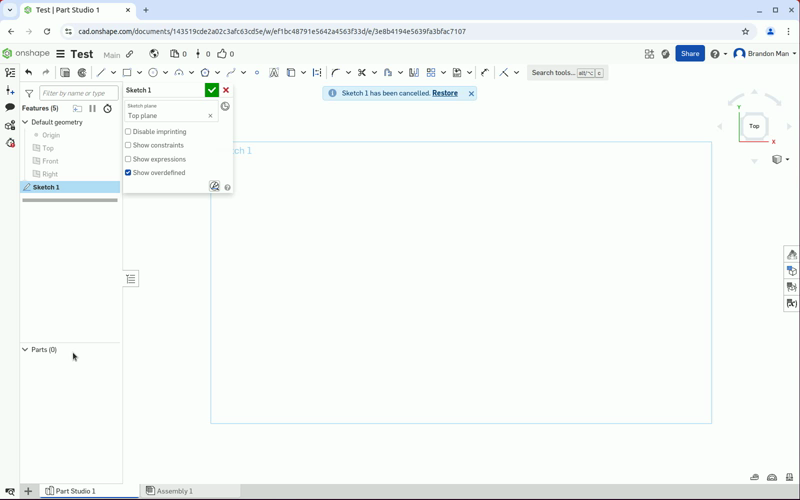
key(y)
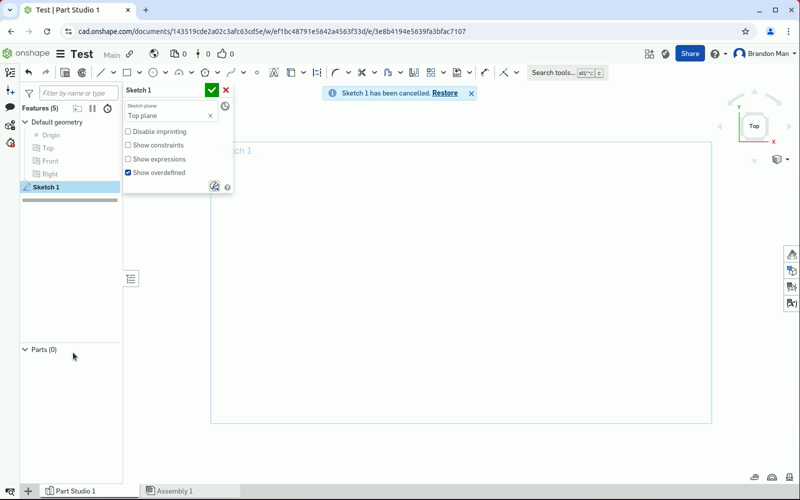
key(l)
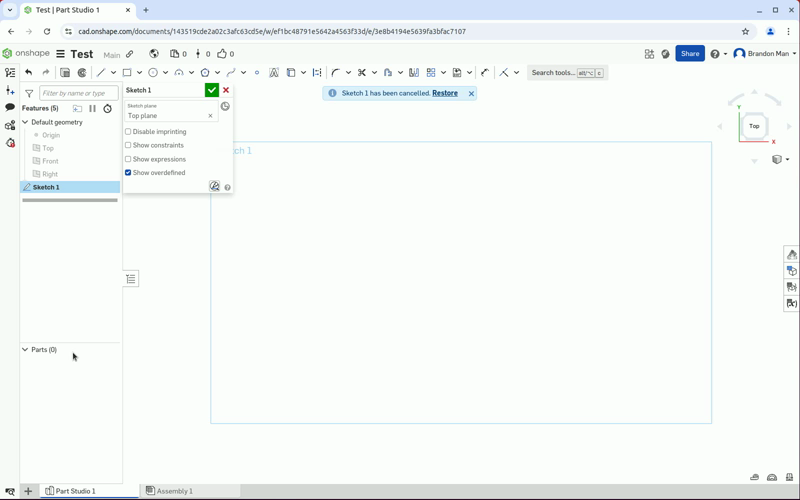
key_down(shift)
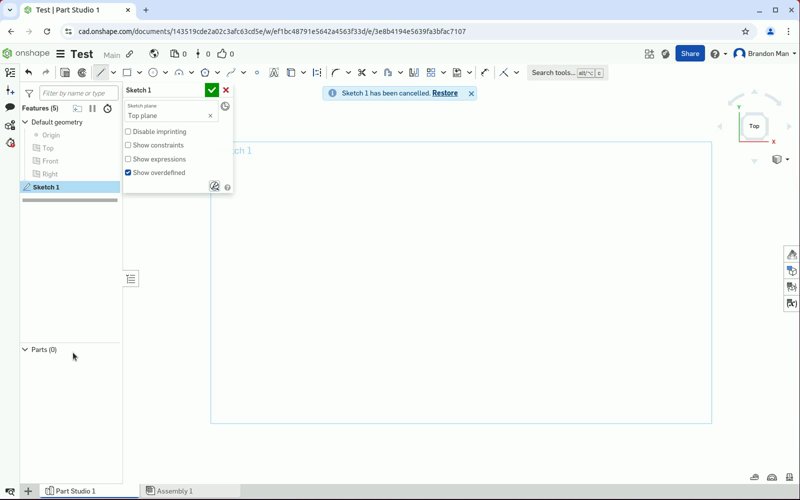
mouse_move(404, 343)
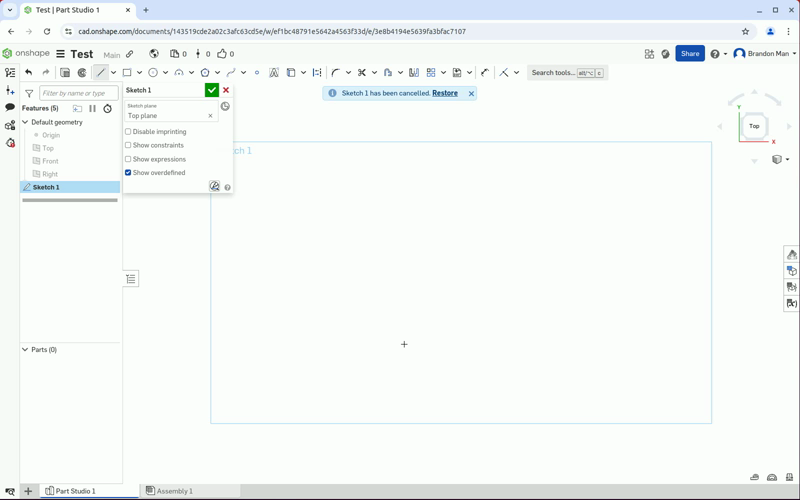
click(404, 343)
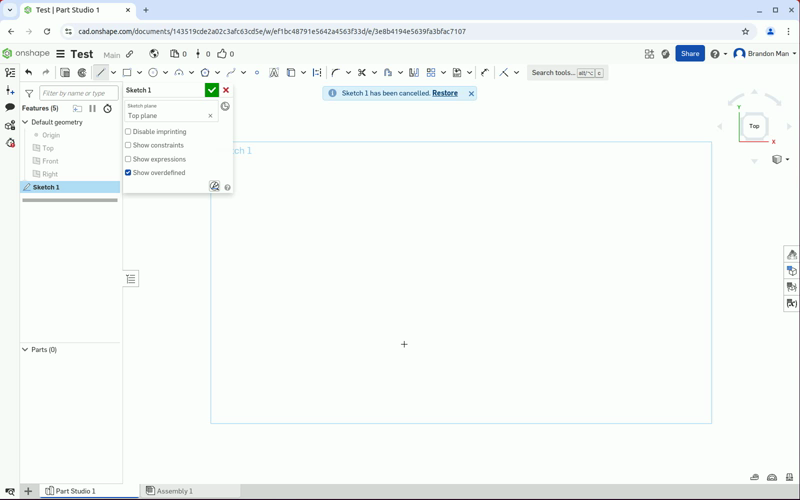
key_up(shift)
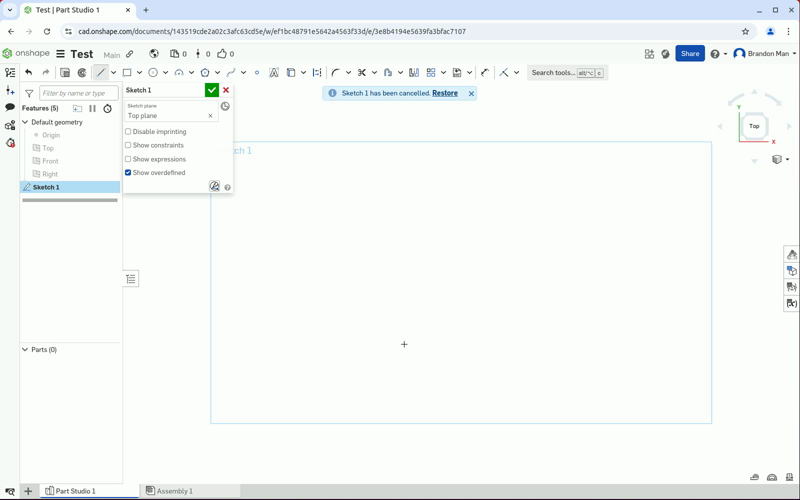
key_down(shift)
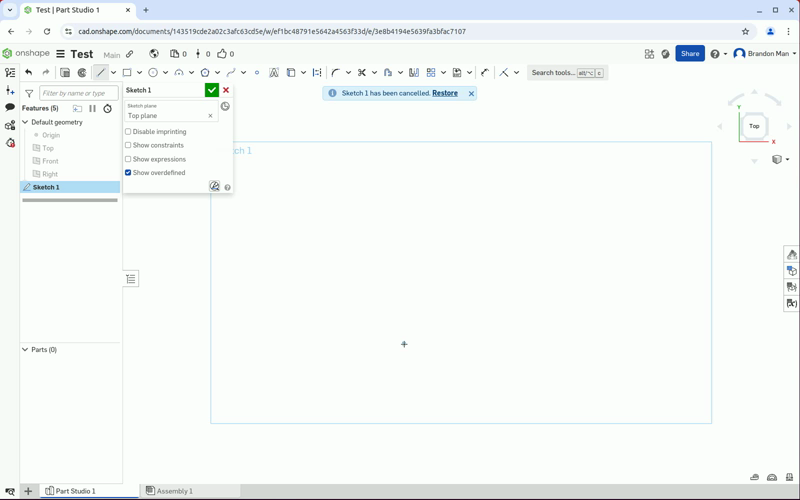
mouse_move(521, 343)
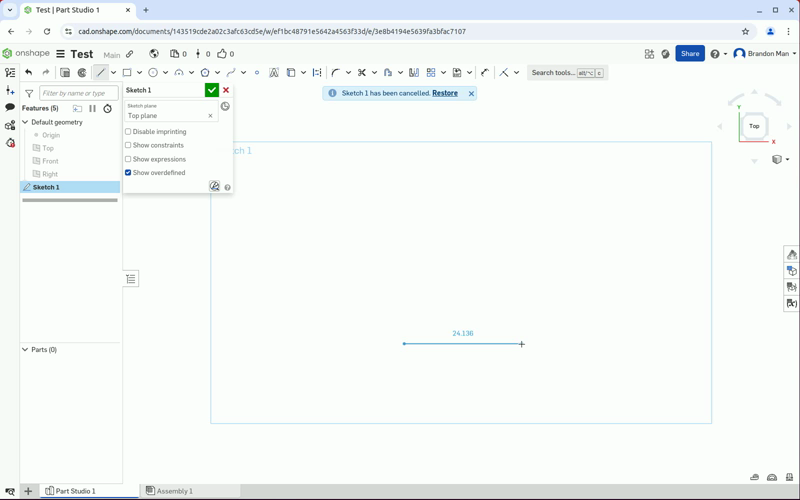
click(521, 343)
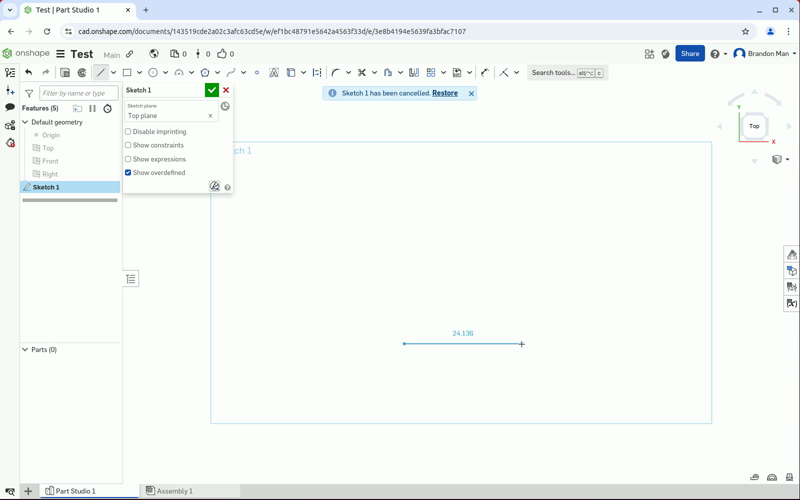
key_up(shift)
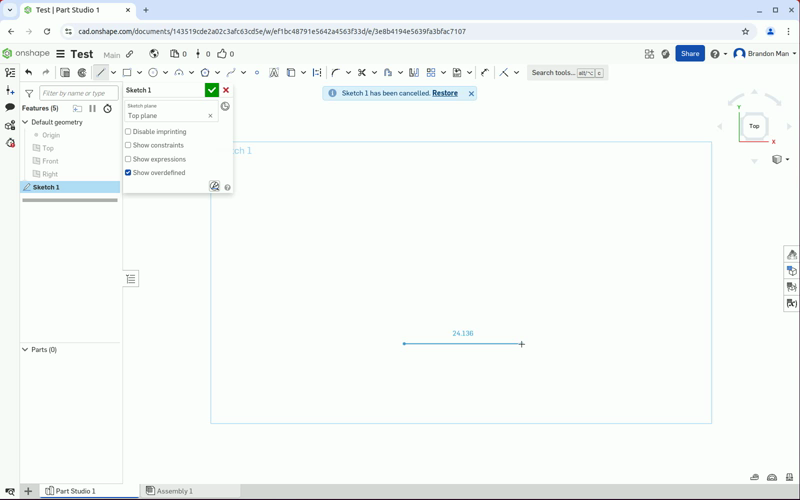
key_down(shift)
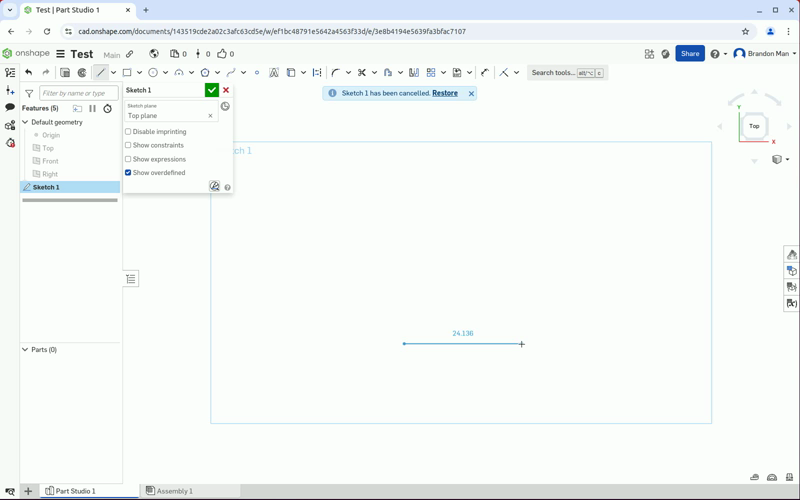
mouse_move(551, 343)
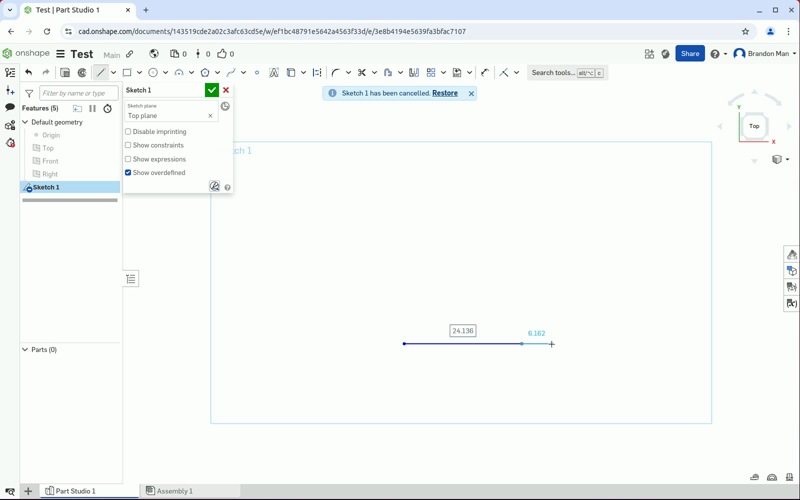
mouse_move(521, 339)
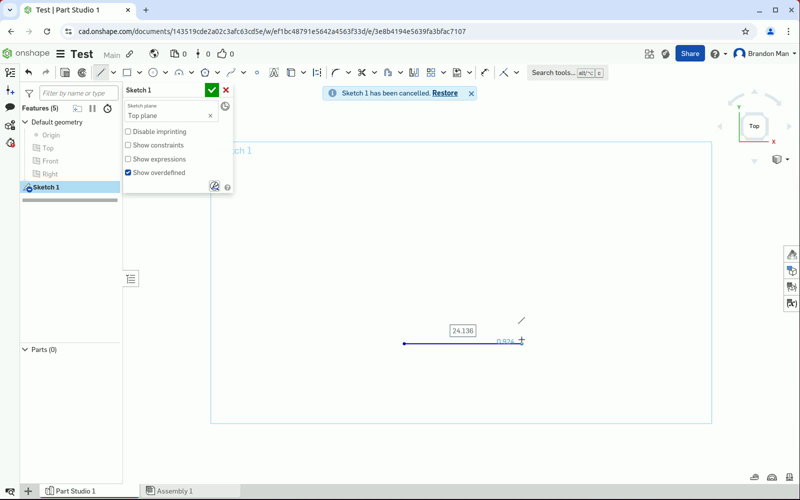
scroll(6)
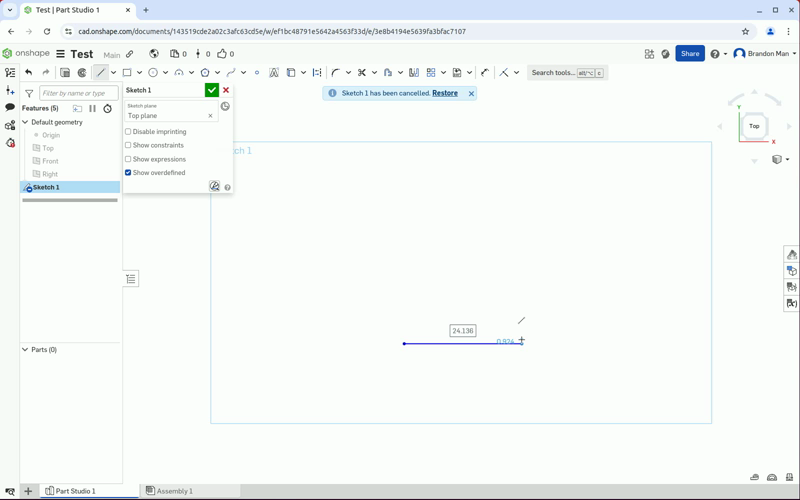
scroll(6)
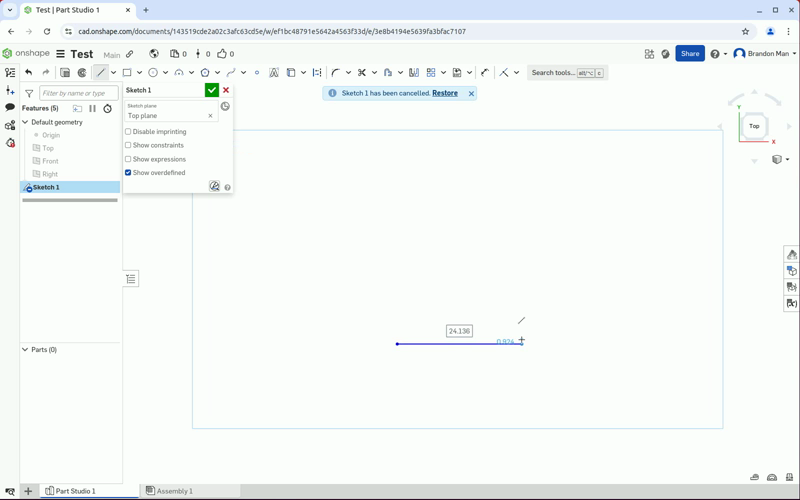
scroll(6)
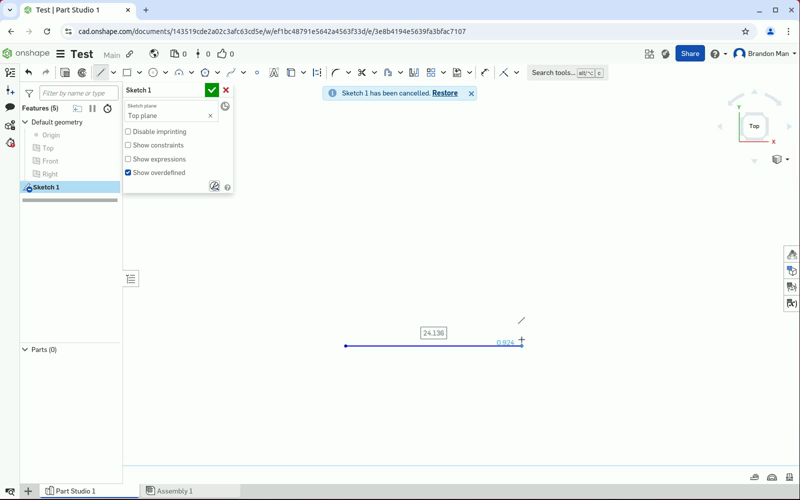
scroll(6)
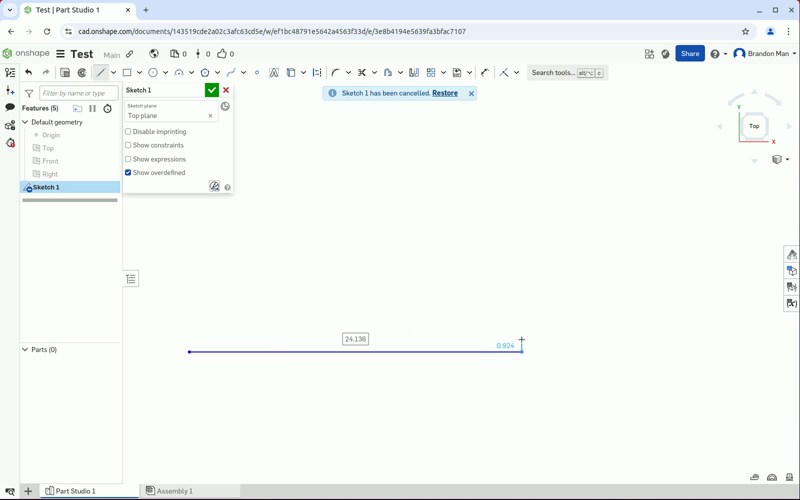
scroll(6)
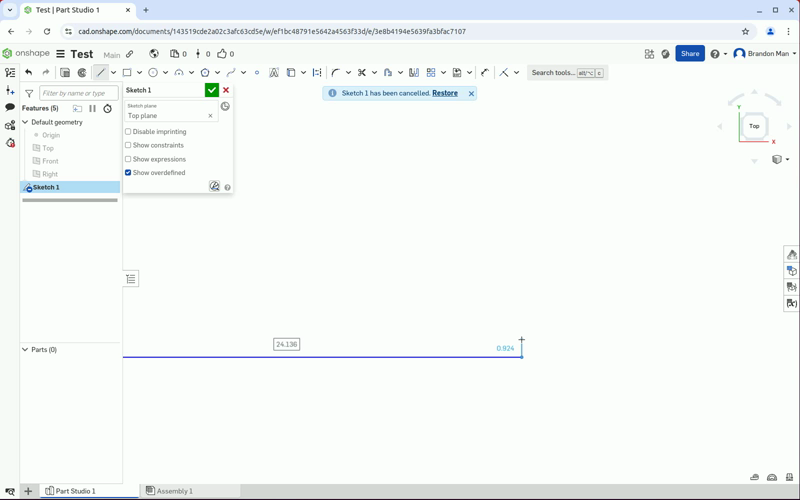
scroll(6)
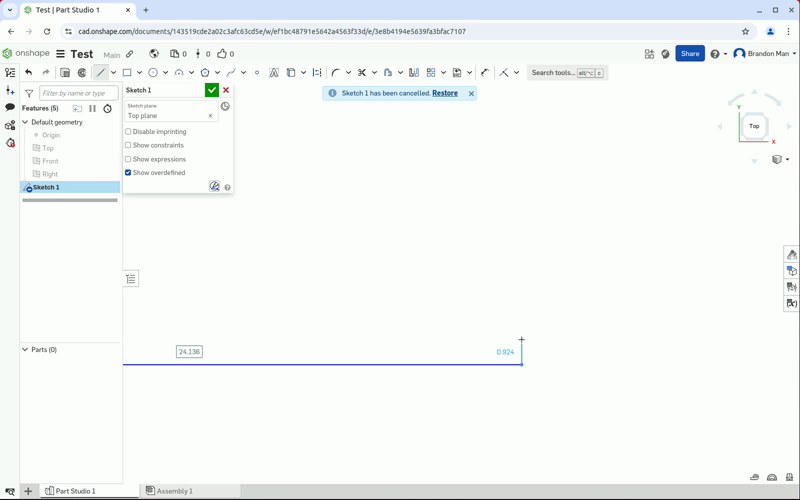
scroll(6)
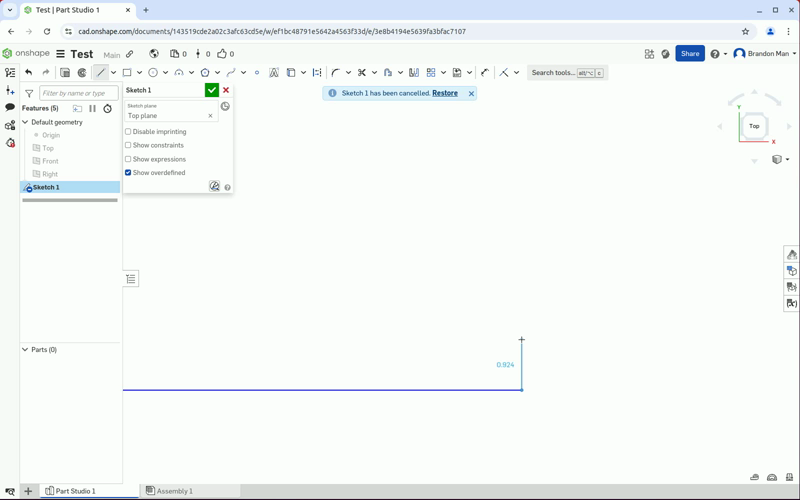
click(521, 339)
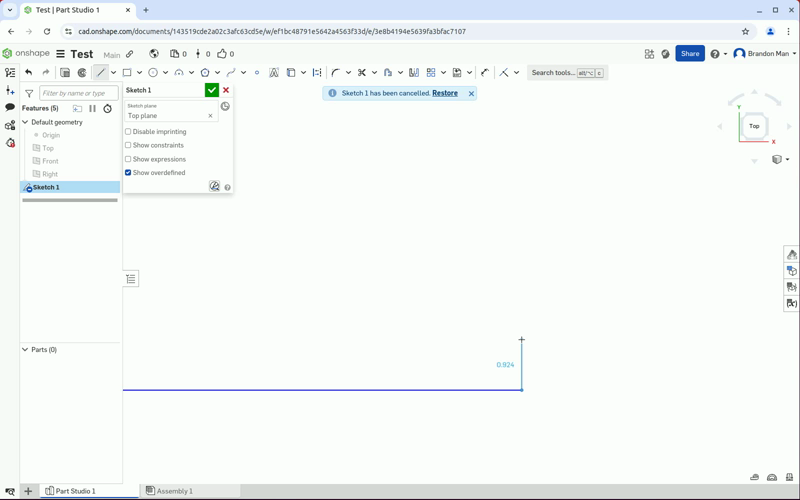
scroll(-6)
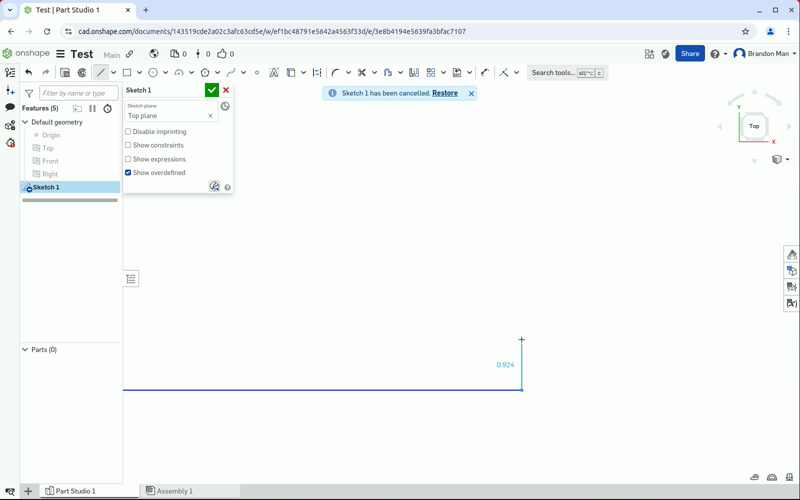
scroll(-6)
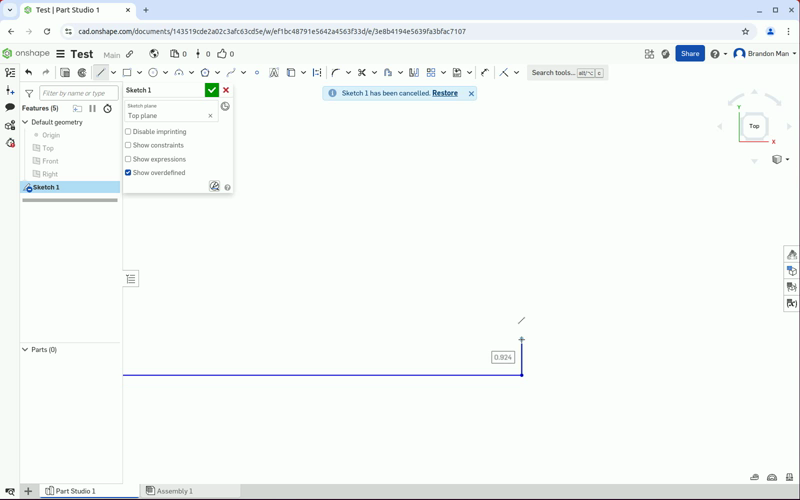
scroll(-6)
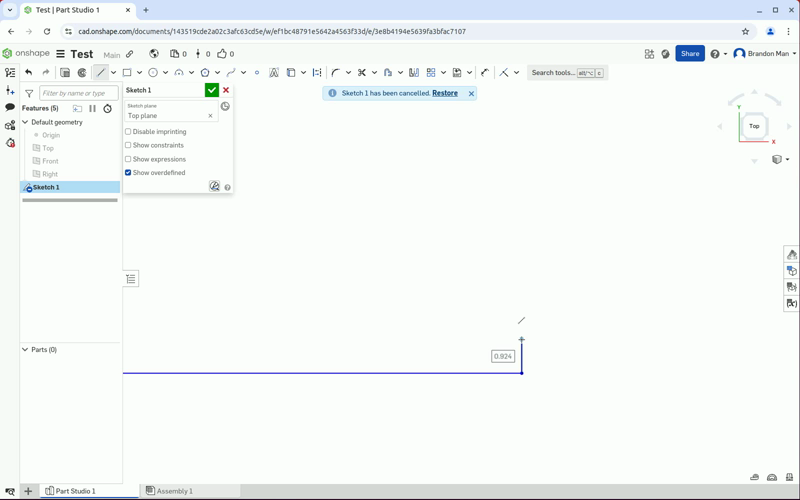
scroll(-6)
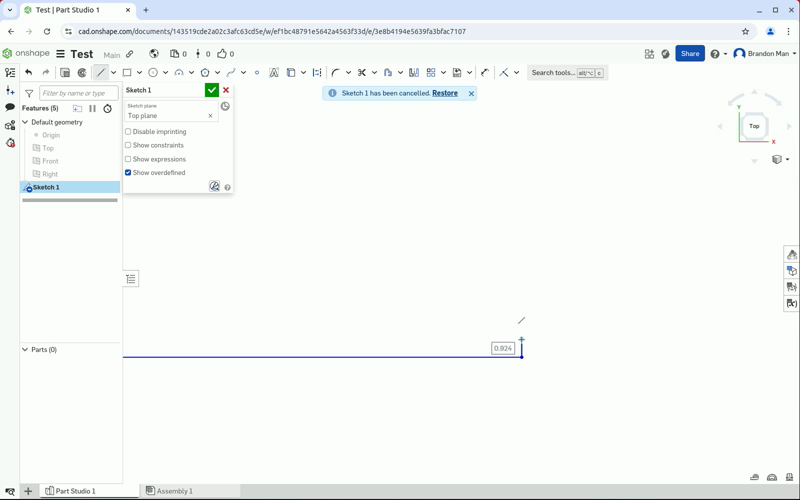
scroll(-6)
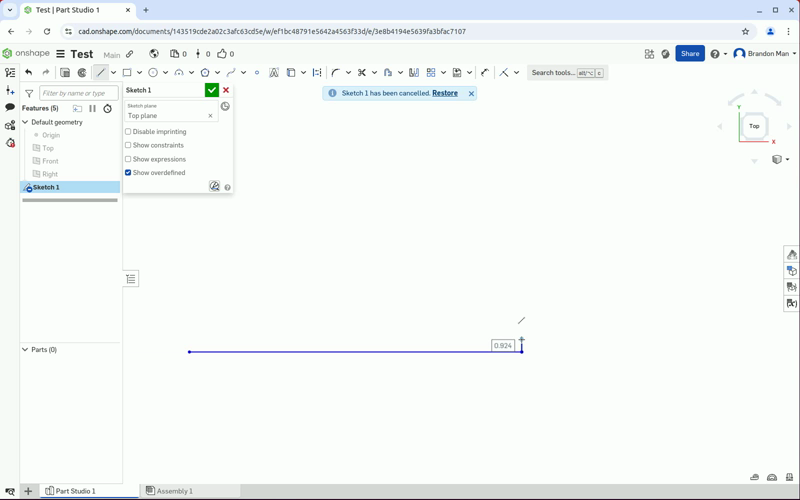
scroll(-6)
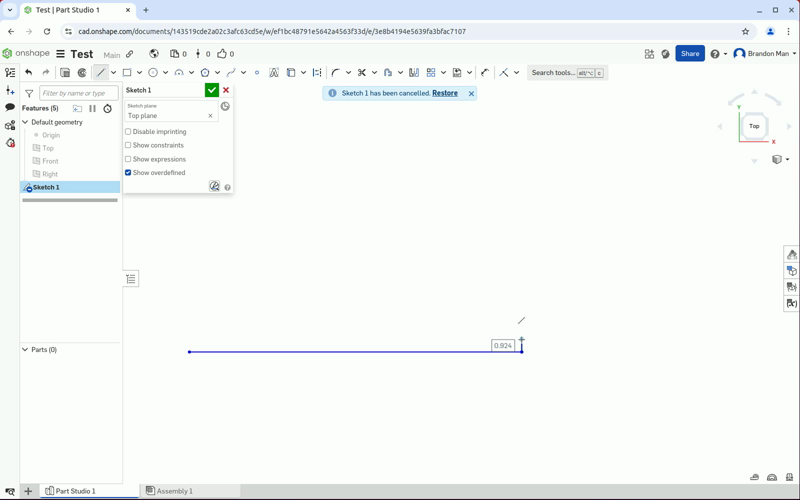
scroll(-6)
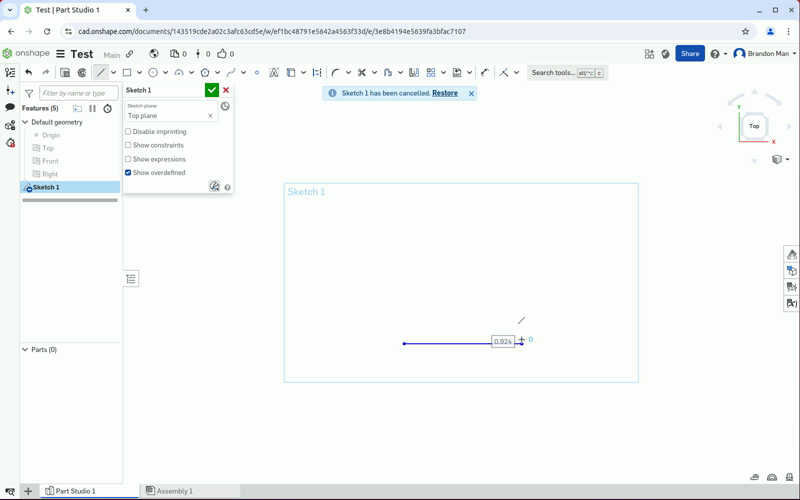
key_up(shift)
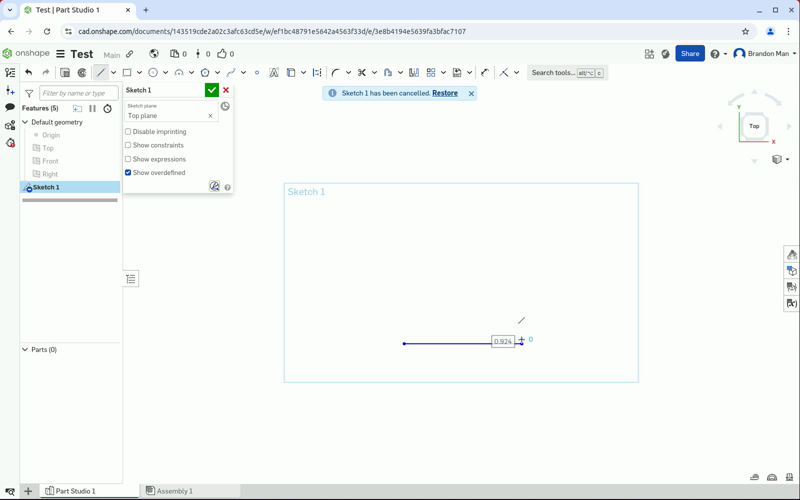
key_down(shift)
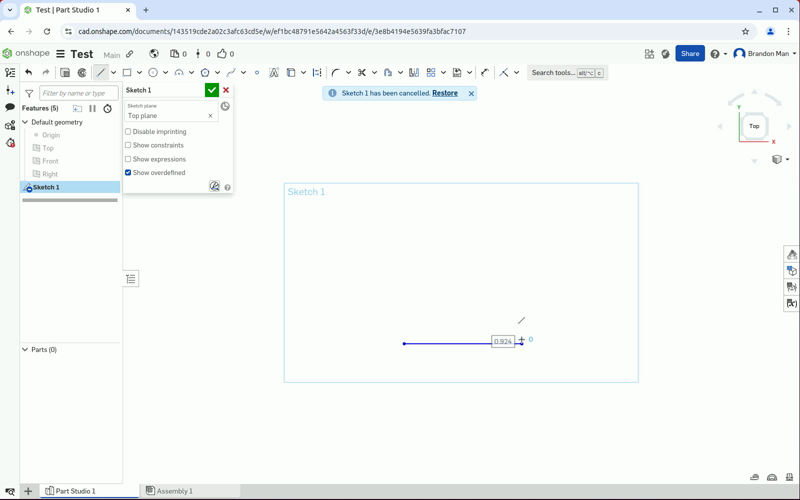
mouse_move(551, 339)
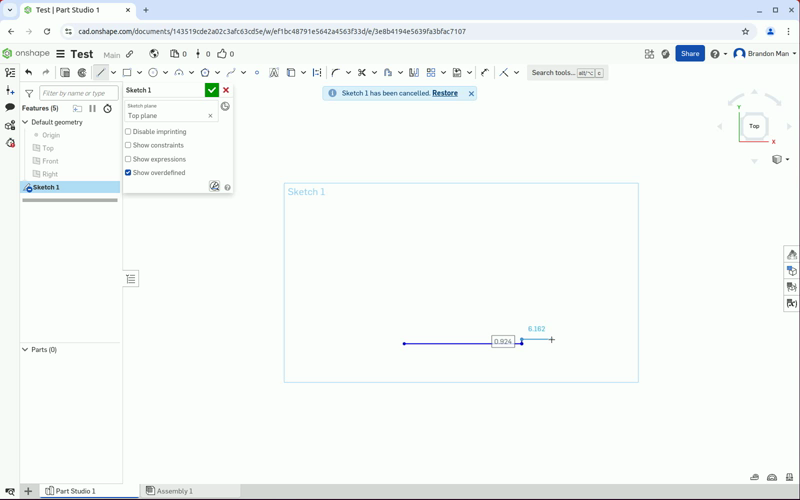
mouse_move(516, 339)
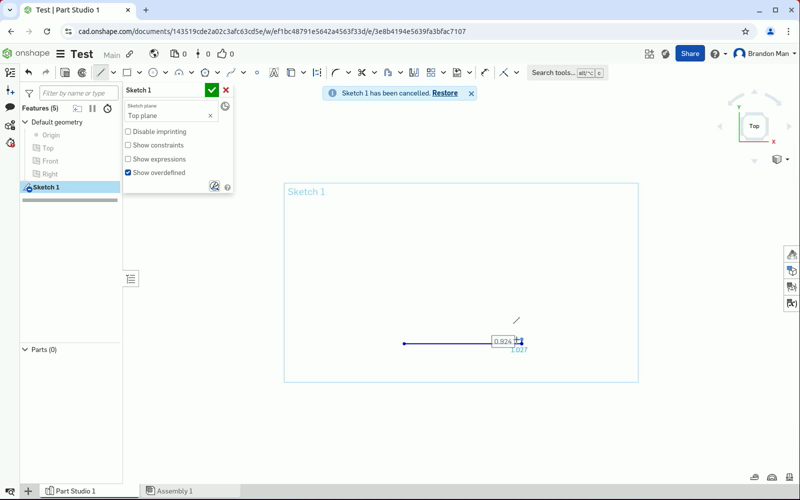
scroll(6)
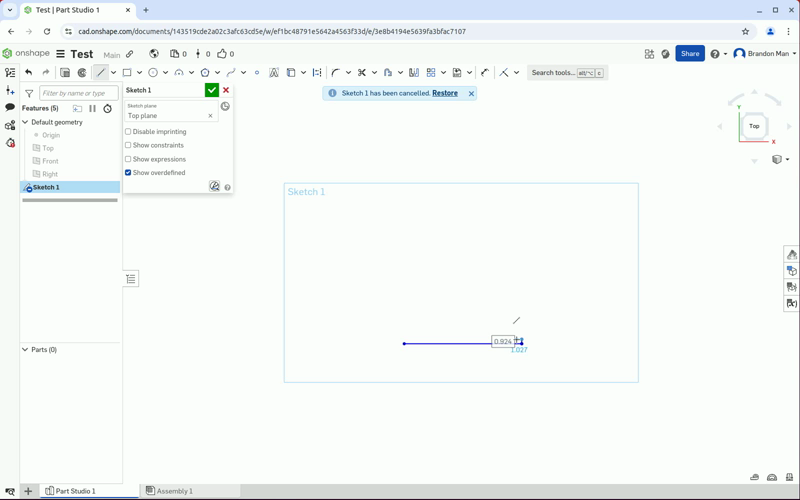
scroll(6)
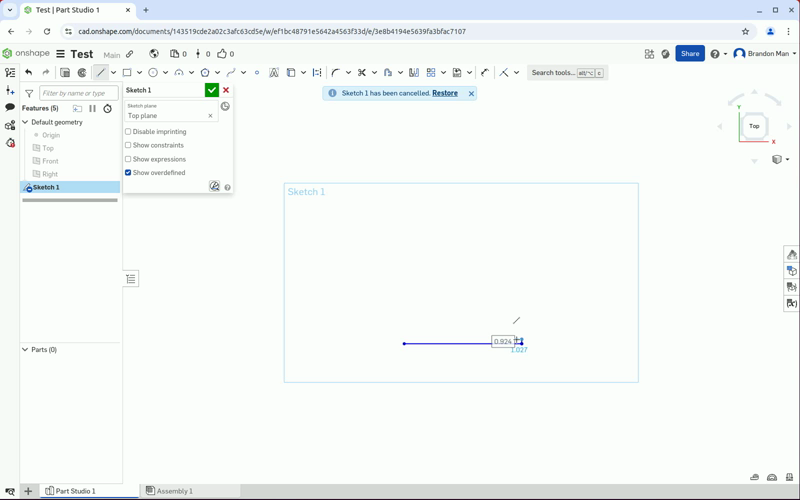
scroll(6)
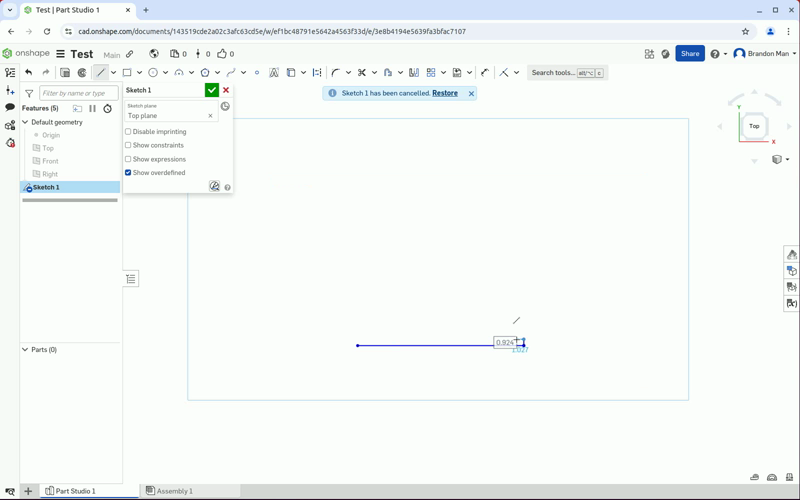
scroll(6)
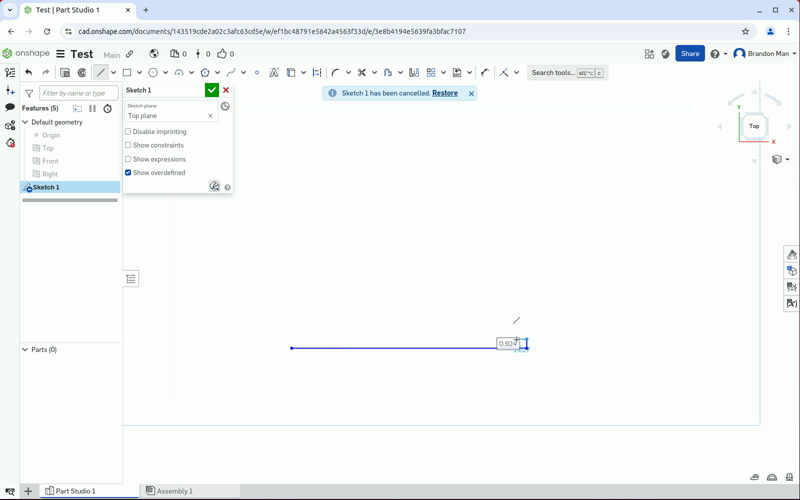
scroll(6)
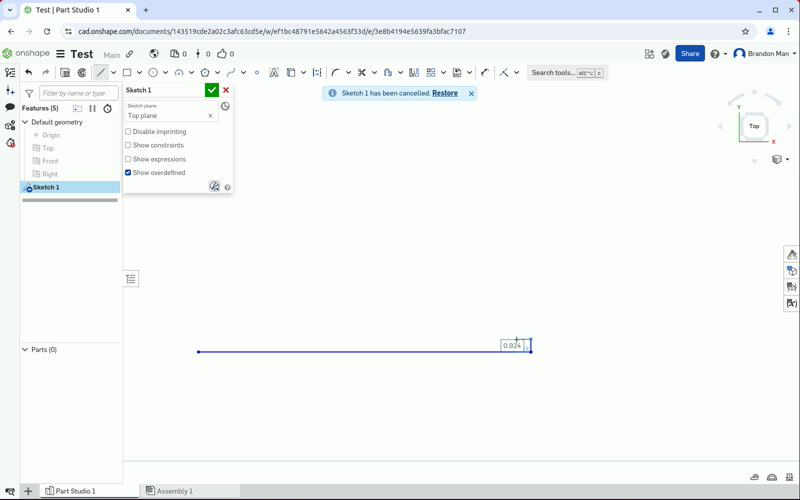
scroll(6)
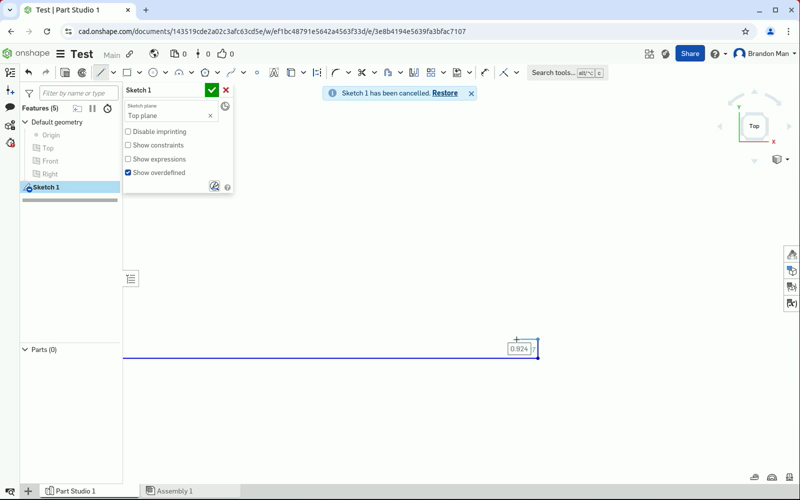
scroll(6)
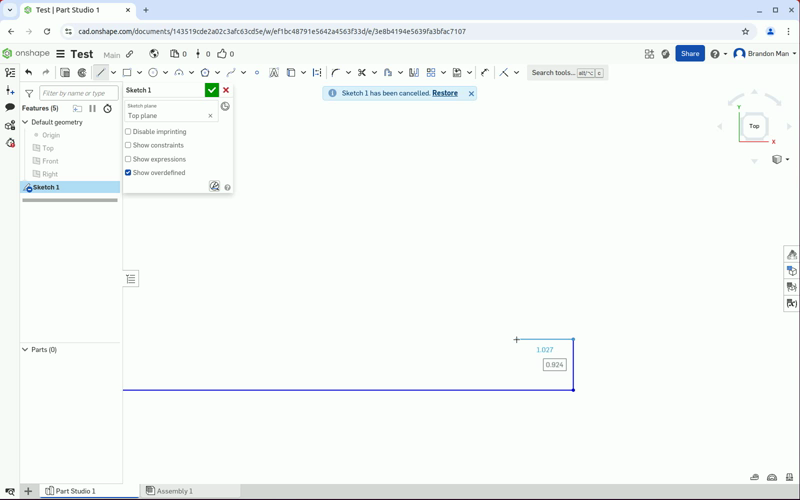
click(516, 339)
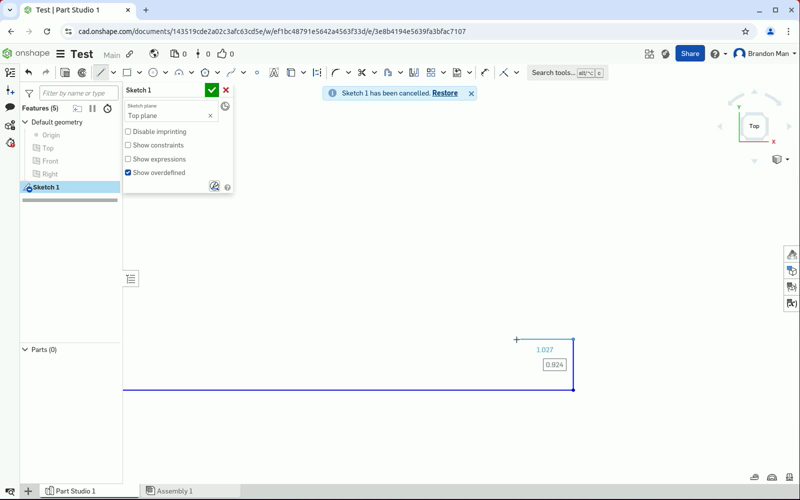
scroll(-6)
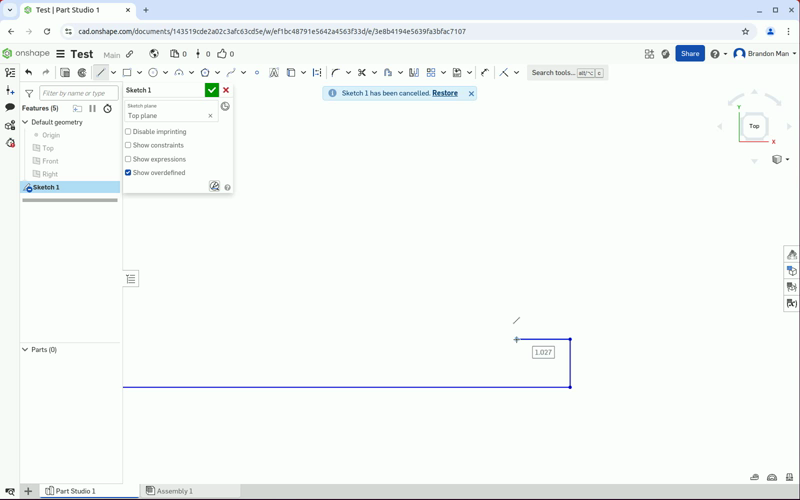
scroll(-6)
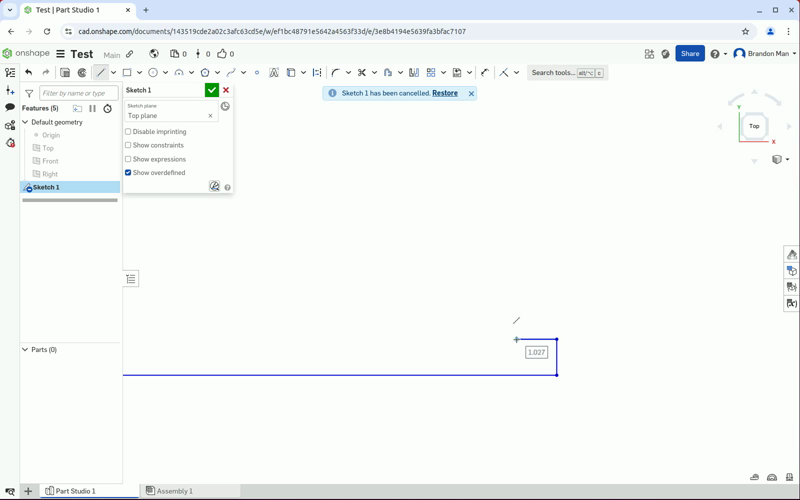
scroll(-6)
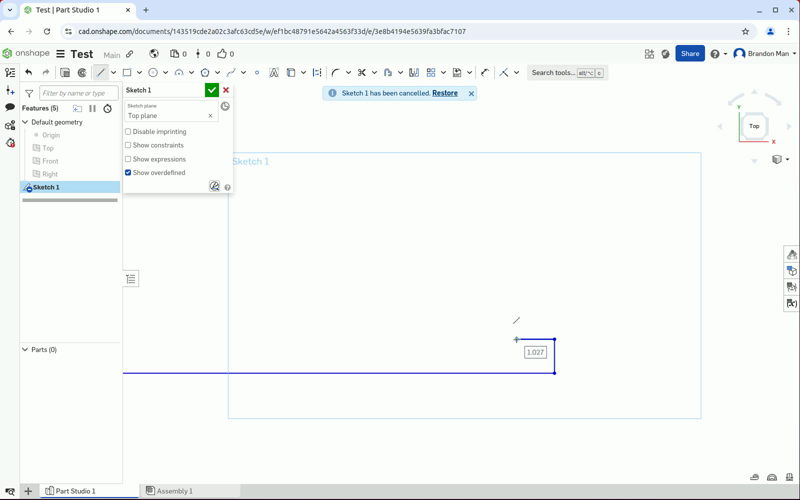
scroll(-6)
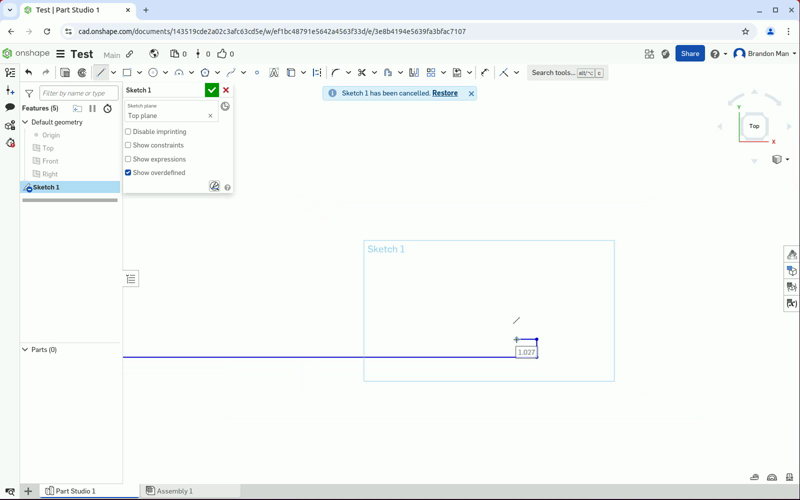
scroll(-6)
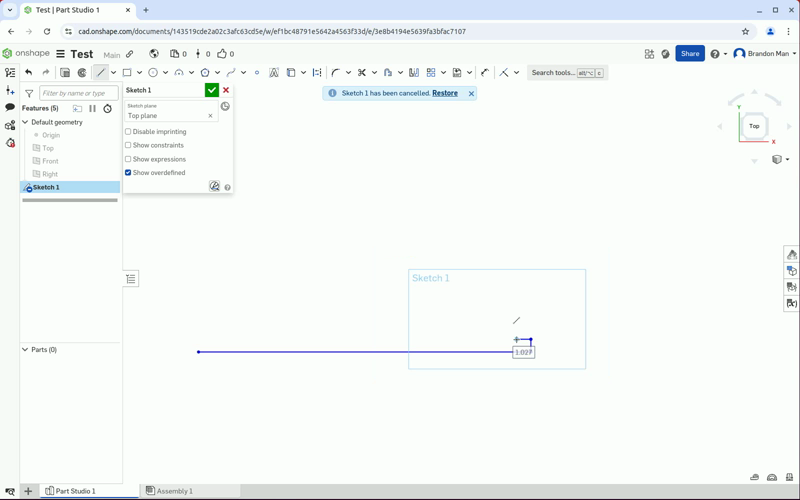
scroll(-6)
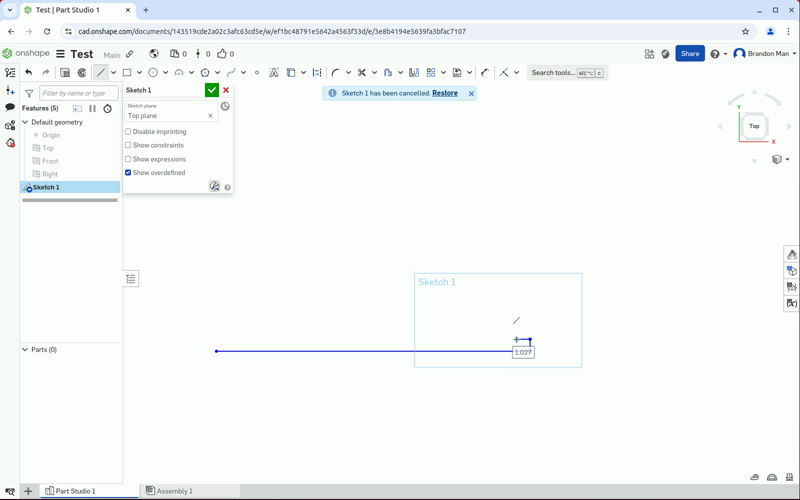
scroll(-6)
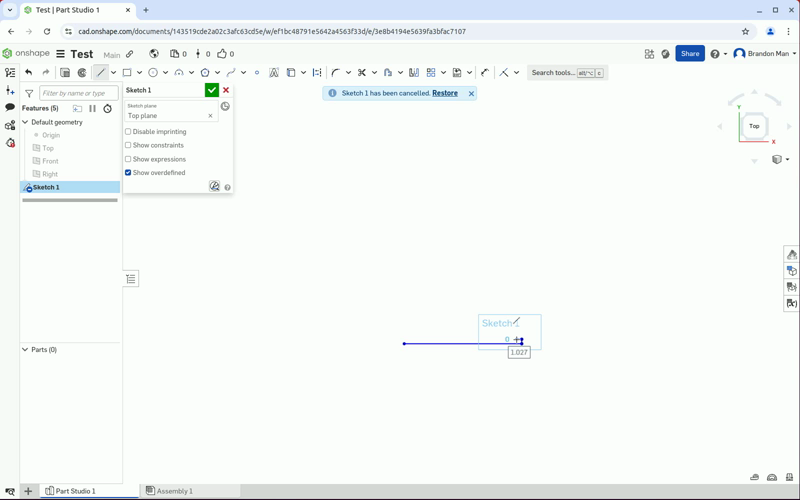
key_up(shift)
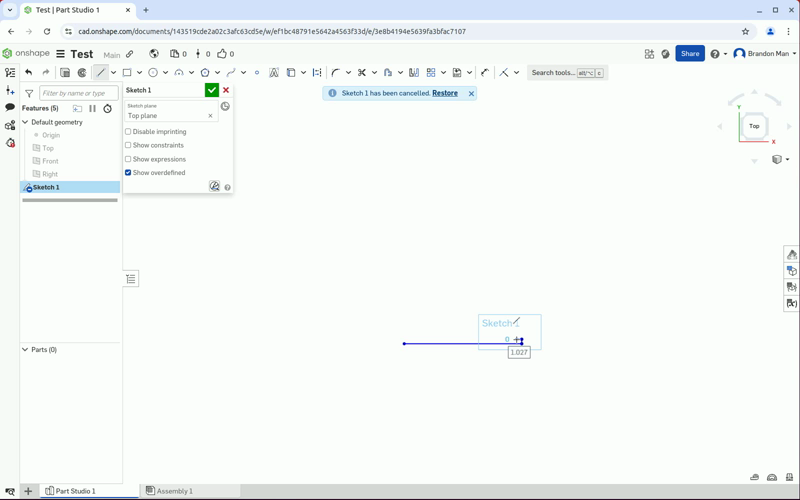
key_down(shift)
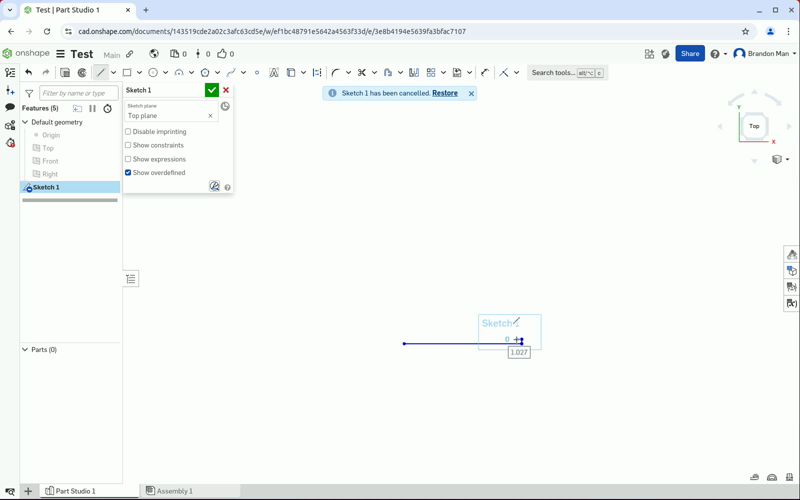
mouse_move(404, 339)
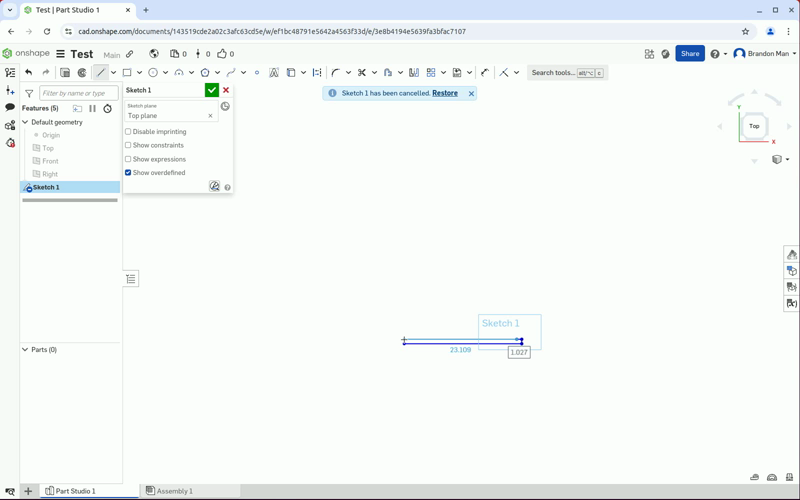
click(404, 339)
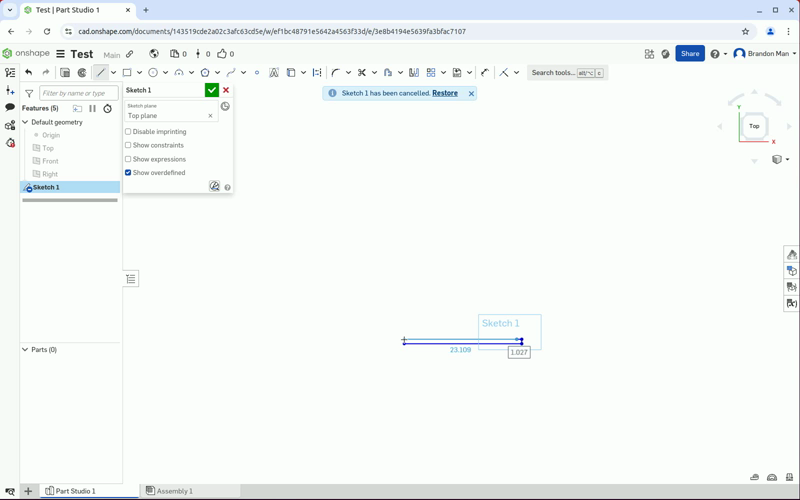
key_up(shift)
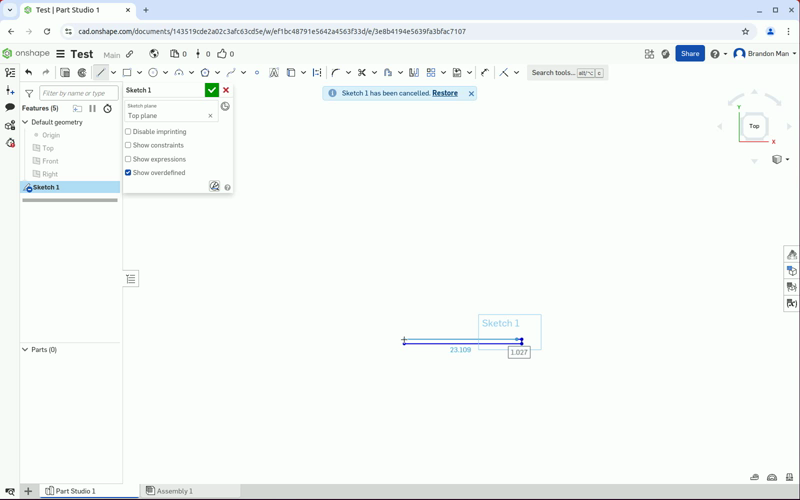
mouse_move(434, 339)
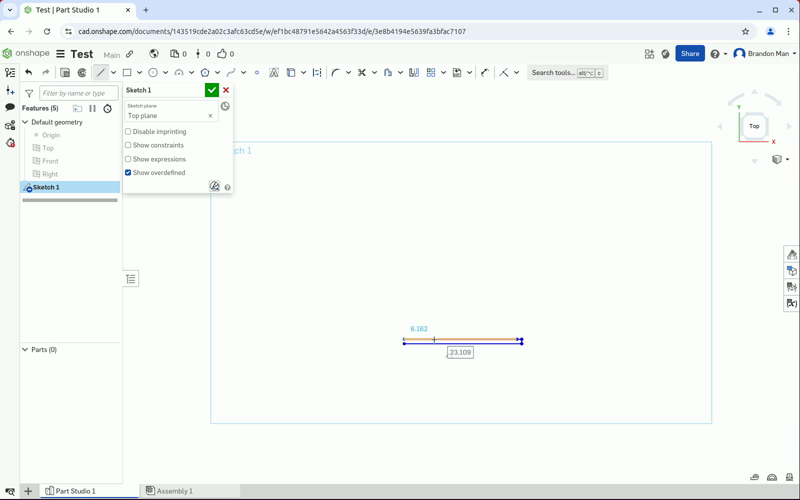
key_down(shift)
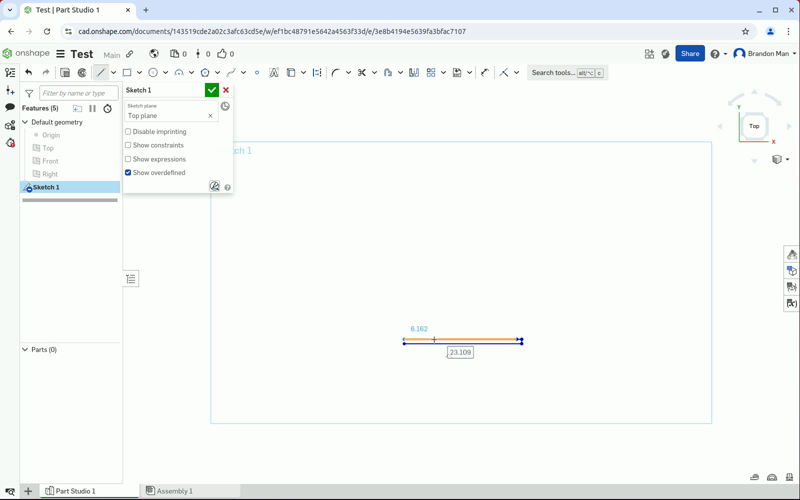
mouse_move(404, 343)
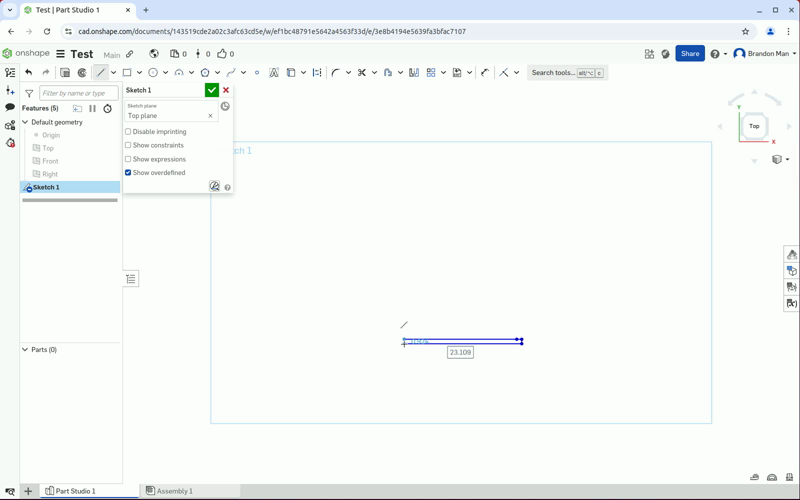
scroll(6)
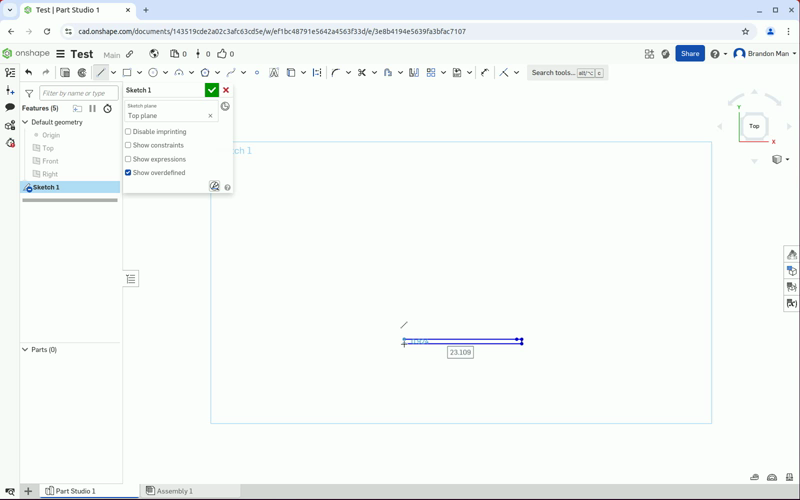
scroll(6)
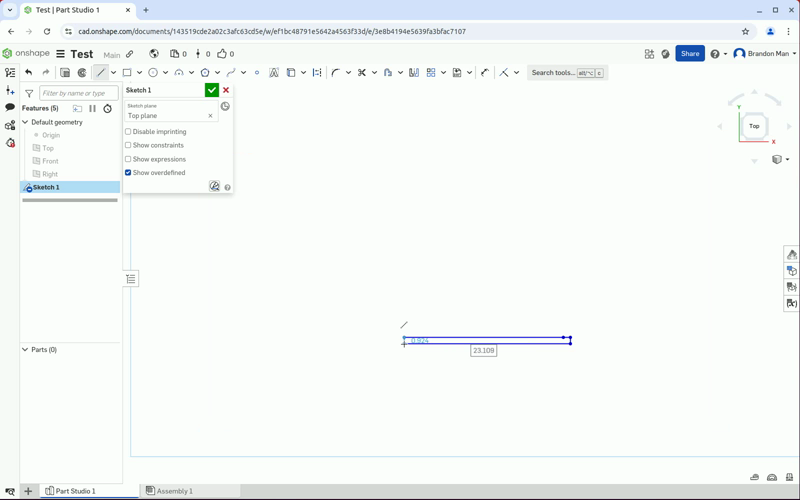
scroll(6)
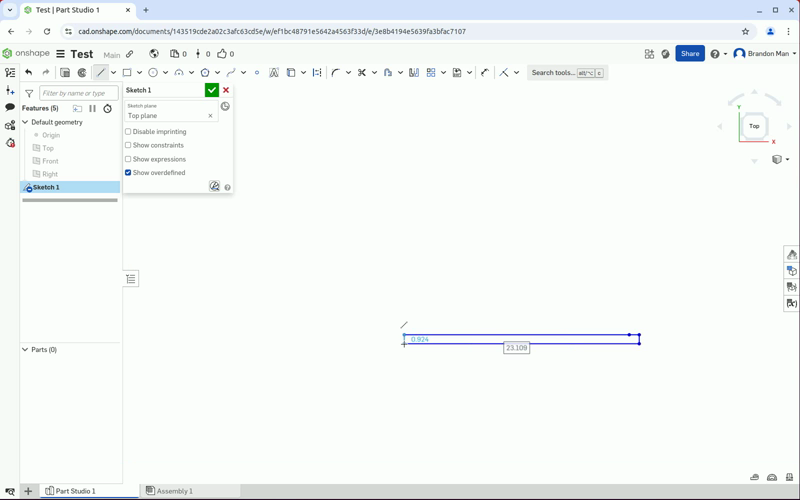
scroll(6)
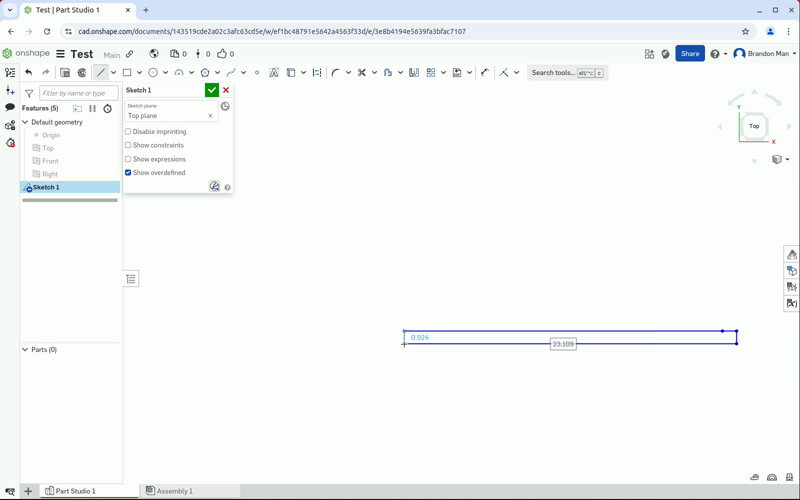
scroll(6)
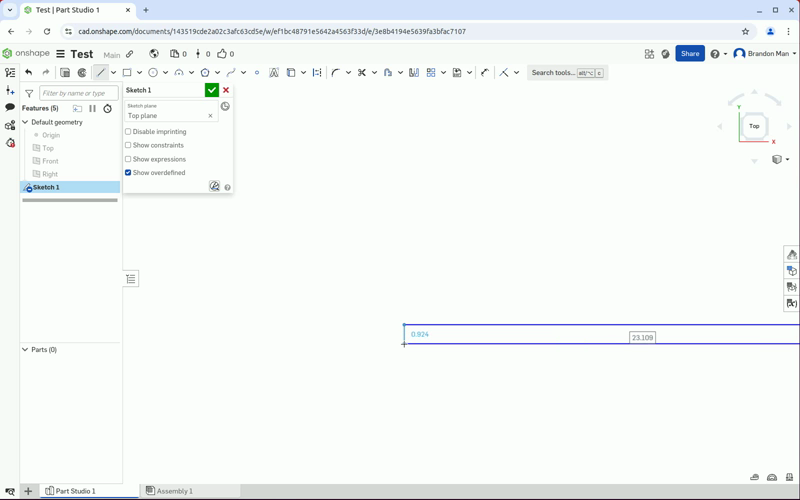
scroll(6)
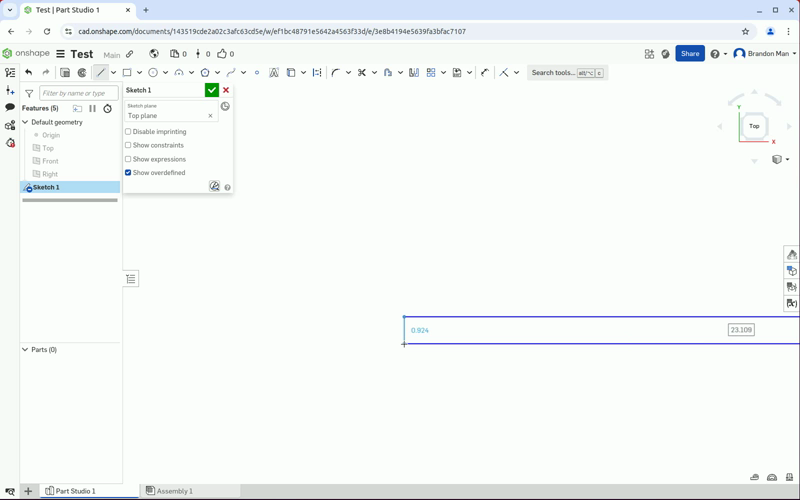
scroll(6)
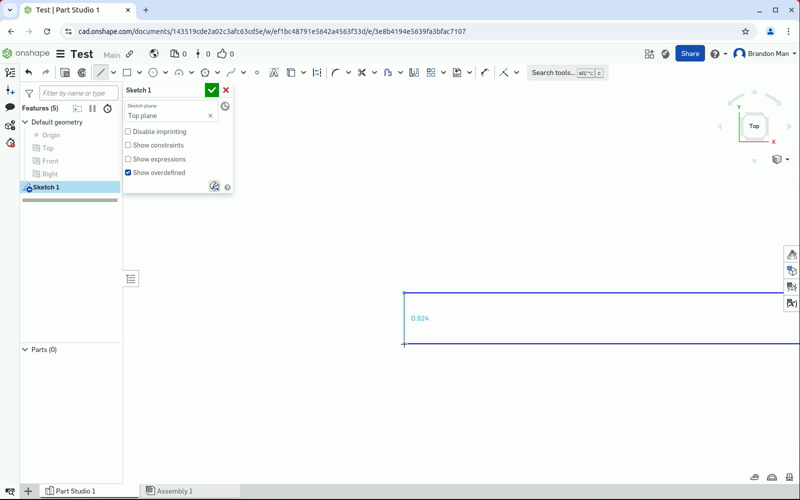
key_up(shift)
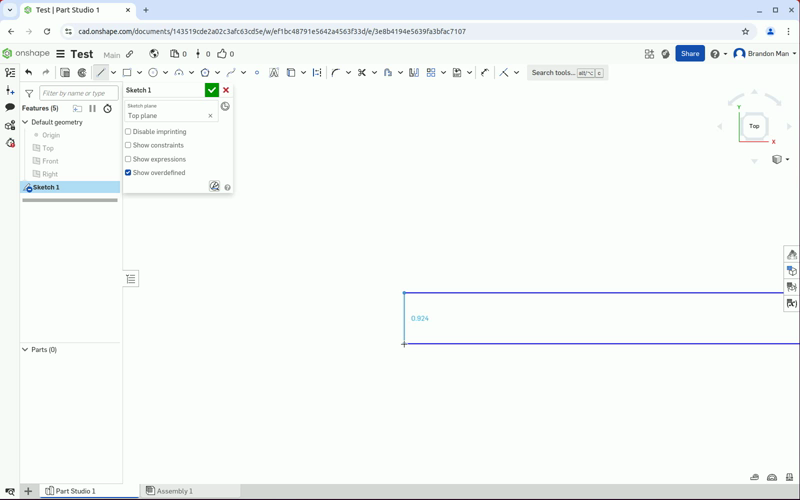
click(404, 343)
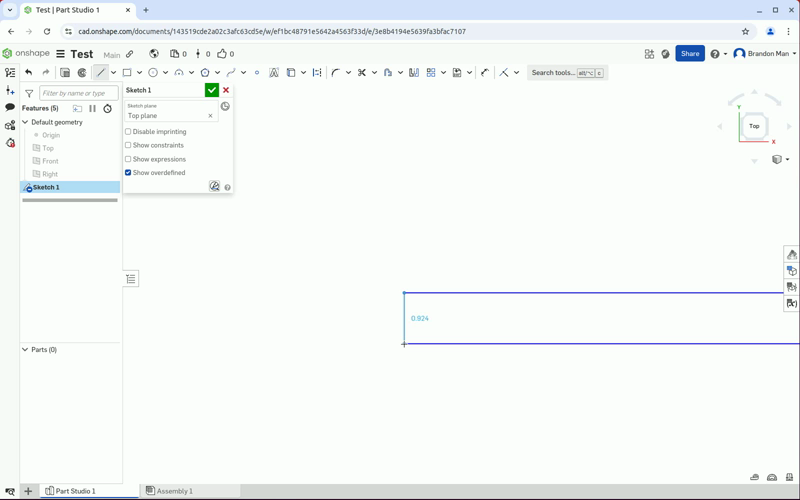
scroll(-6)
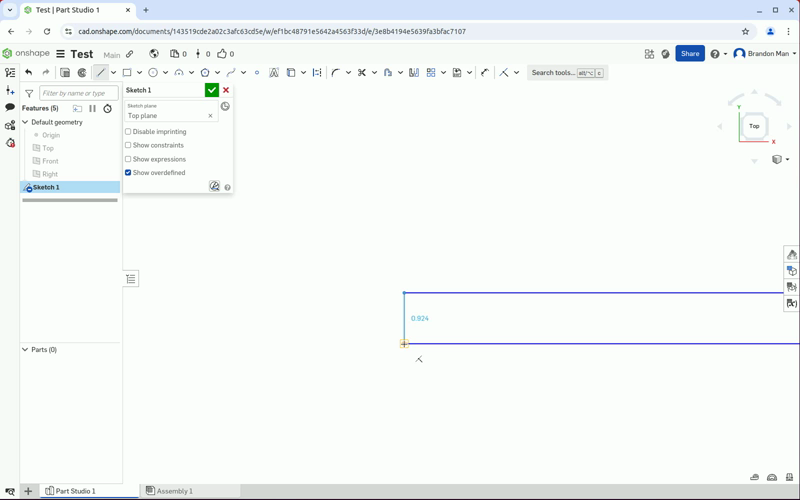
scroll(-6)
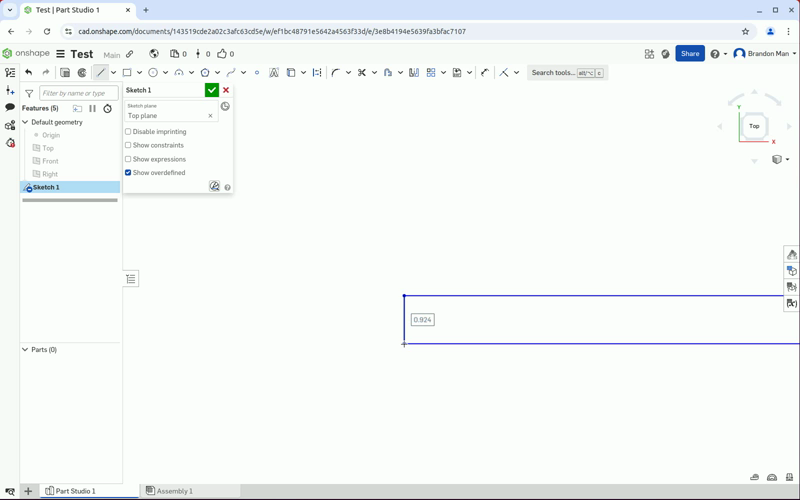
scroll(-6)
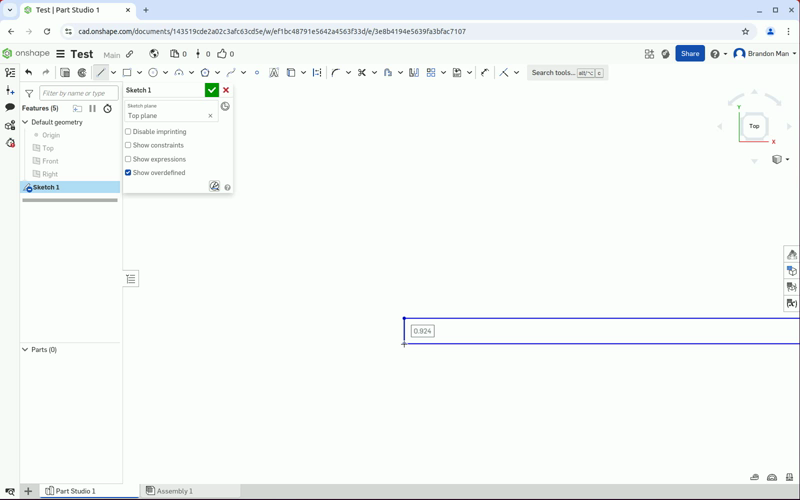
scroll(-6)
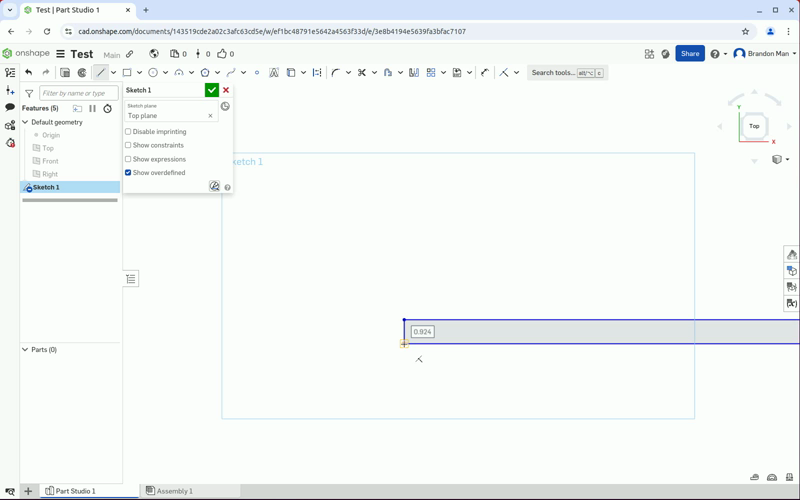
scroll(-6)
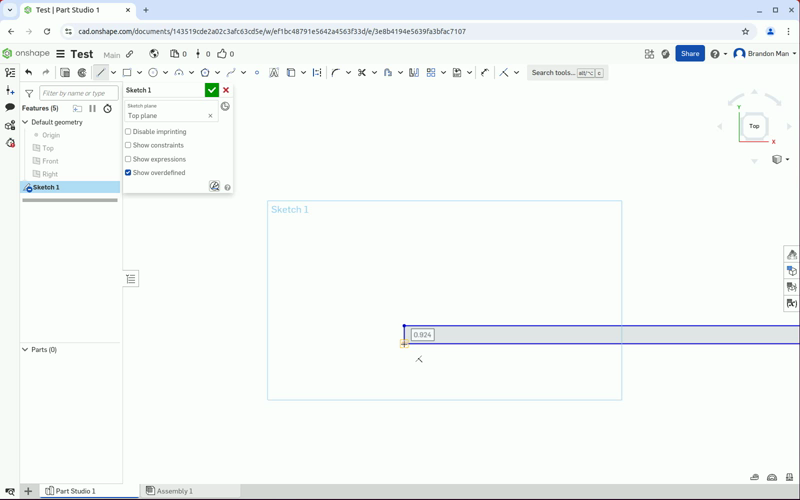
scroll(-6)
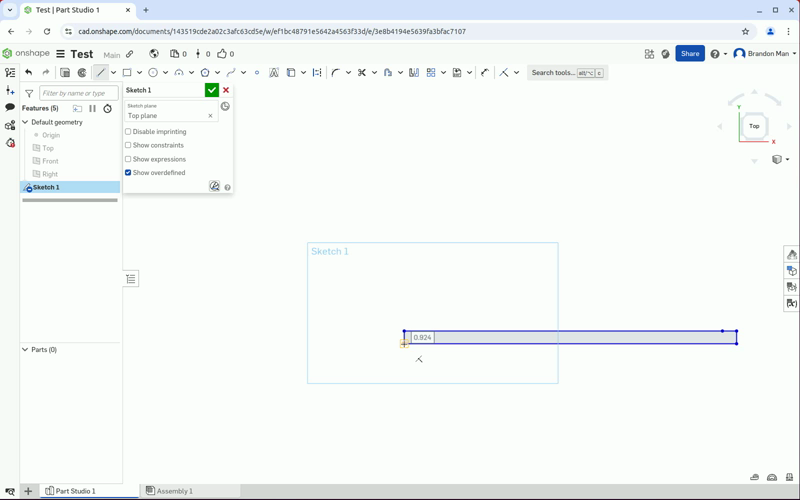
scroll(-6)
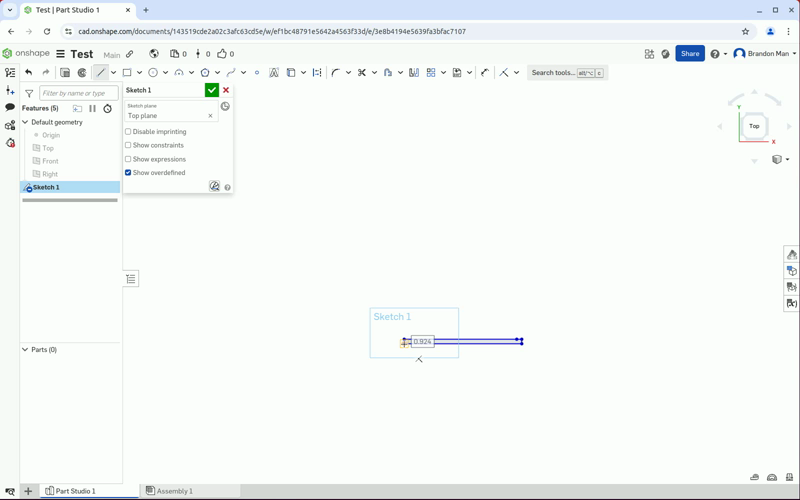
key(esc)
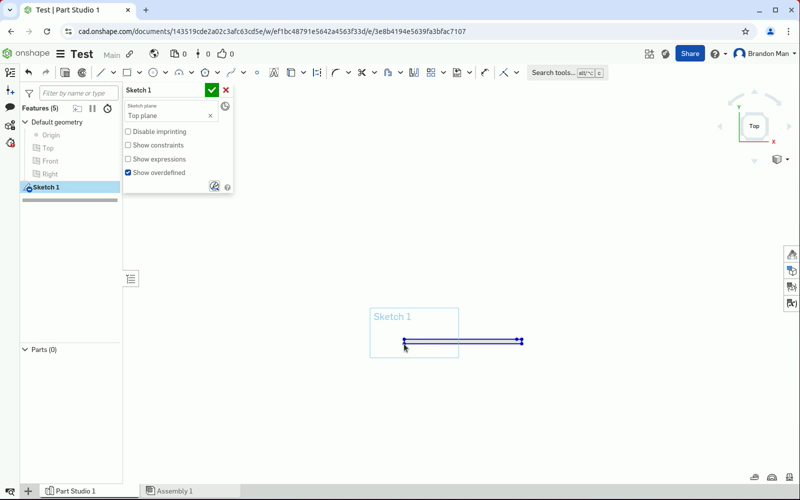
mouse_move(413, 341)
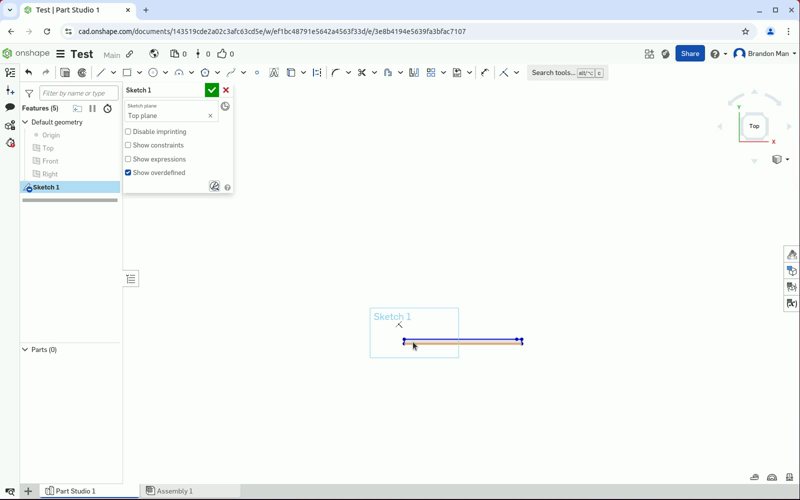
scroll(6)
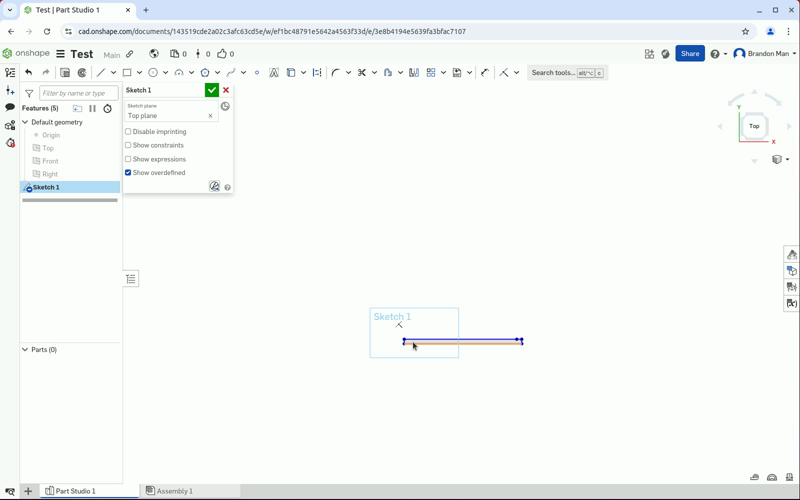
scroll(6)
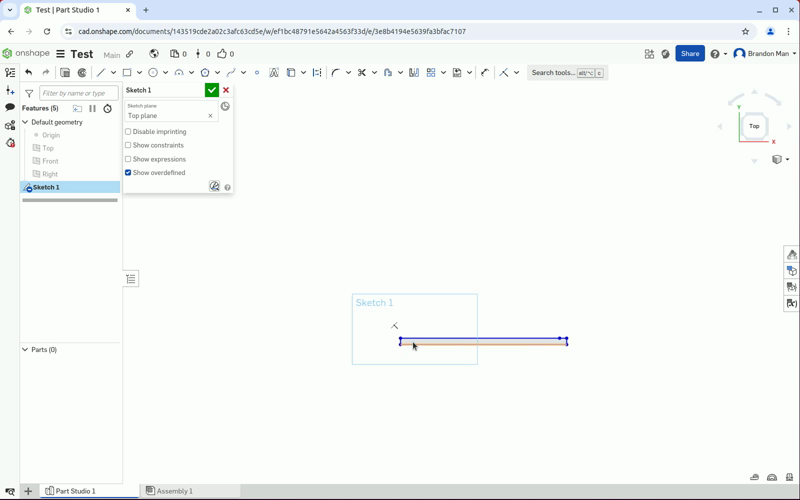
scroll(6)
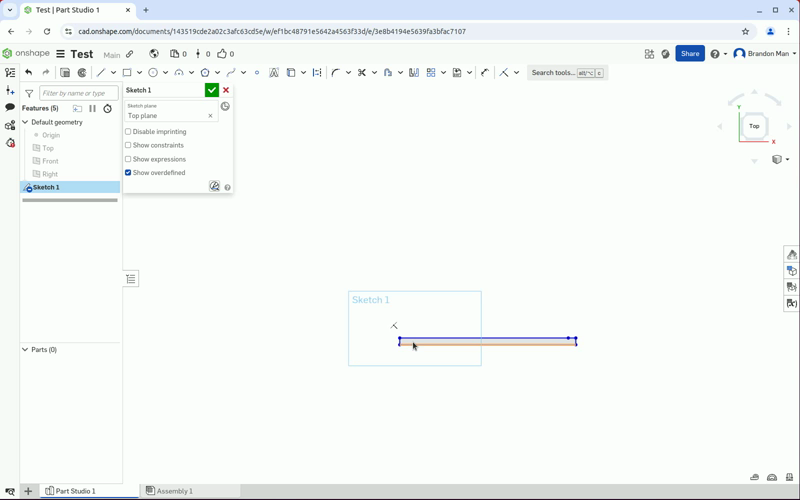
scroll(6)
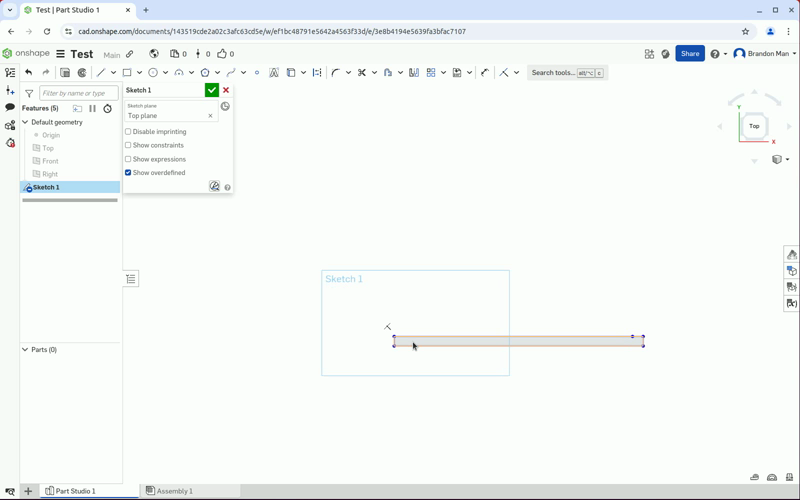
scroll(6)
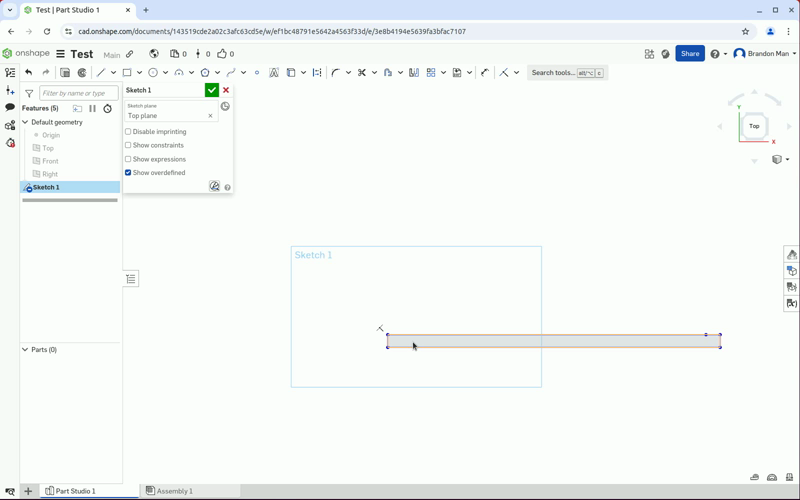
scroll(6)
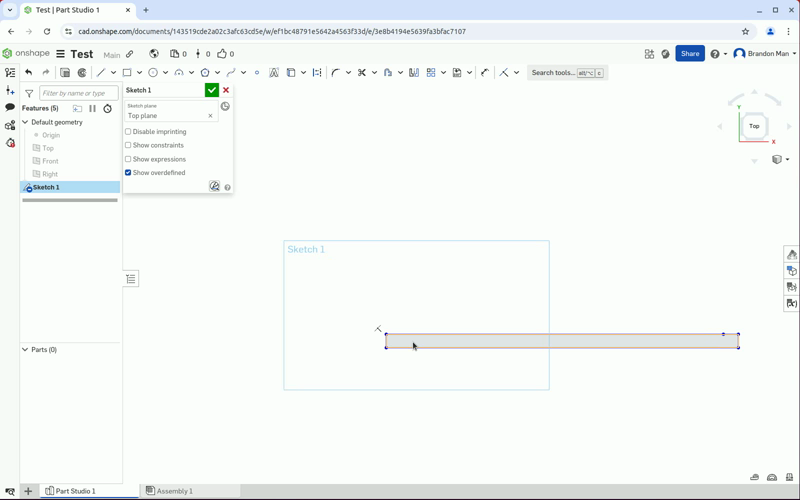
scroll(6)
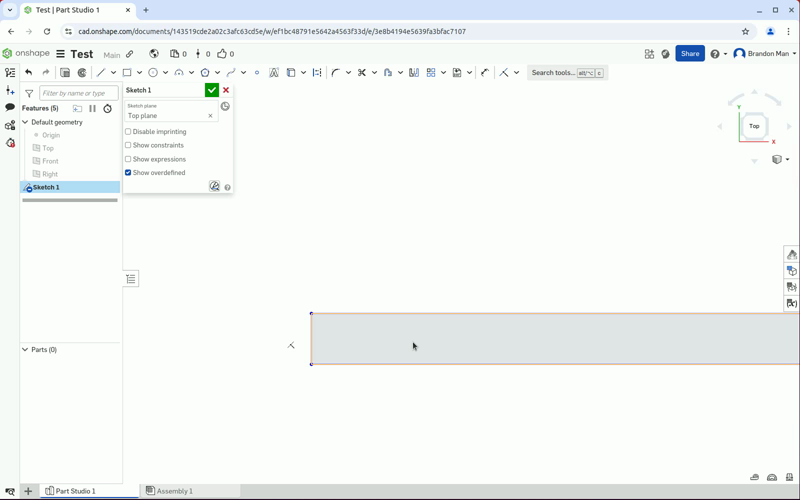
click(413, 341)
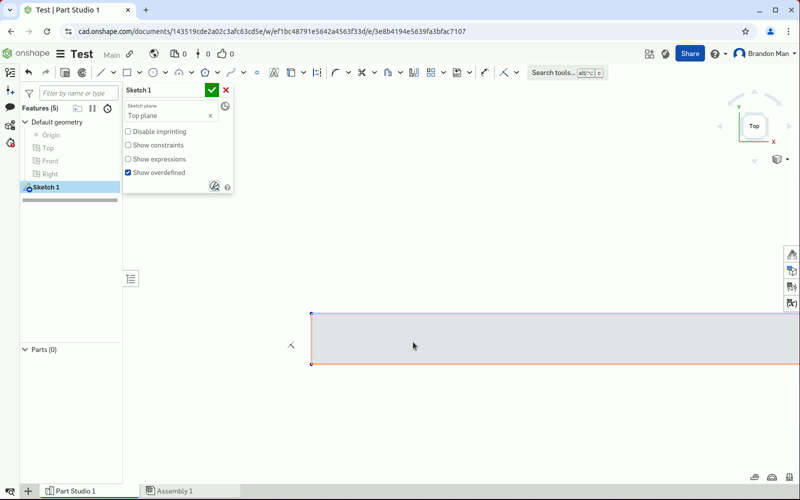
scroll(-6)
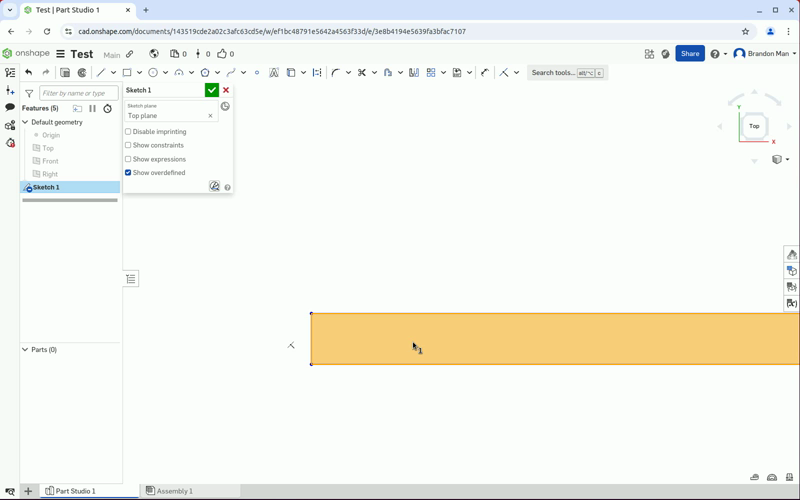
scroll(-6)
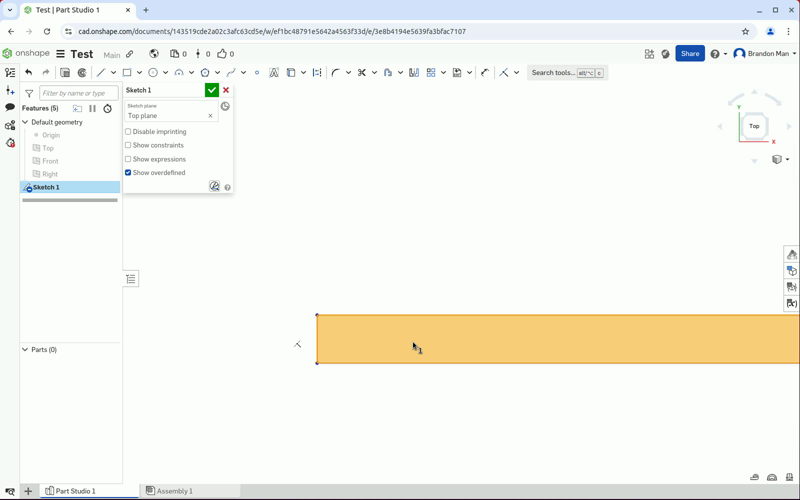
scroll(-6)
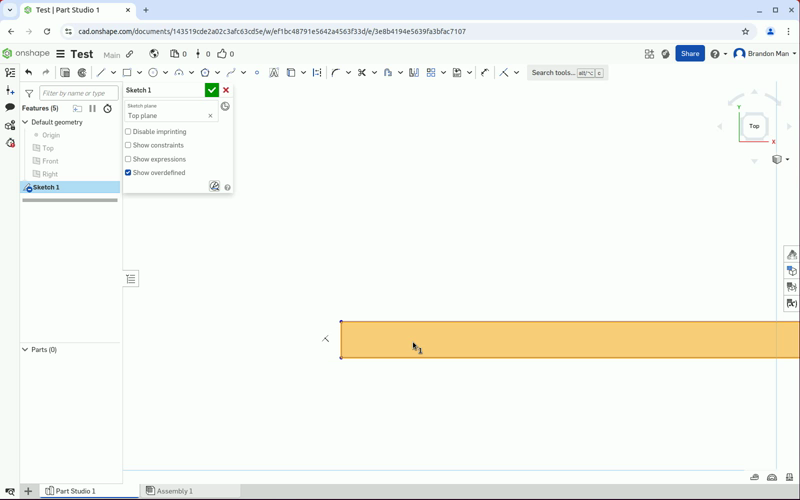
scroll(-6)
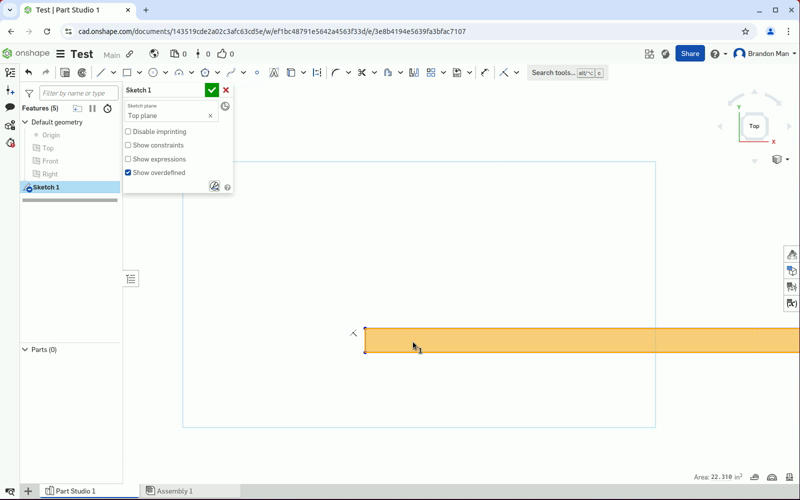
scroll(-6)
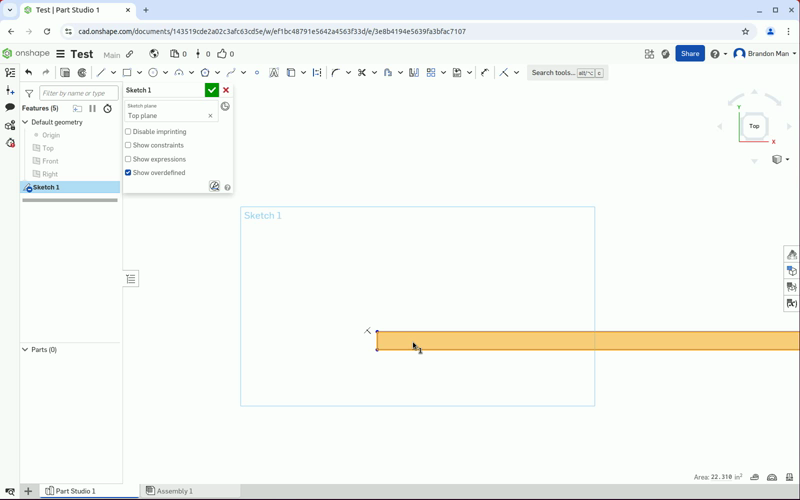
scroll(-6)
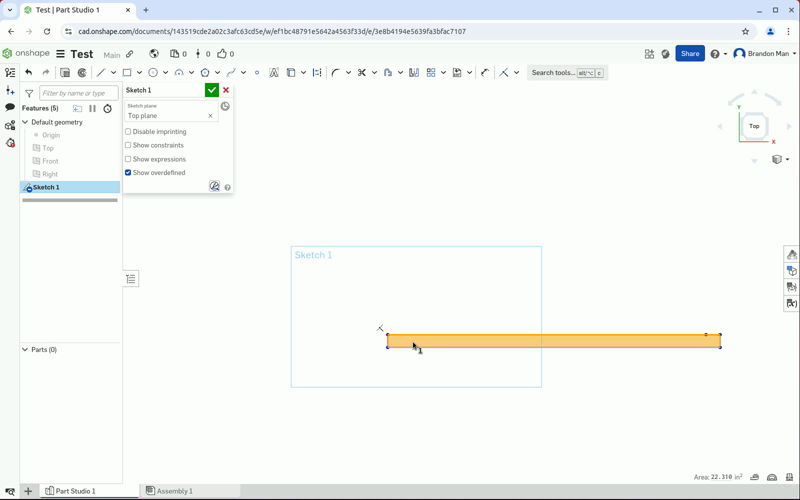
scroll(-6)
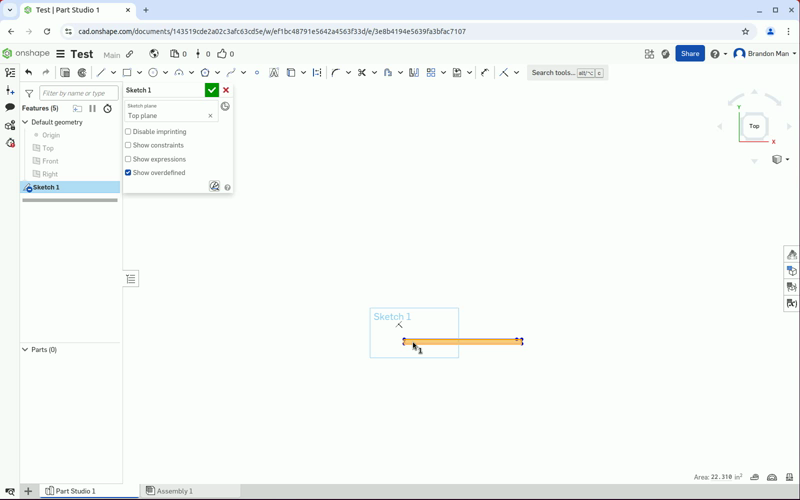
mouse_move(73, 352)
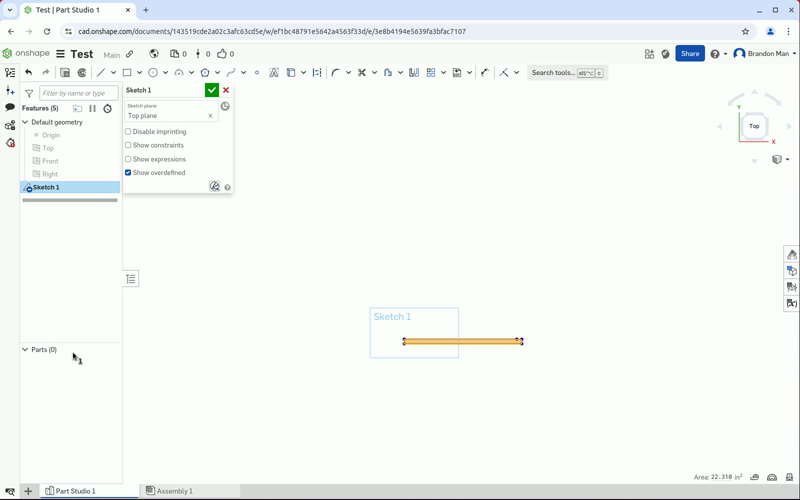
key(shift+y)
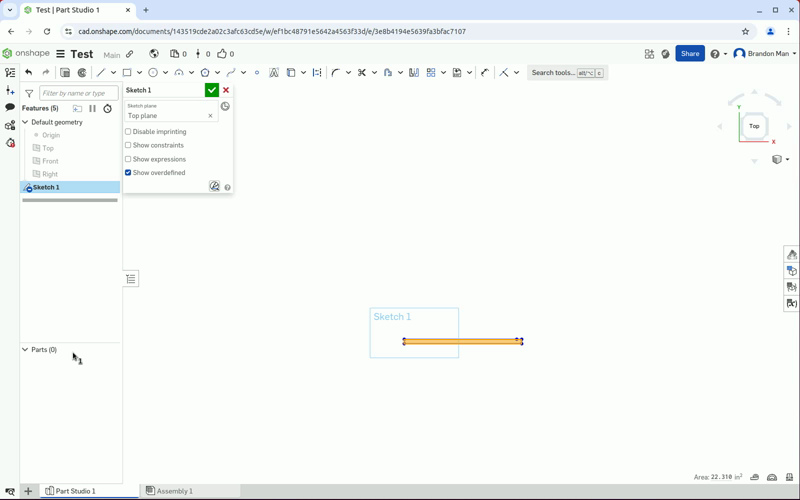
key(shift+e)
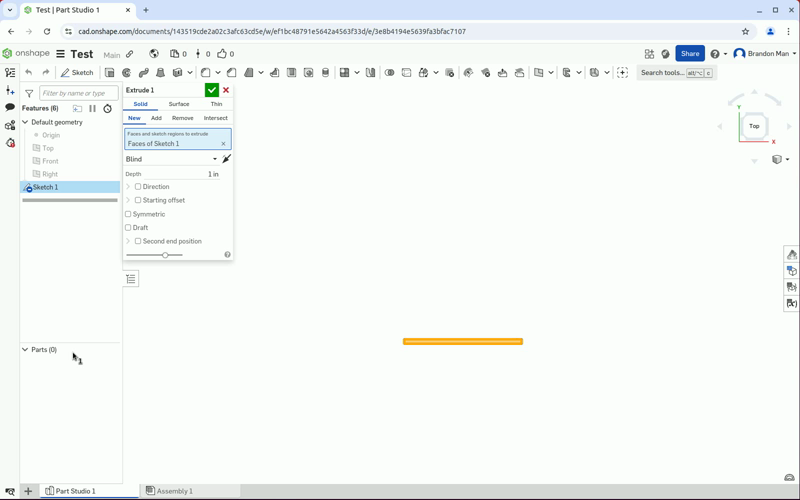
mouse_move(143, 106)
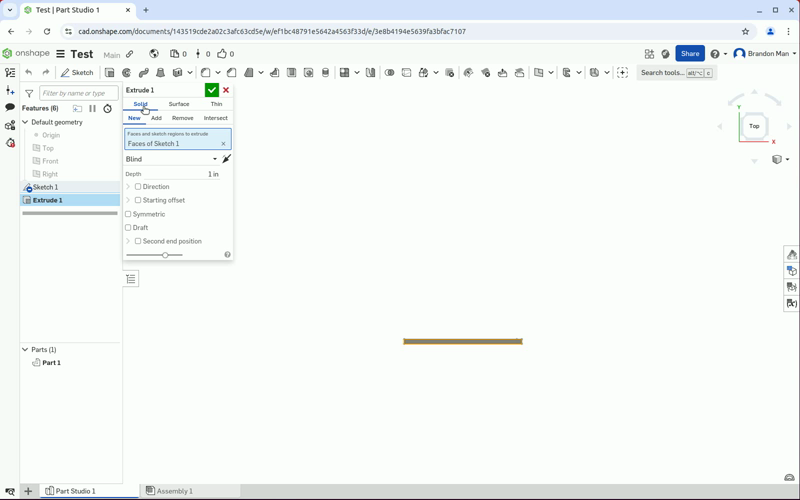
click(143, 106)
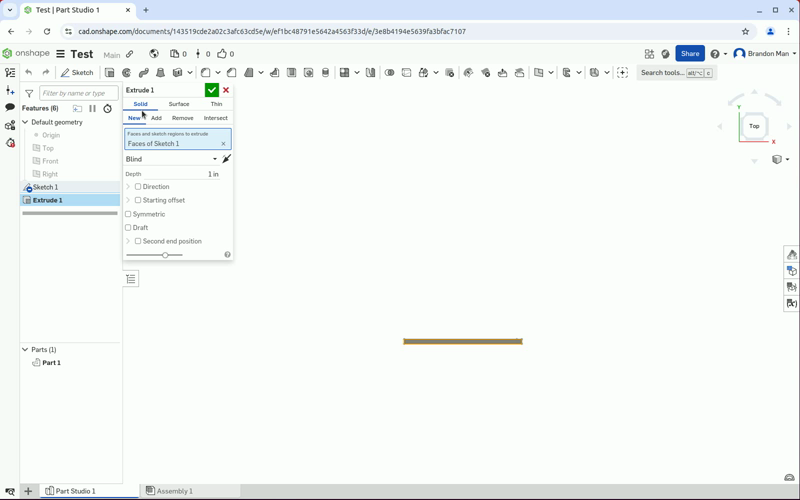
mouse_move(137, 120)
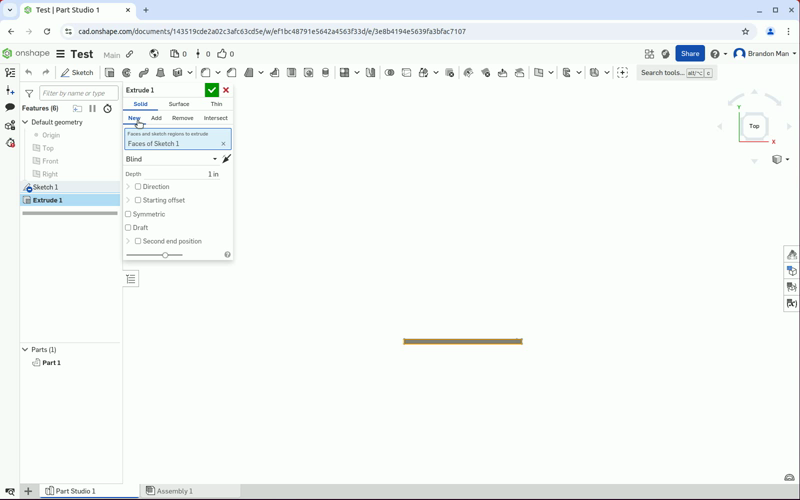
click(137, 120)
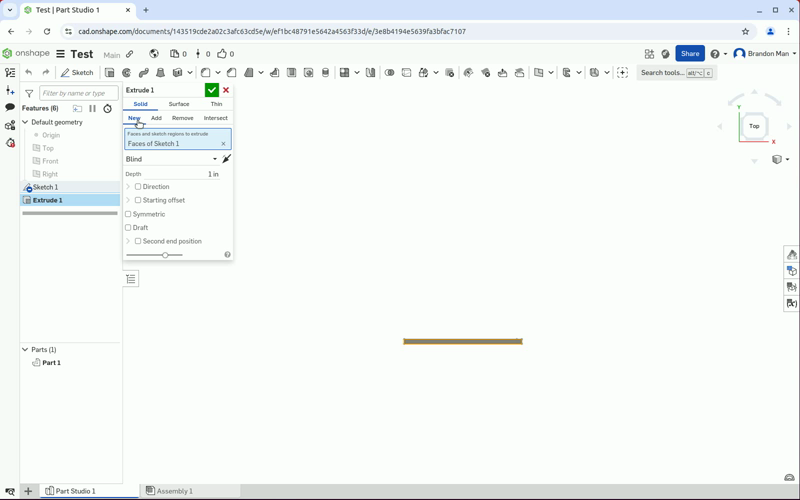
key(tab, 4)
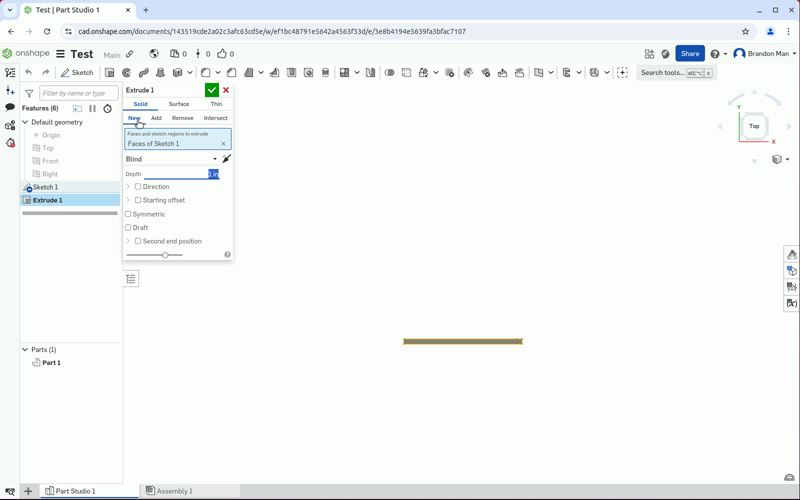
text(23.108)
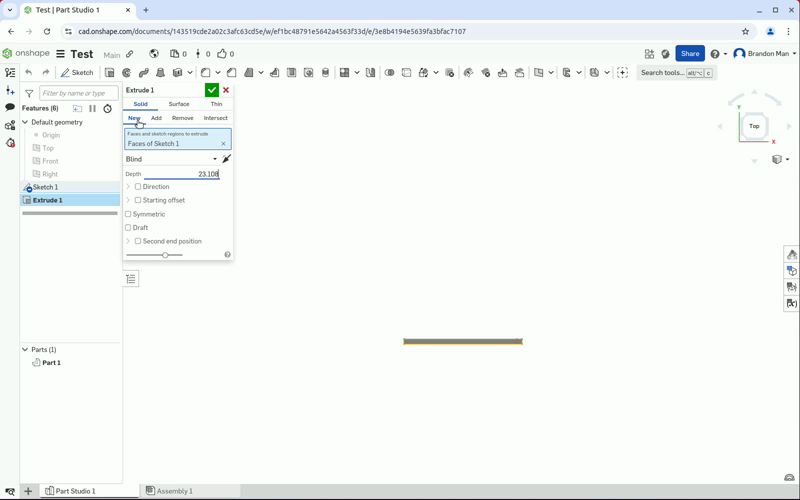
key(enter)
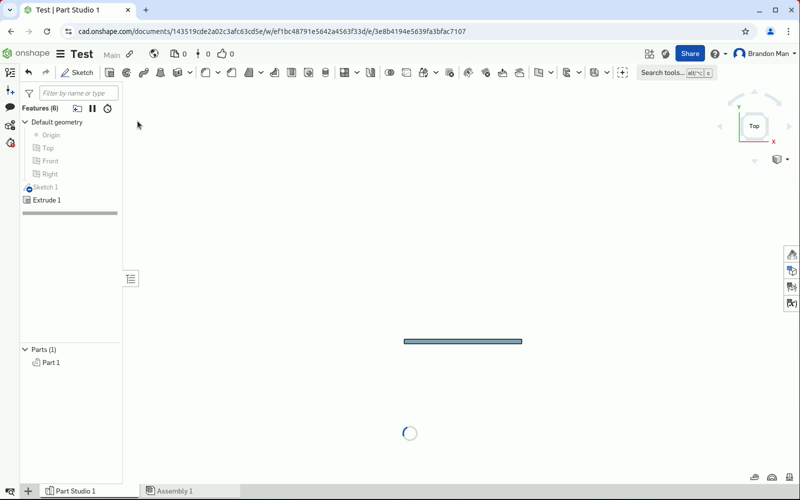
key(shift+h)
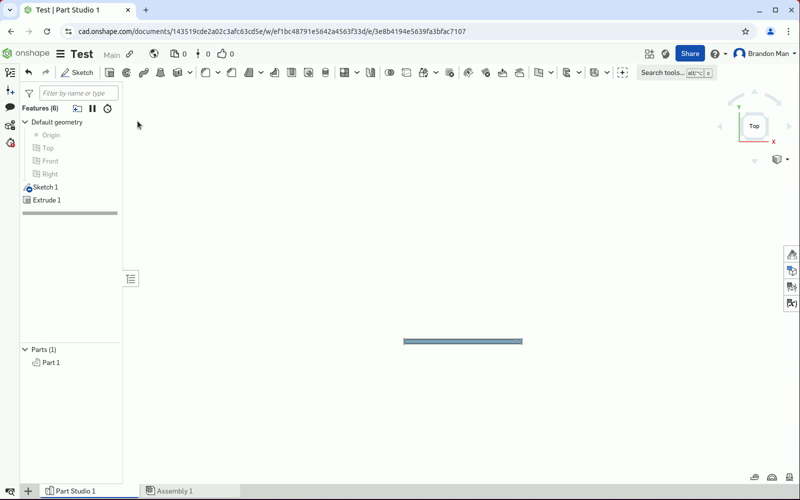
key(shift+h)
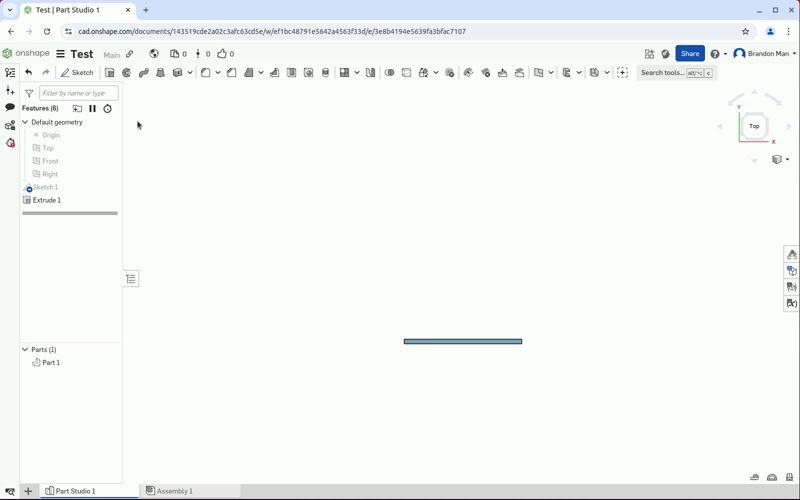
mouse_move(73, 189)
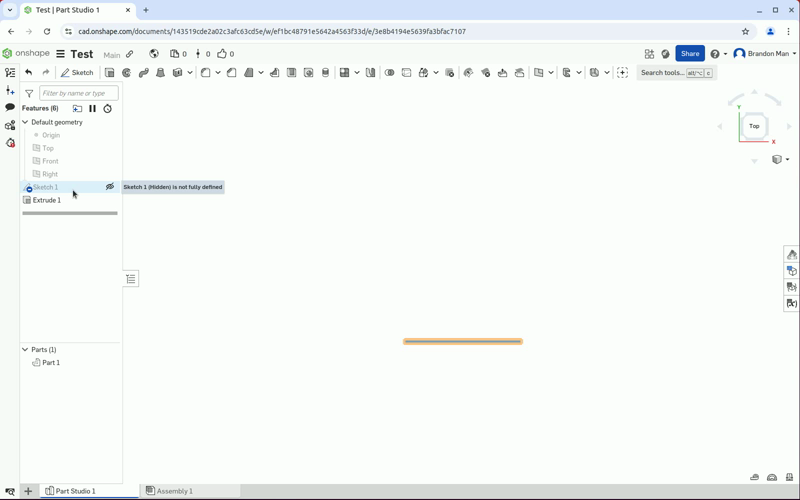
click(73, 189)
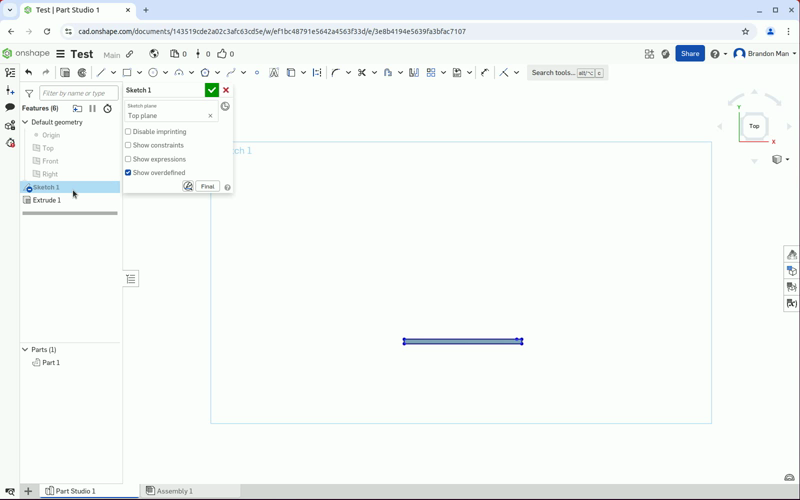
mouse_move(229, 92)
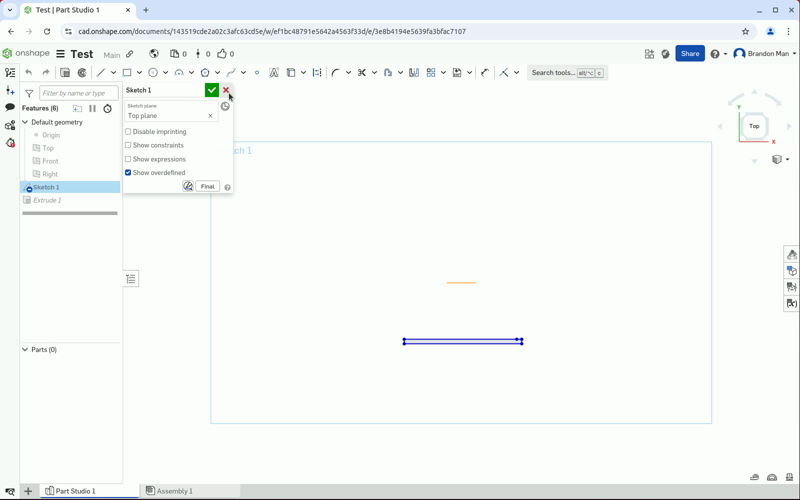
click(229, 92)
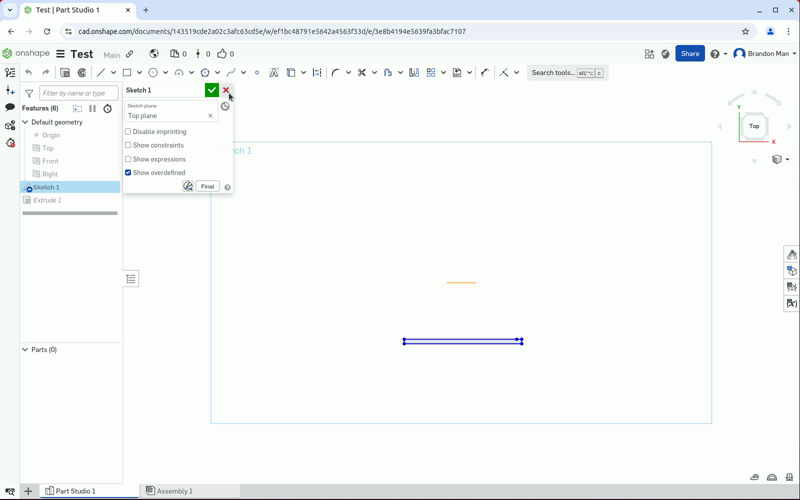
key(shift+s)
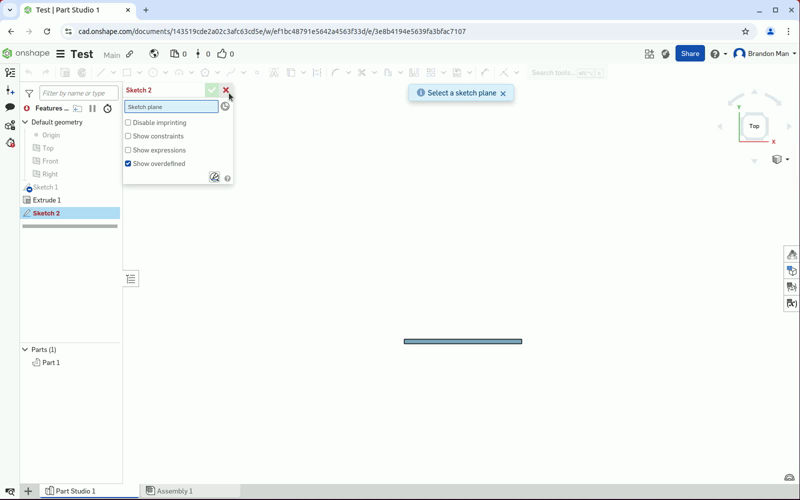
mouse_move(73, 150)
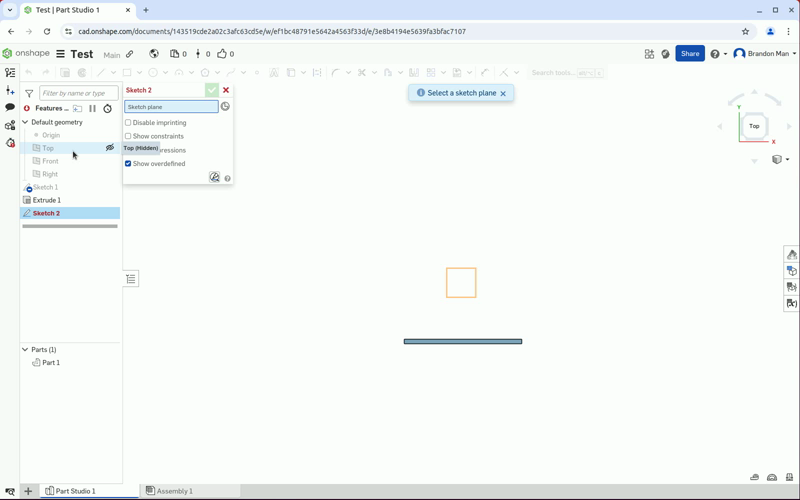
click(73, 150)
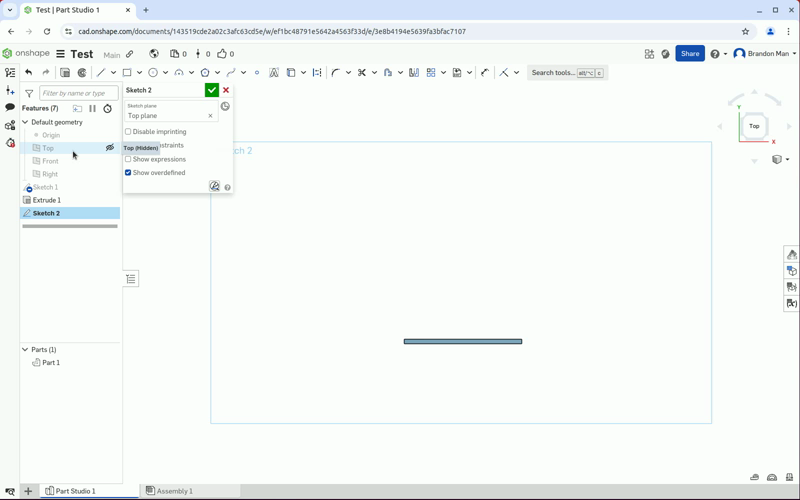
mouse_move(73, 352)
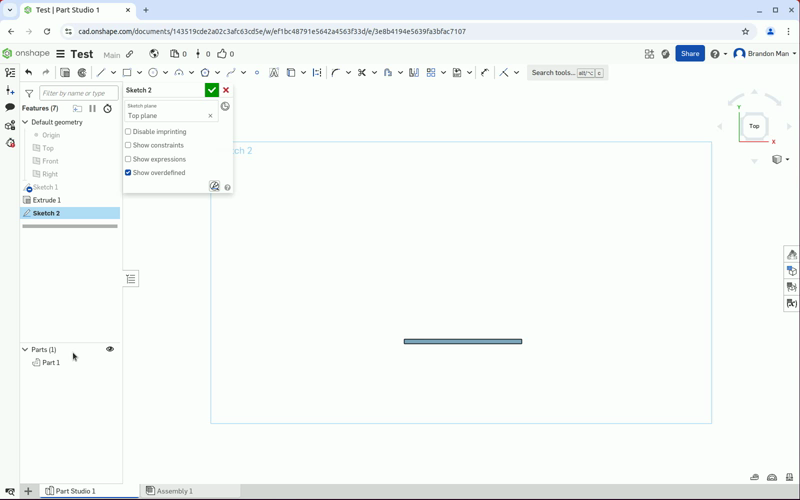
key(y)
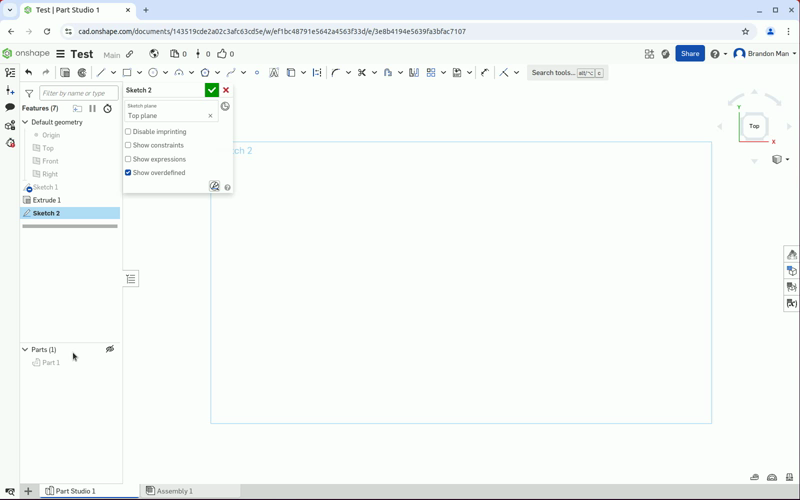
key(l)
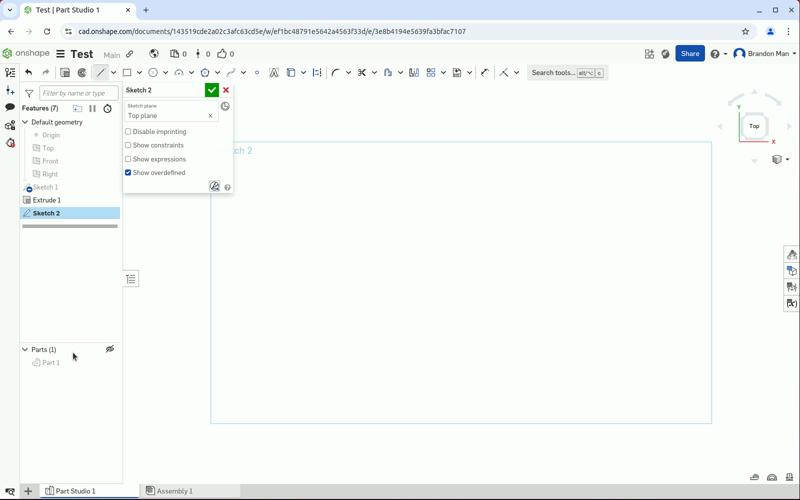
key_down(shift)
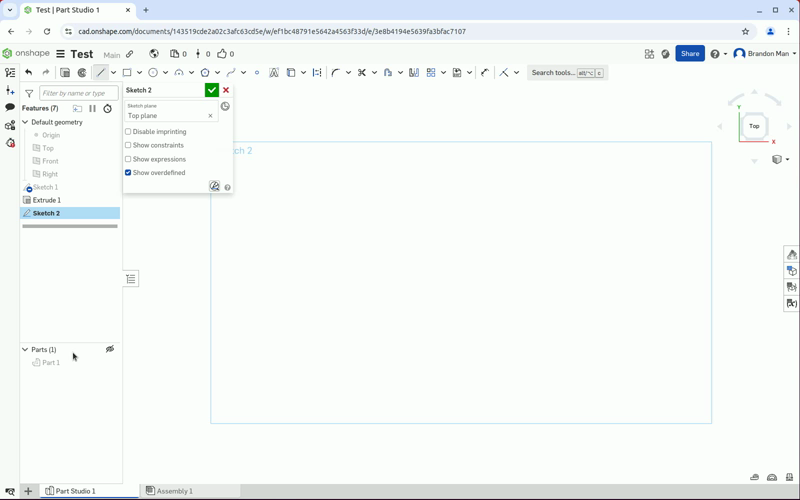
mouse_move(399, 343)
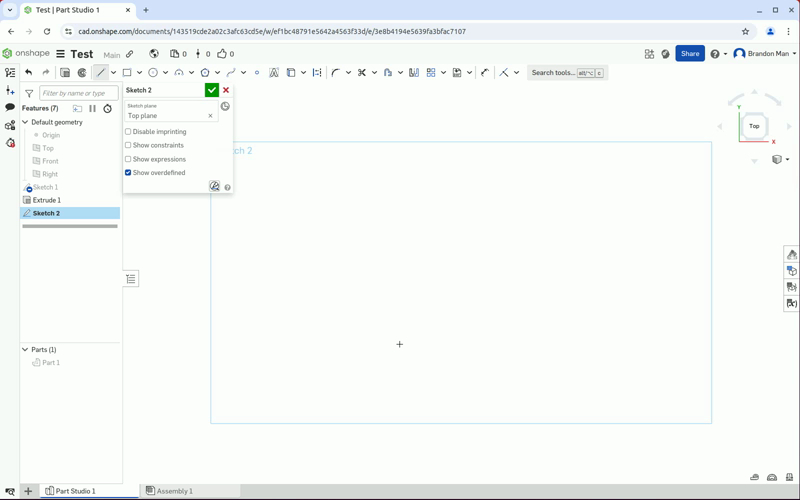
click(399, 343)
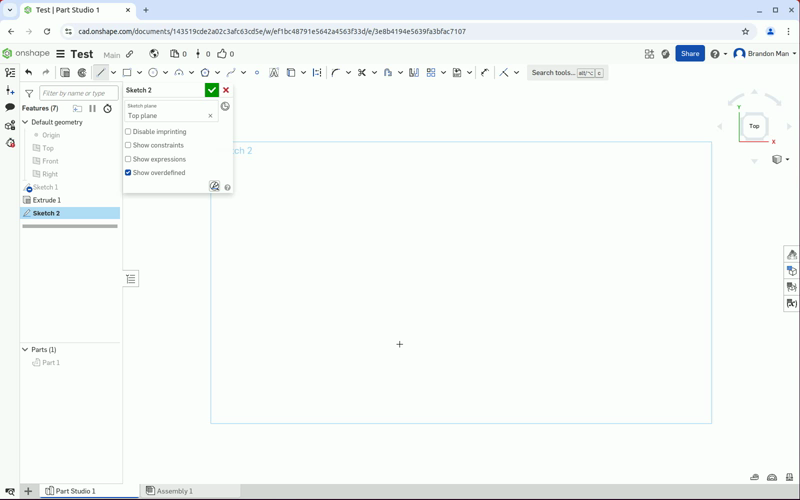
key_up(shift)
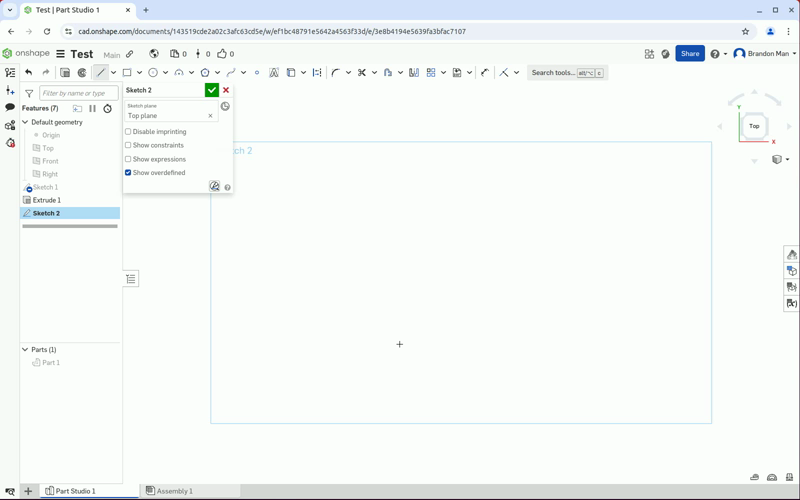
key_down(shift)
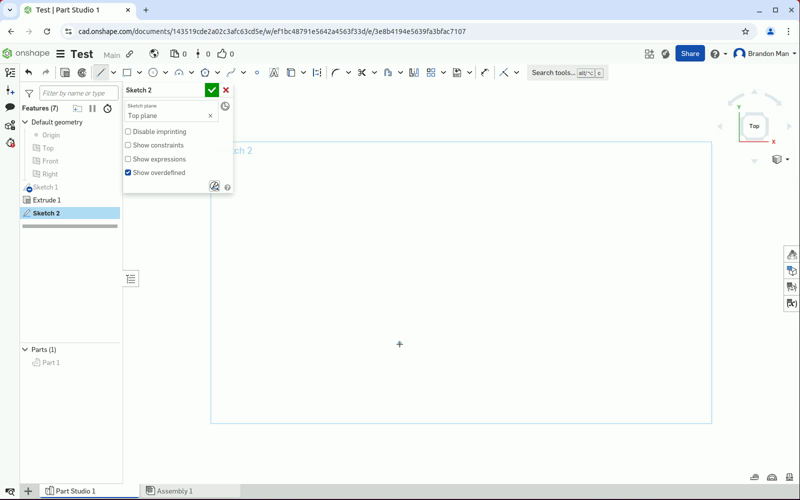
mouse_move(429, 343)
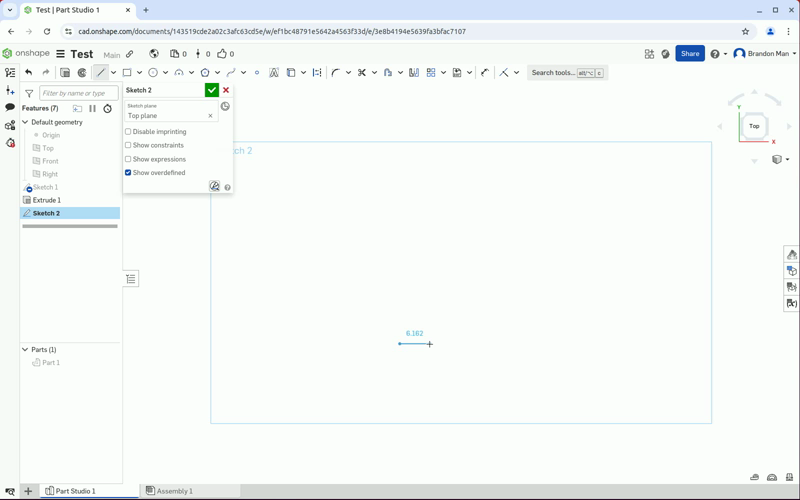
mouse_move(404, 343)
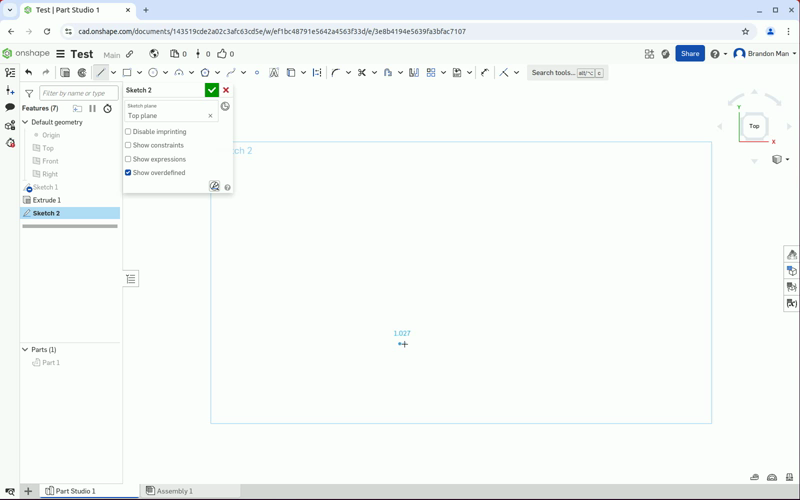
scroll(6)
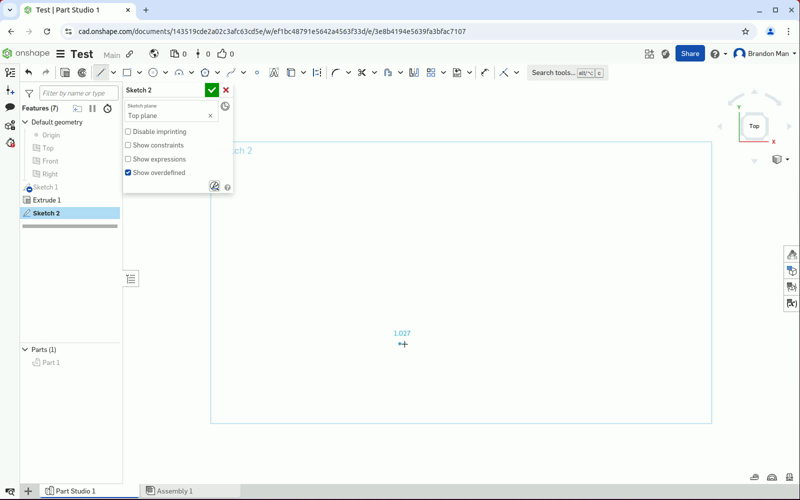
scroll(6)
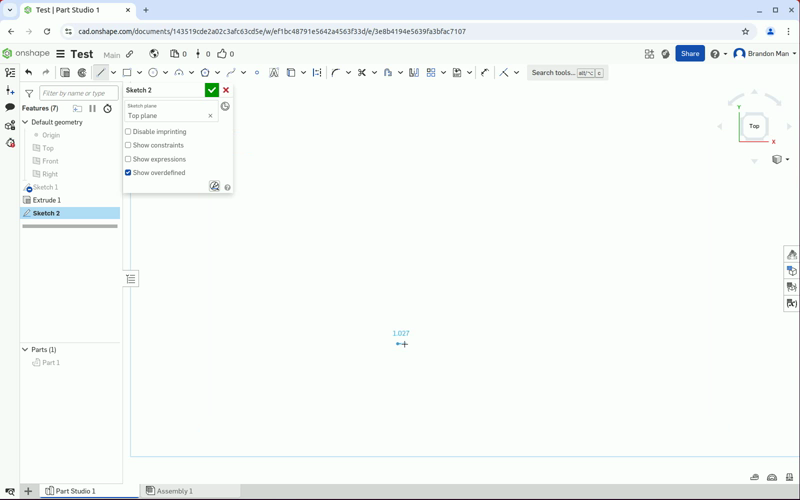
scroll(6)
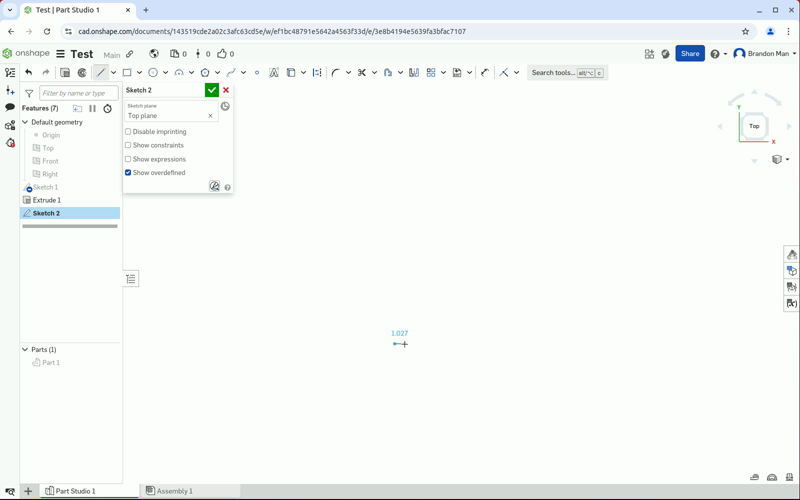
scroll(6)
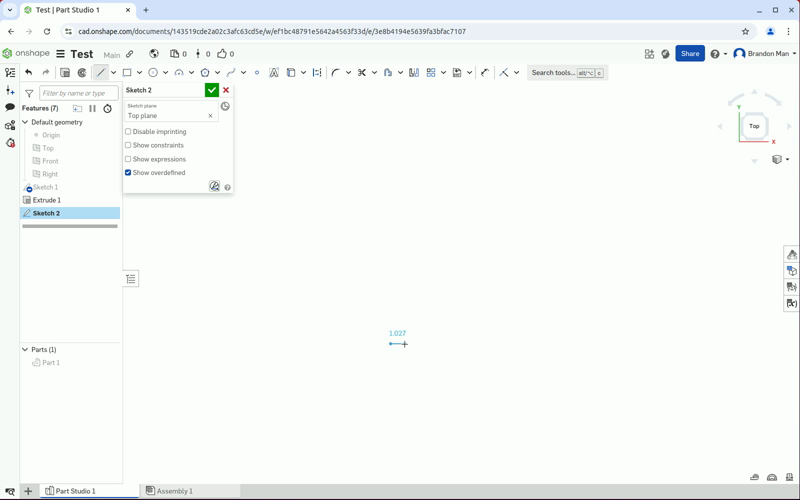
scroll(6)
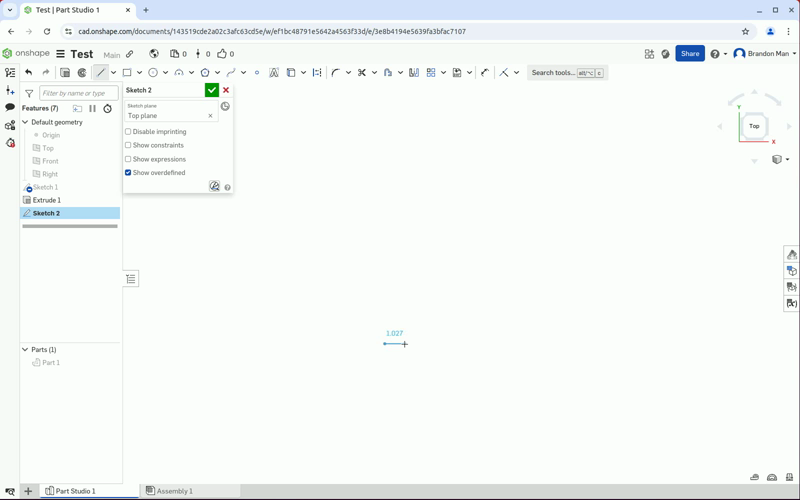
scroll(6)
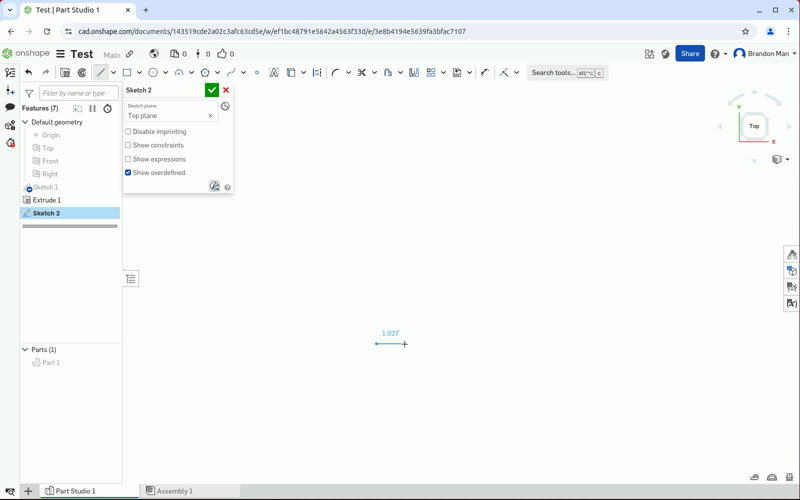
scroll(6)
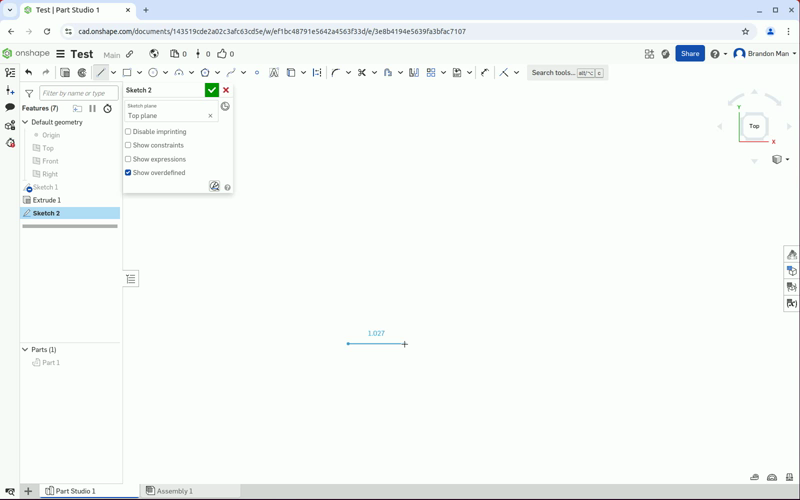
click(404, 343)
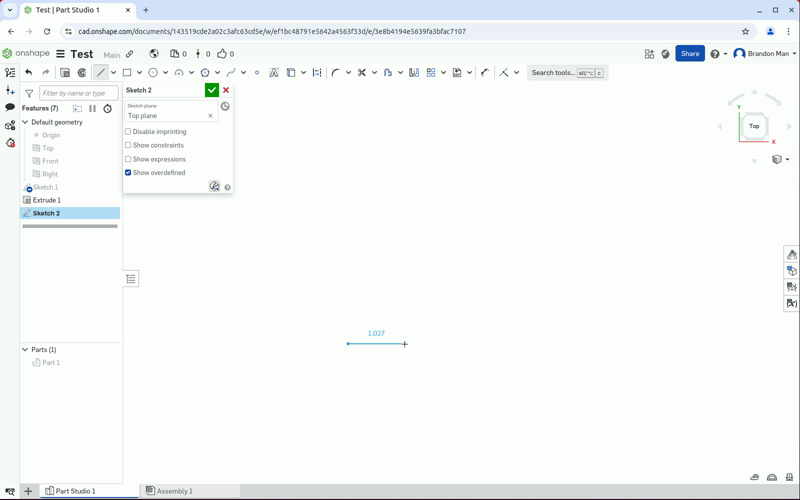
scroll(-6)
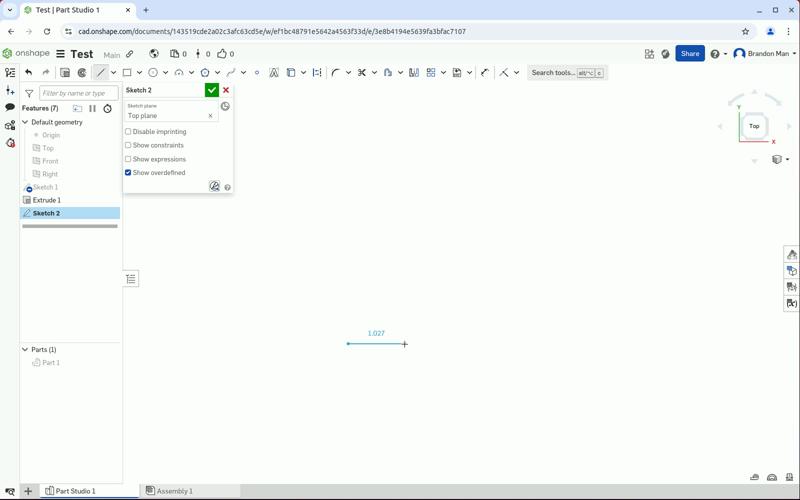
scroll(-6)
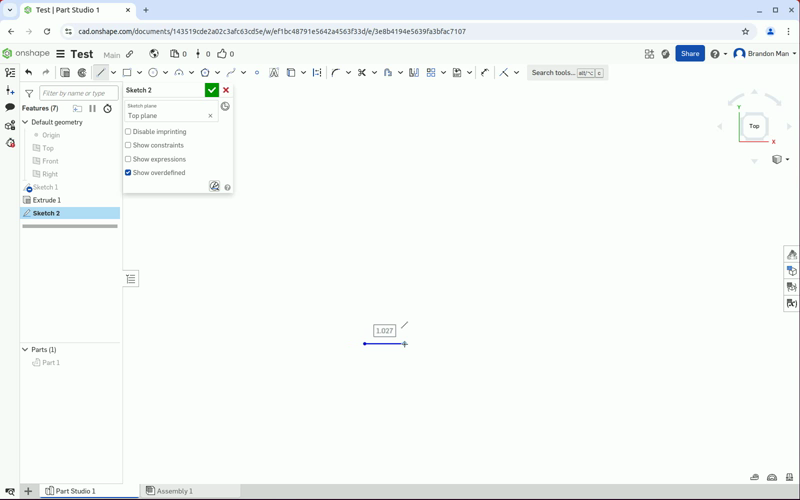
scroll(-6)
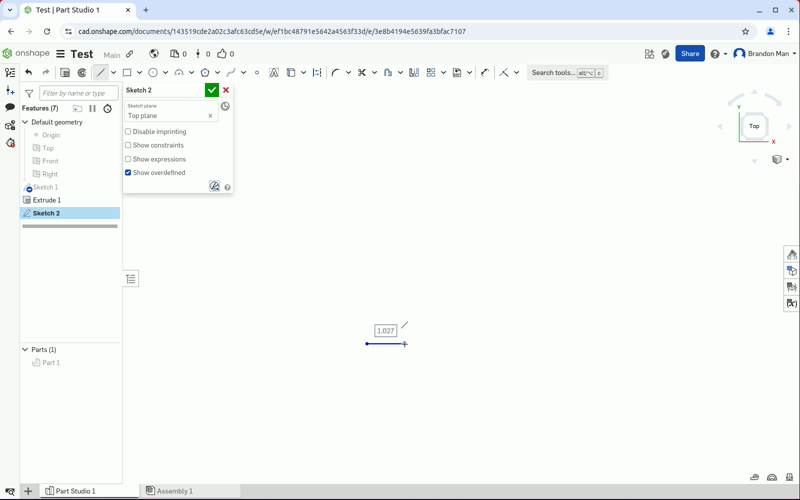
scroll(-6)
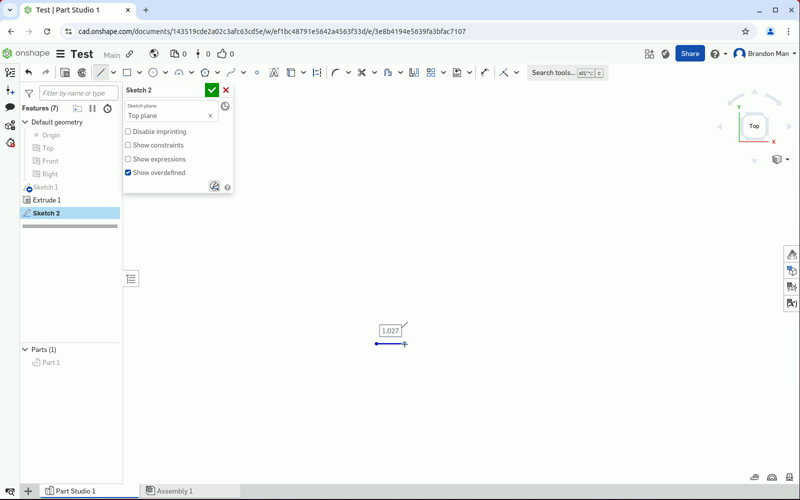
scroll(-6)
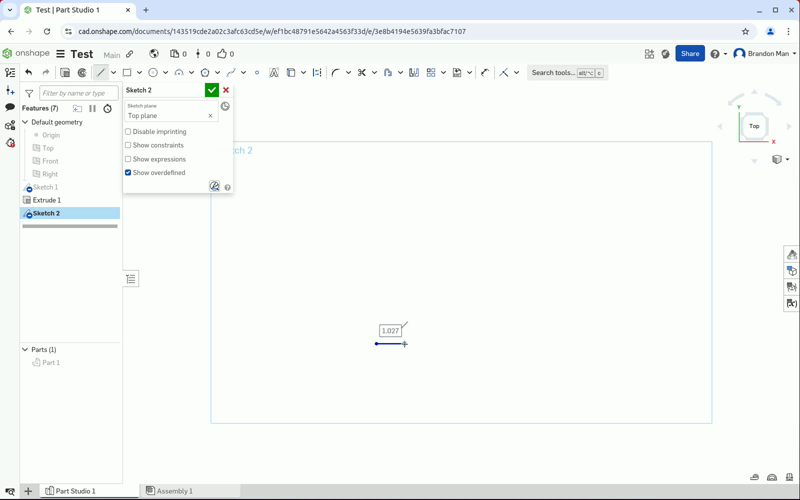
scroll(-6)
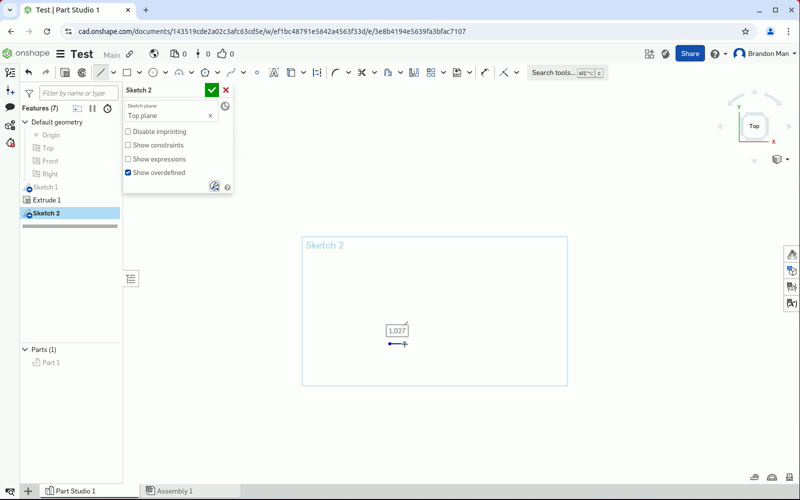
scroll(-6)
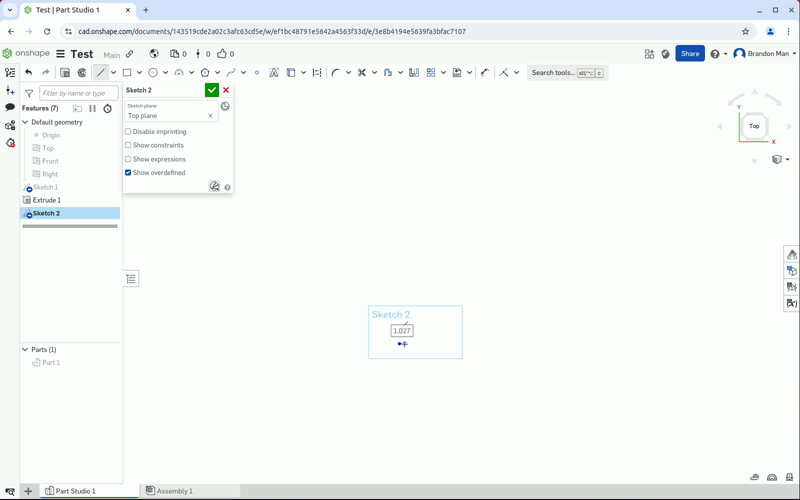
key_up(shift)
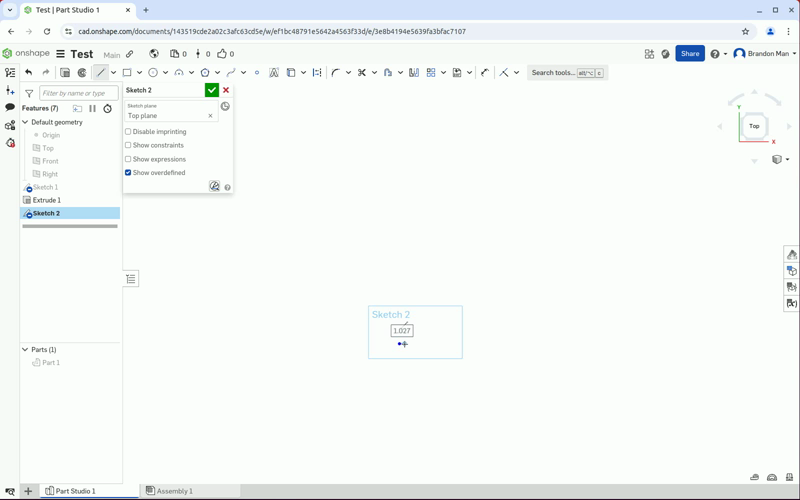
key_down(shift)
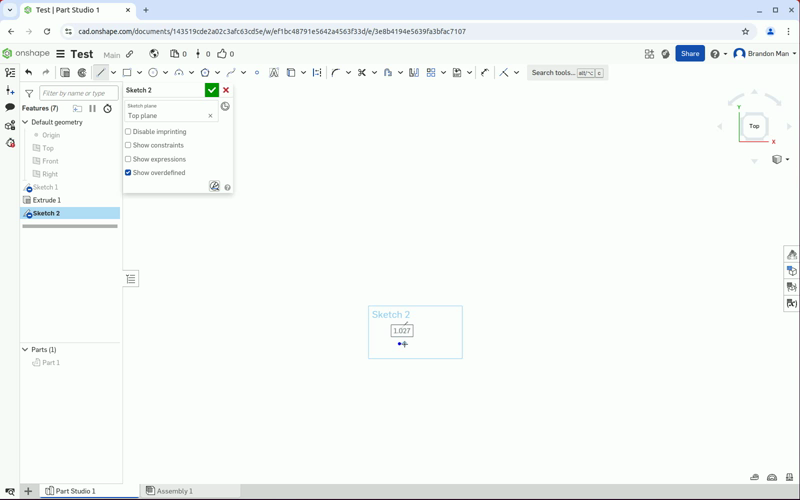
mouse_move(434, 343)
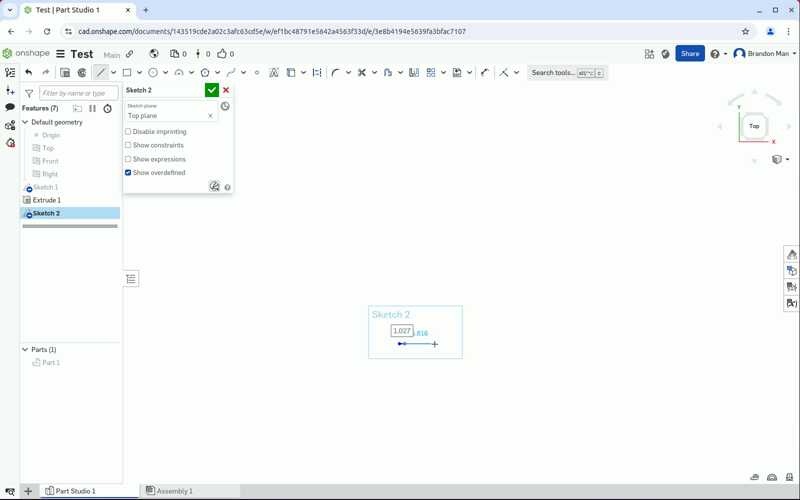
mouse_move(404, 339)
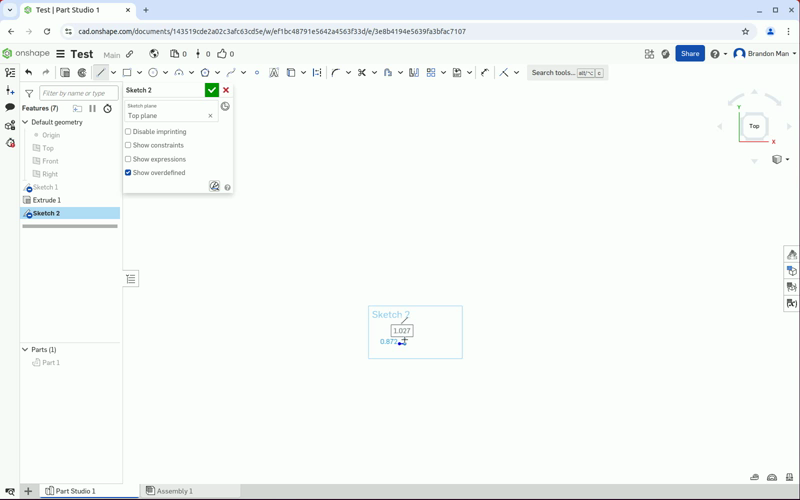
scroll(6)
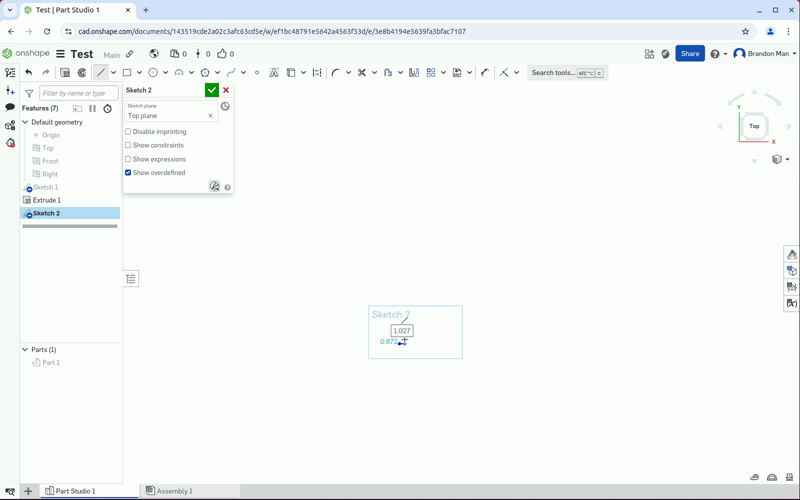
scroll(6)
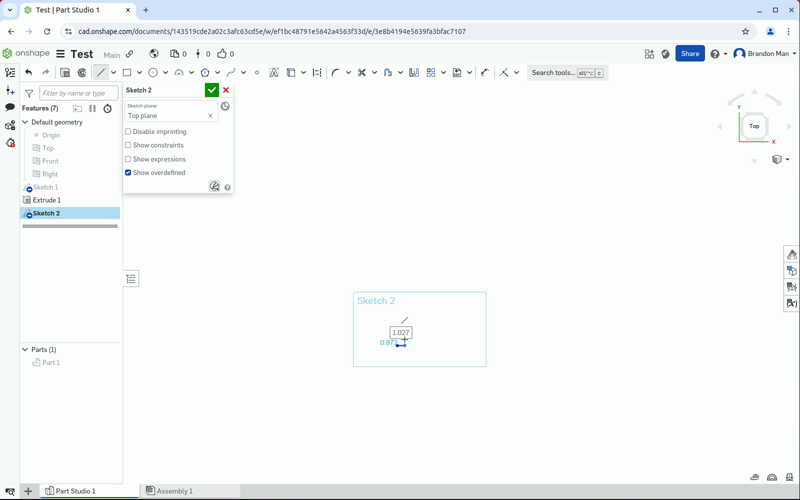
scroll(6)
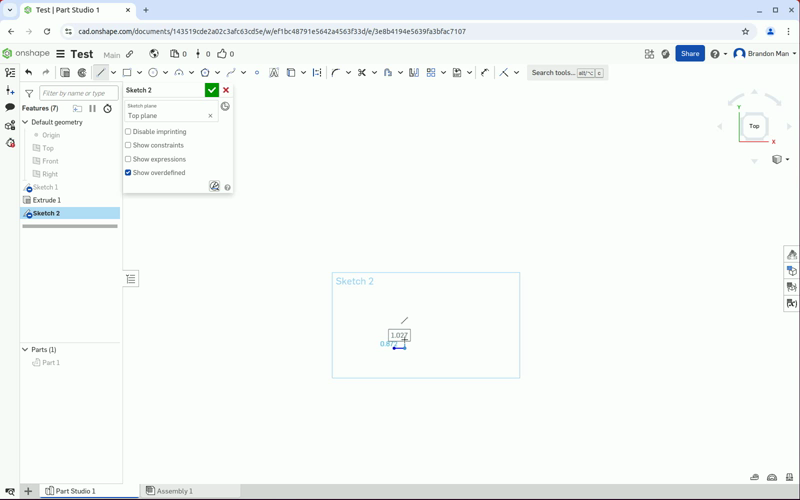
scroll(6)
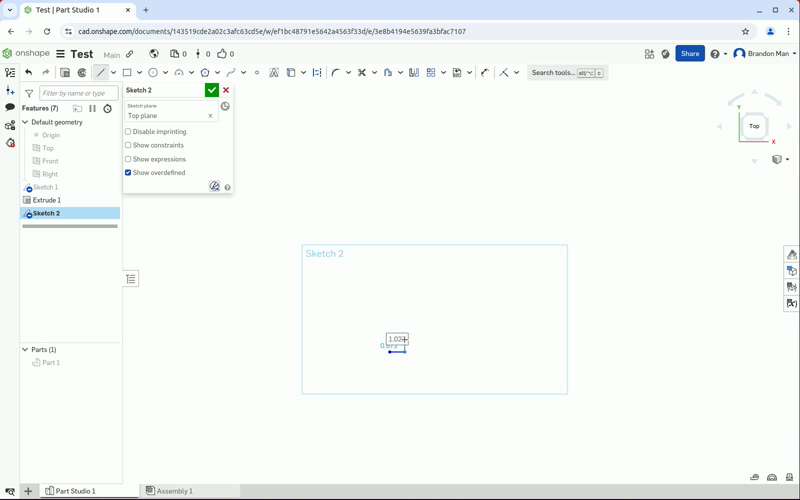
scroll(6)
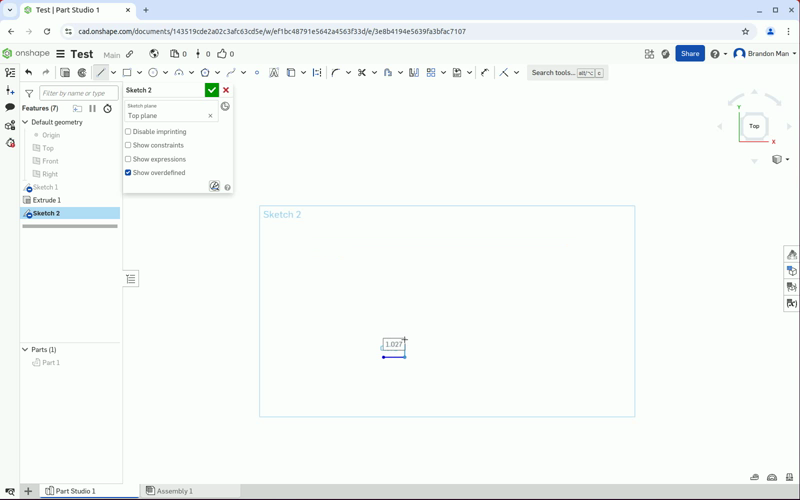
scroll(6)
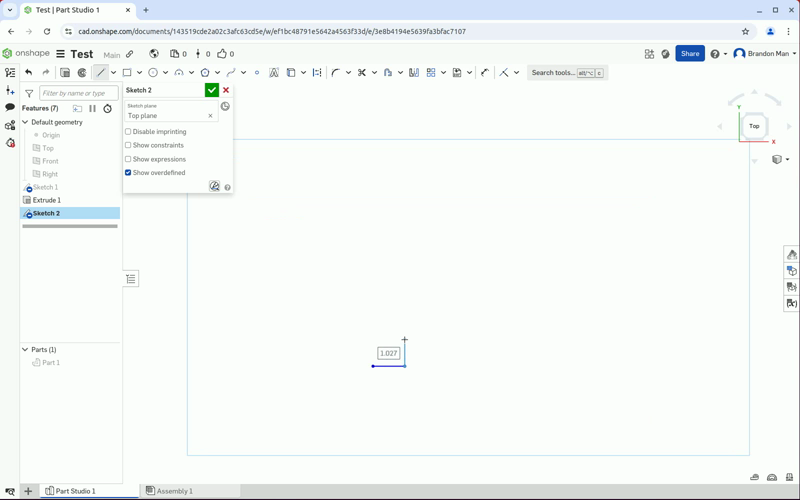
scroll(6)
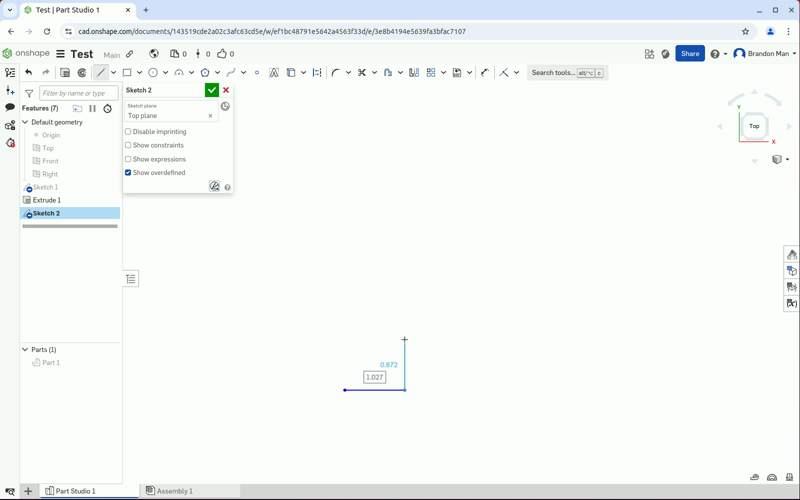
click(404, 339)
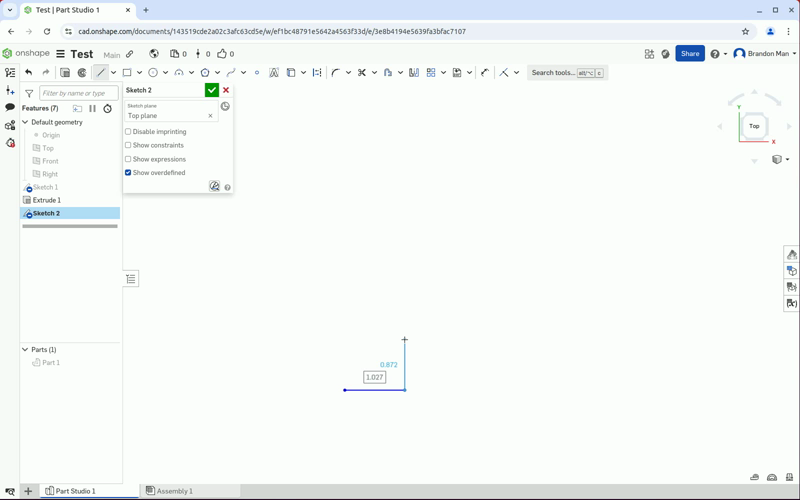
scroll(-6)
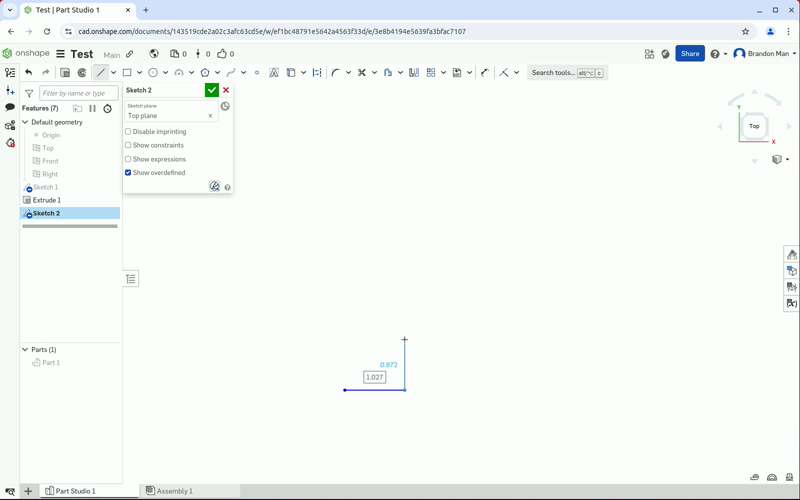
scroll(-6)
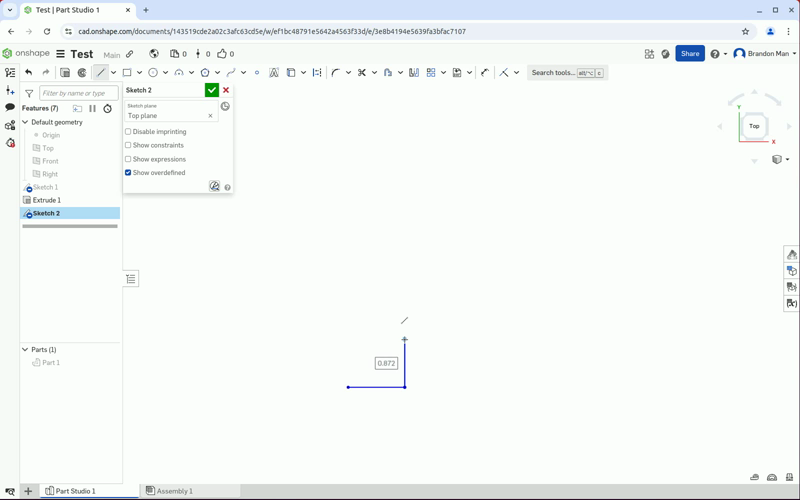
scroll(-6)
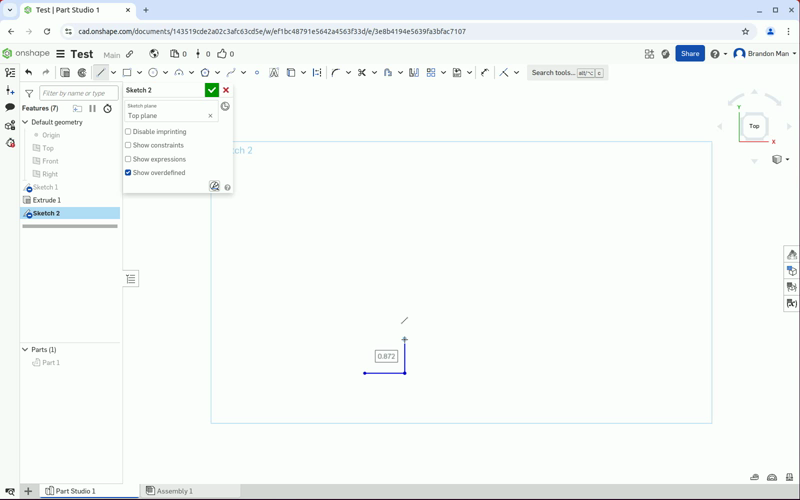
scroll(-6)
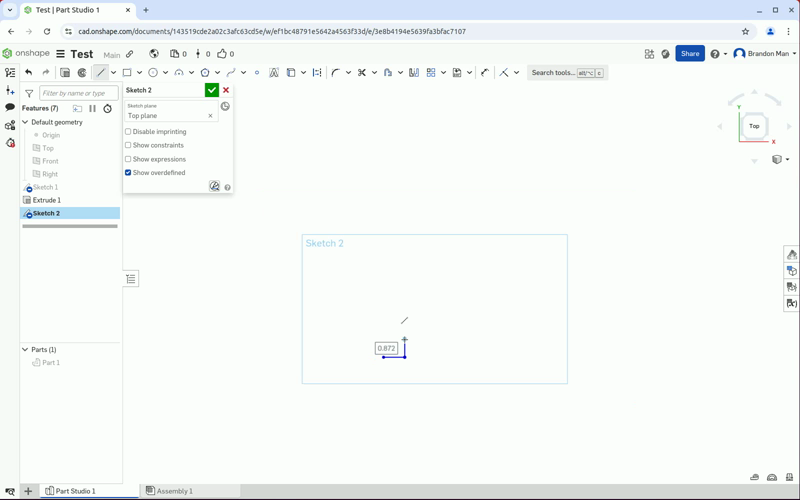
scroll(-6)
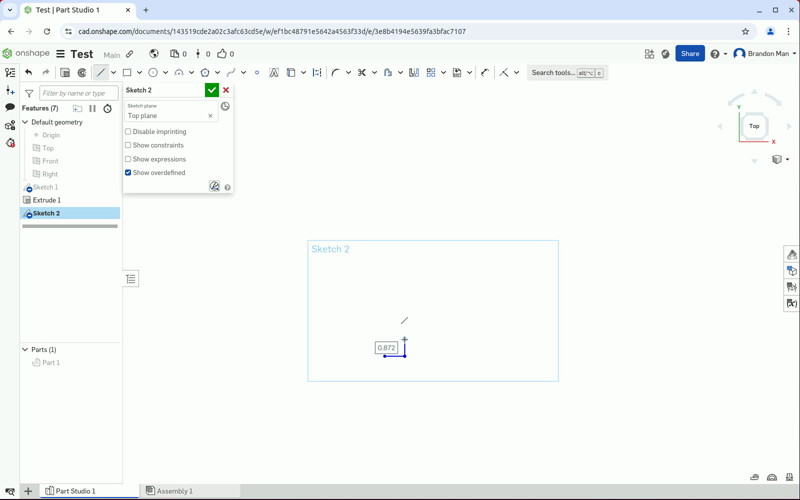
scroll(-6)
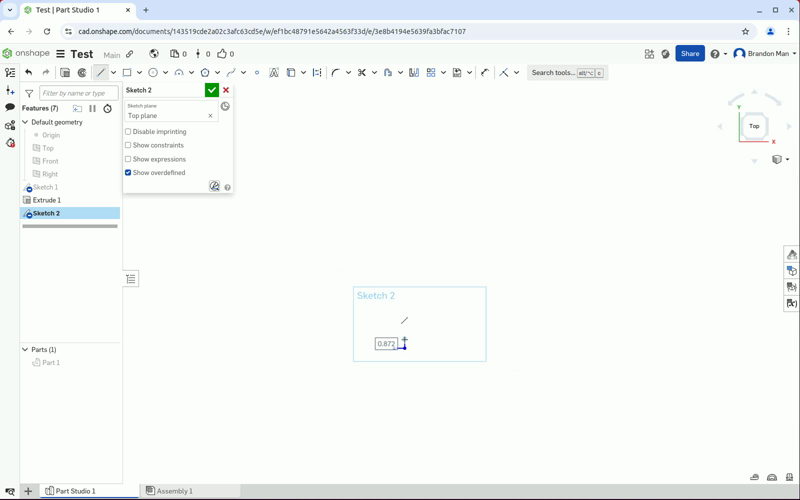
scroll(-6)
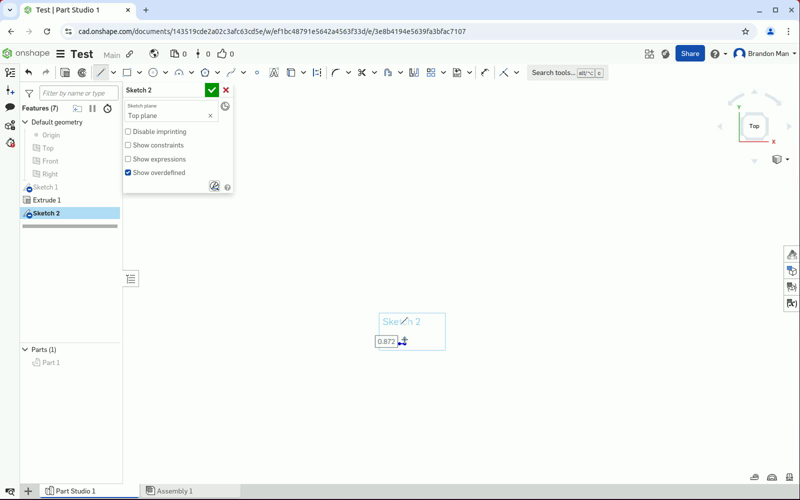
key_up(shift)
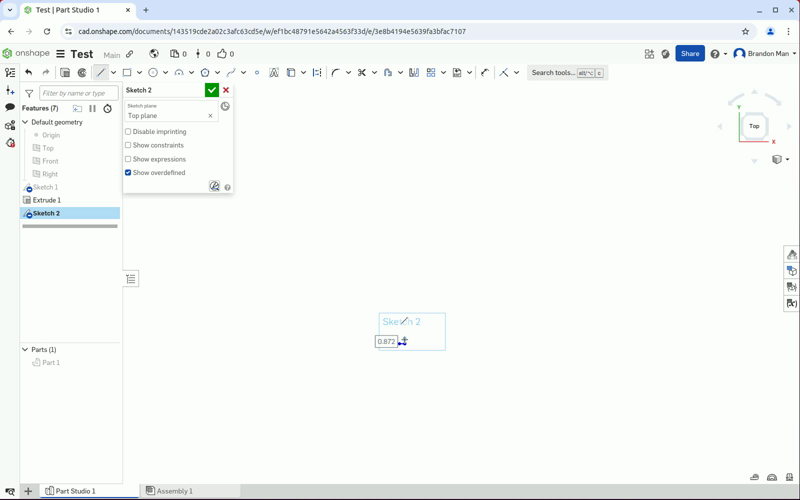
key_down(shift)
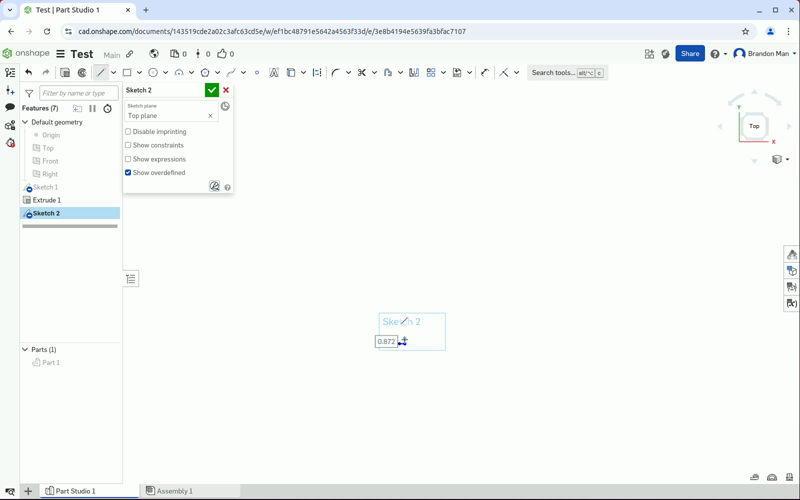
mouse_move(404, 226)
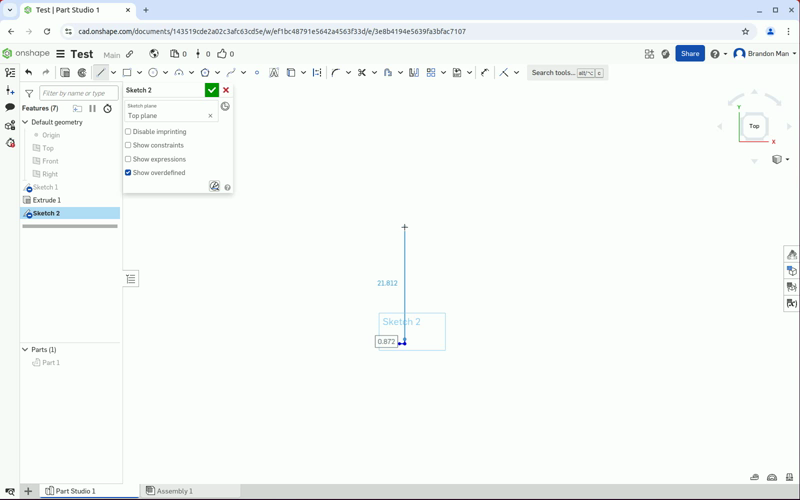
click(404, 226)
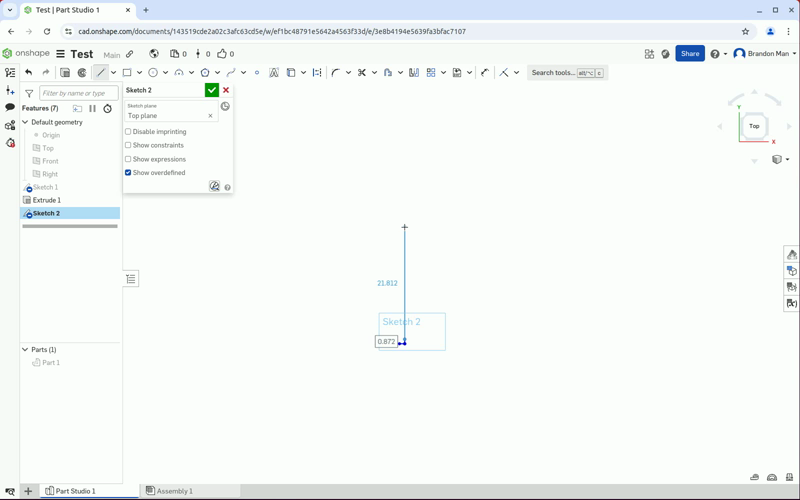
key_up(shift)
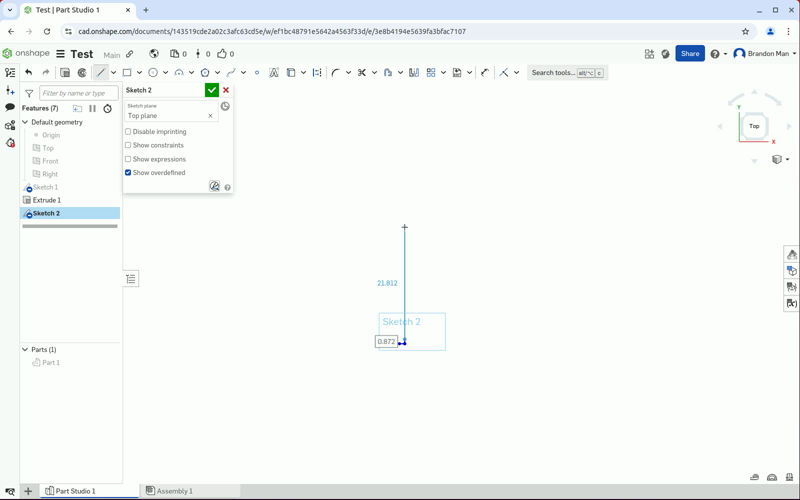
key_down(shift)
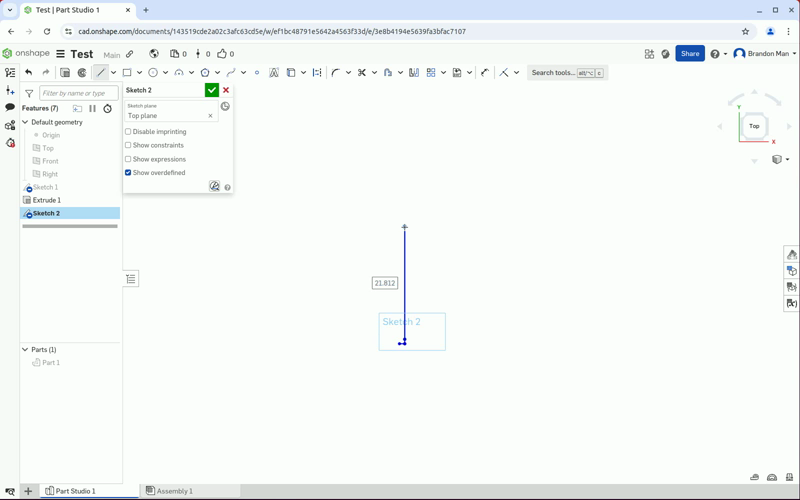
mouse_move(434, 226)
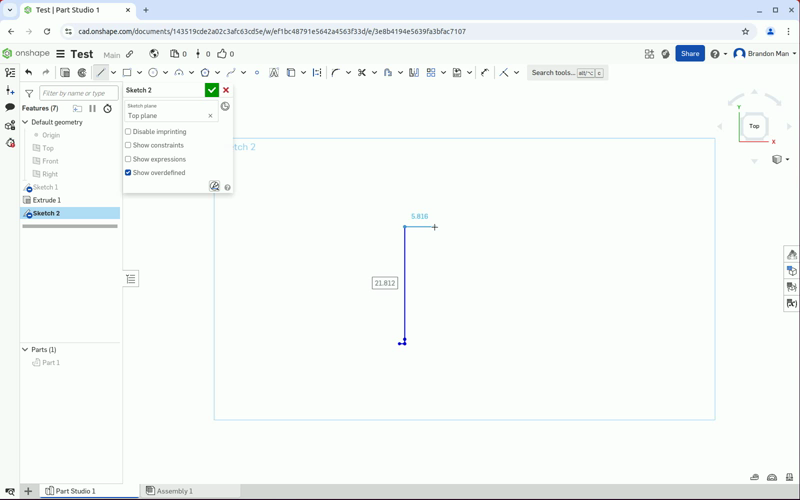
mouse_move(399, 226)
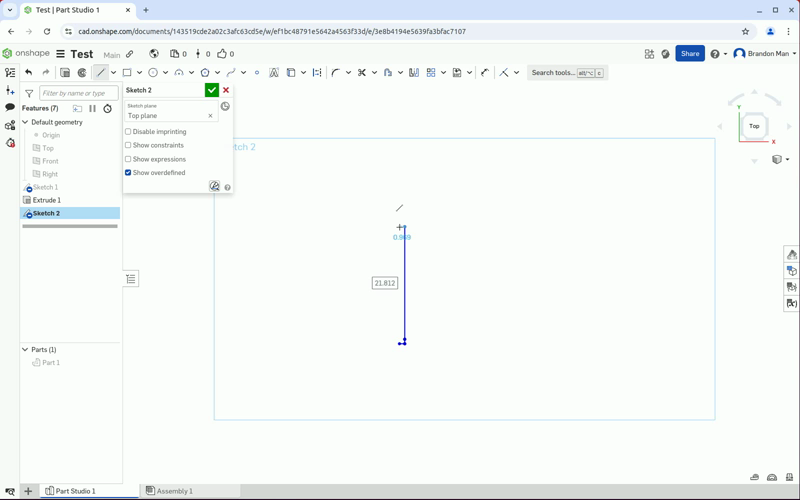
scroll(6)
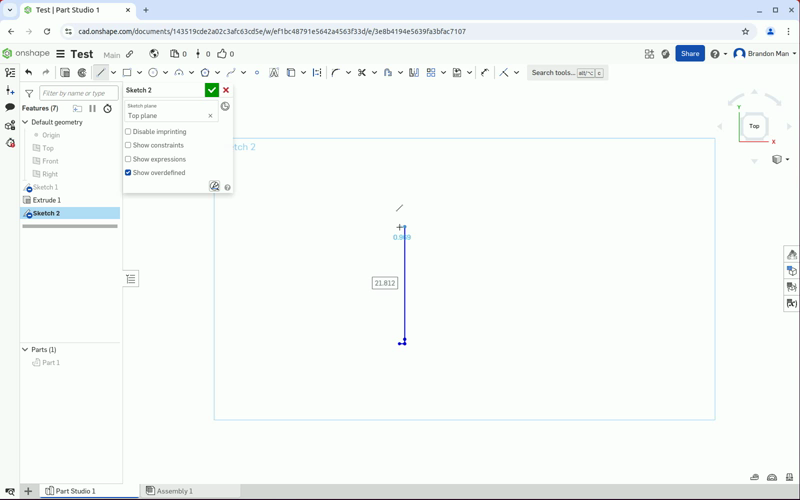
scroll(6)
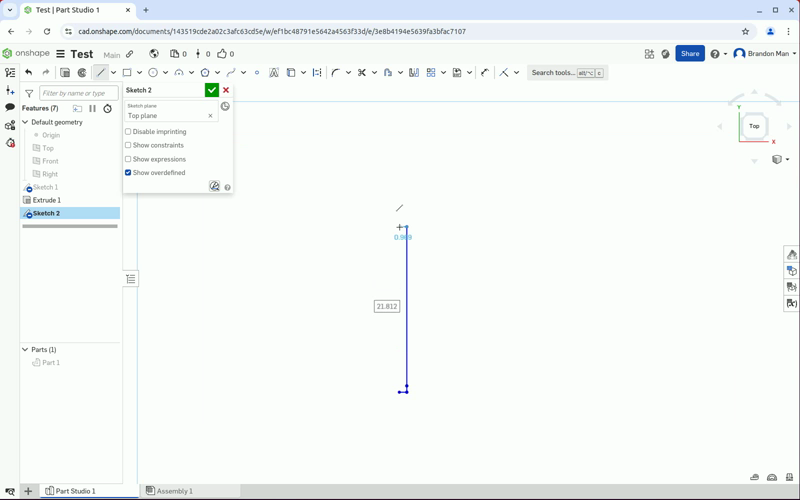
scroll(6)
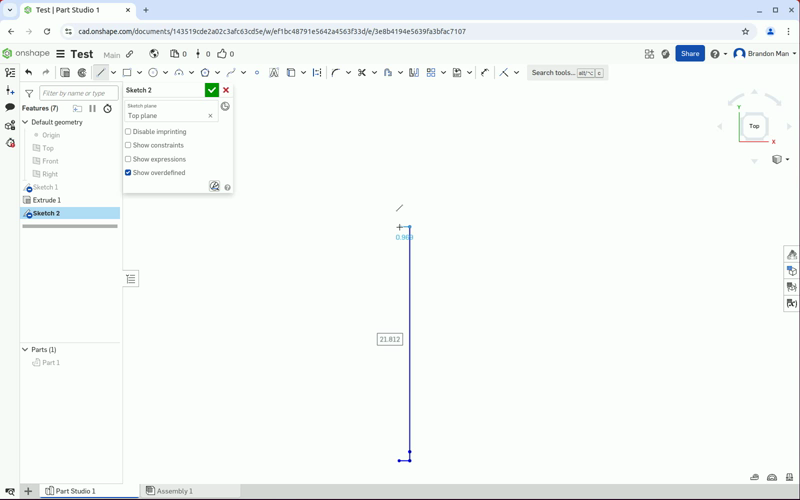
scroll(6)
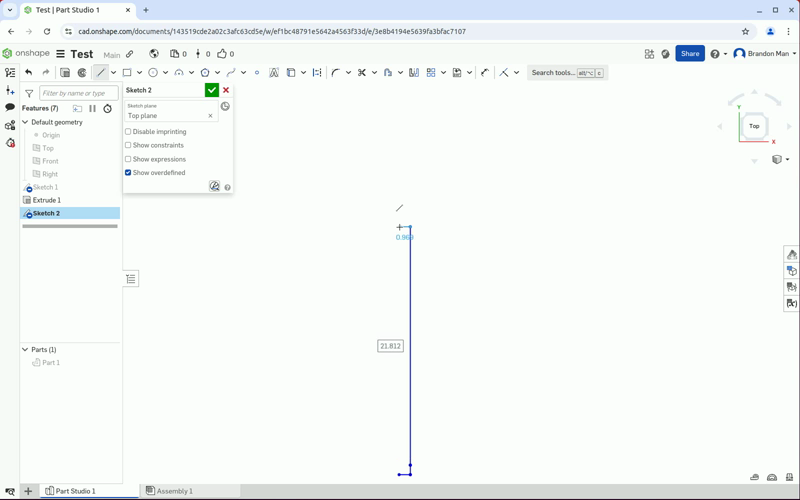
scroll(6)
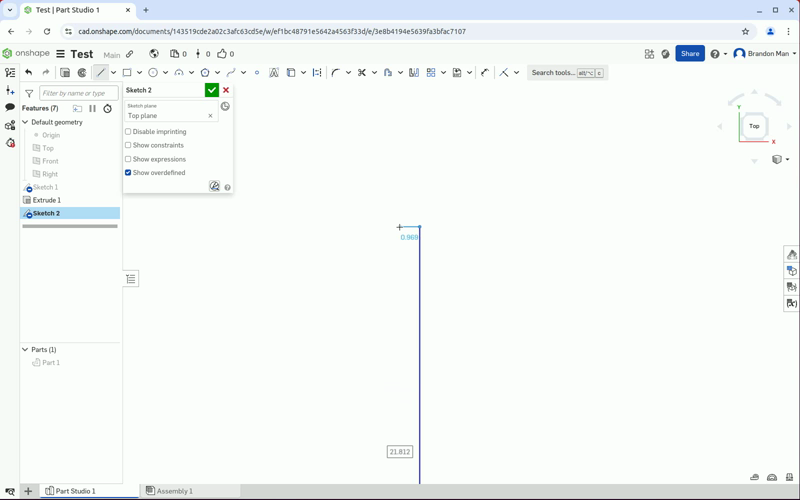
scroll(6)
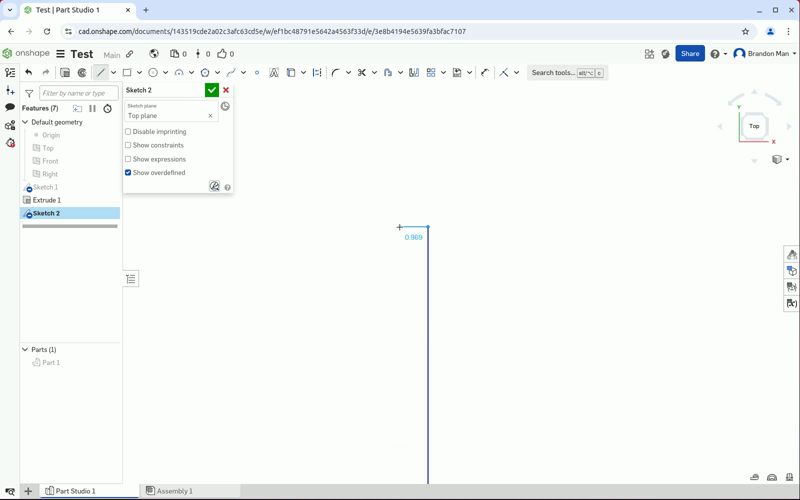
scroll(6)
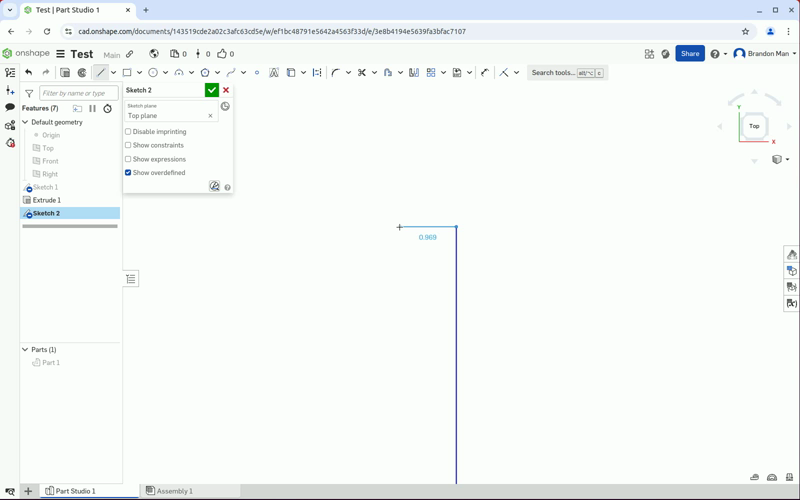
click(399, 226)
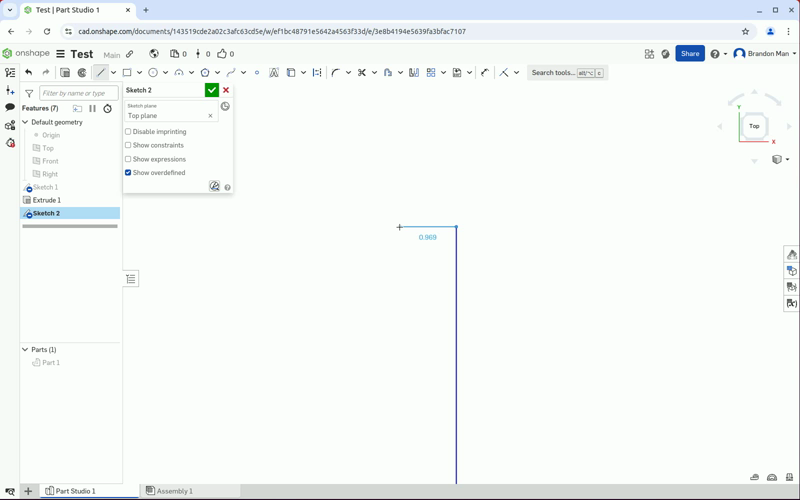
scroll(-6)
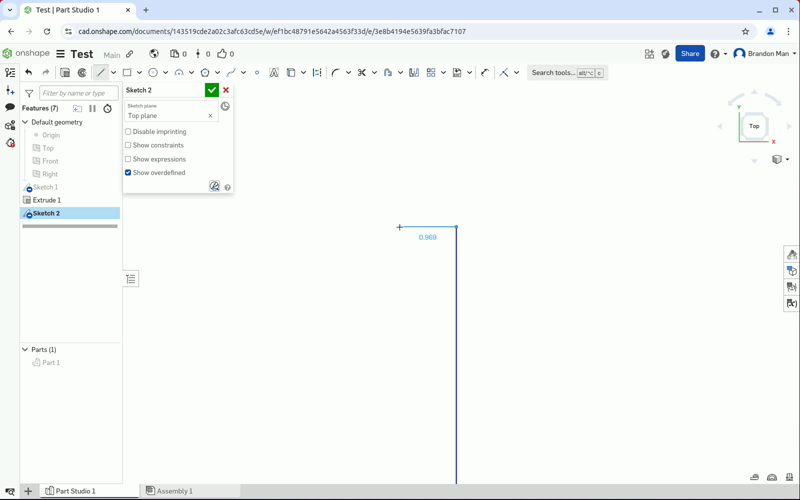
scroll(-6)
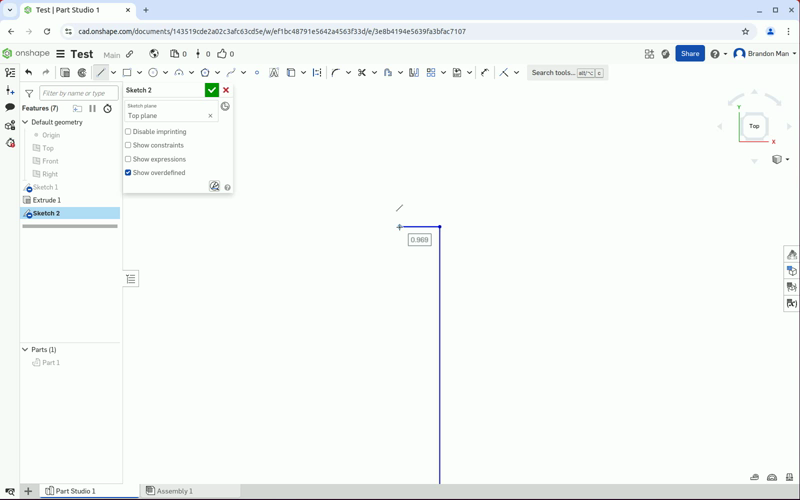
scroll(-6)
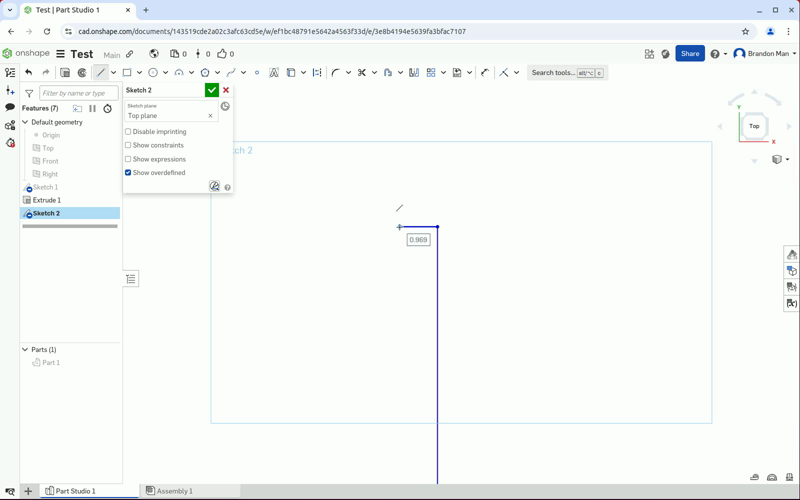
scroll(-6)
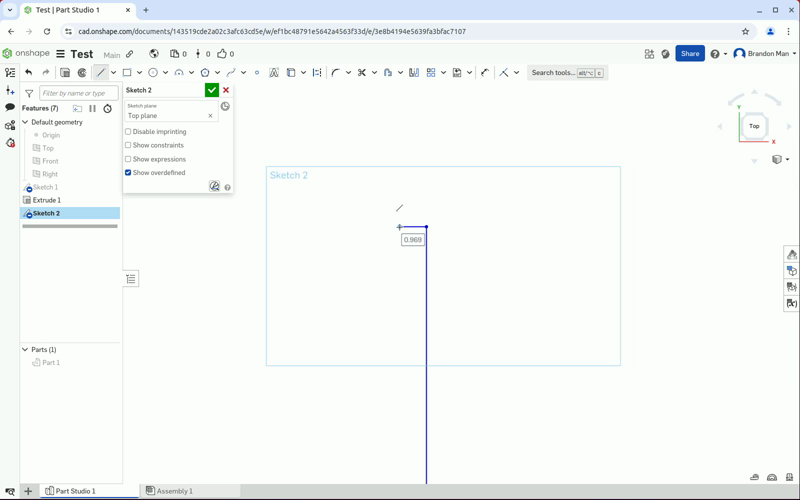
scroll(-6)
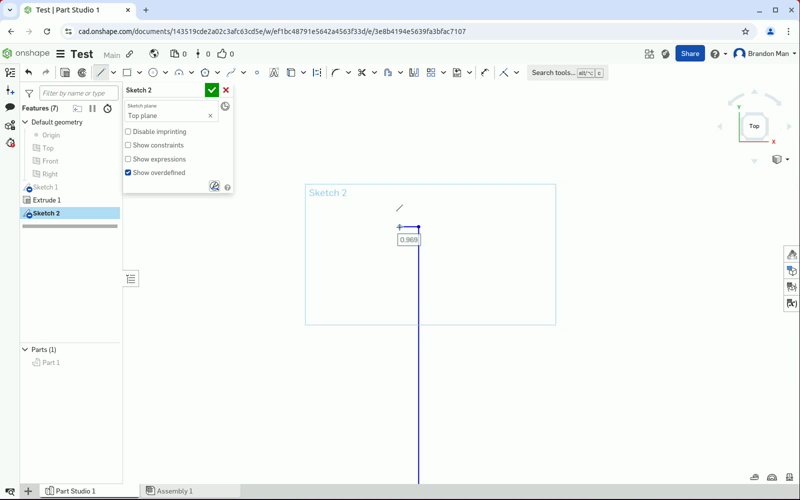
scroll(-6)
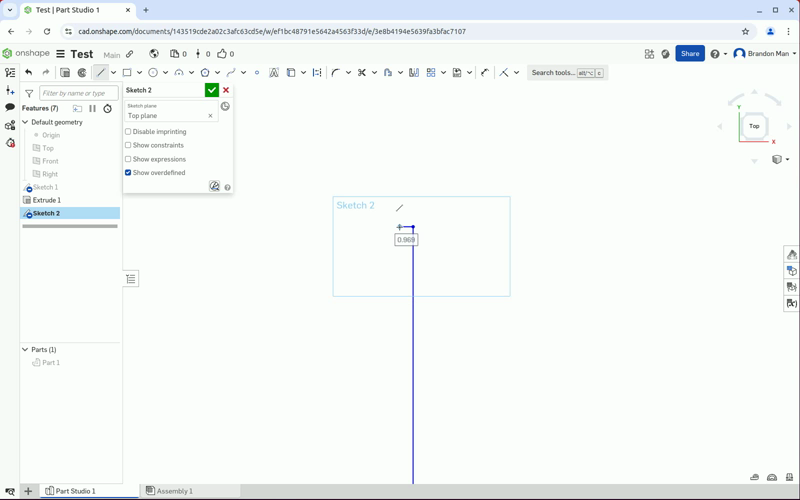
scroll(-6)
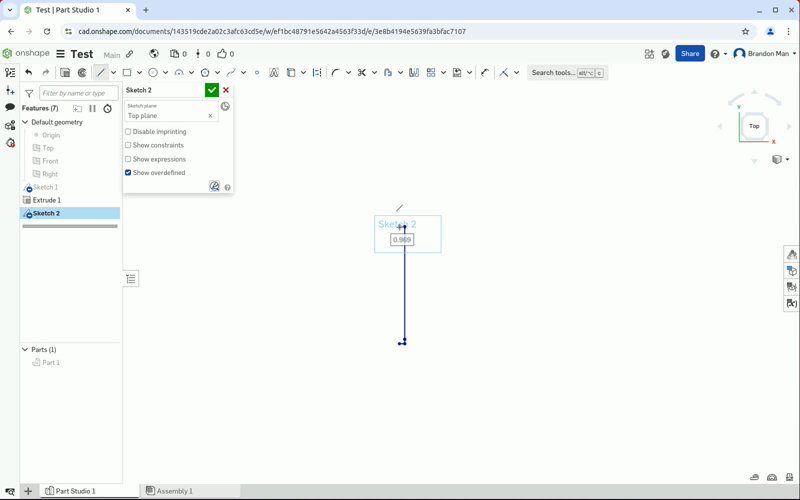
key_up(shift)
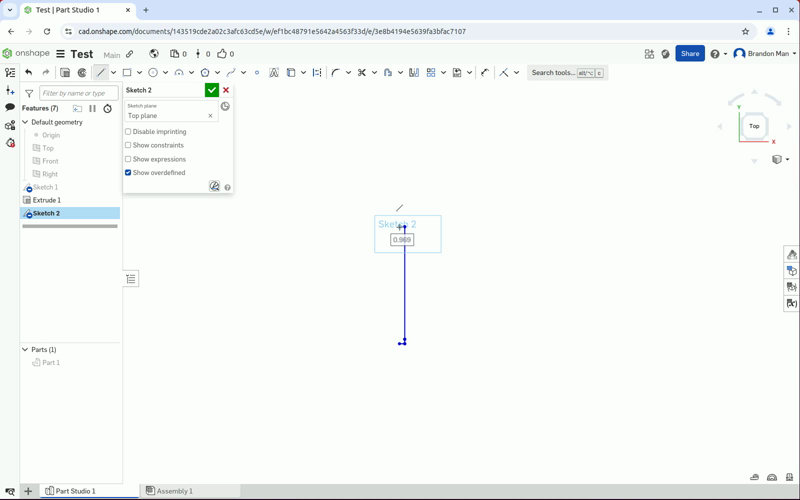
key_down(shift)
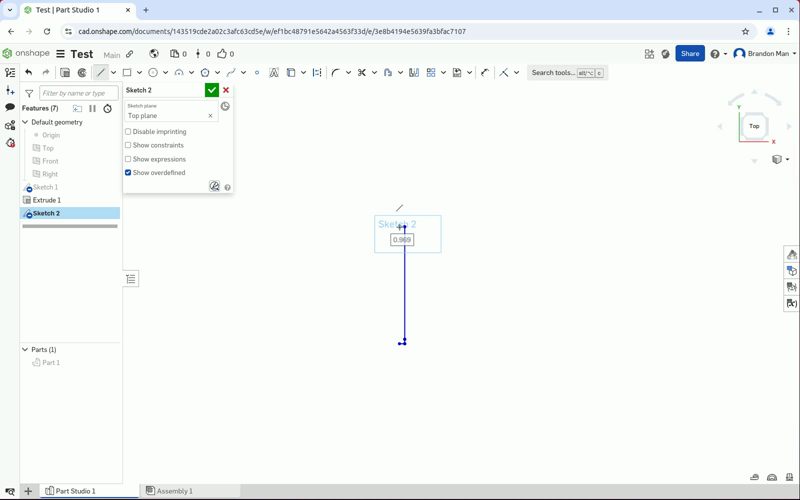
mouse_move(399, 343)
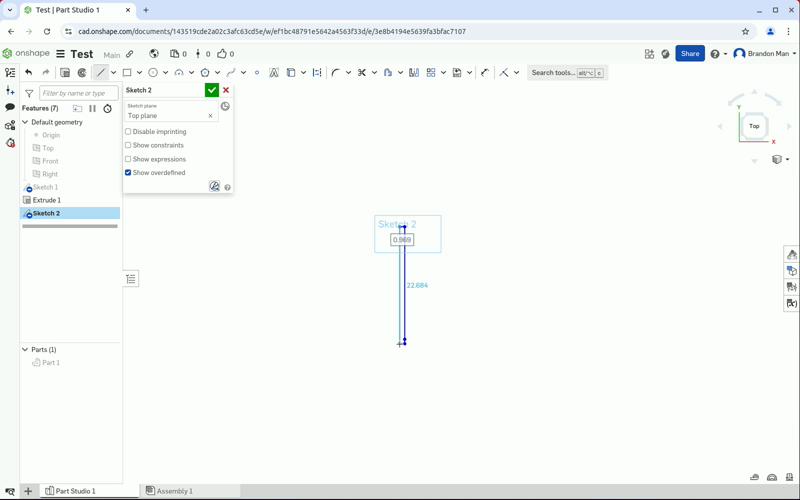
key_up(shift)
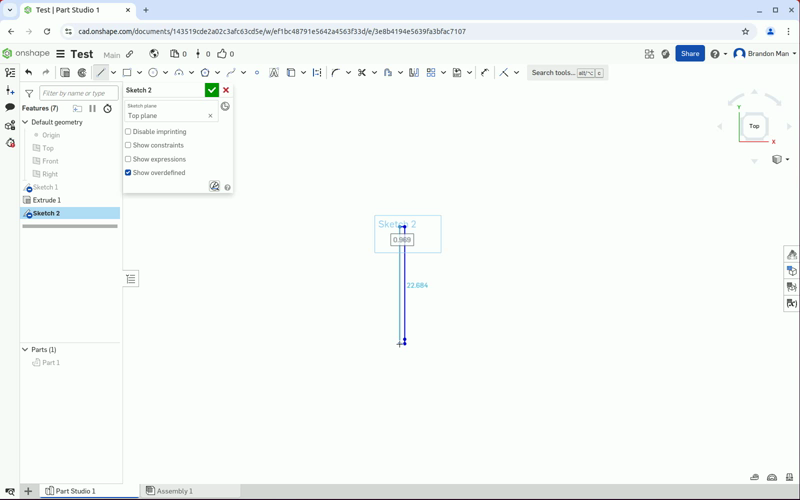
click(399, 343)
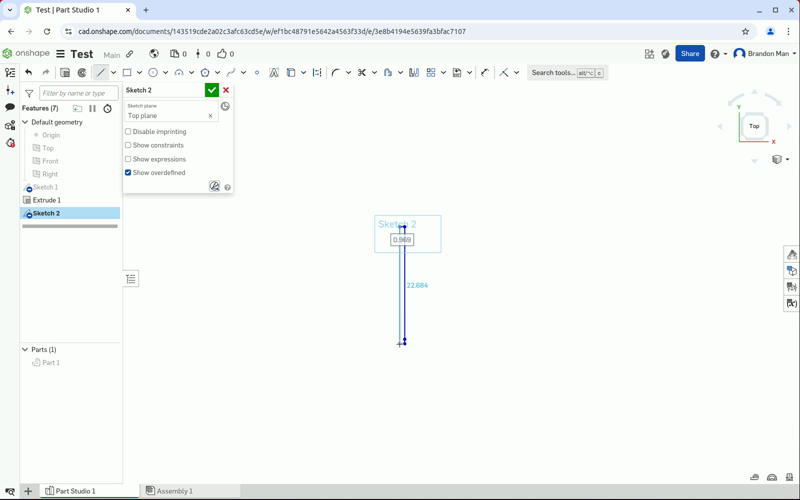
key(esc)
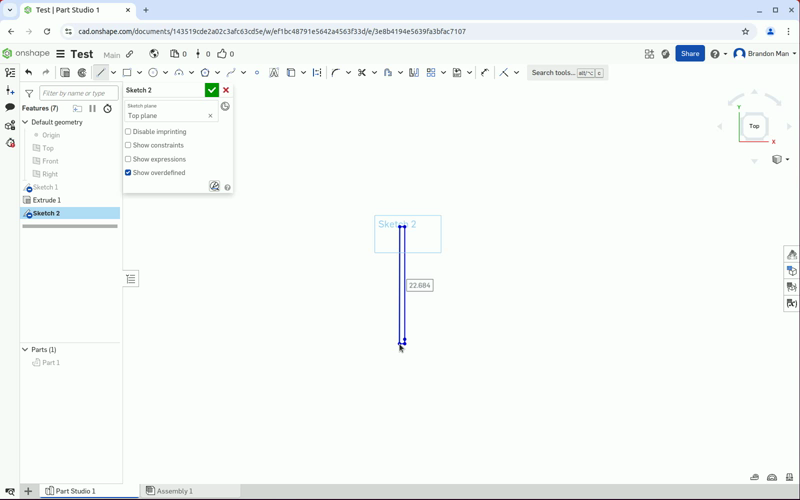
mouse_move(401, 319)
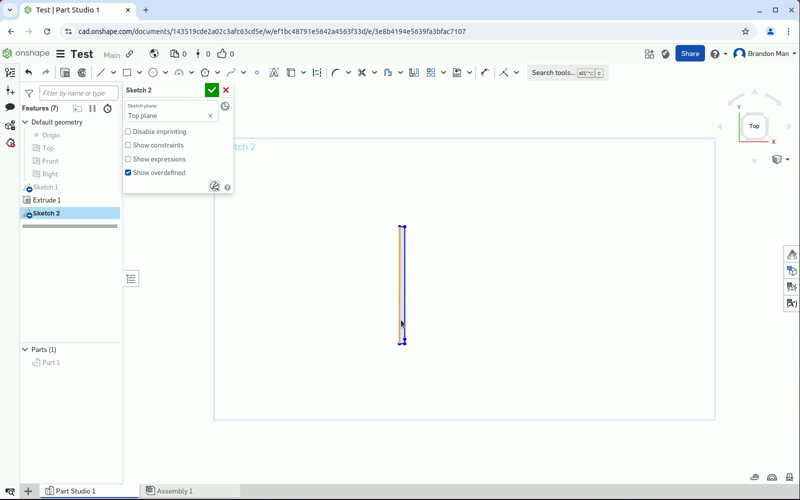
scroll(6)
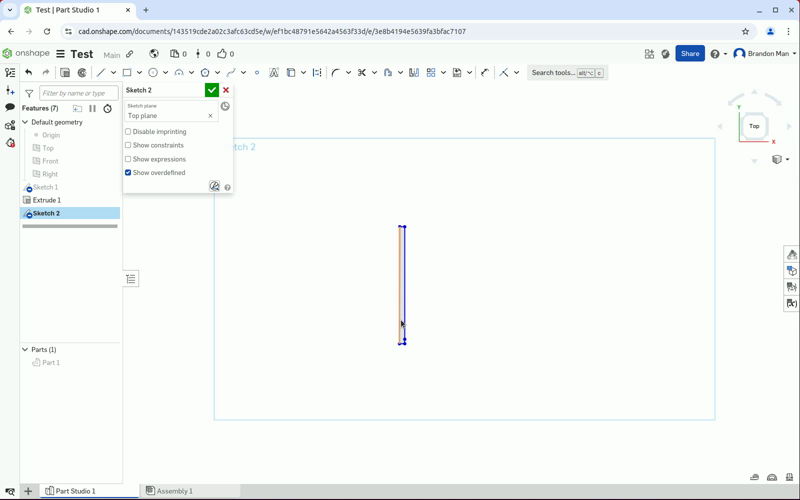
scroll(6)
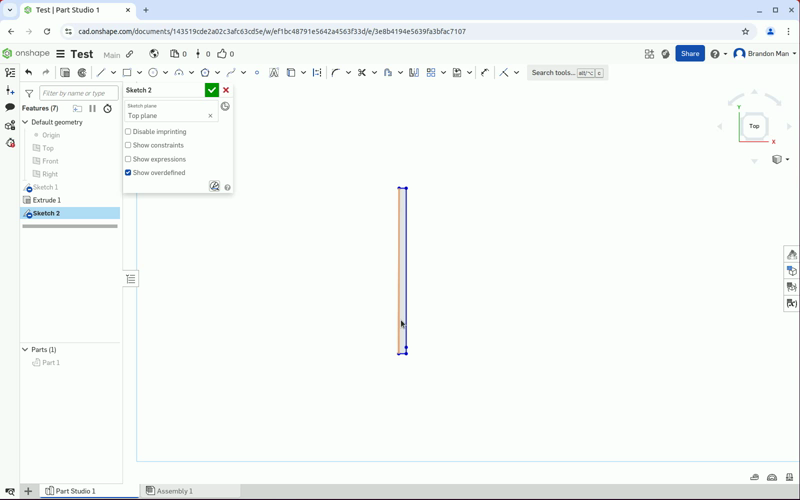
scroll(6)
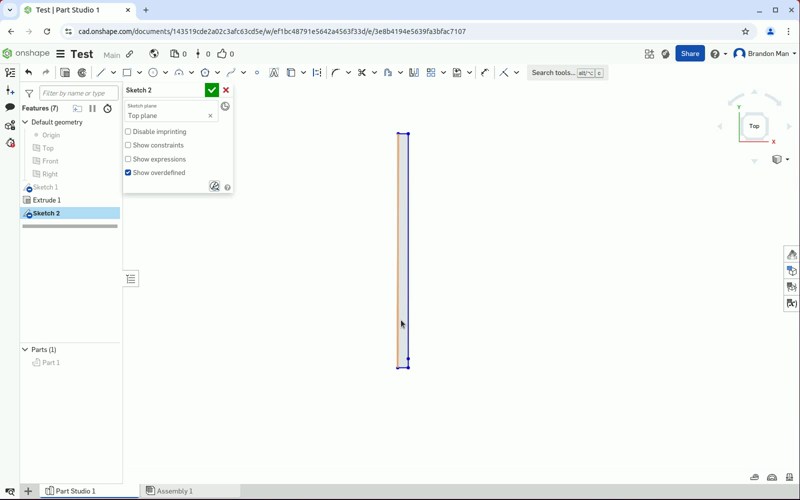
scroll(6)
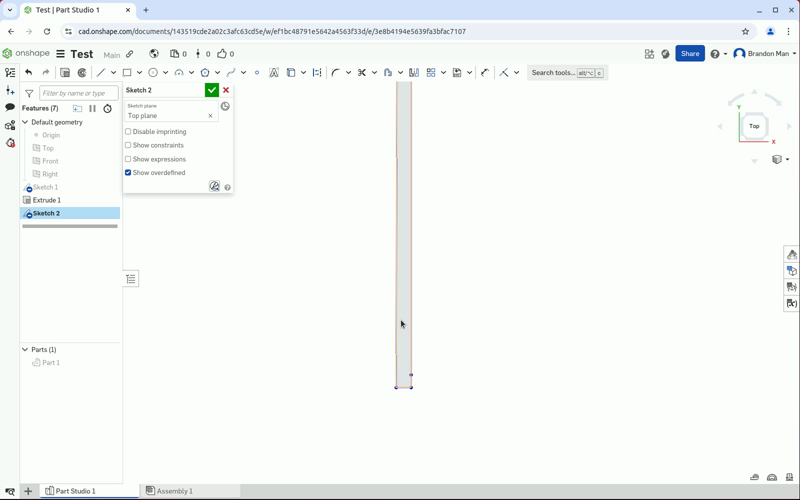
scroll(6)
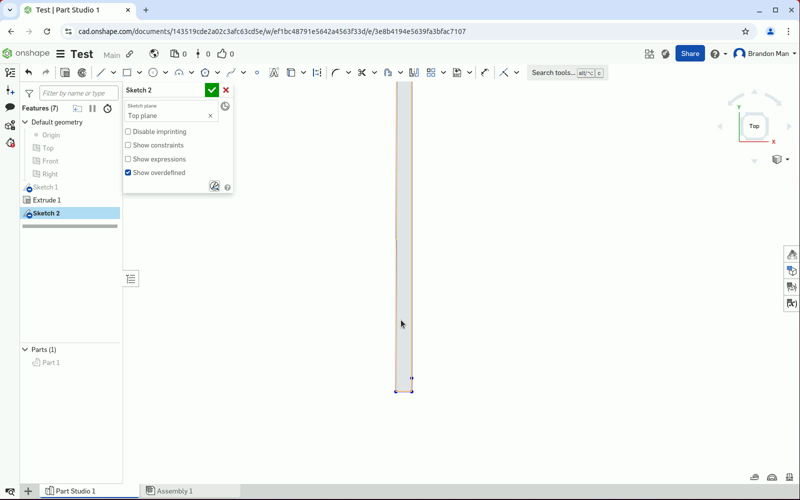
scroll(6)
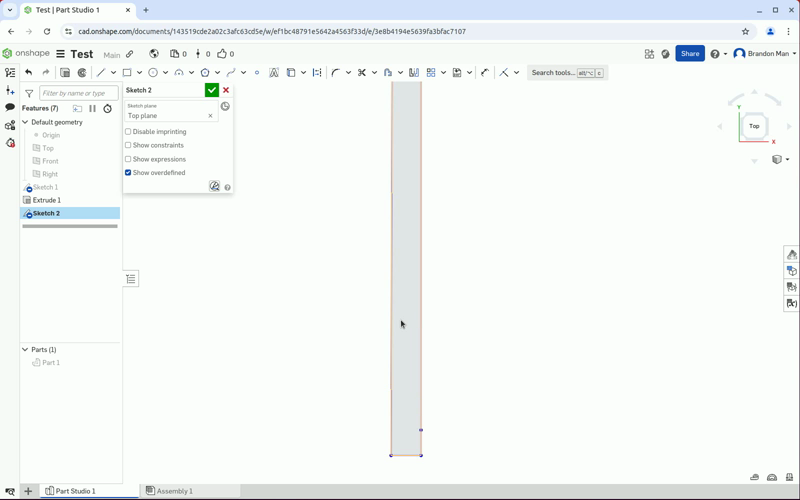
scroll(6)
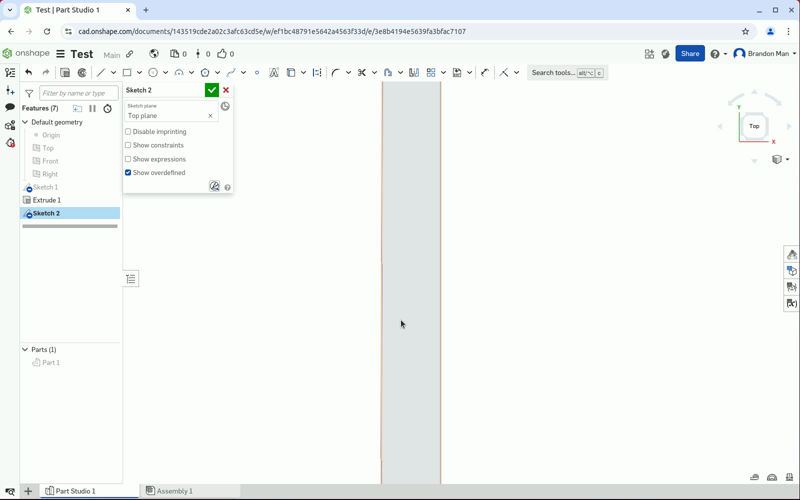
click(401, 319)
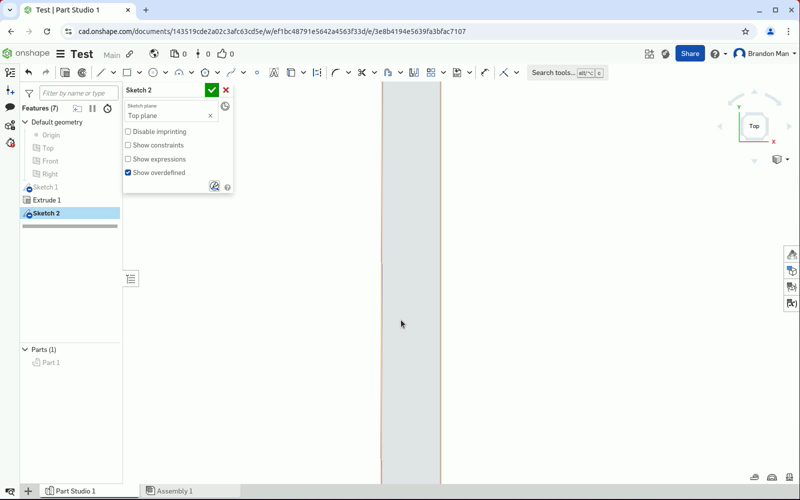
scroll(-6)
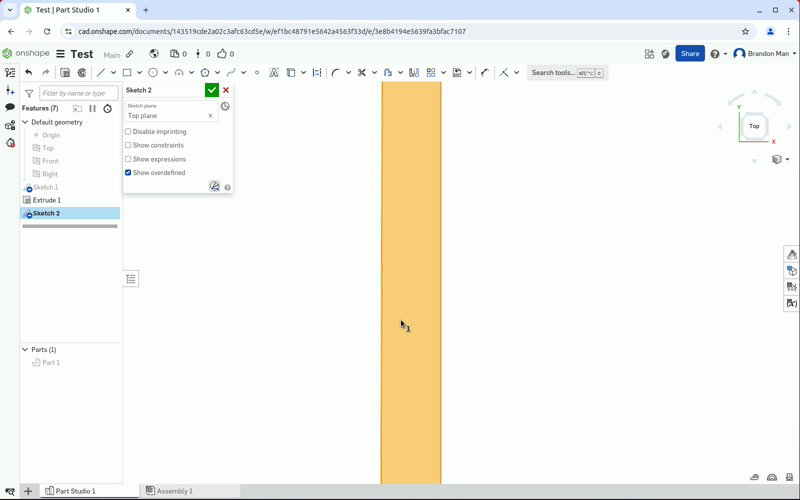
scroll(-6)
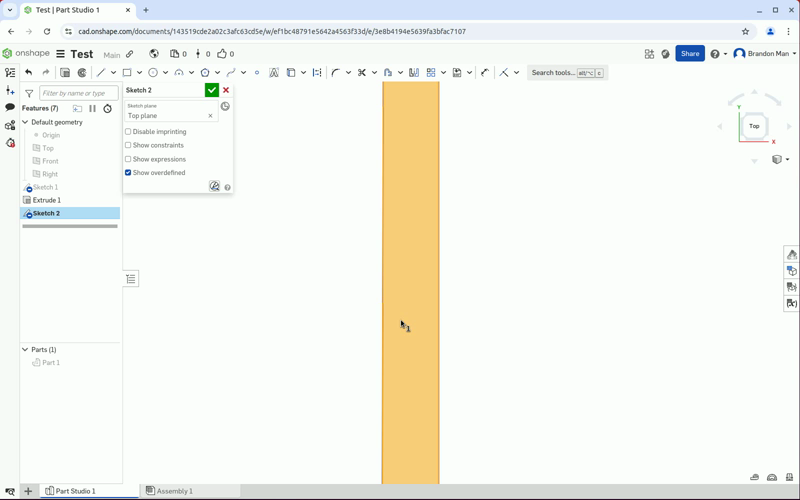
scroll(-6)
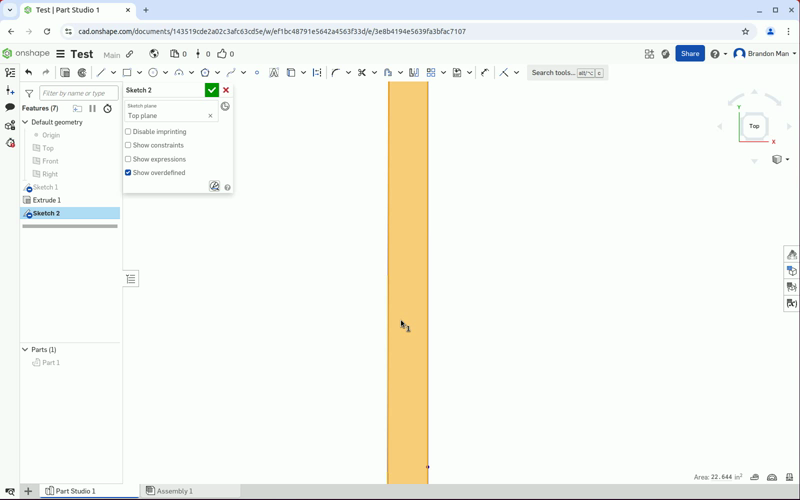
scroll(-6)
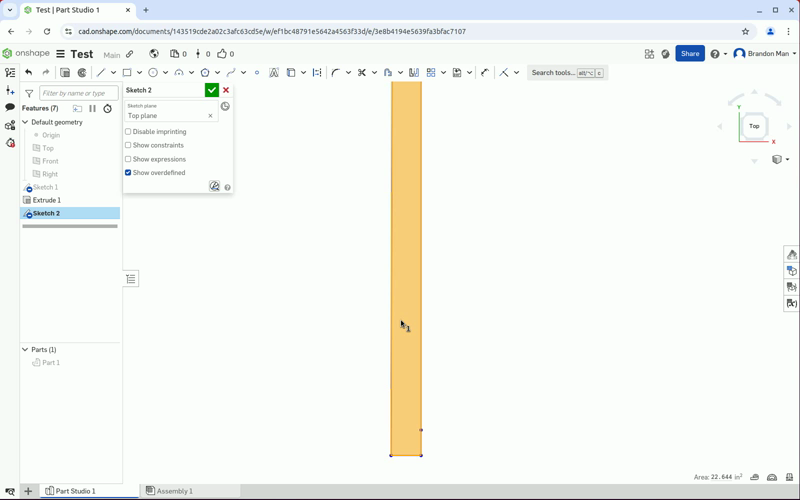
scroll(-6)
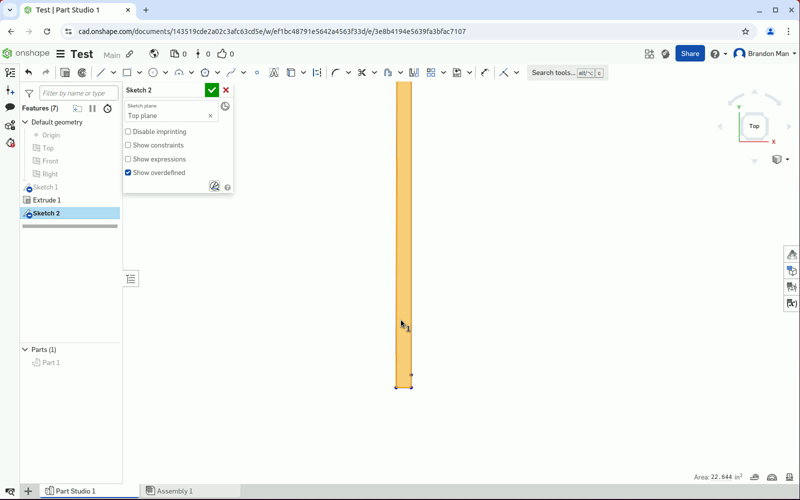
scroll(-6)
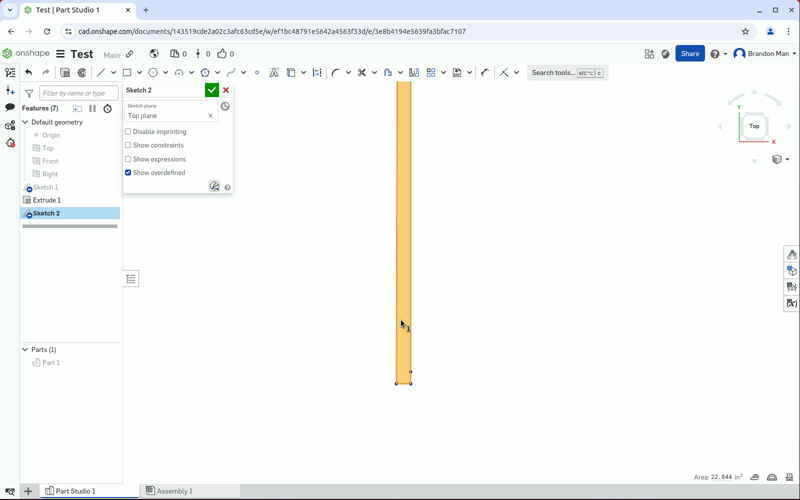
scroll(-6)
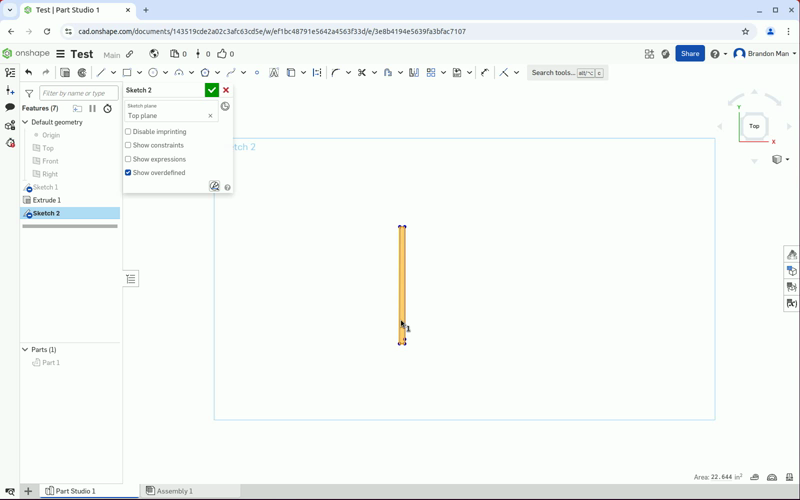
mouse_move(73, 352)
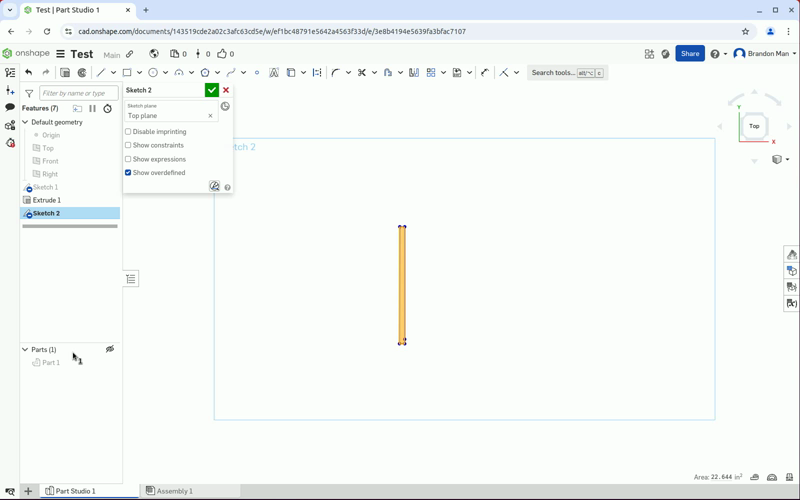
key(shift+y)
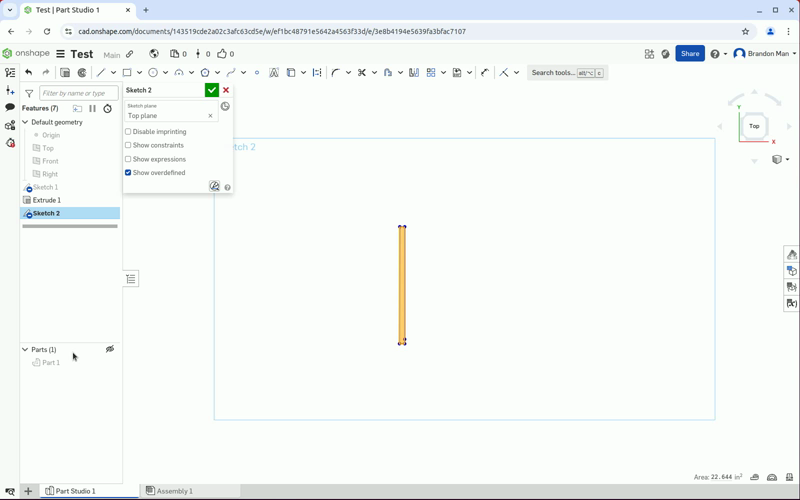
key(shift+e)
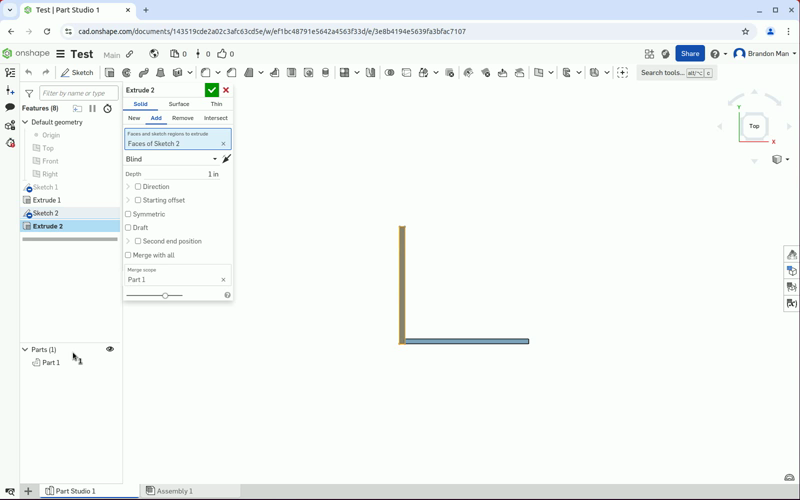
mouse_move(143, 106)
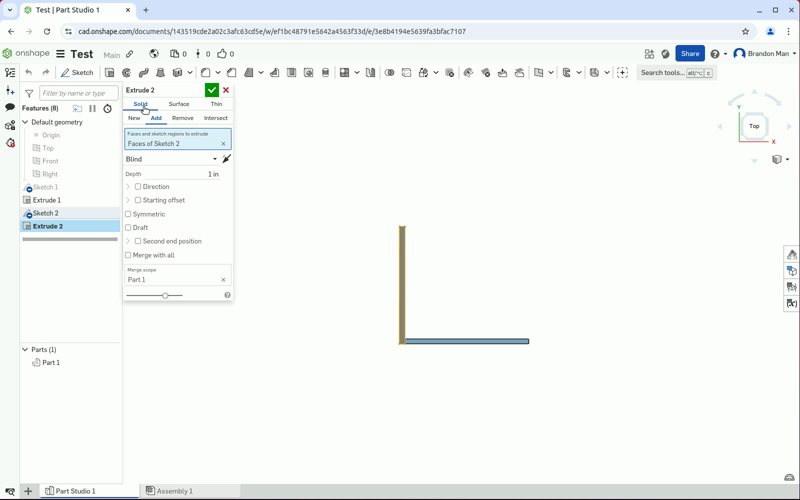
click(143, 106)
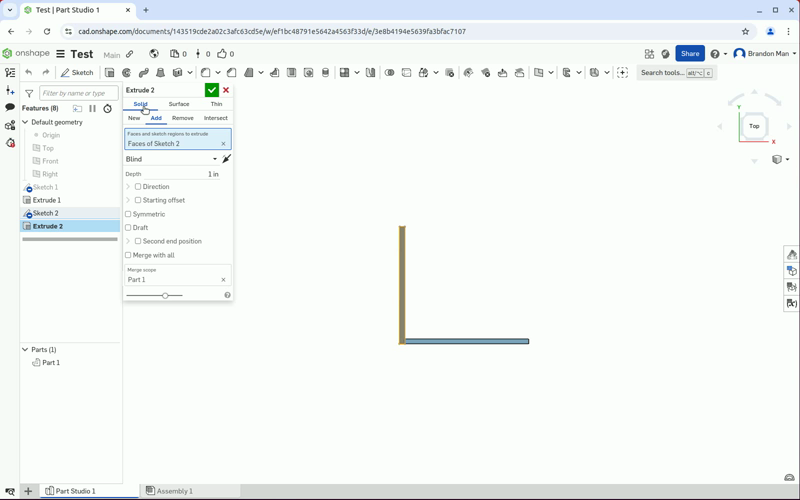
mouse_move(137, 120)
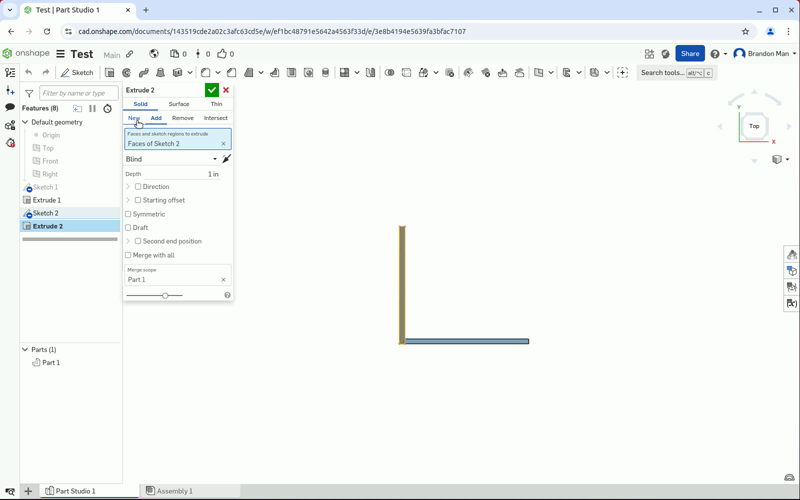
click(137, 120)
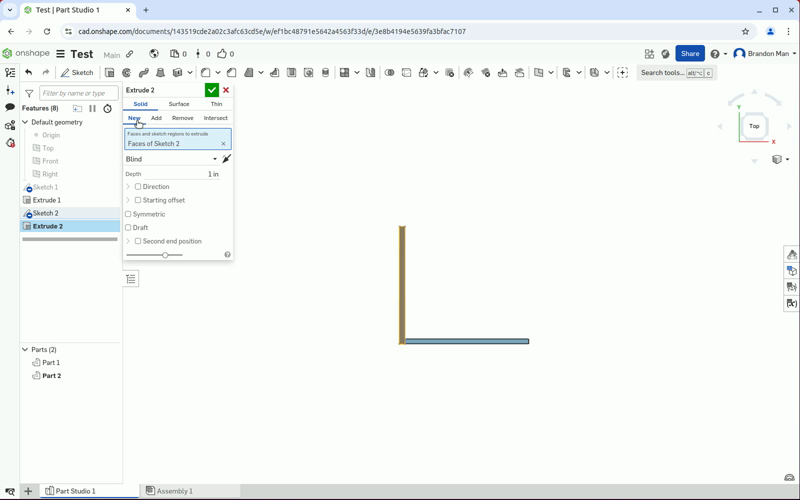
key(tab, 4)
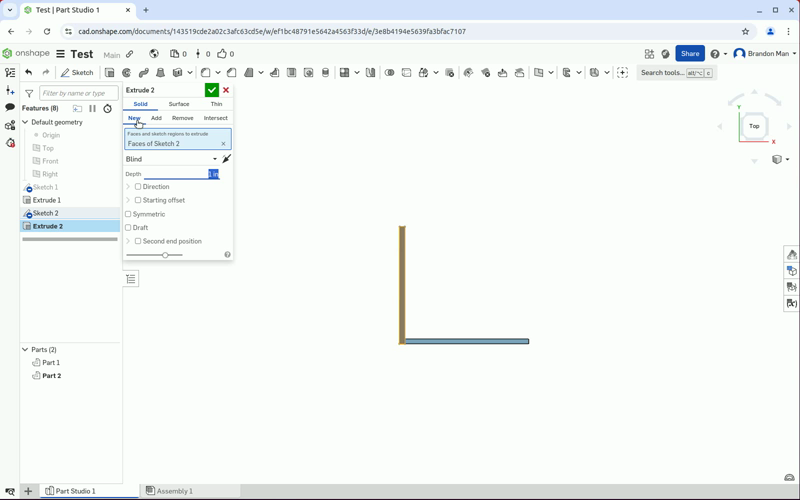
text(23.108)
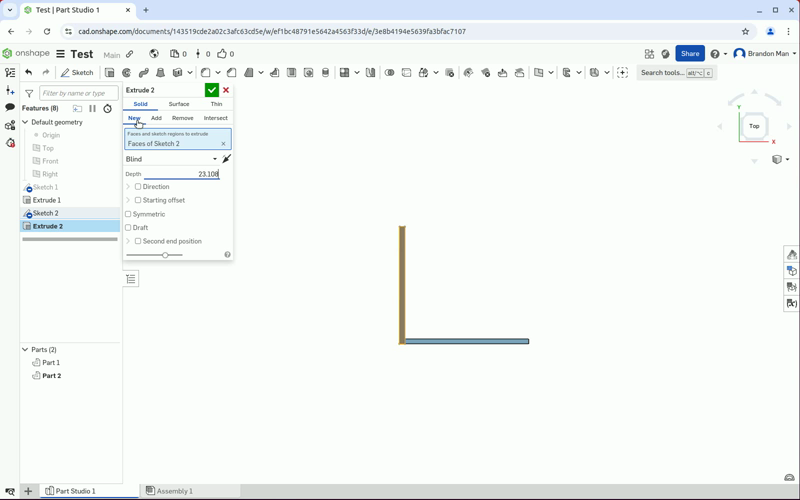
key(enter)
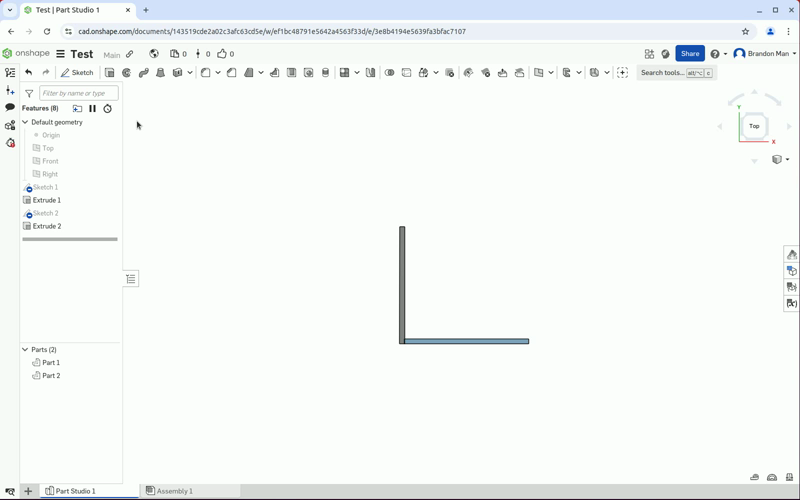
key(shift+h)
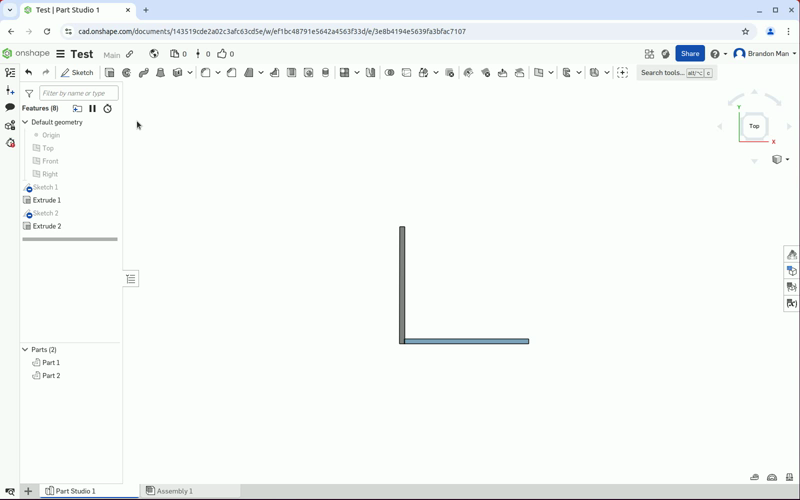
key(shift+h)
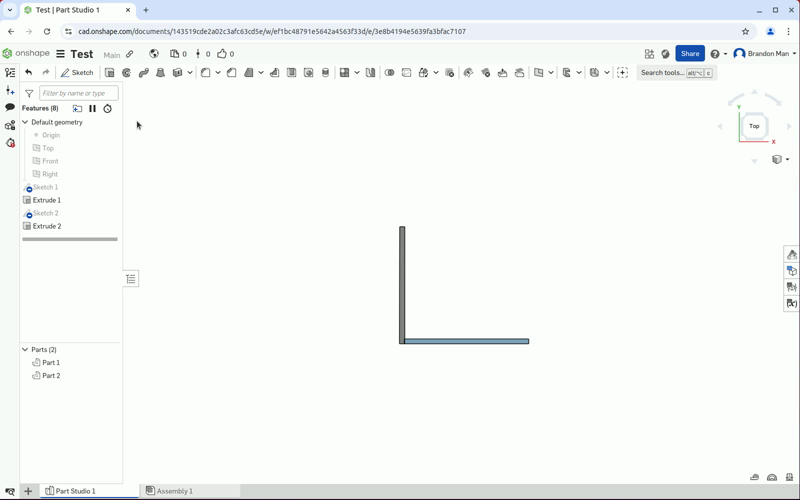
mouse_move(73, 189)
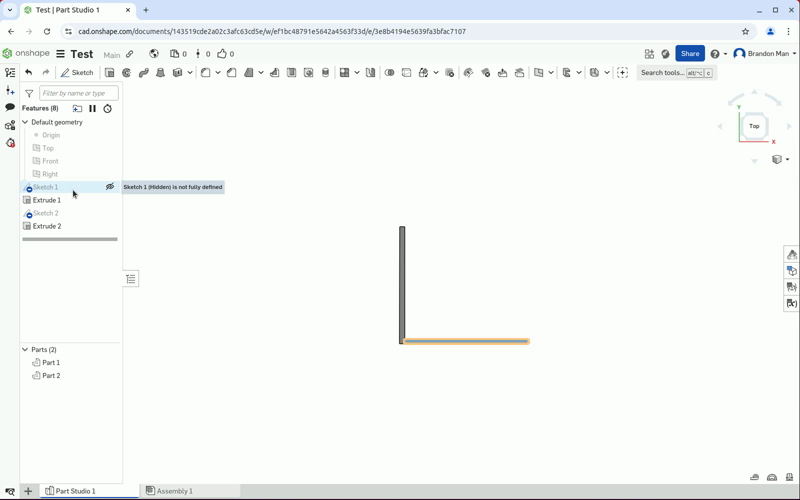
click(73, 189)
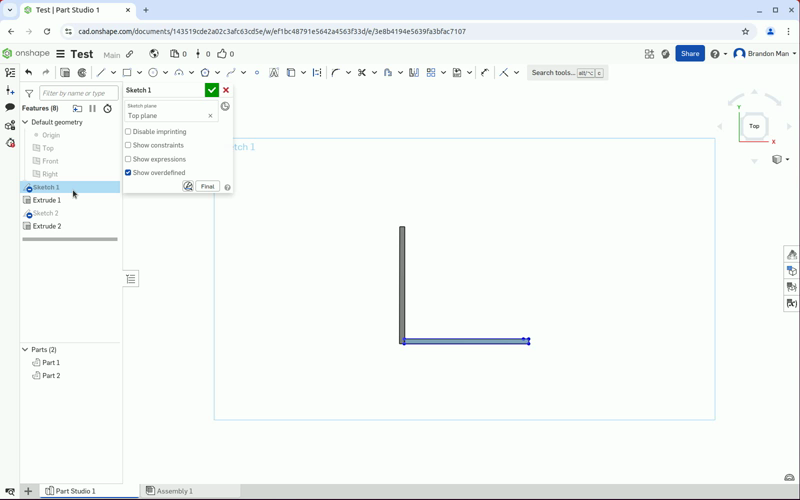
mouse_move(229, 92)
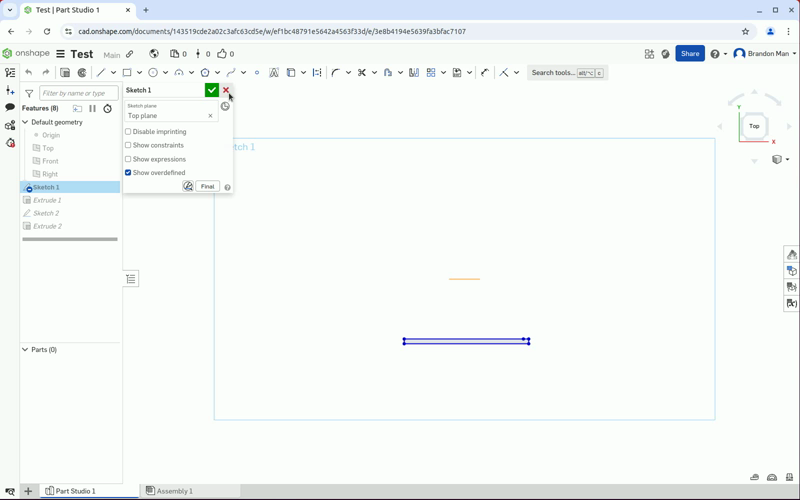
click(229, 92)
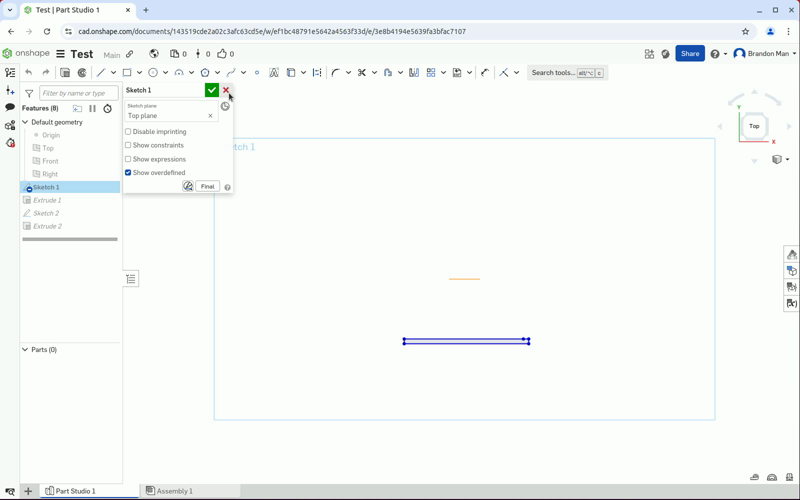
key(shift+s)
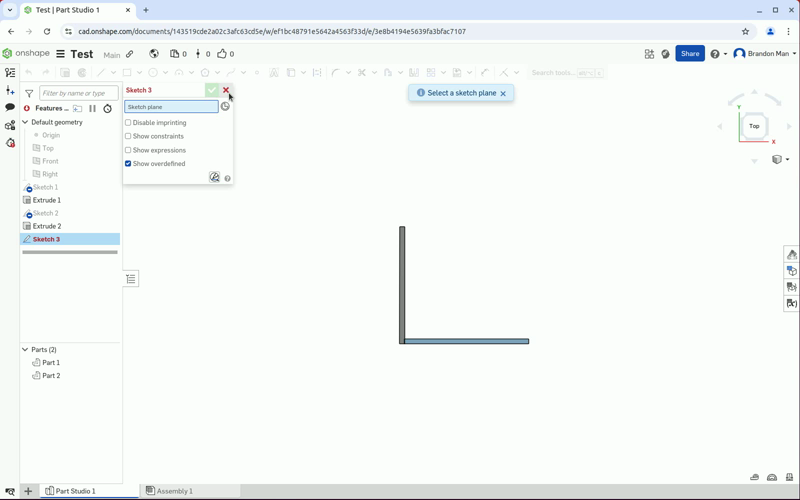
mouse_move(73, 150)
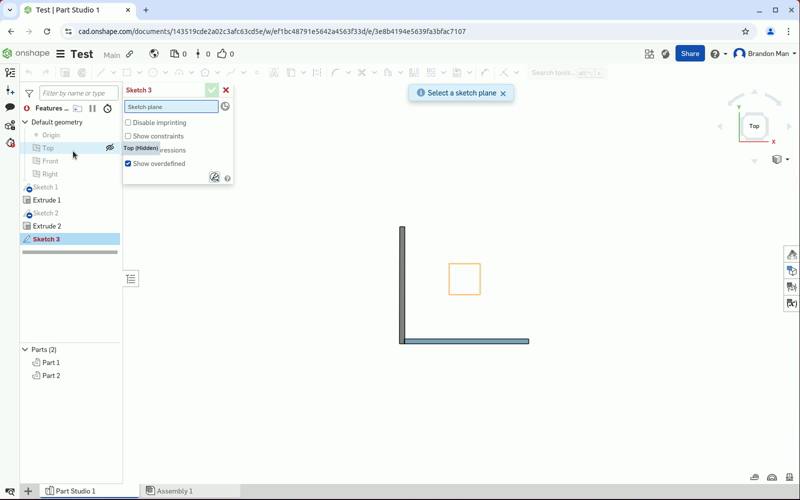
click(73, 150)
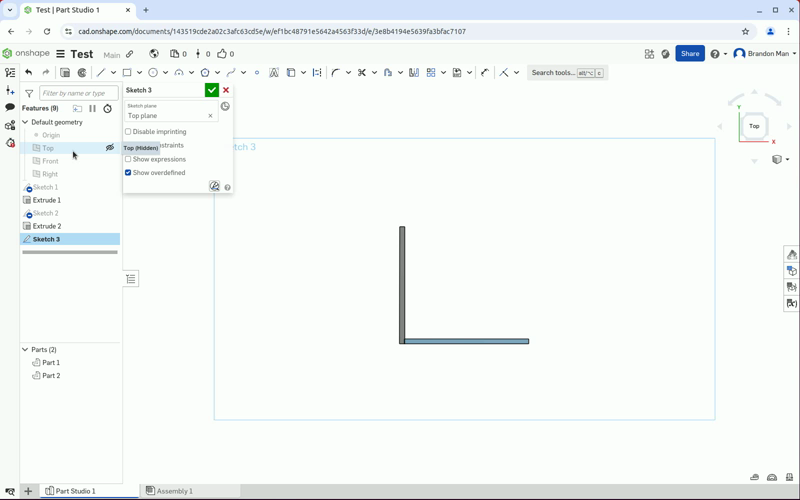
mouse_move(73, 352)
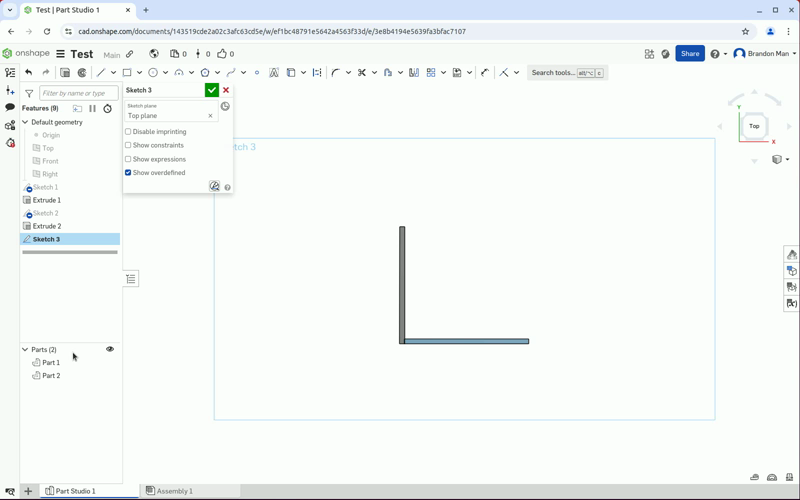
key(y)
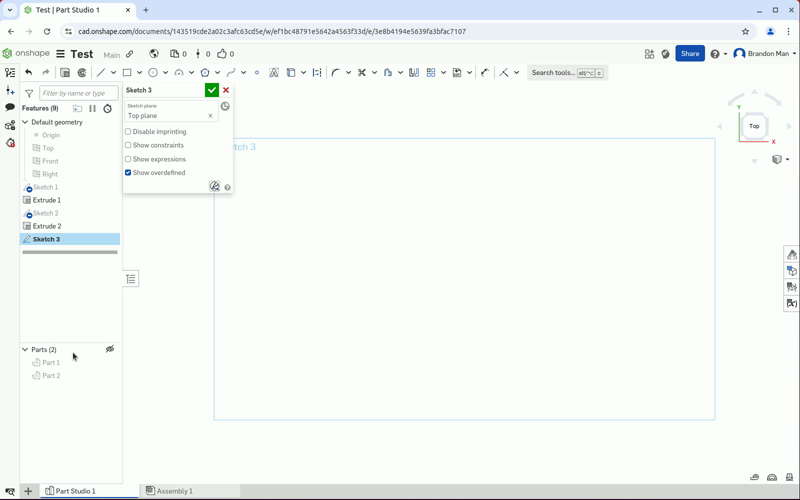
key(l)
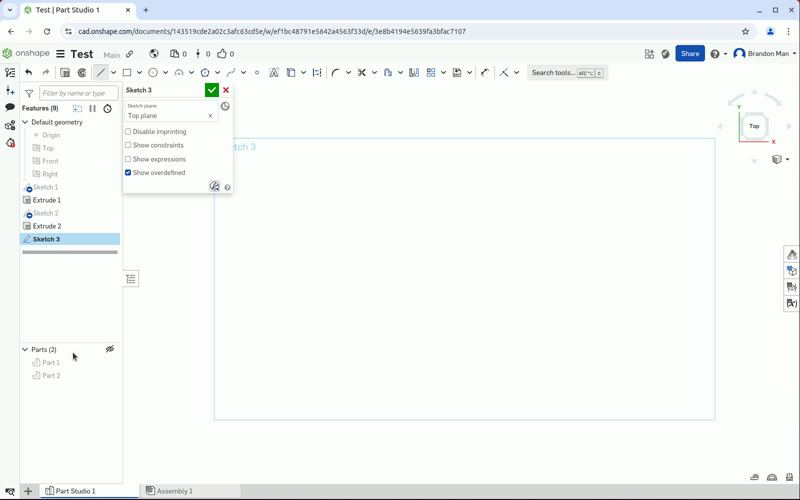
key_down(shift)
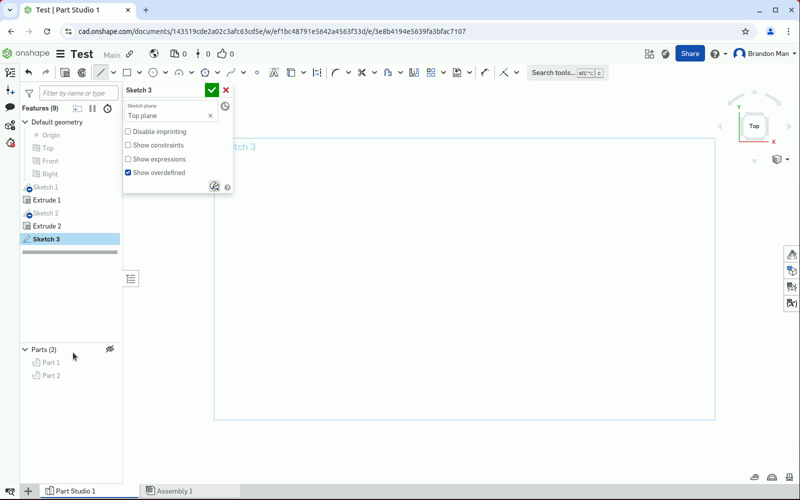
mouse_move(516, 339)
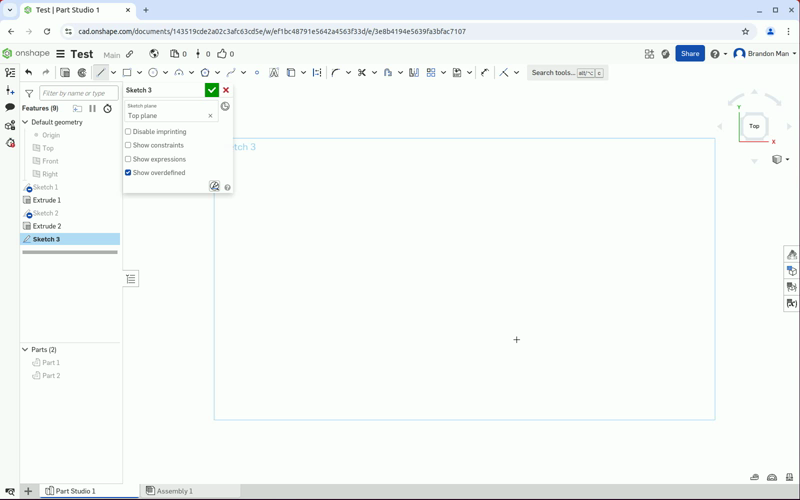
click(516, 339)
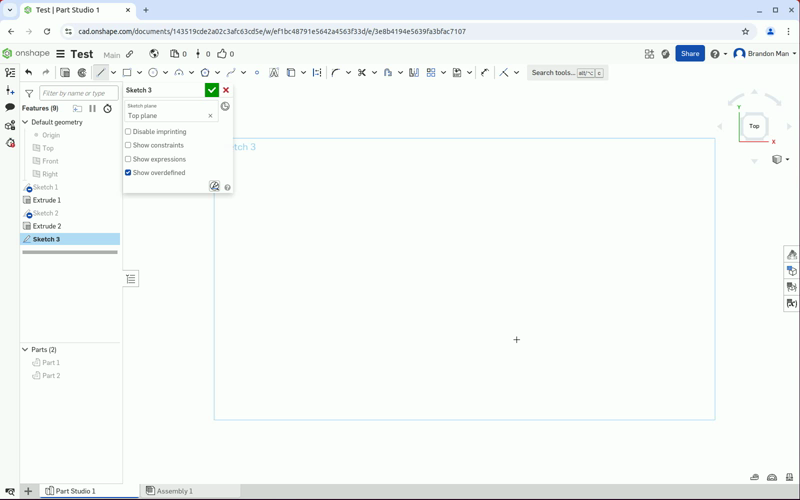
key_up(shift)
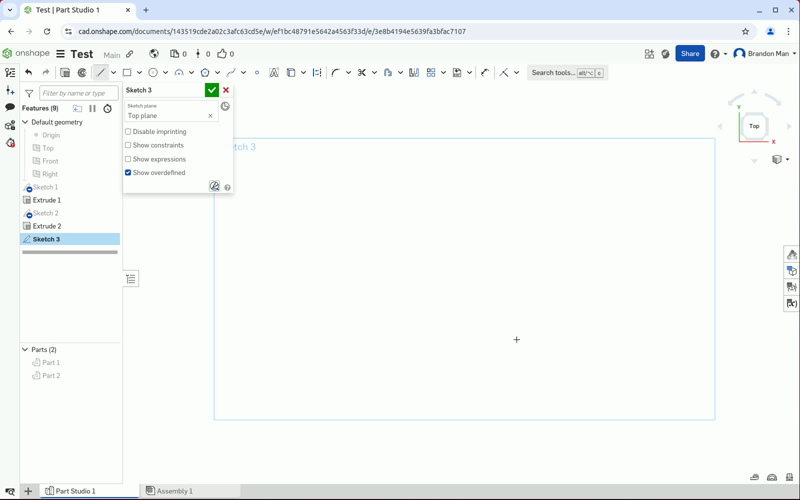
key_down(shift)
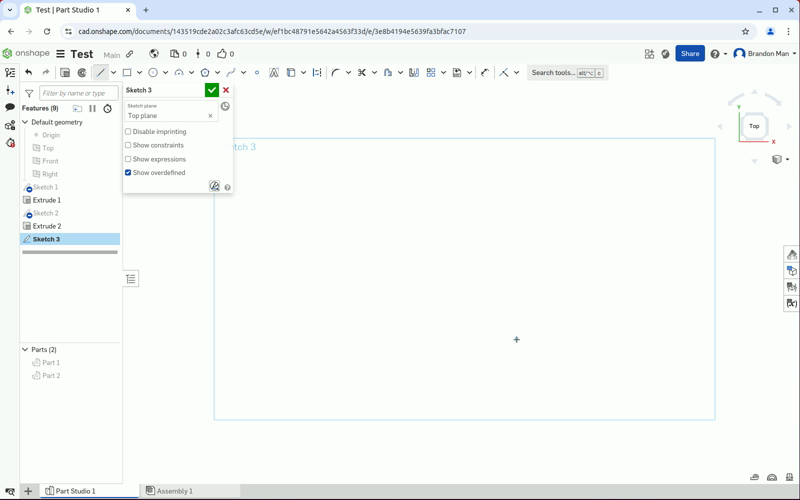
mouse_move(546, 339)
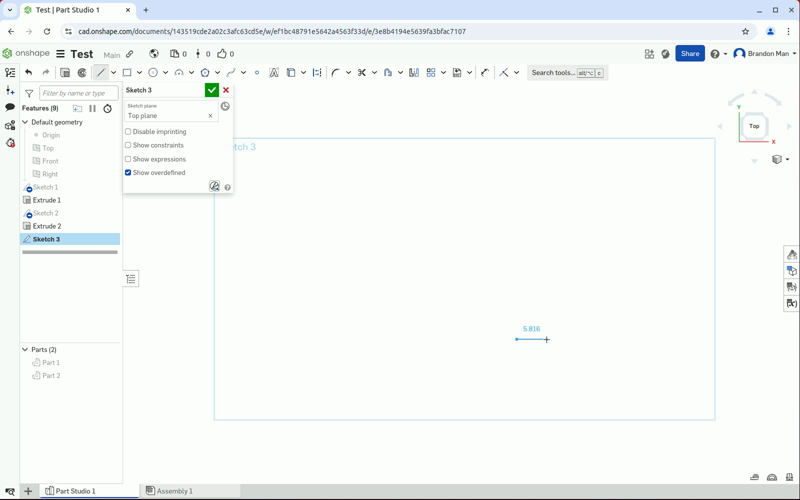
mouse_move(522, 339)
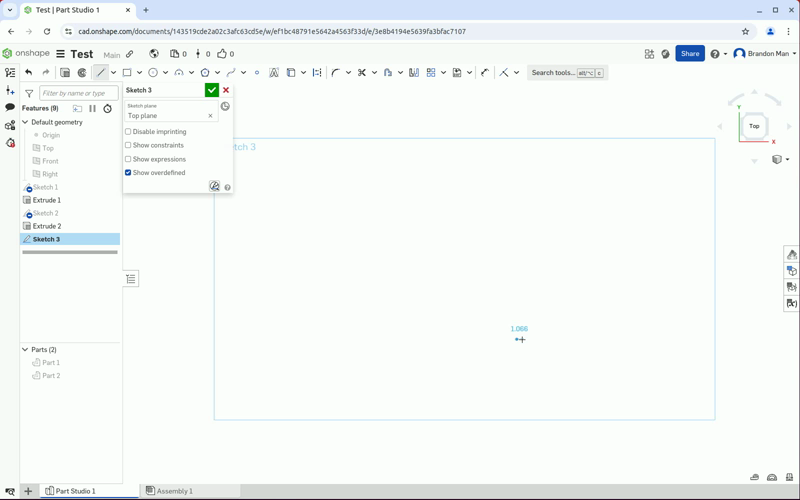
scroll(6)
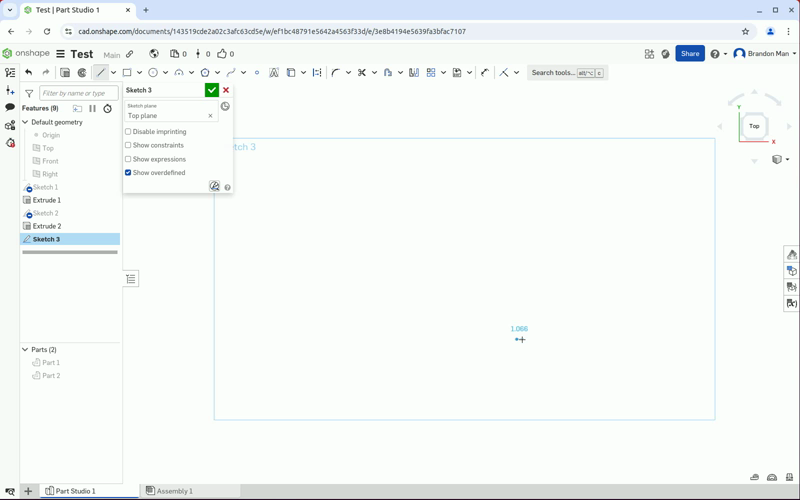
scroll(6)
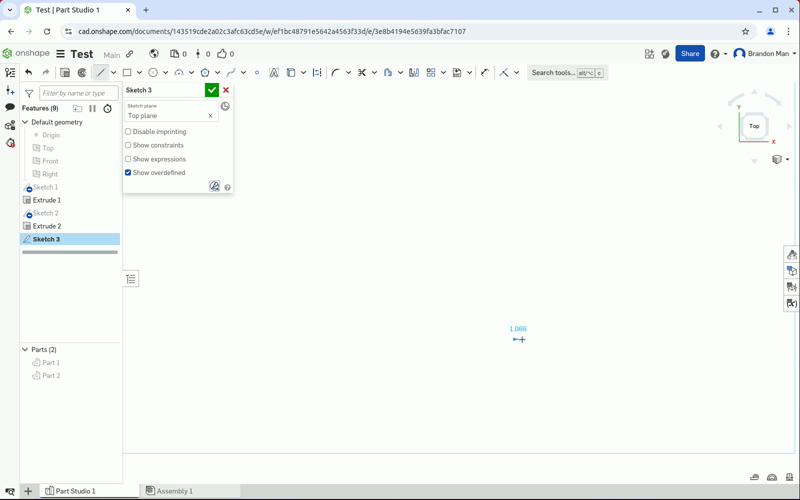
scroll(6)
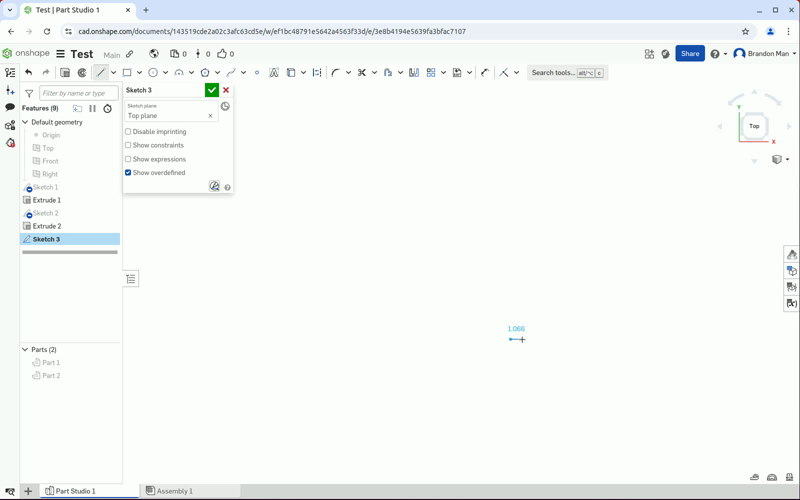
scroll(6)
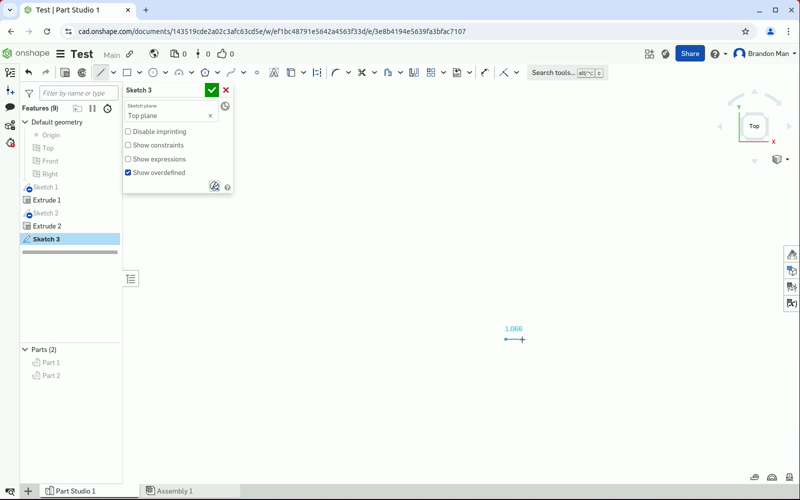
scroll(6)
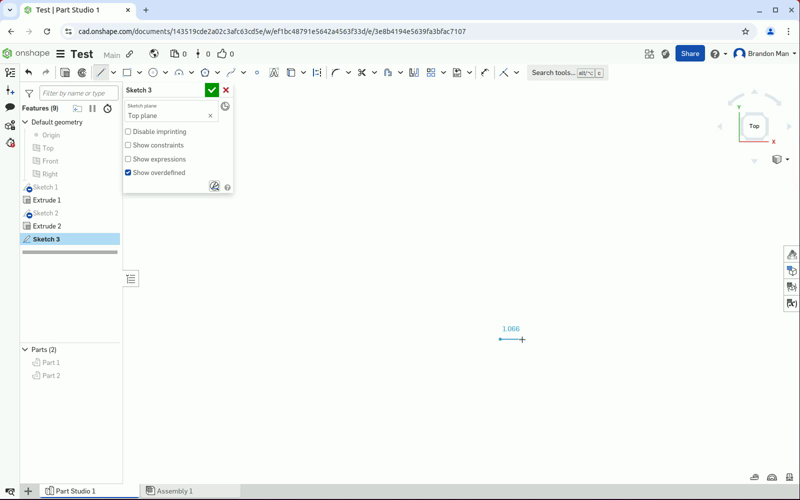
scroll(6)
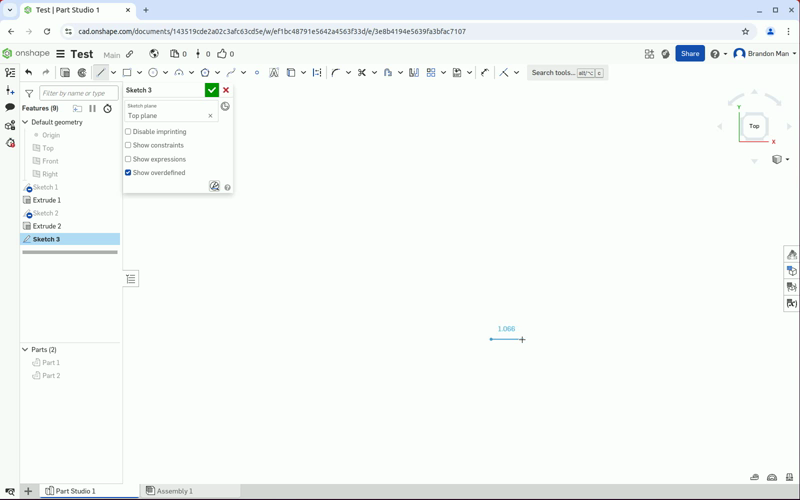
scroll(6)
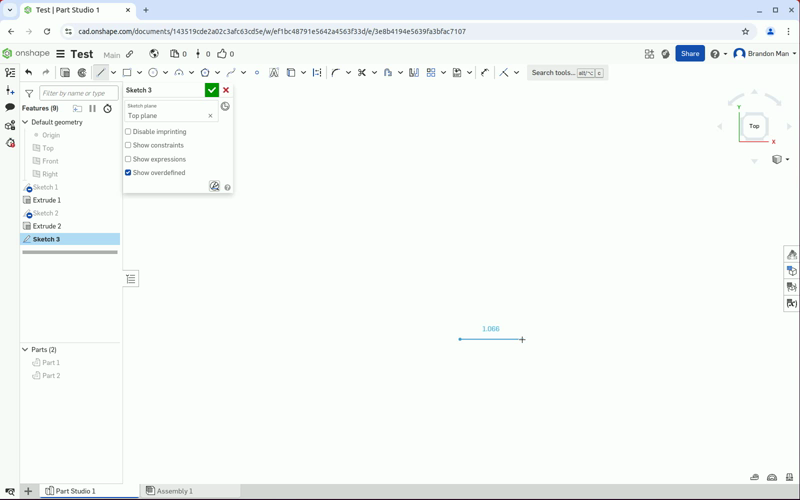
click(522, 339)
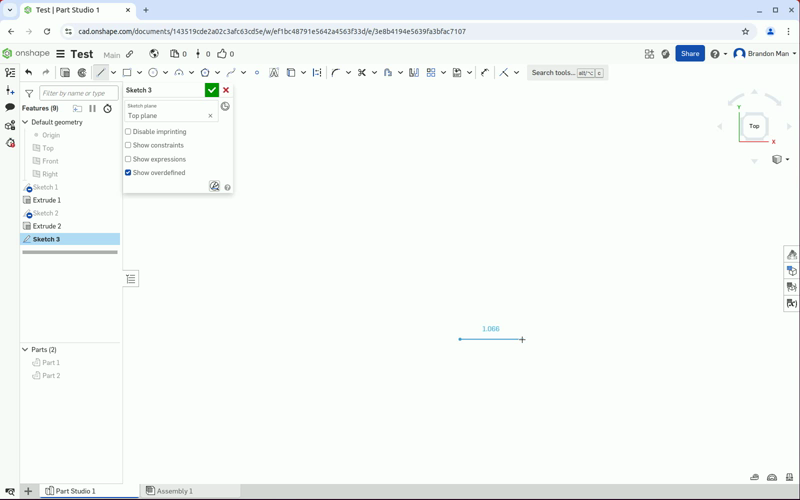
scroll(-6)
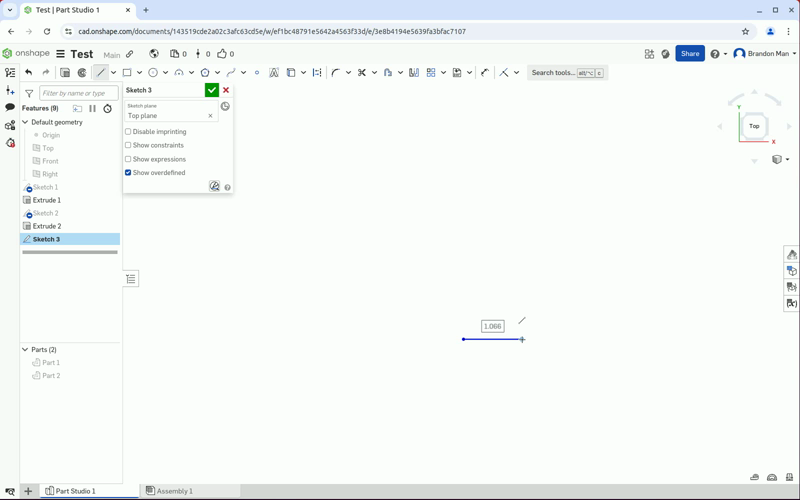
scroll(-6)
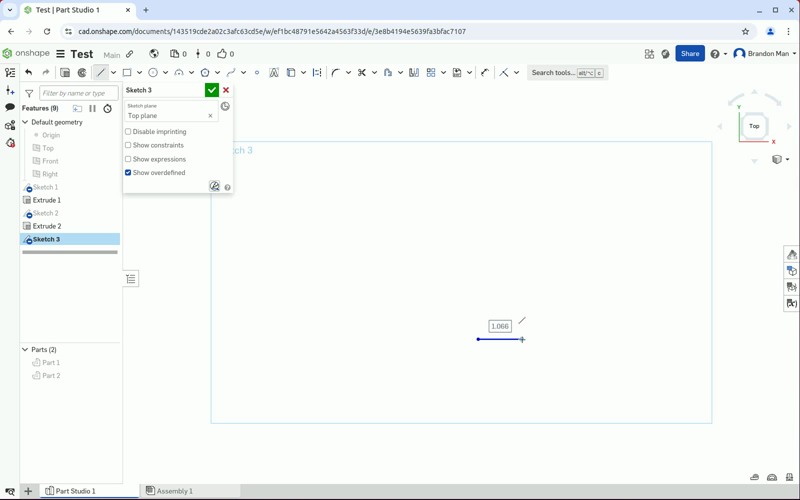
scroll(-6)
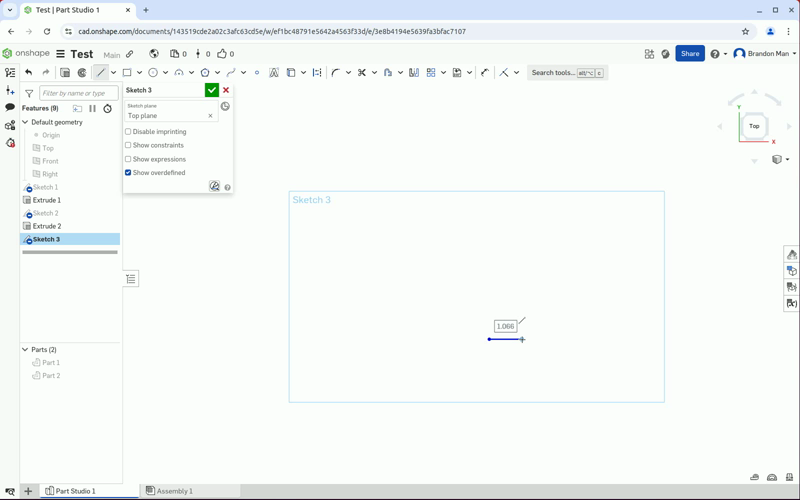
scroll(-6)
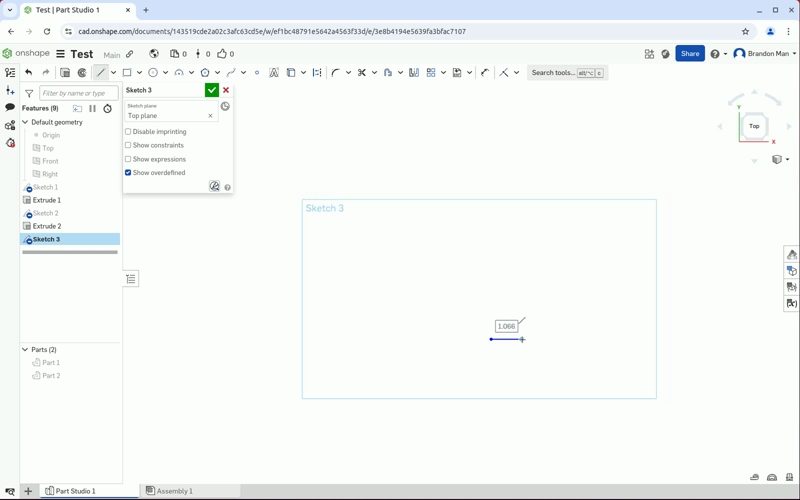
scroll(-6)
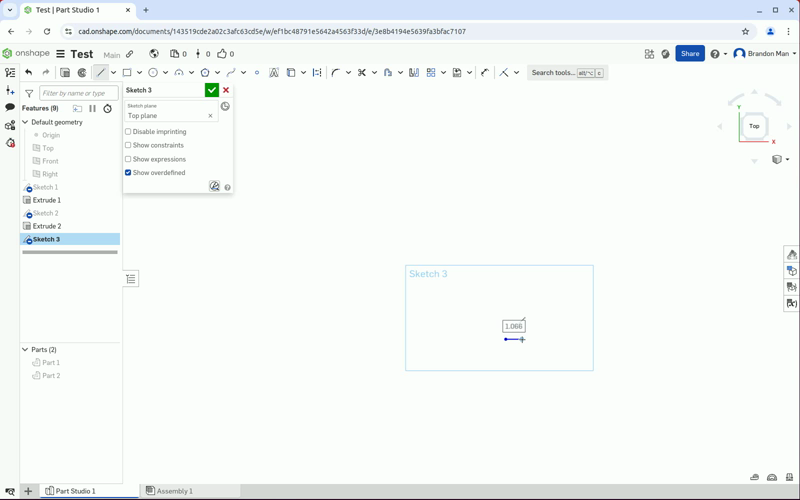
scroll(-6)
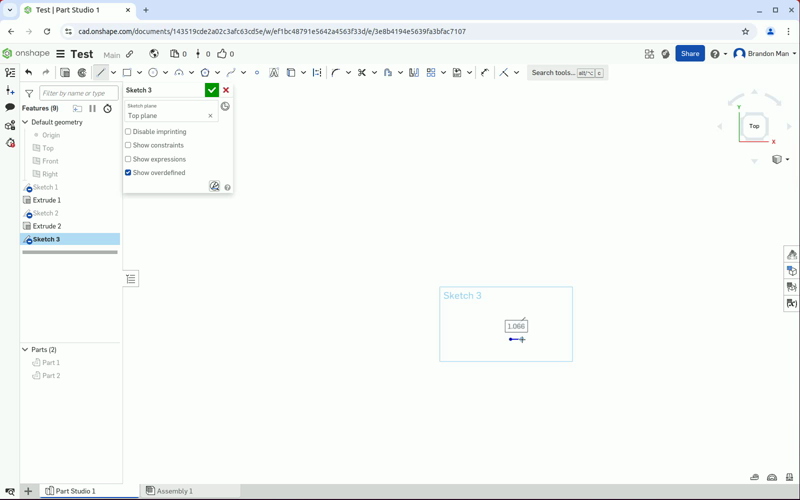
scroll(-6)
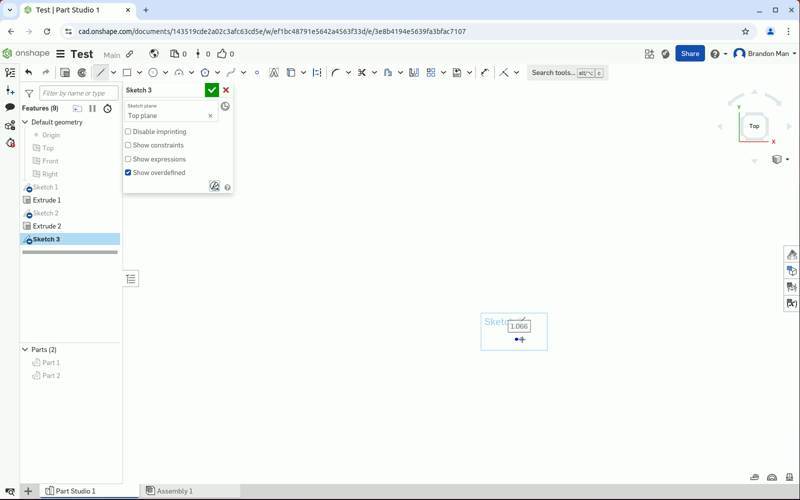
key_up(shift)
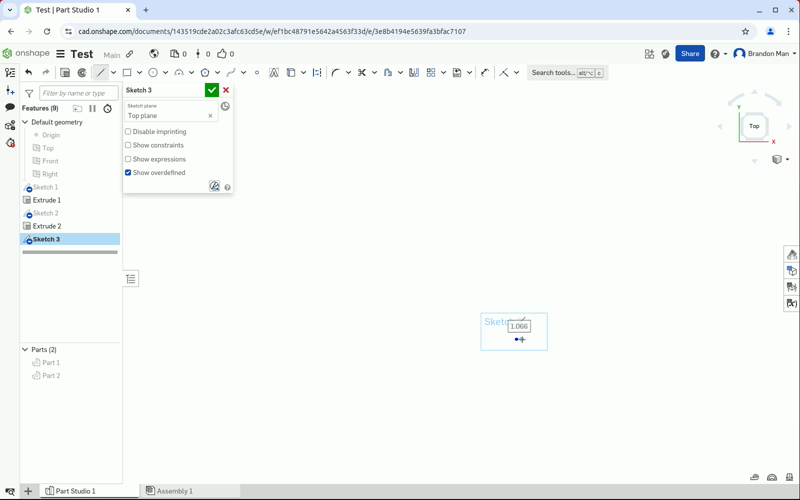
key_down(shift)
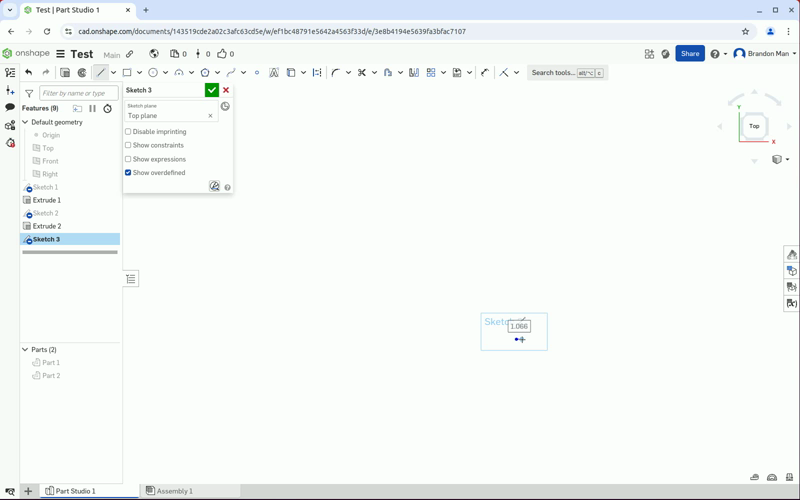
mouse_move(522, 222)
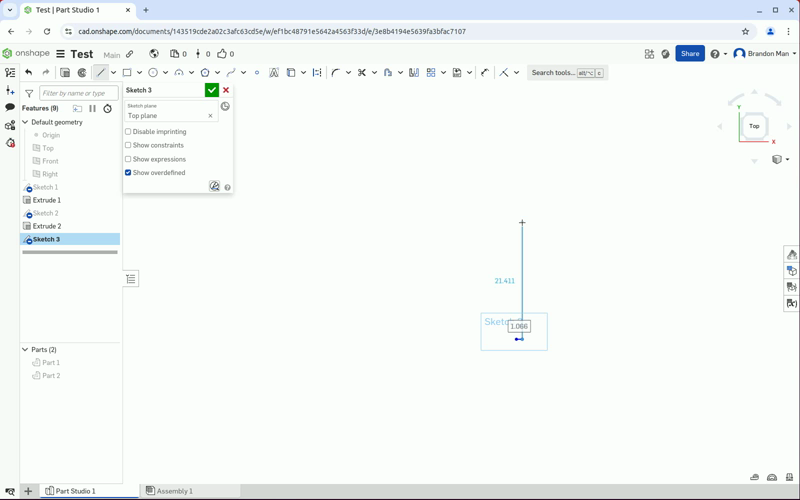
click(522, 222)
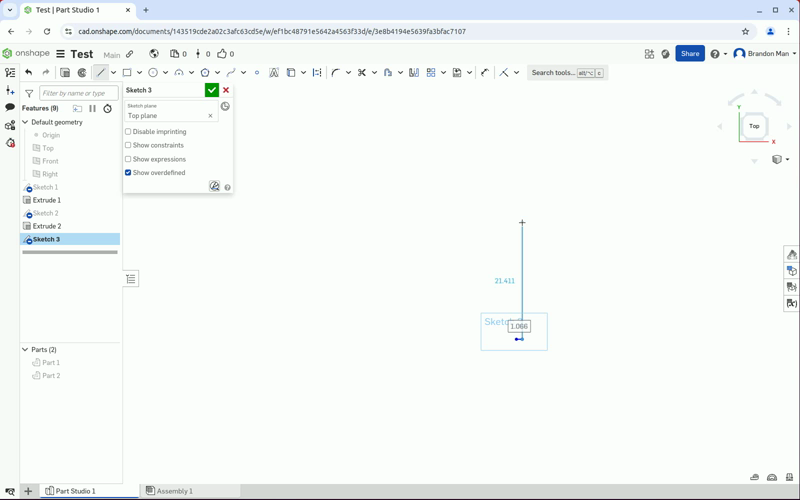
key_up(shift)
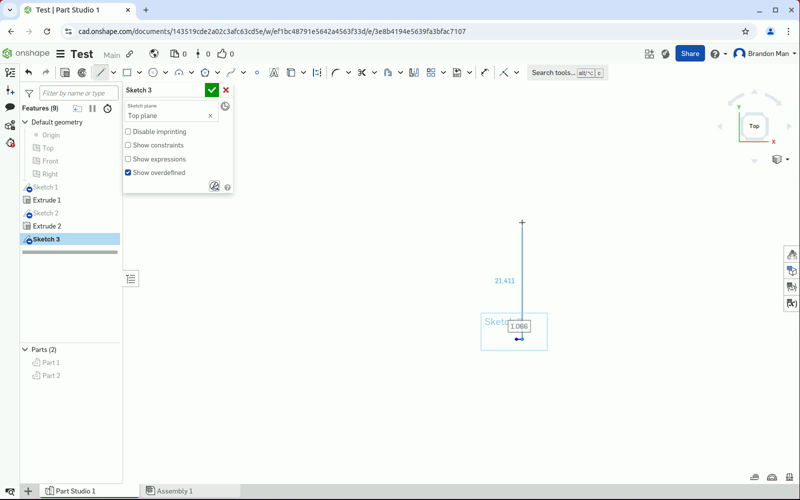
key_down(shift)
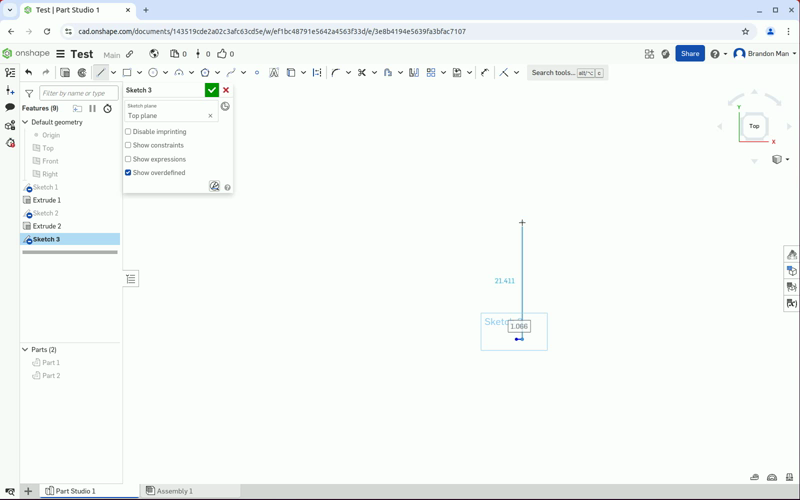
mouse_move(552, 222)
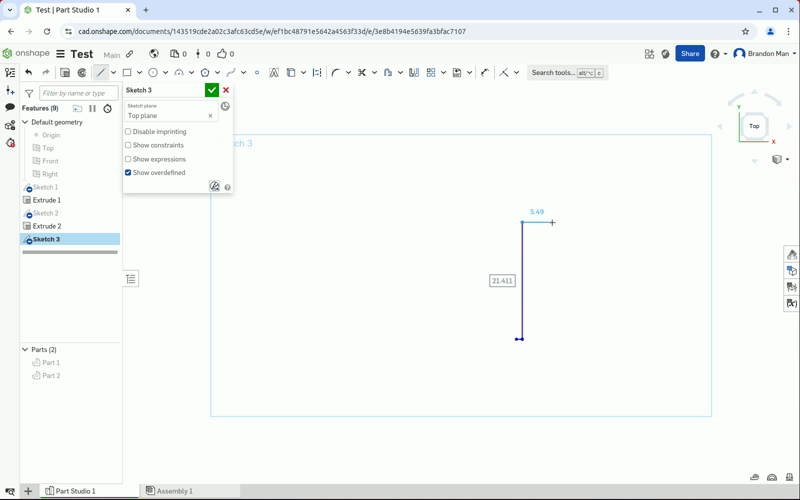
mouse_move(516, 222)
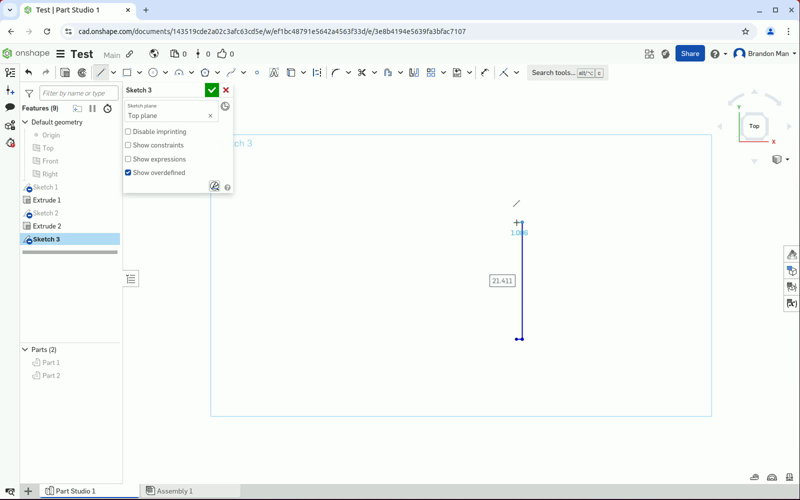
scroll(6)
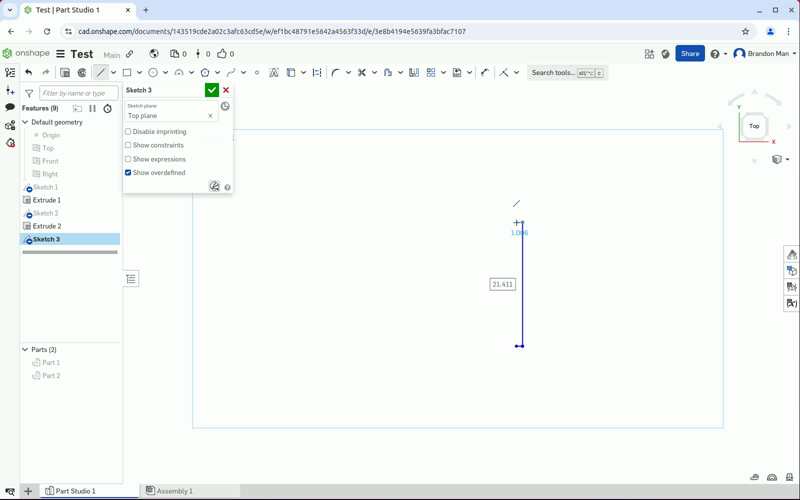
scroll(6)
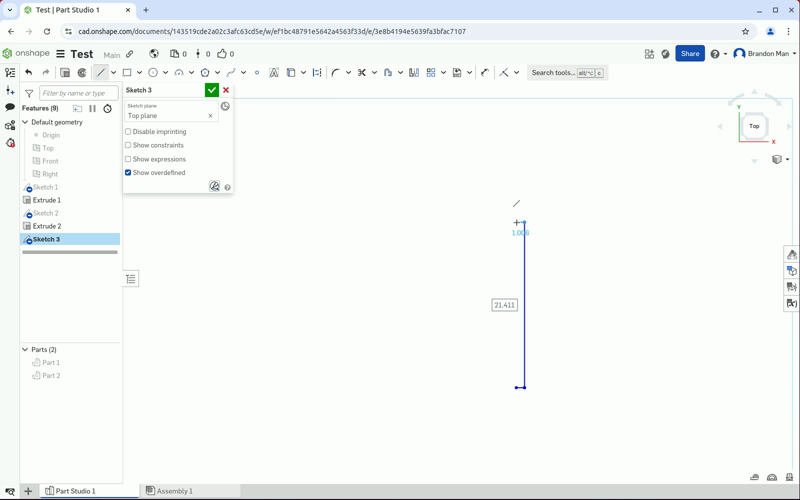
scroll(6)
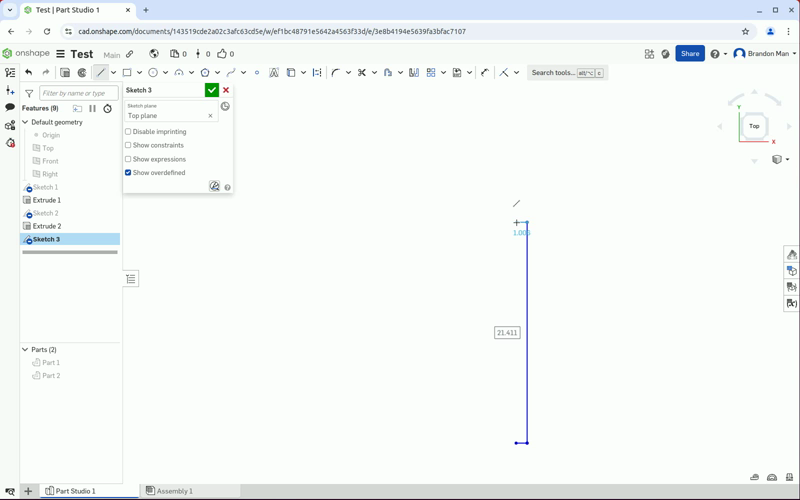
scroll(6)
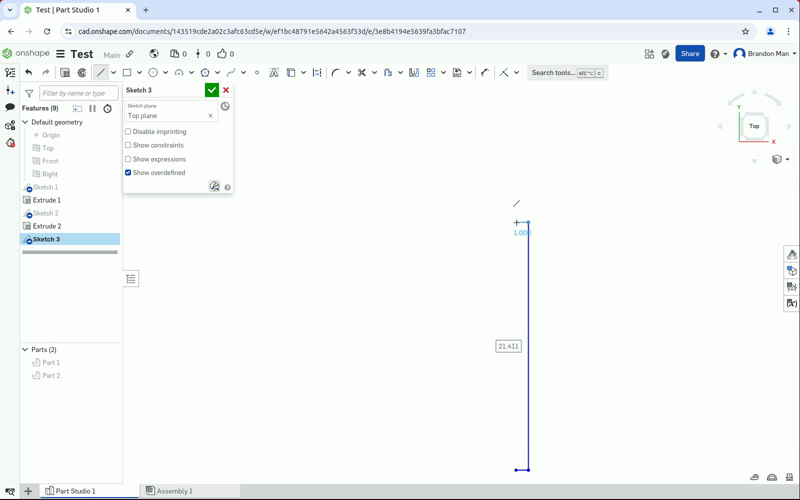
scroll(6)
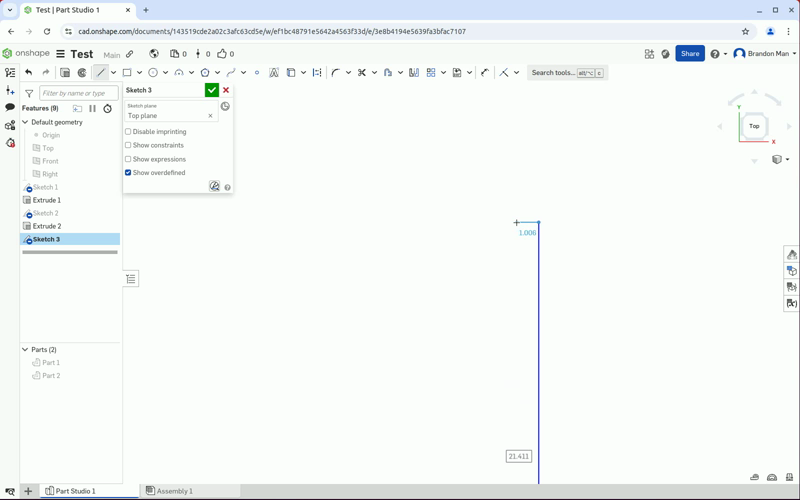
scroll(6)
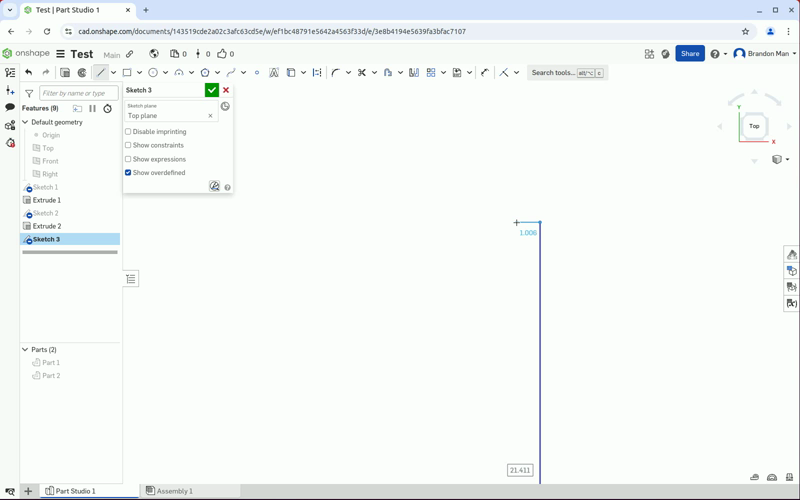
scroll(6)
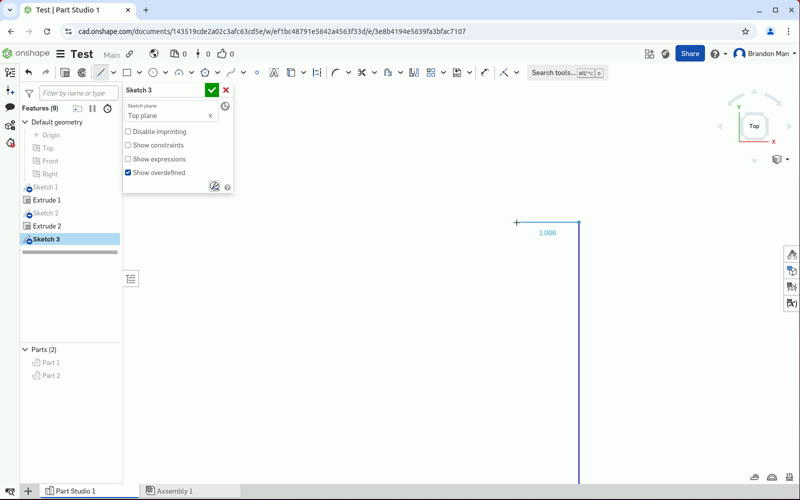
click(516, 222)
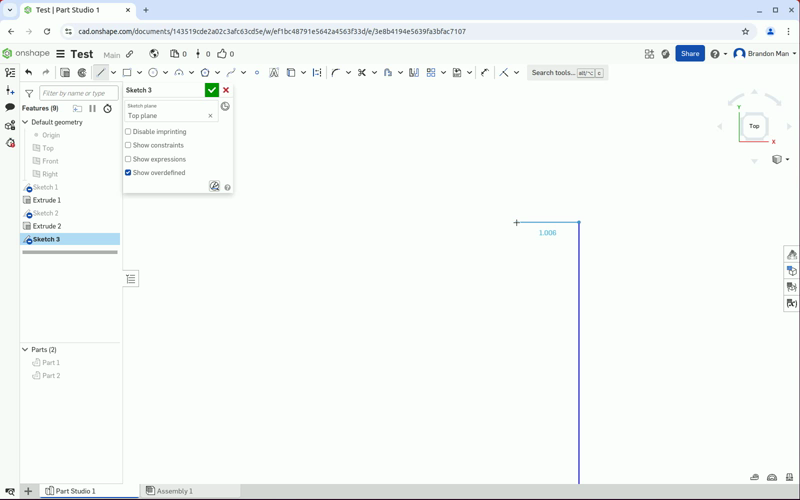
scroll(-6)
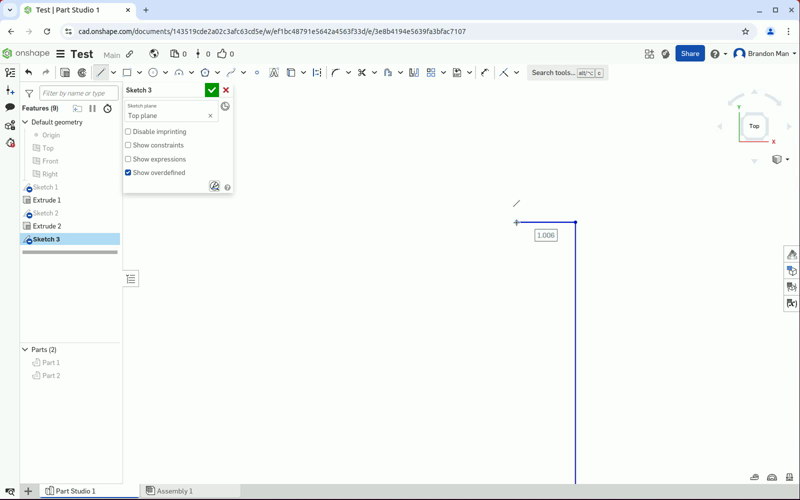
scroll(-6)
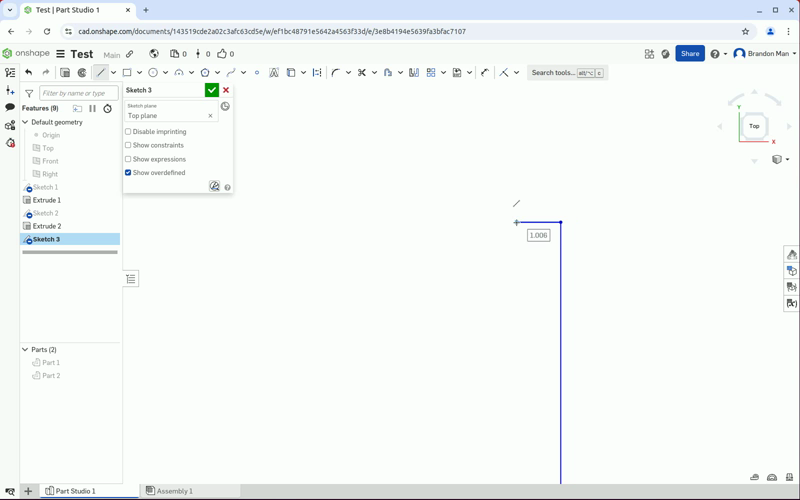
scroll(-6)
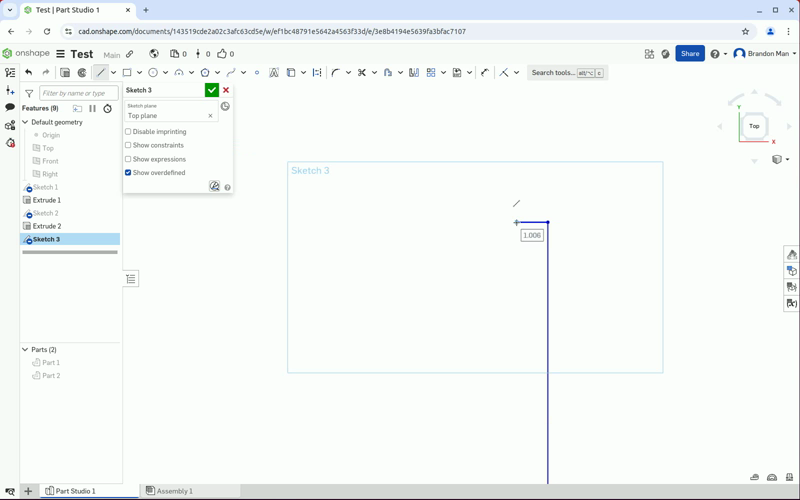
scroll(-6)
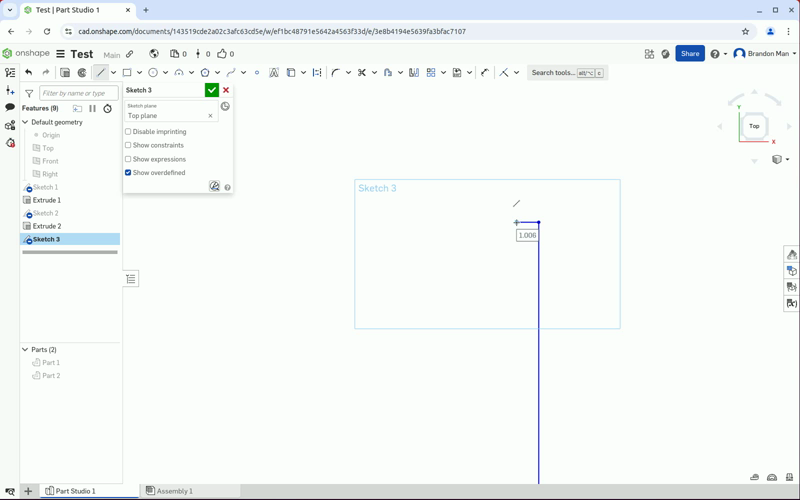
scroll(-6)
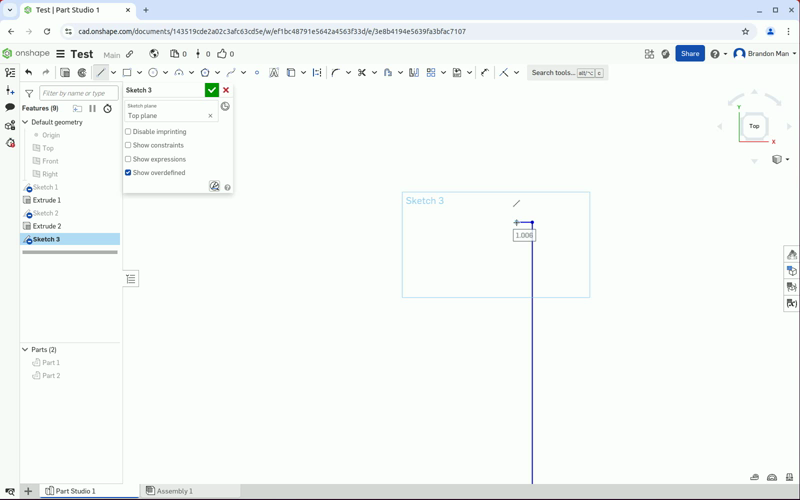
scroll(-6)
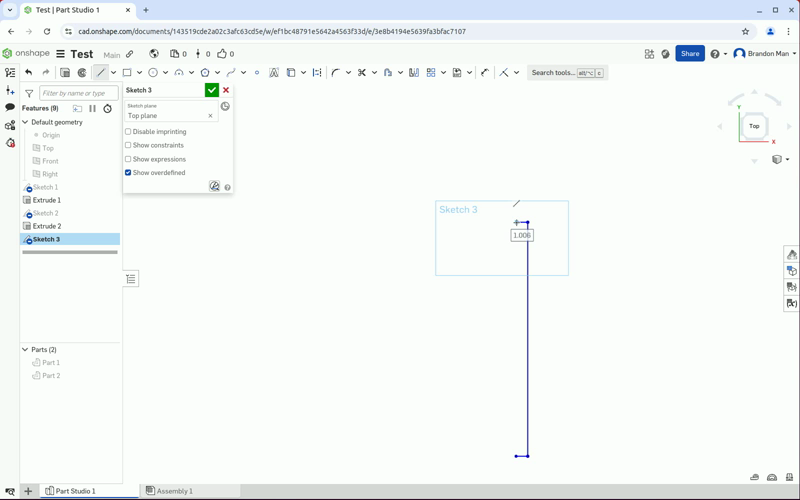
scroll(-6)
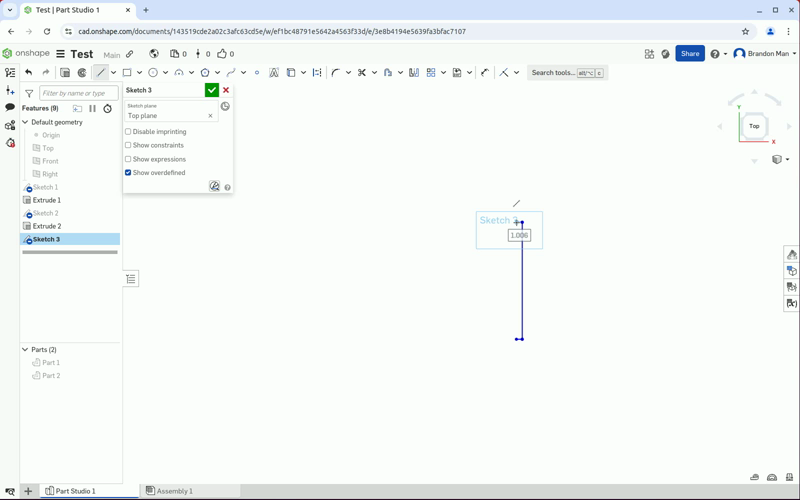
key_up(shift)
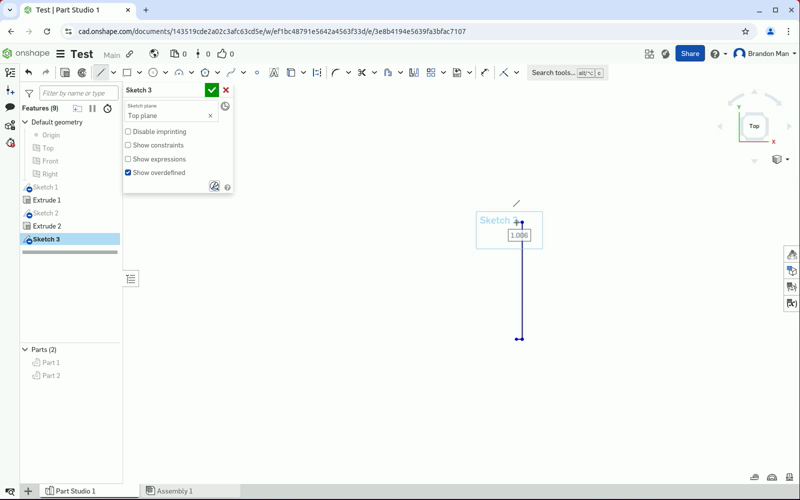
key_down(shift)
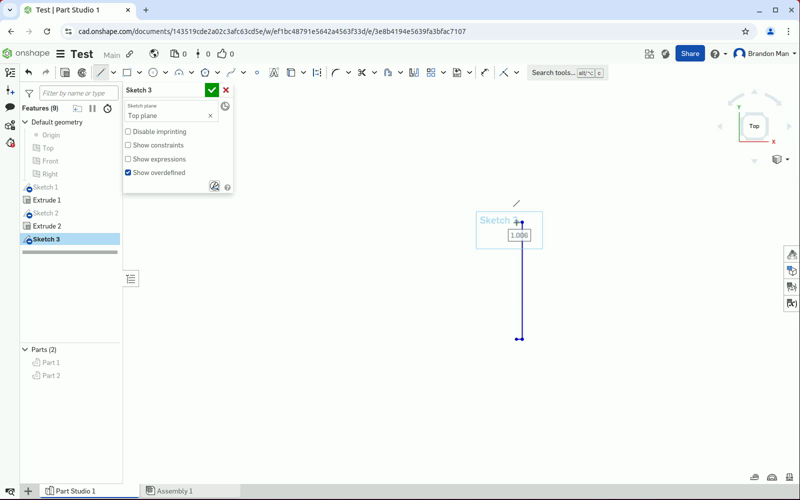
mouse_move(546, 222)
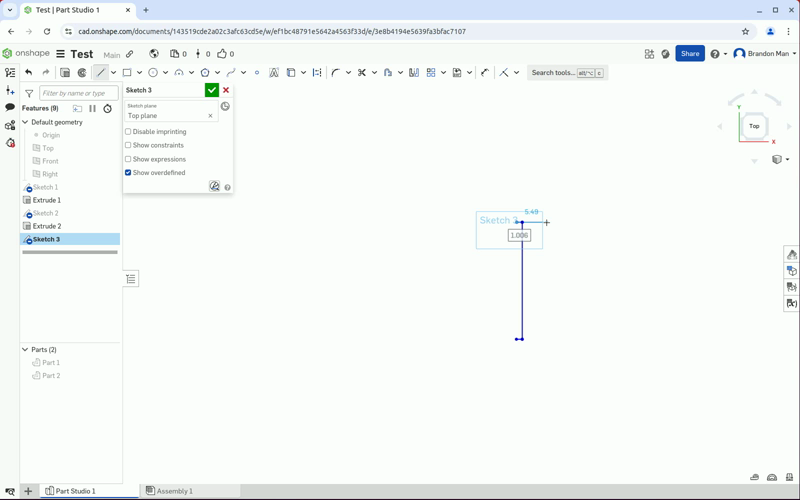
mouse_move(516, 227)
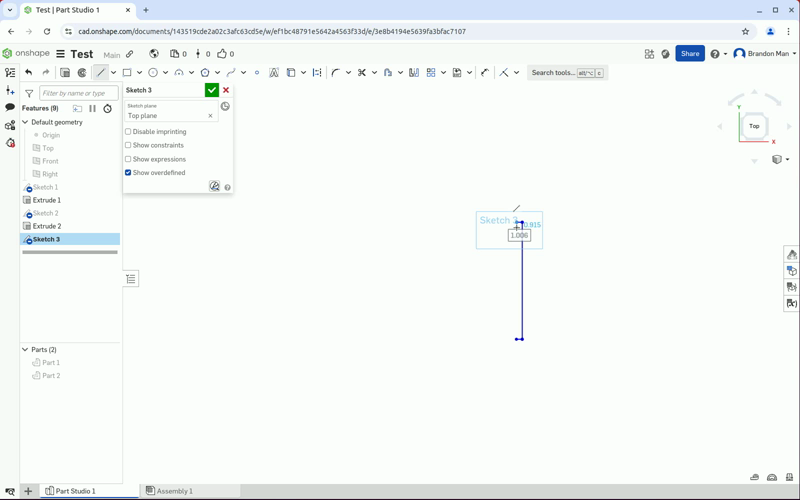
scroll(6)
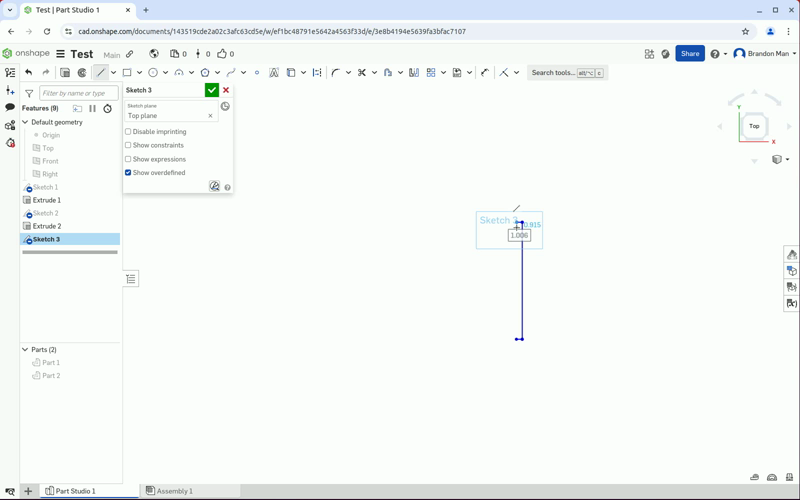
scroll(6)
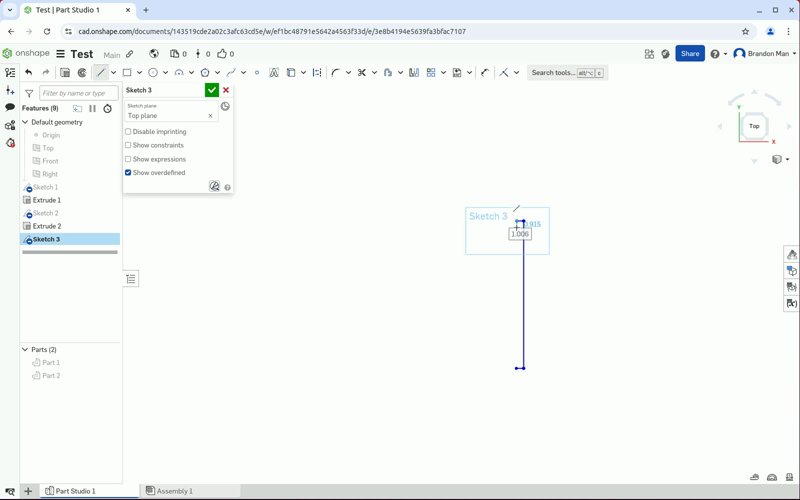
scroll(6)
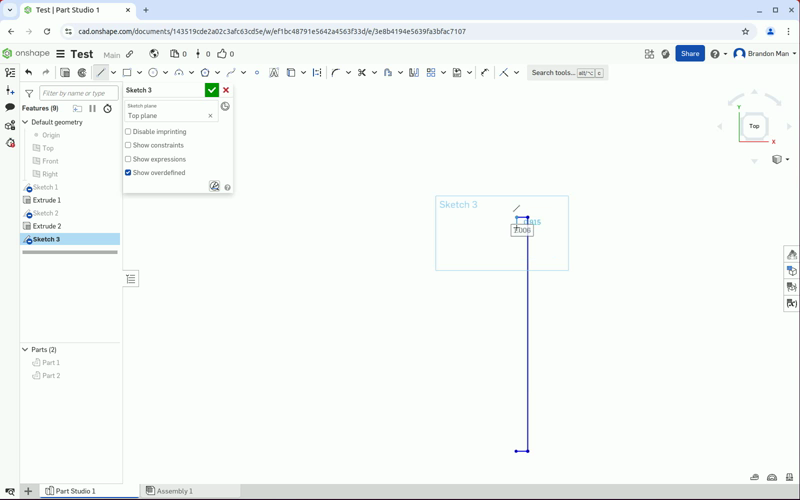
scroll(6)
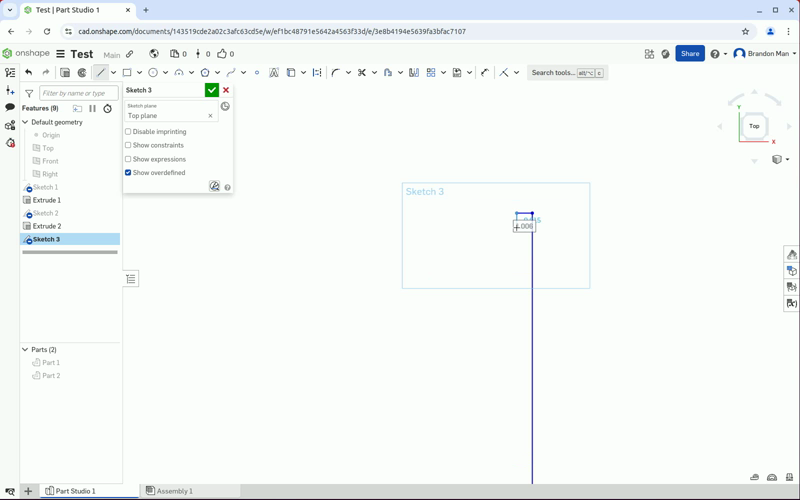
scroll(6)
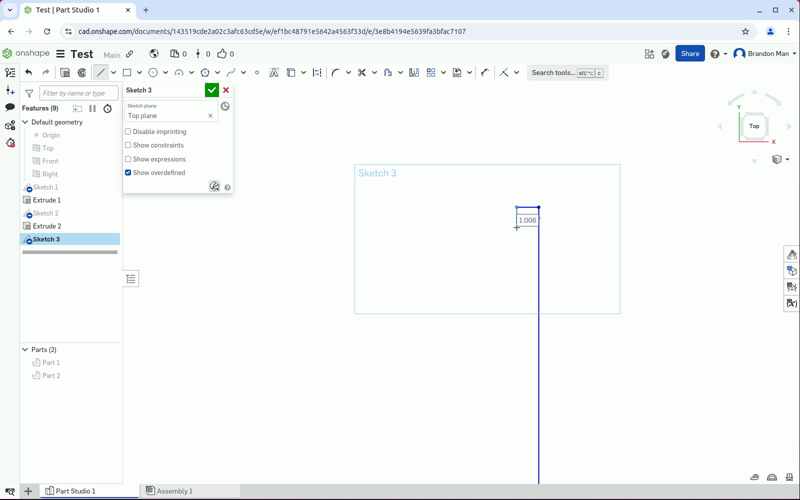
scroll(6)
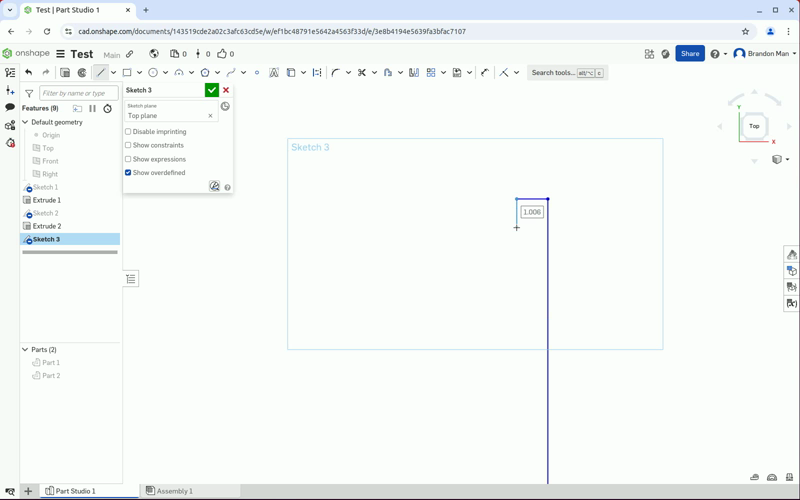
scroll(6)
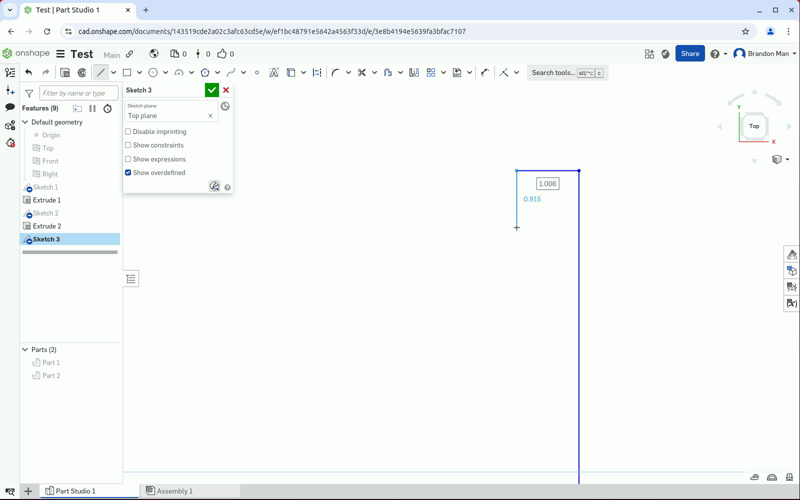
click(516, 227)
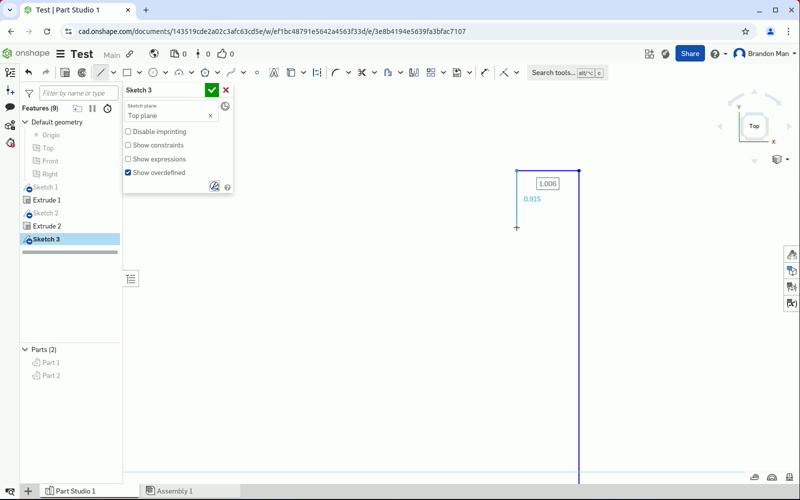
scroll(-6)
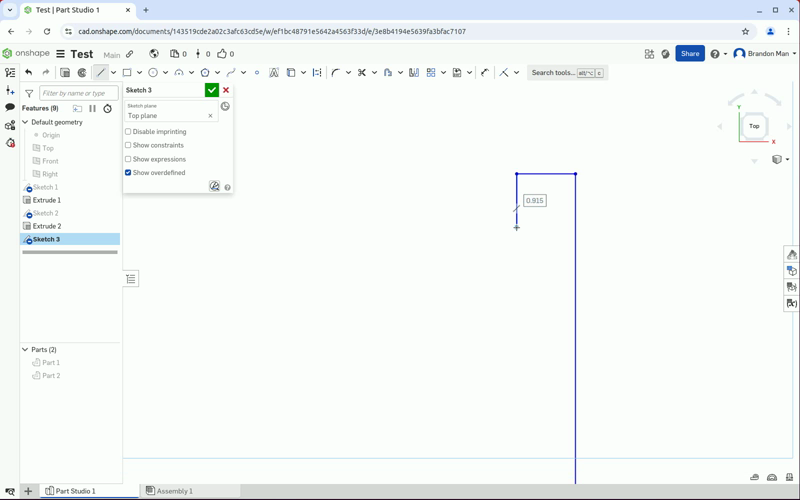
scroll(-6)
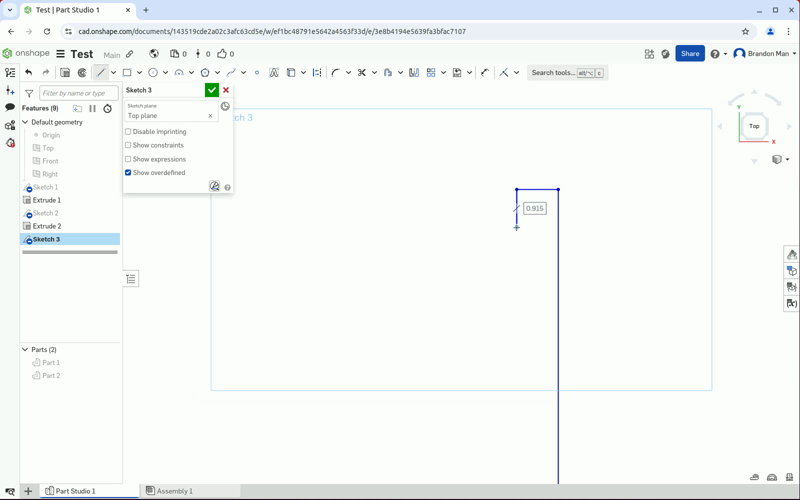
scroll(-6)
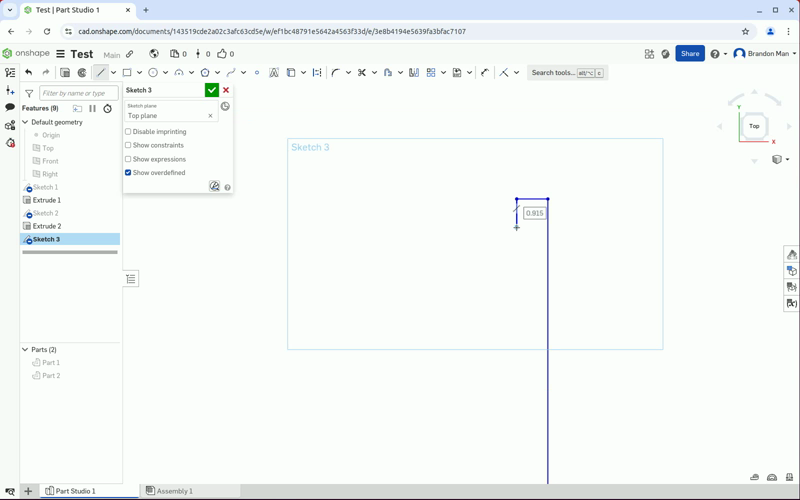
scroll(-6)
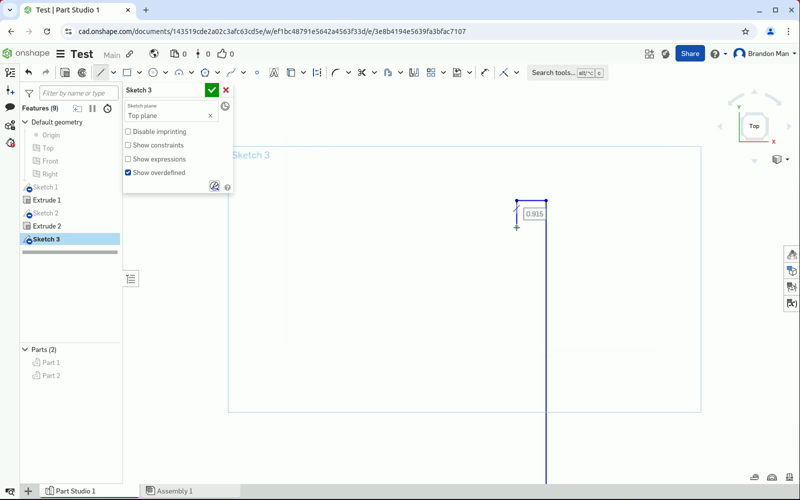
scroll(-6)
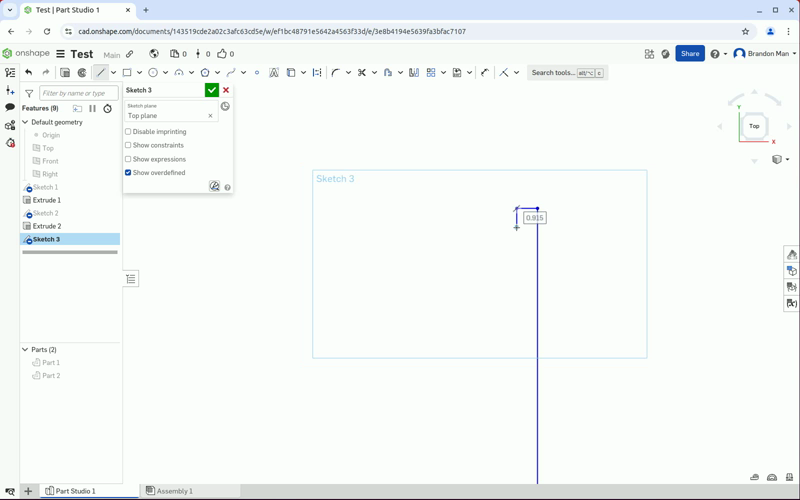
scroll(-6)
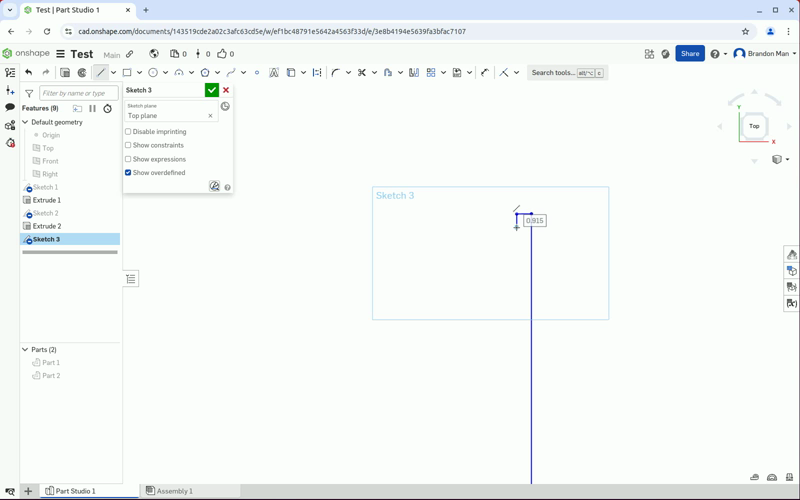
scroll(-6)
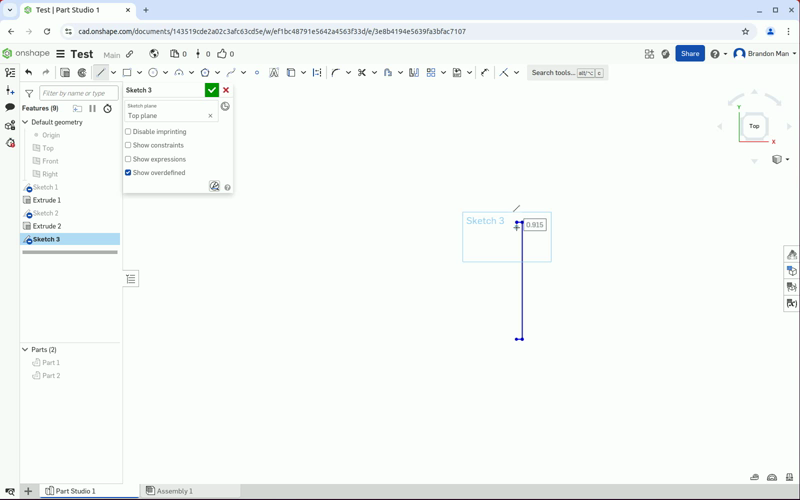
key_up(shift)
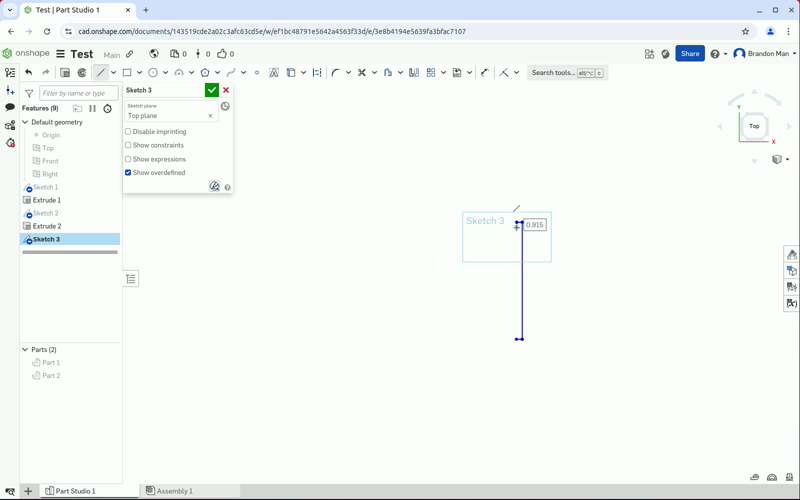
key_down(shift)
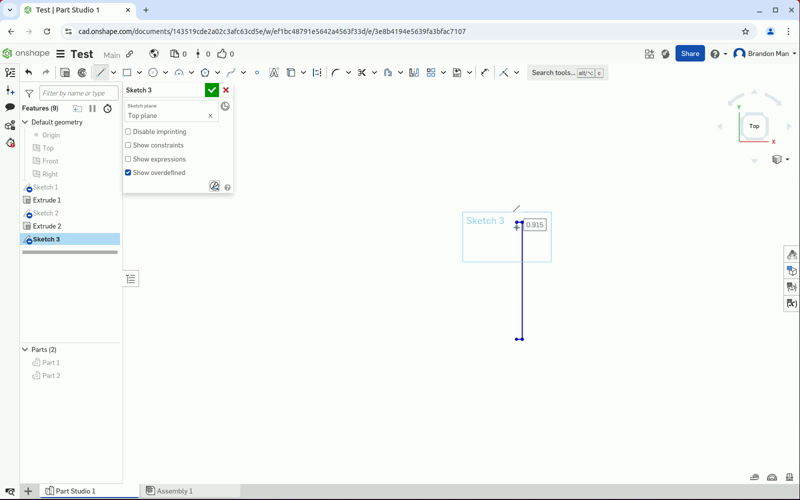
mouse_move(516, 339)
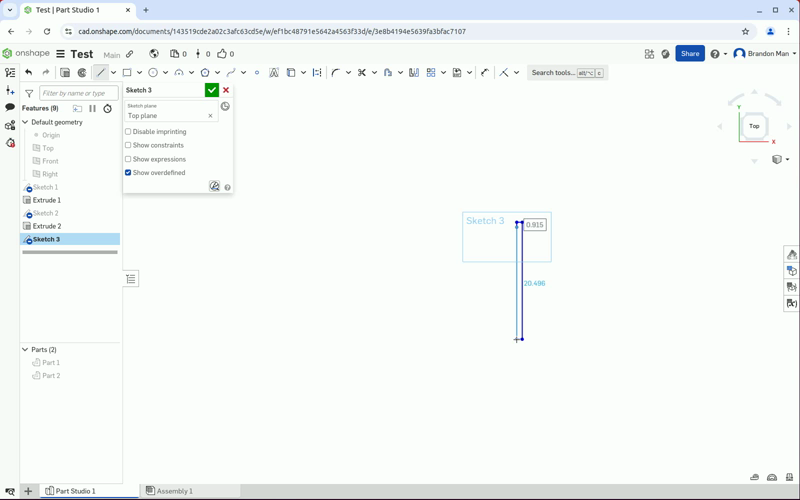
key_up(shift)
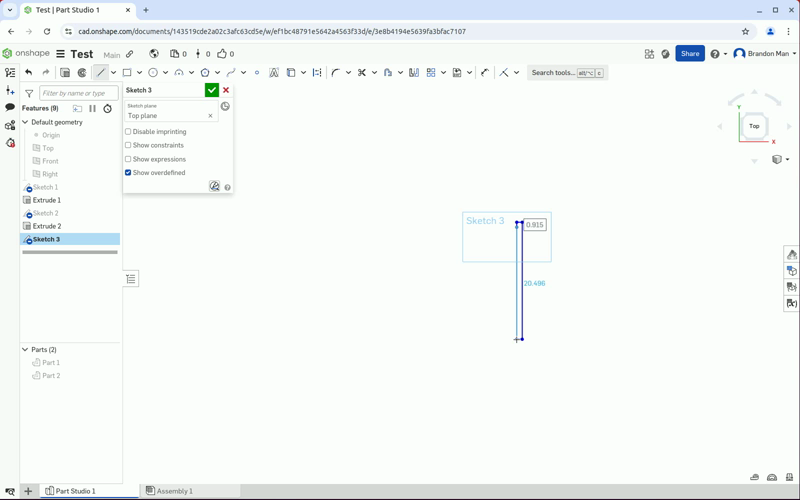
click(516, 339)
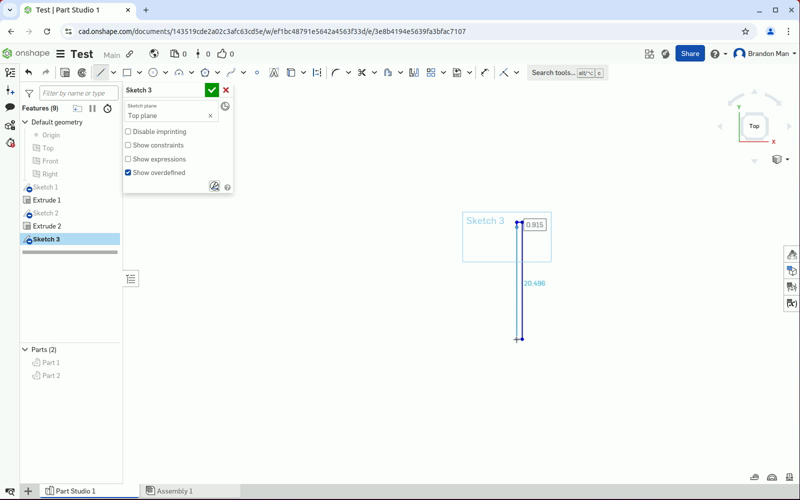
key(esc)
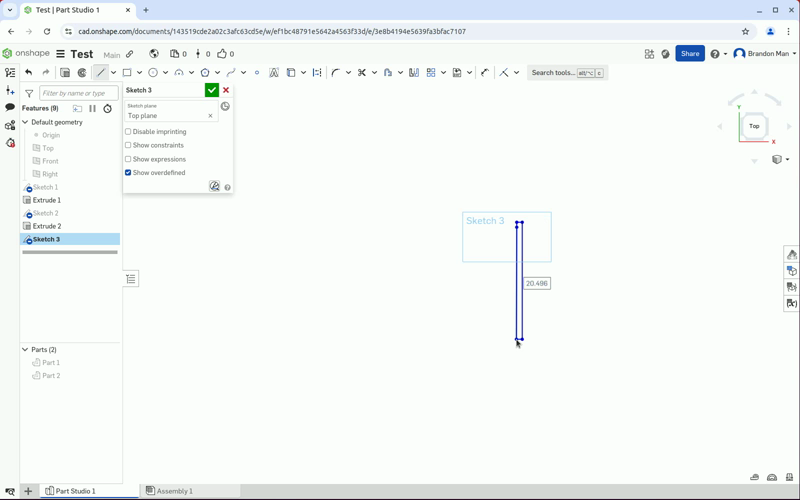
mouse_move(521, 296)
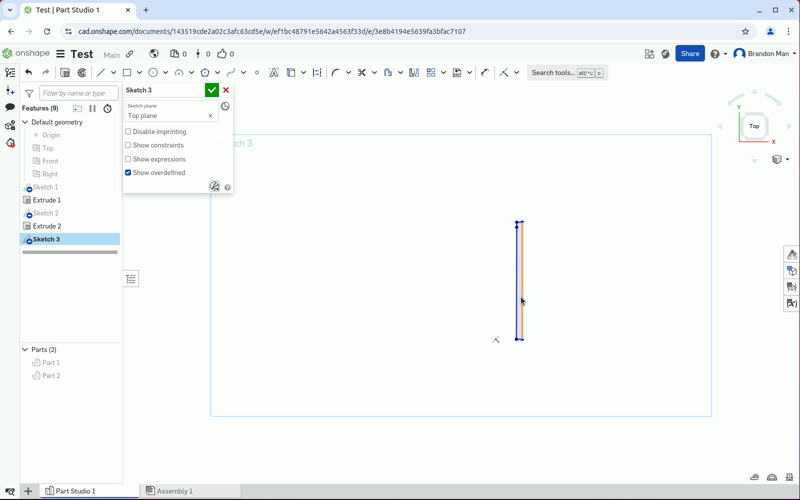
scroll(6)
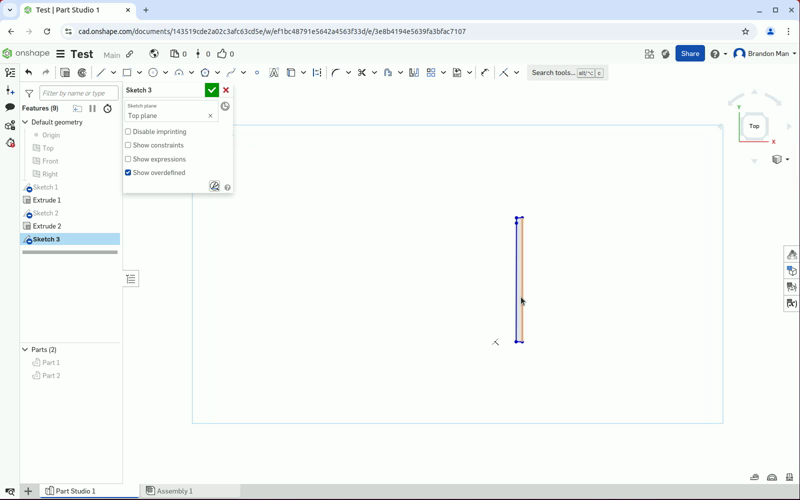
scroll(6)
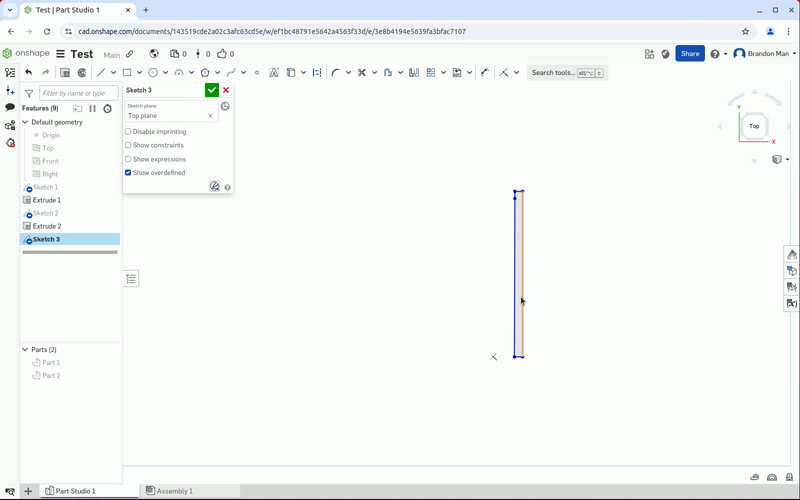
scroll(6)
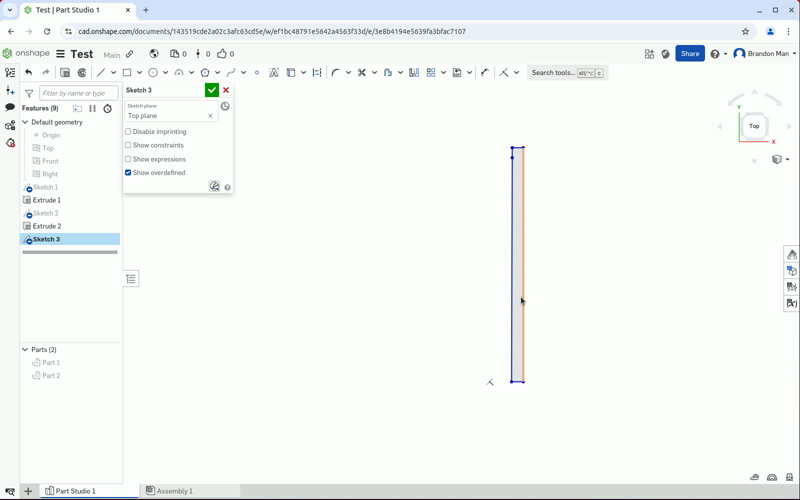
scroll(6)
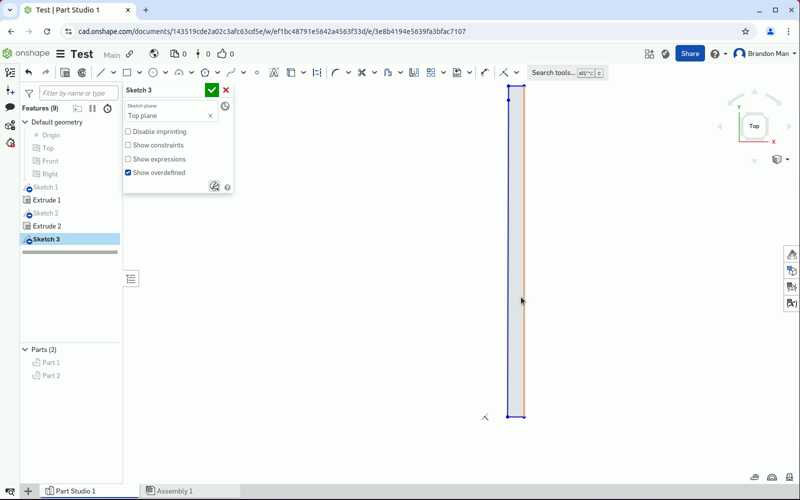
scroll(6)
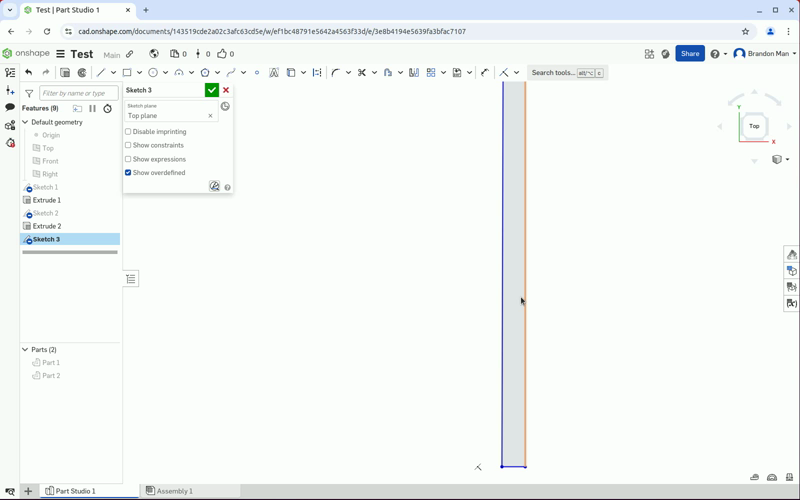
scroll(6)
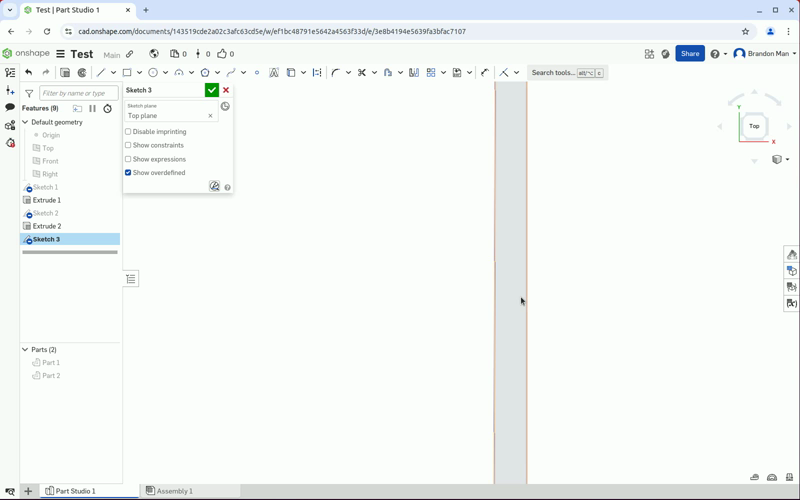
scroll(6)
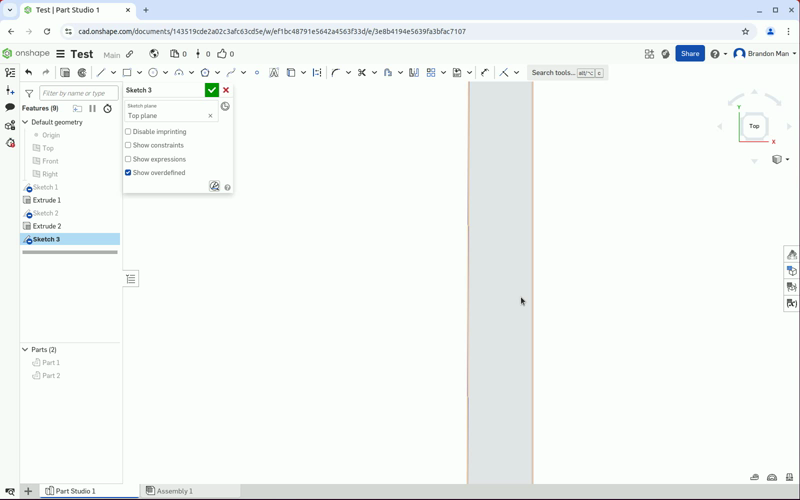
click(521, 296)
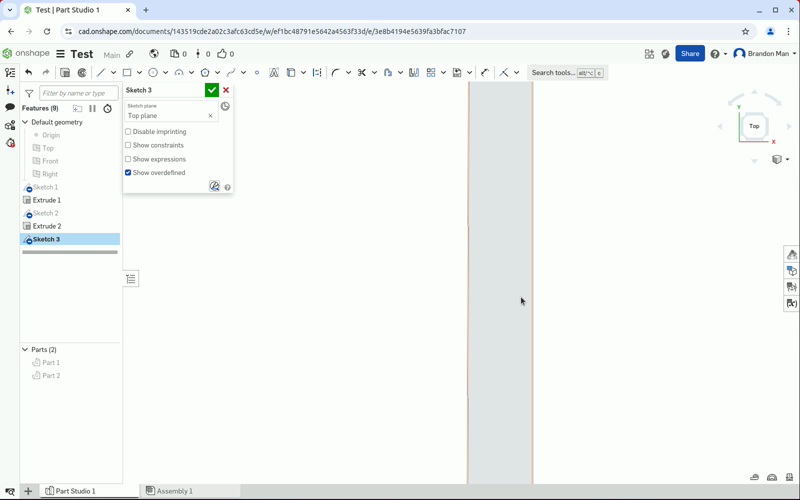
scroll(-6)
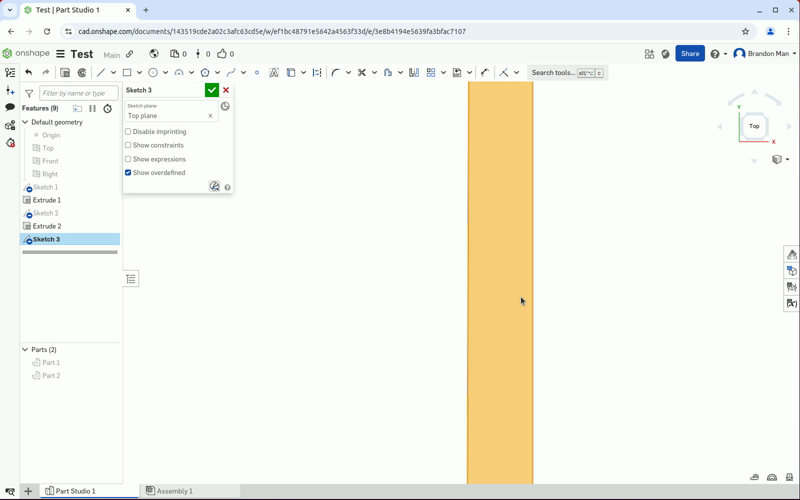
scroll(-6)
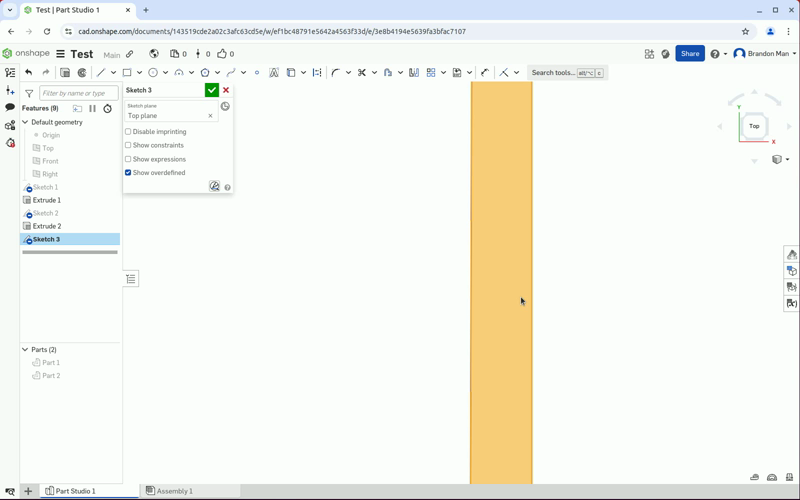
scroll(-6)
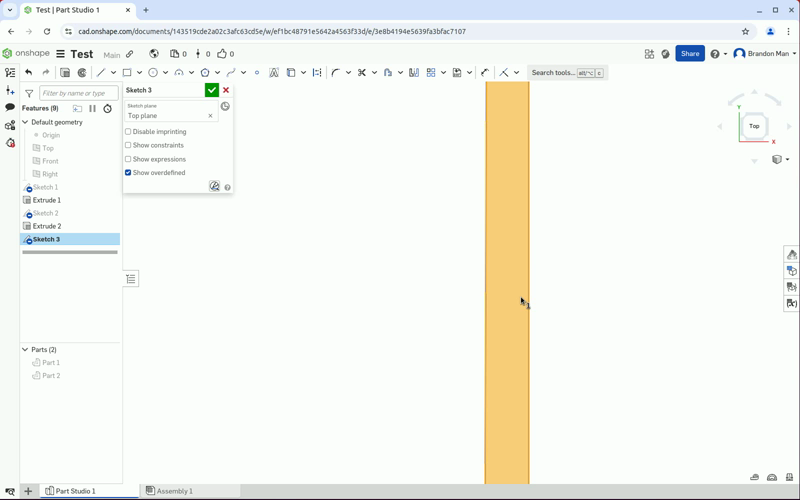
scroll(-6)
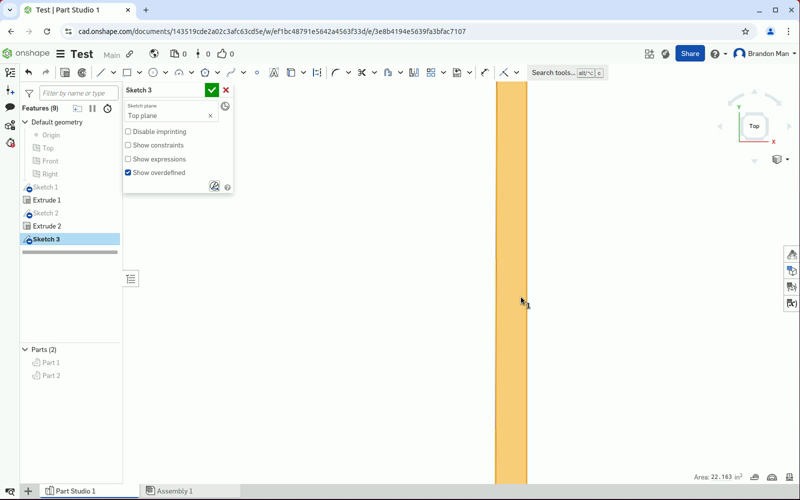
scroll(-6)
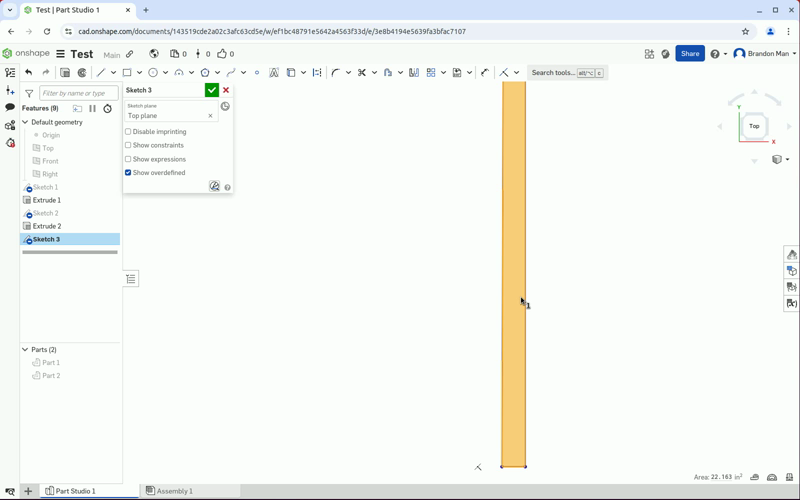
scroll(-6)
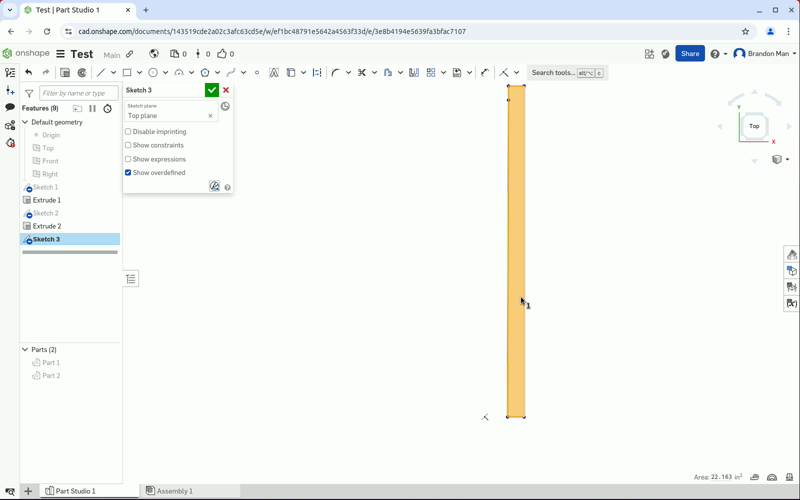
scroll(-6)
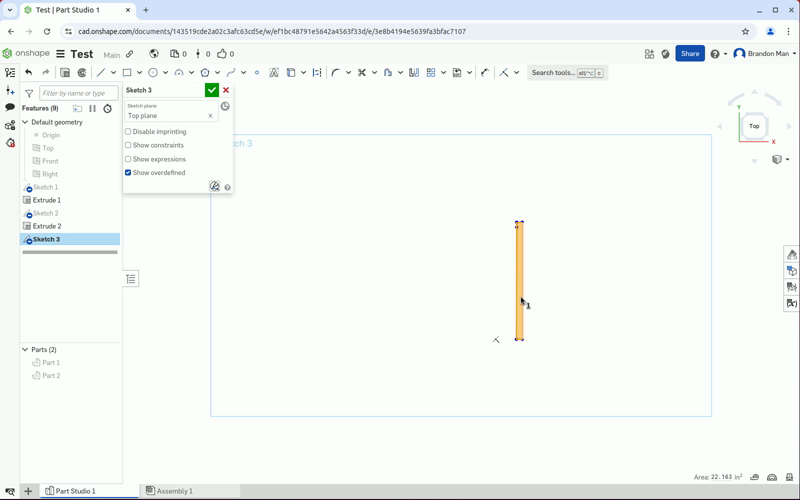
mouse_move(73, 352)
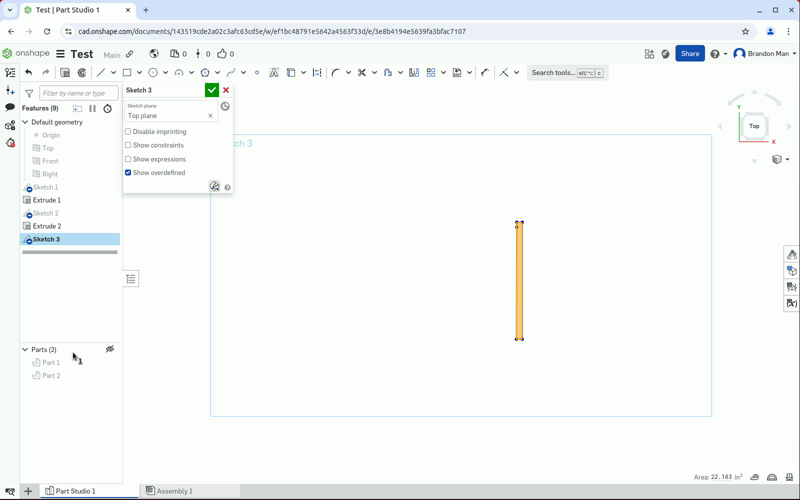
key(shift+y)
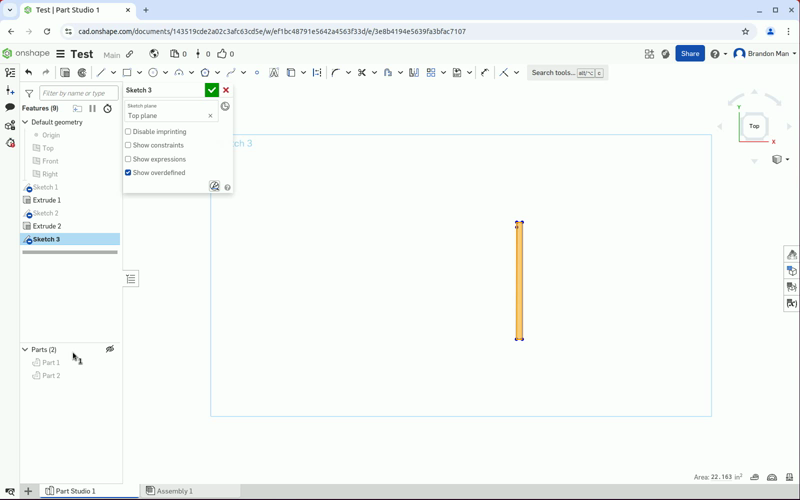
key(shift+e)
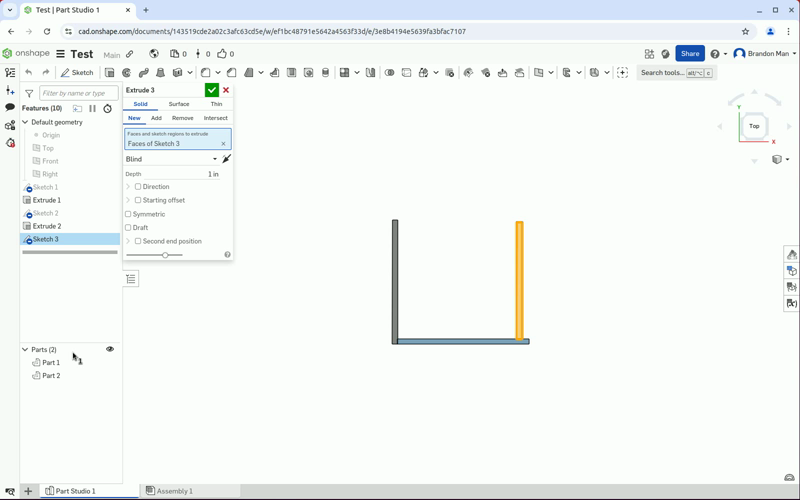
mouse_move(143, 106)
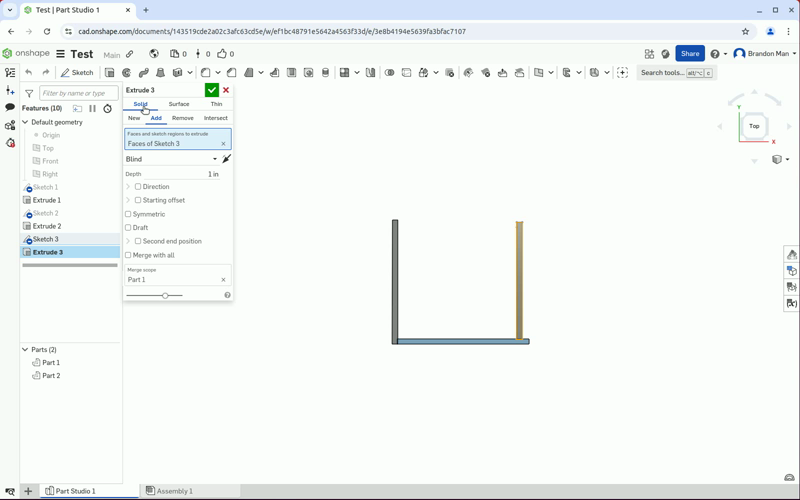
click(143, 106)
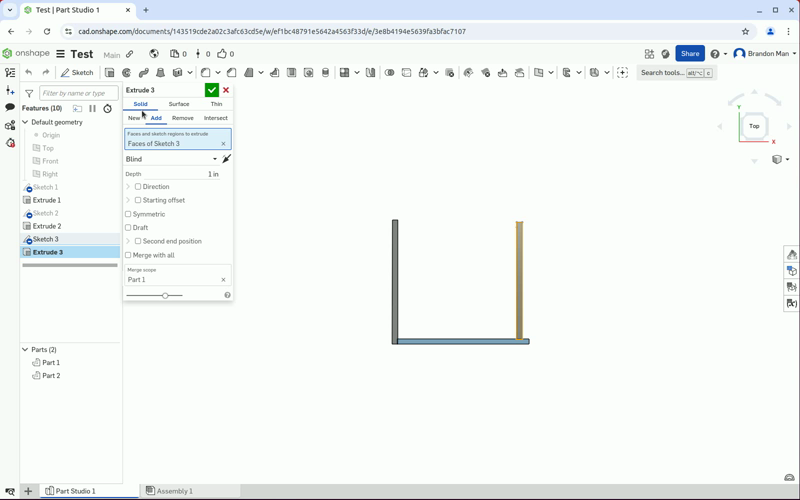
mouse_move(137, 120)
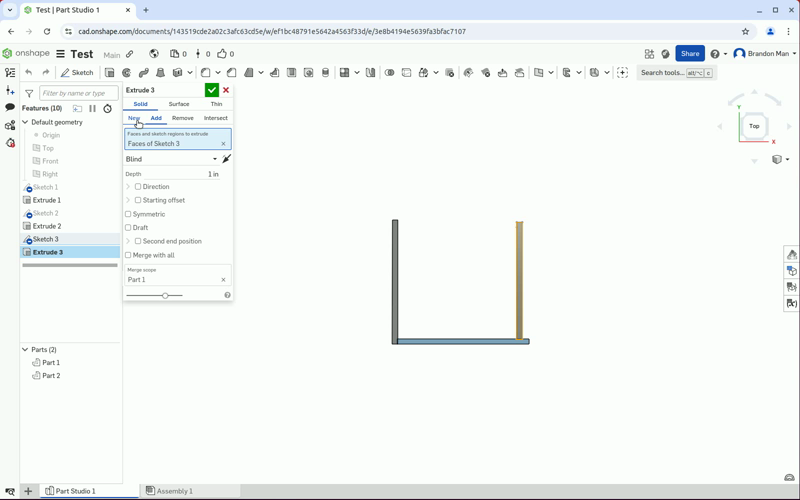
click(137, 120)
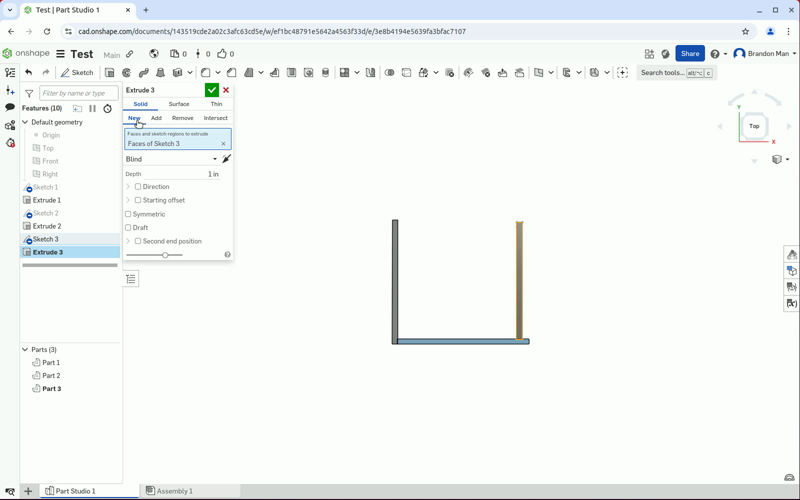
key(tab, 4)
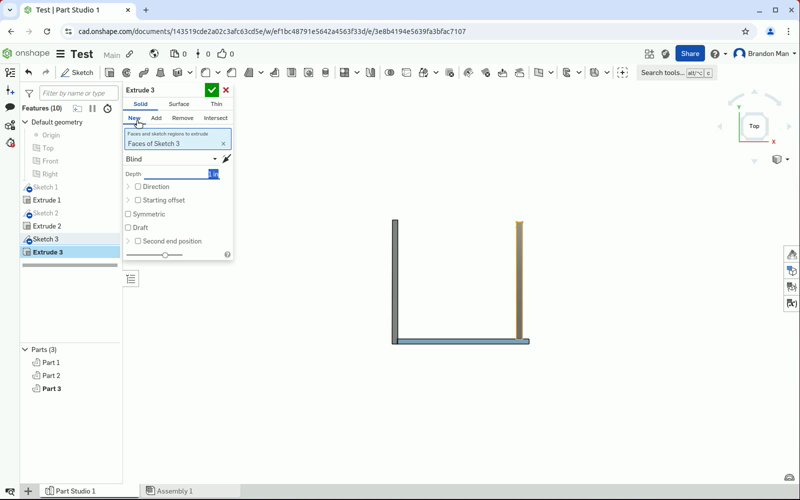
text(23.108)
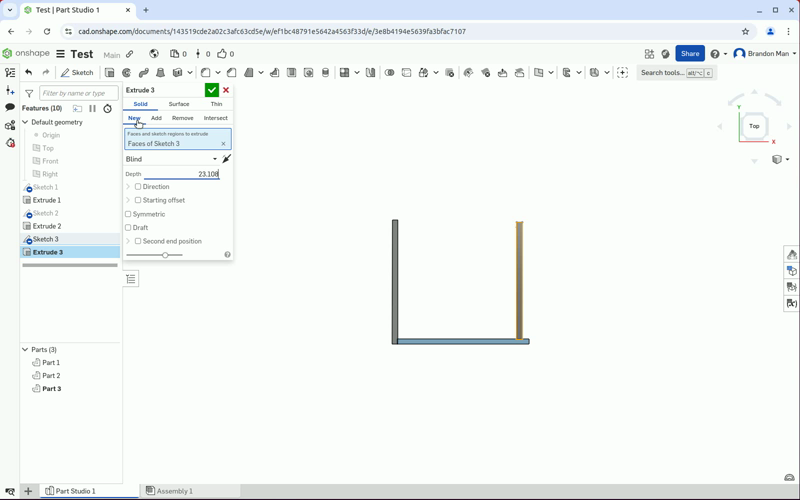
key(enter)
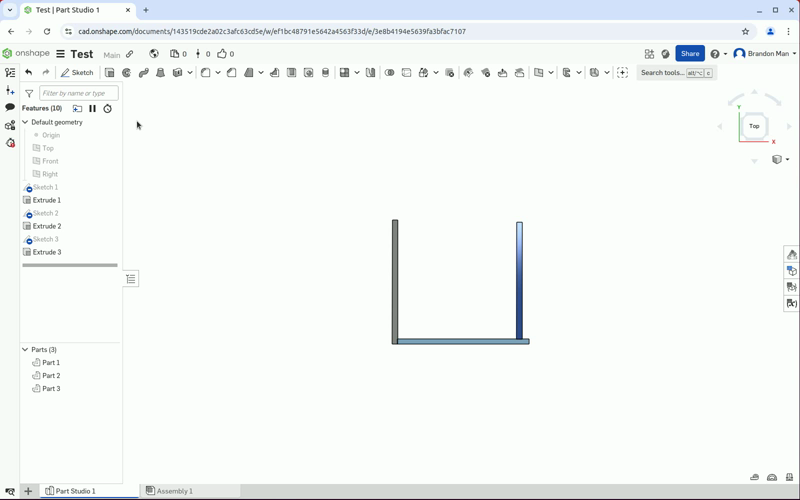
key(shift+h)
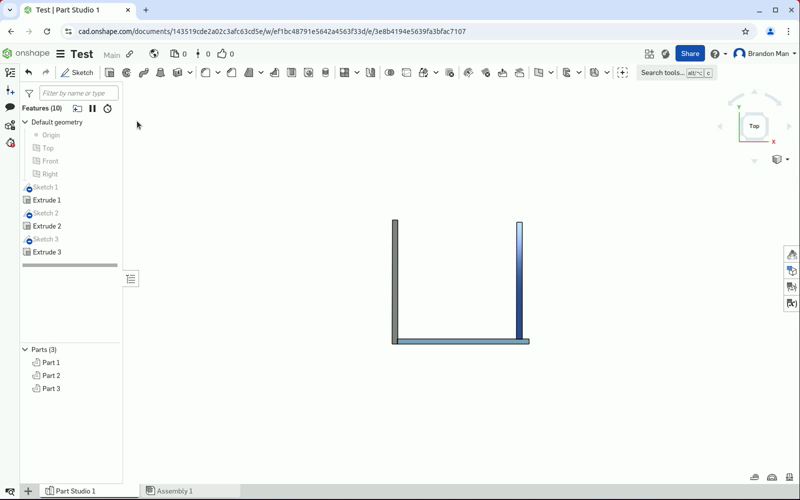
key(shift+h)
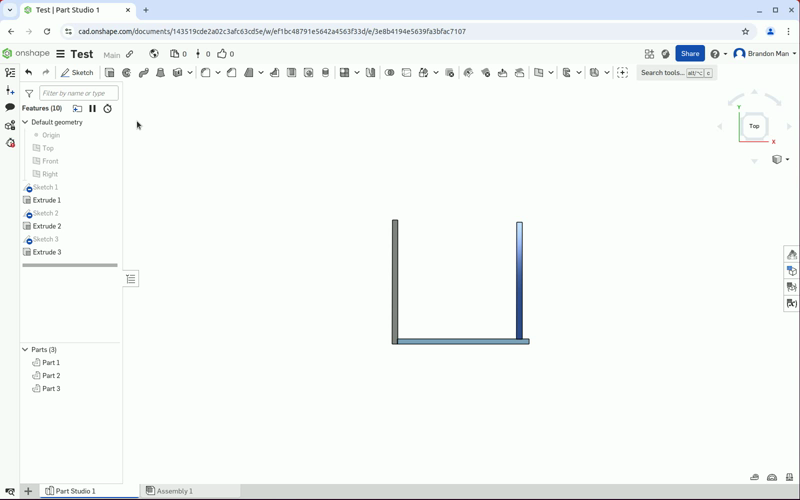
mouse_move(73, 189)
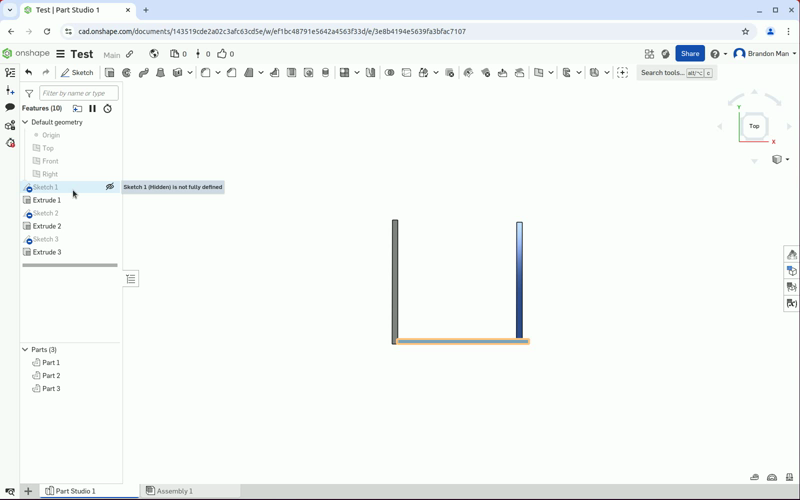
click(73, 189)
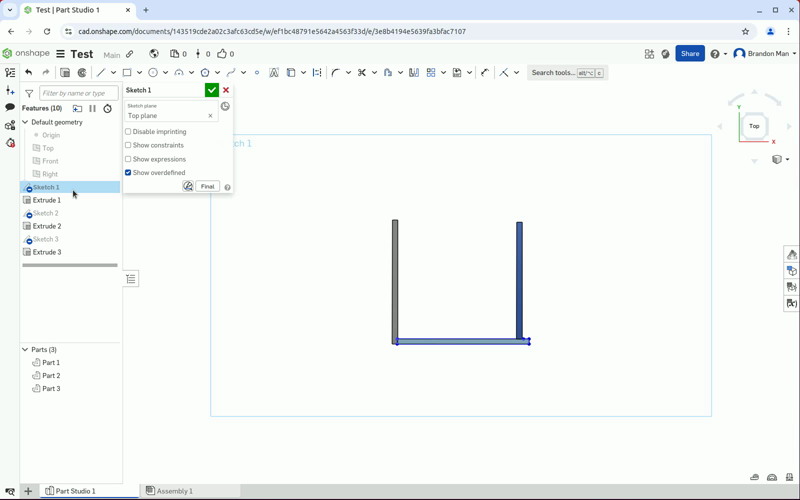
mouse_move(229, 92)
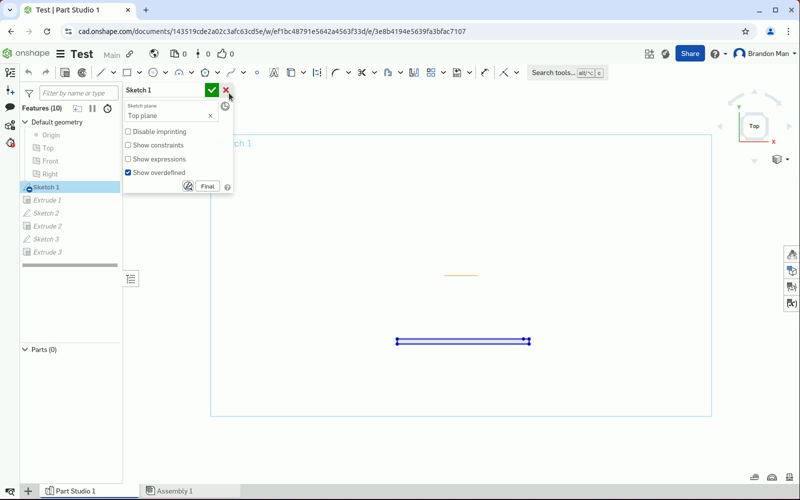
click(229, 92)
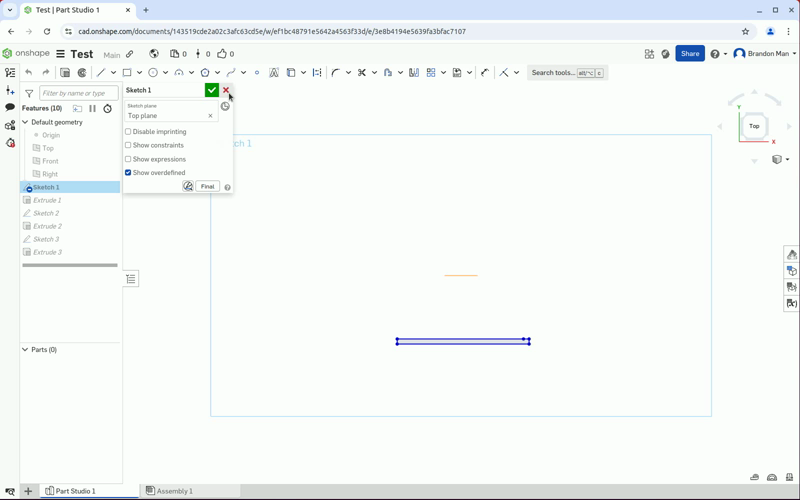
key(shift+s)
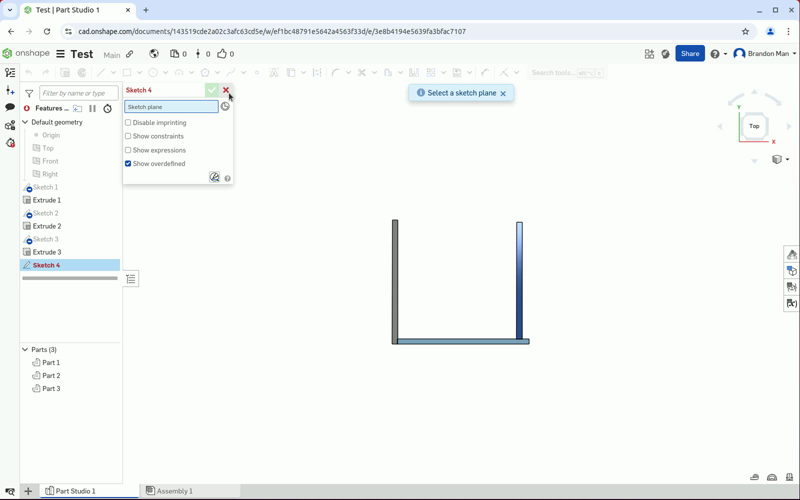
mouse_move(73, 150)
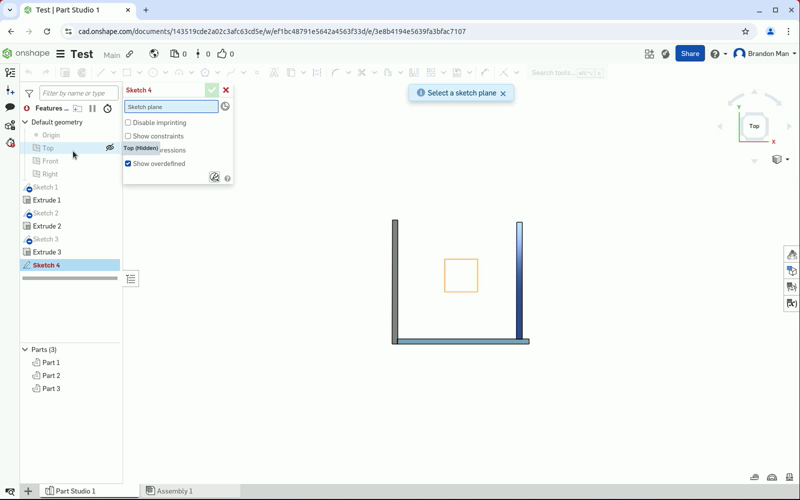
click(73, 150)
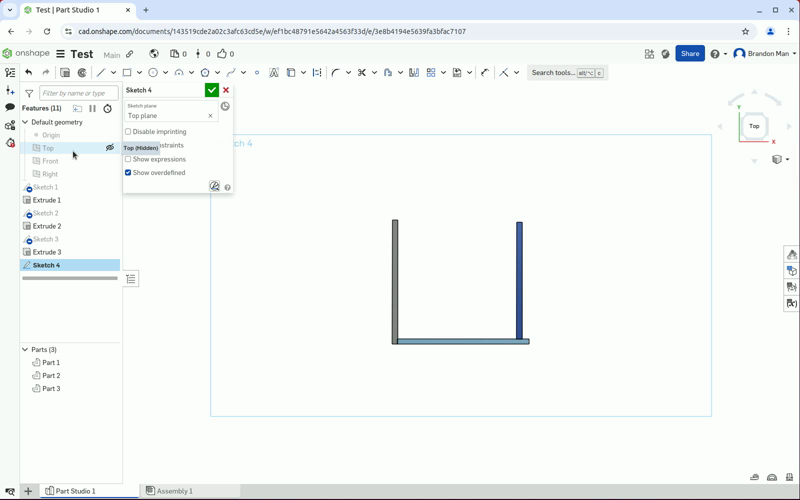
mouse_move(73, 352)
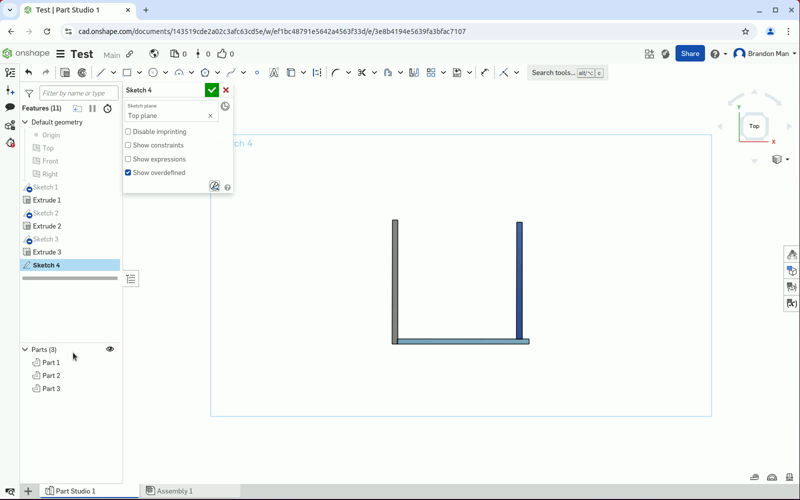
key(y)
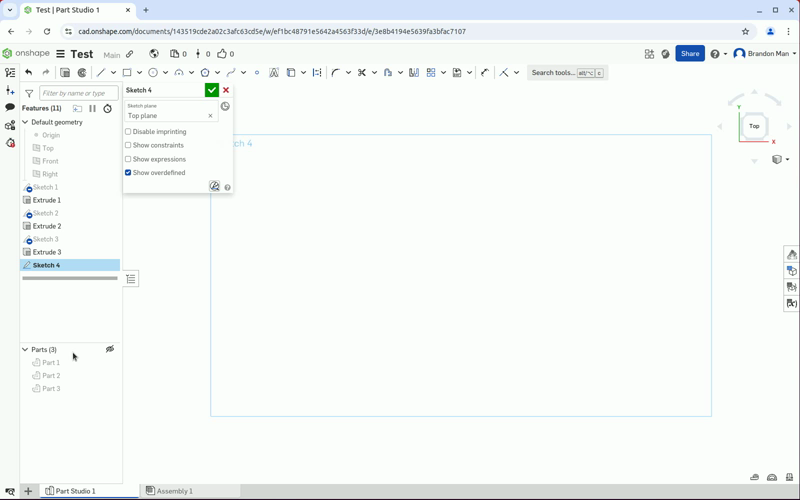
key(l)
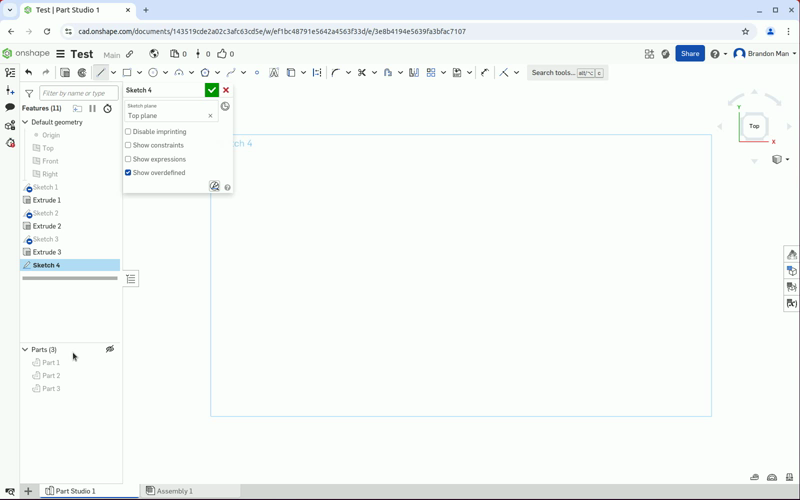
key_down(shift)
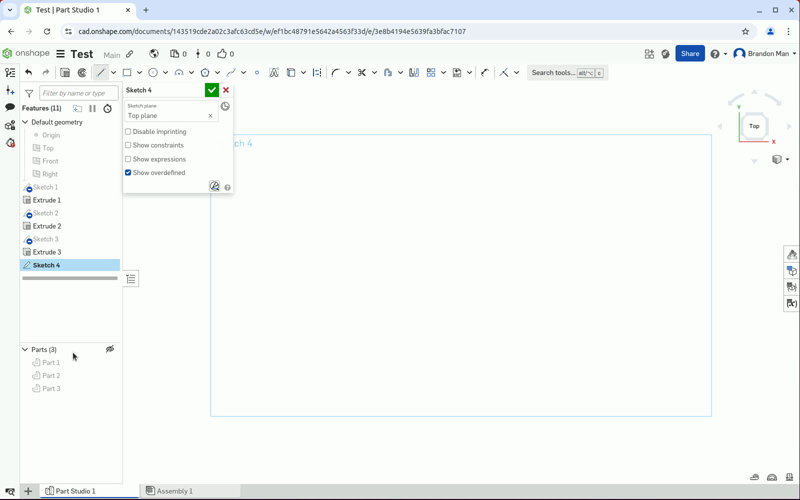
mouse_move(399, 226)
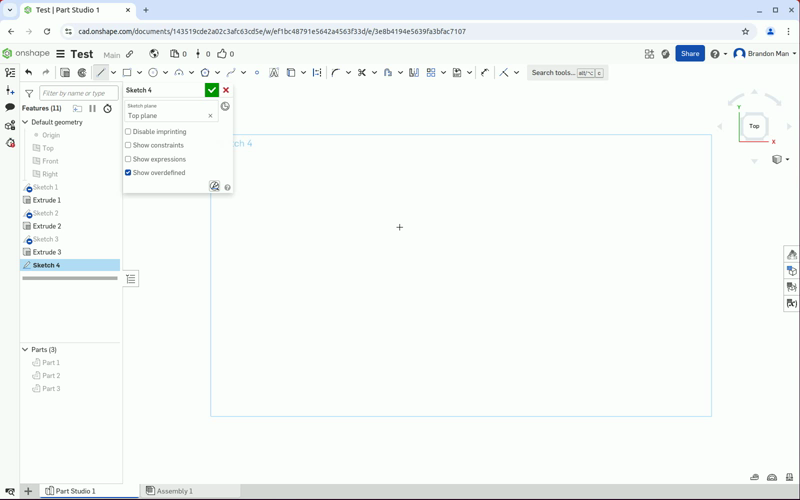
click(399, 226)
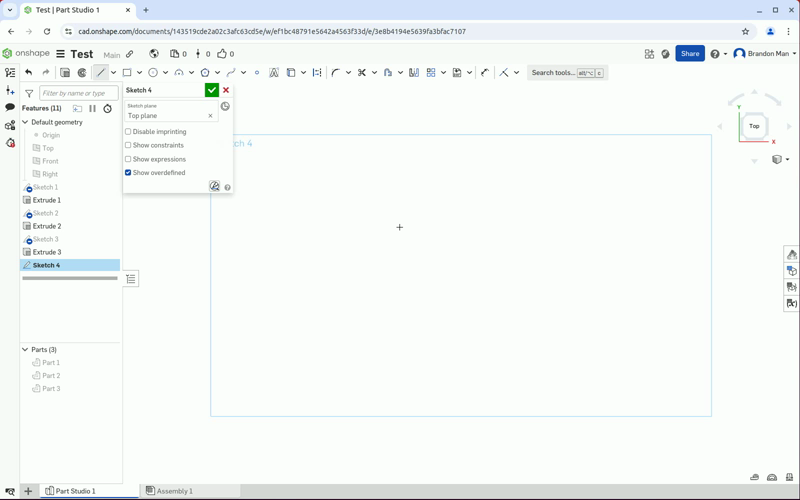
key_up(shift)
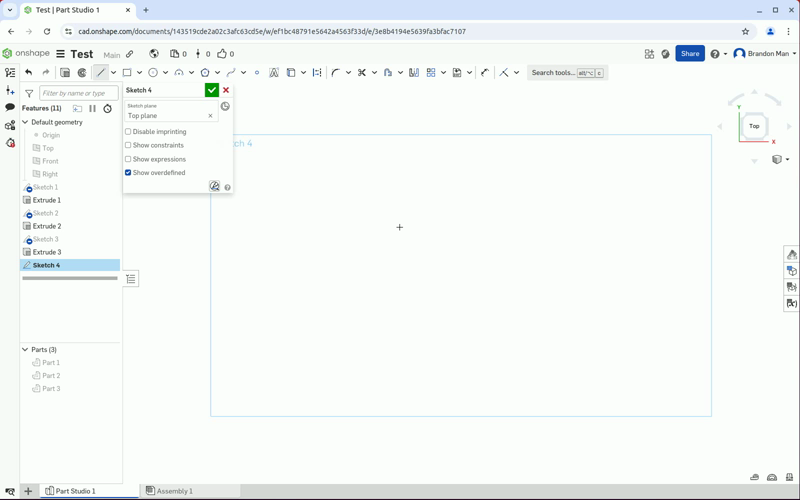
key_down(shift)
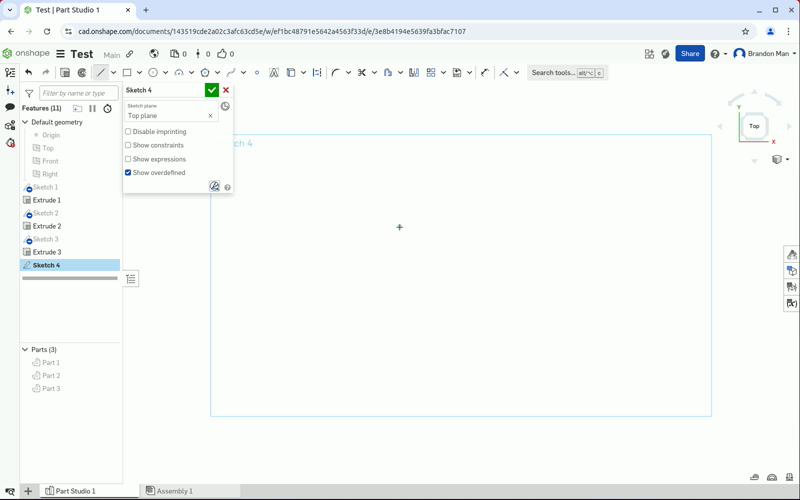
mouse_move(429, 226)
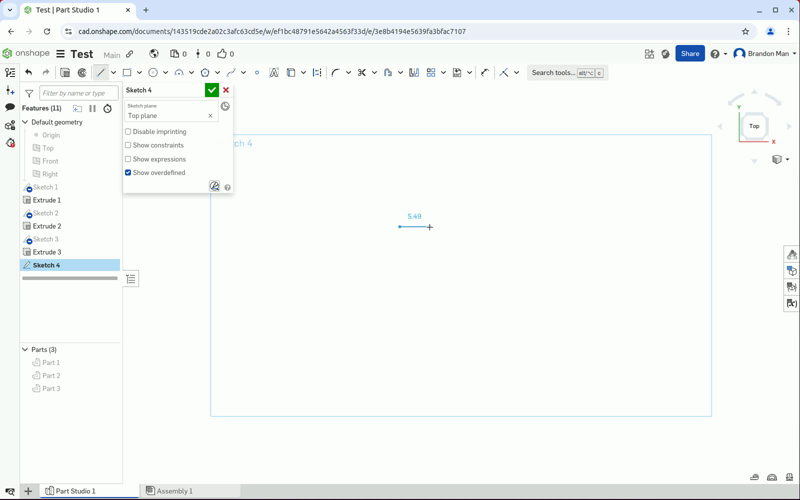
mouse_move(404, 226)
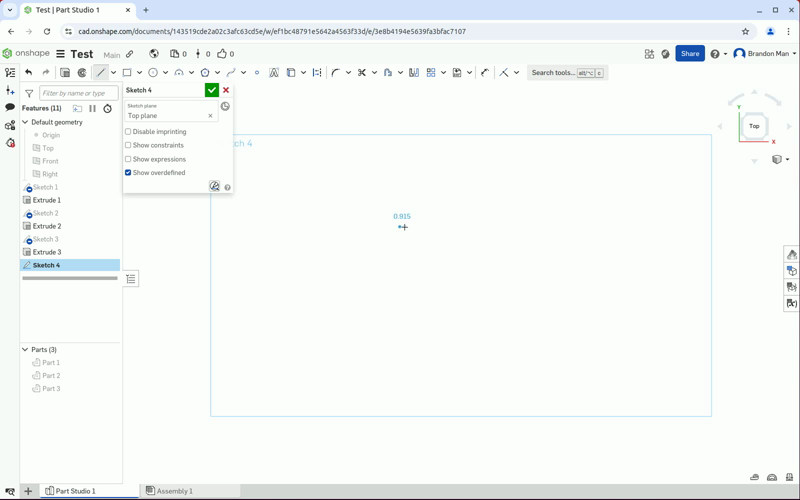
scroll(6)
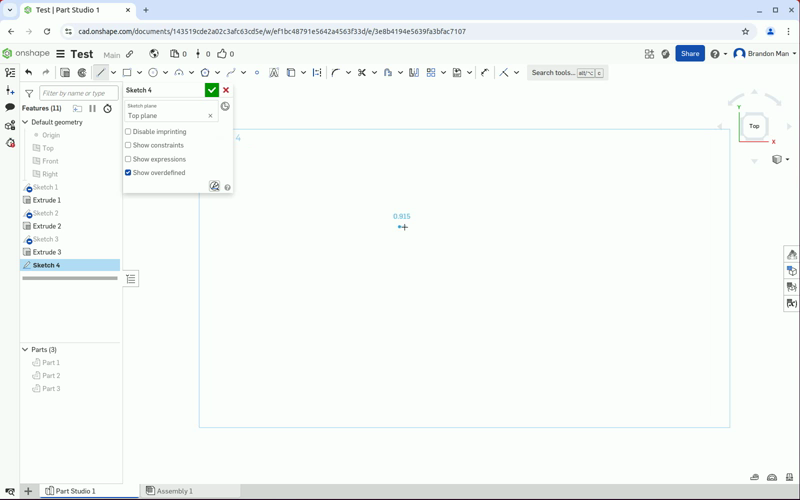
scroll(6)
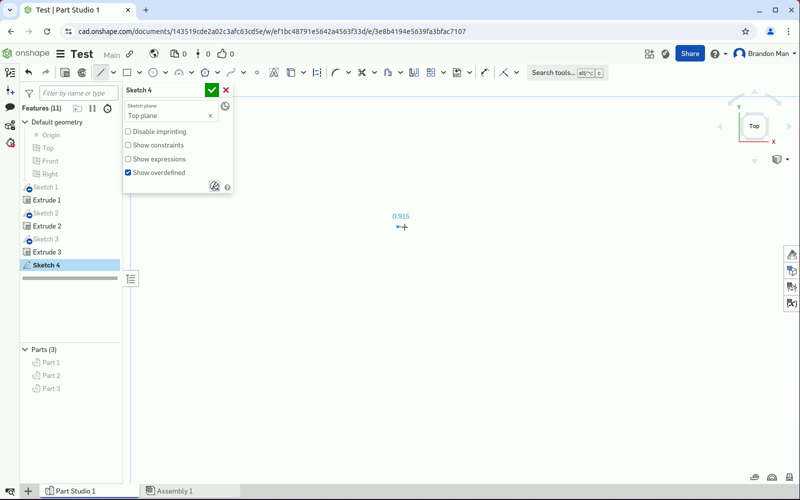
scroll(6)
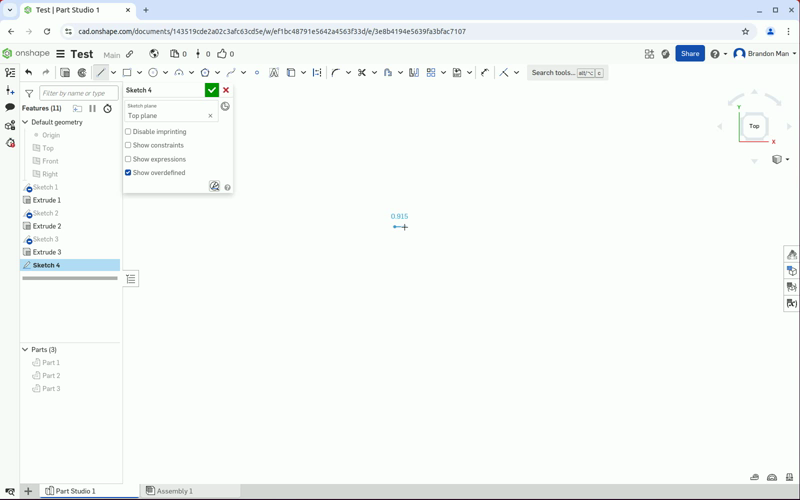
scroll(6)
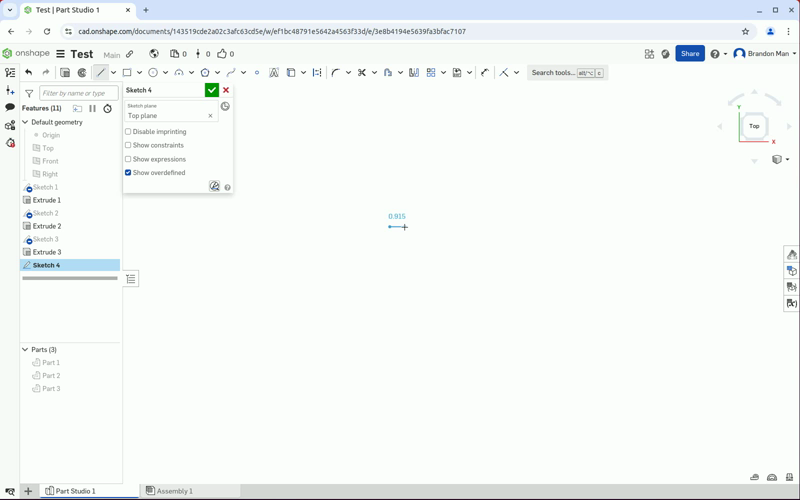
scroll(6)
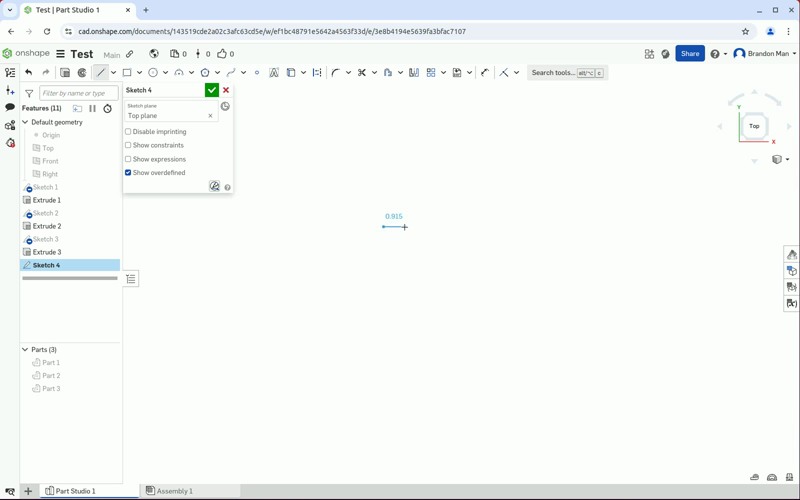
scroll(6)
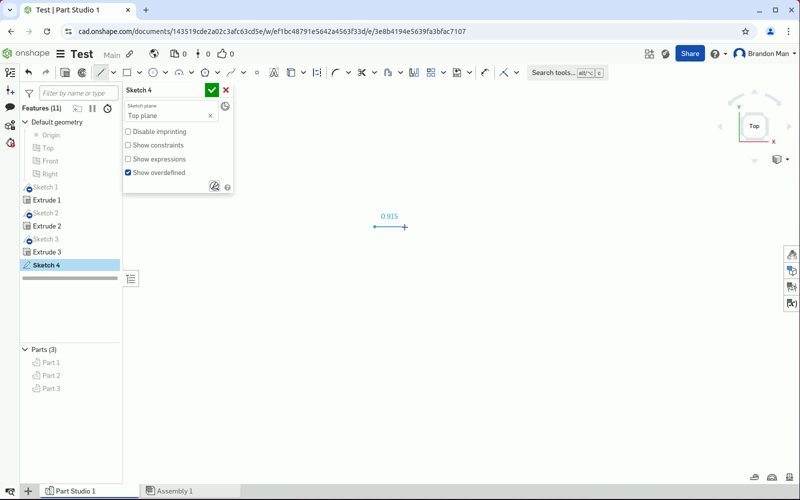
scroll(6)
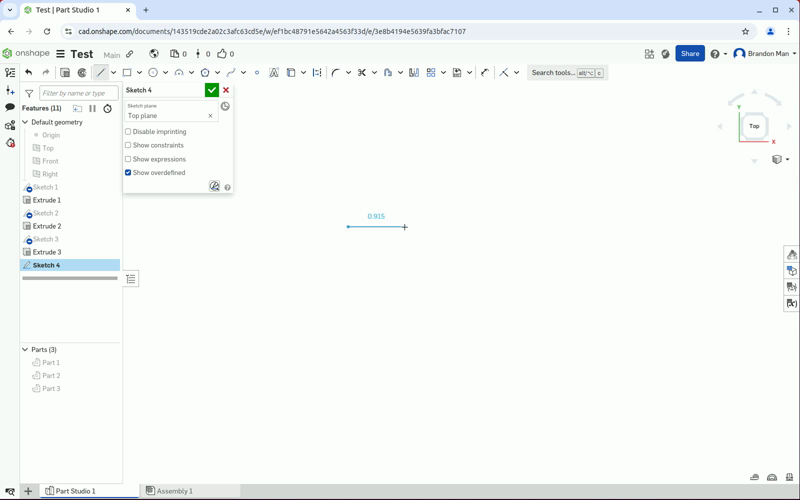
click(404, 226)
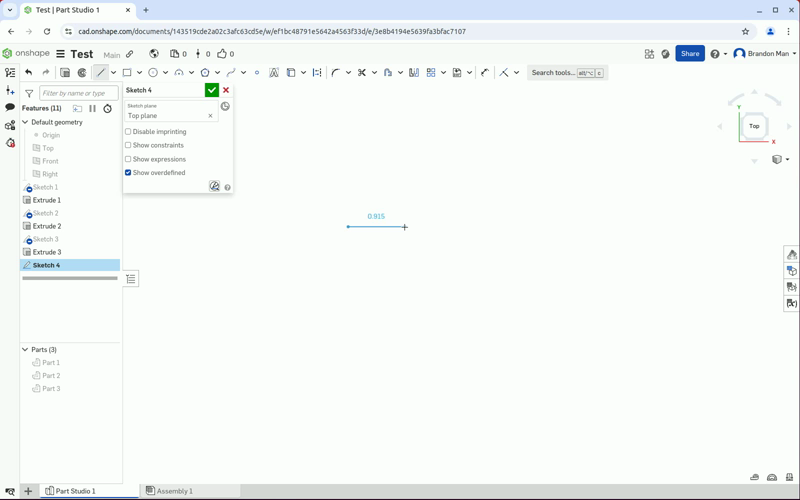
scroll(-6)
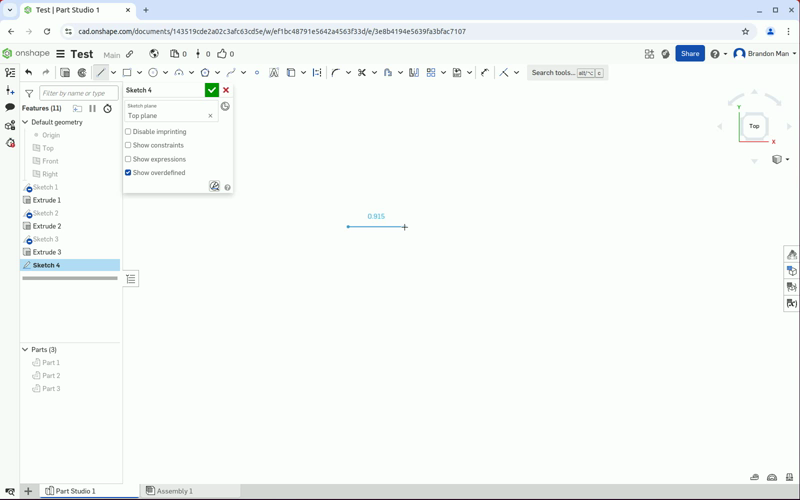
scroll(-6)
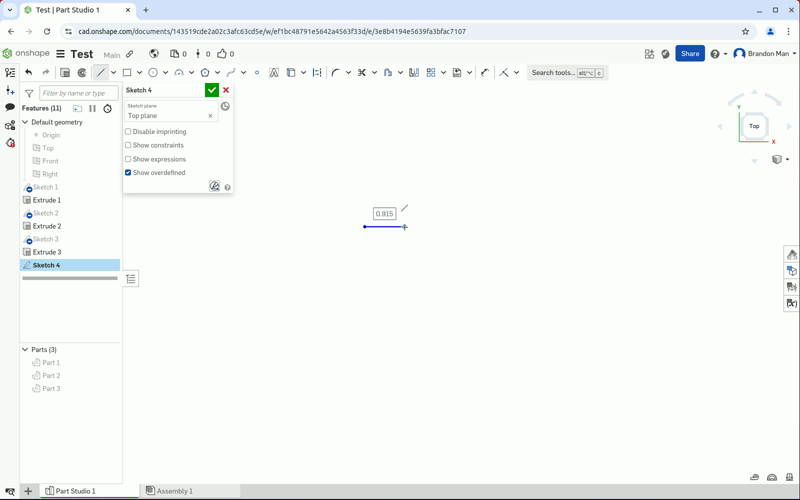
scroll(-6)
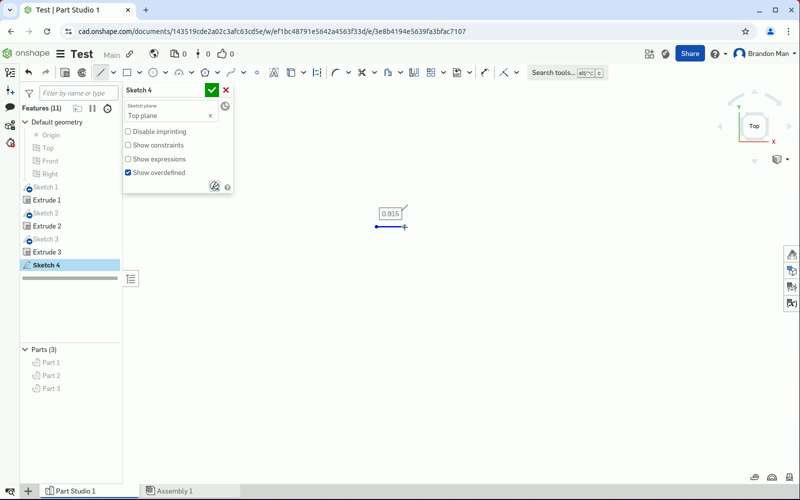
scroll(-6)
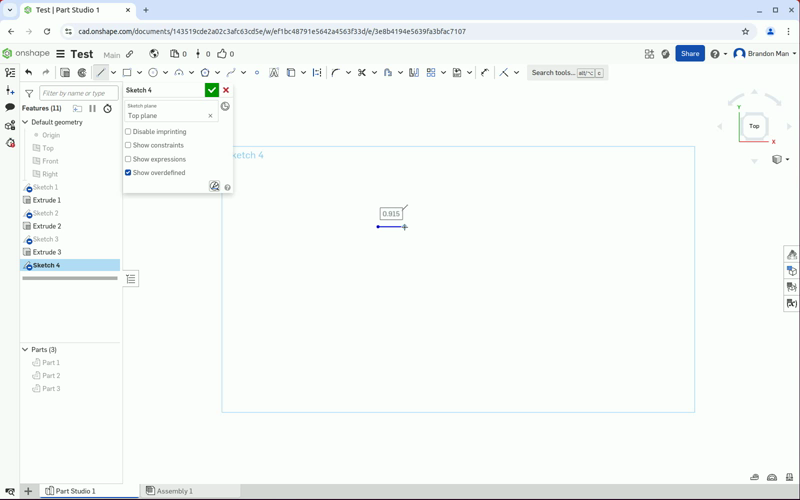
scroll(-6)
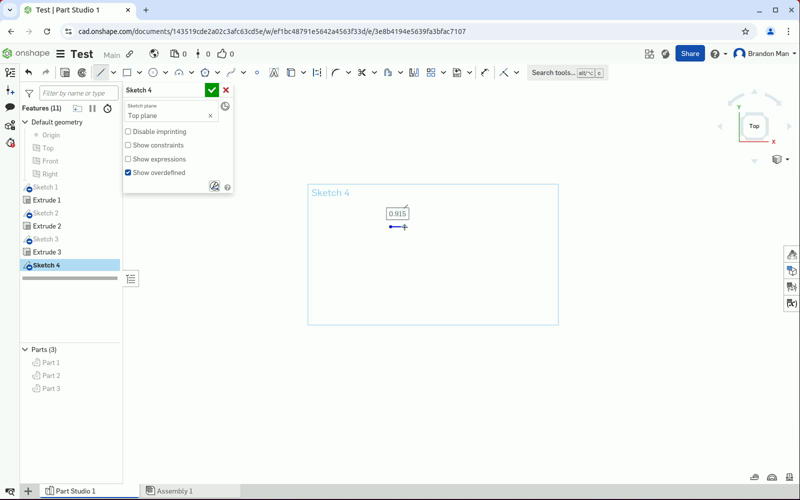
scroll(-6)
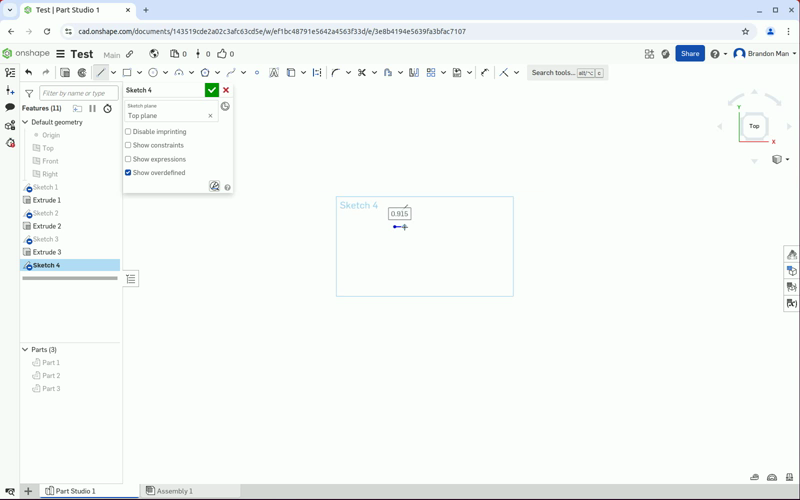
scroll(-6)
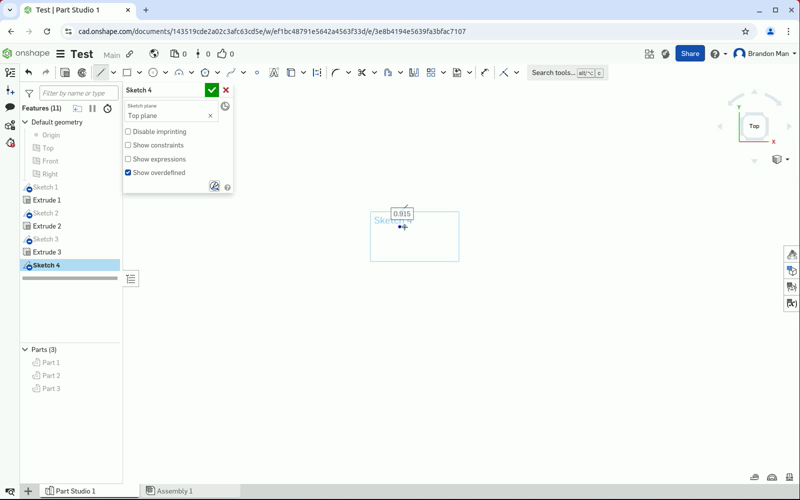
key_up(shift)
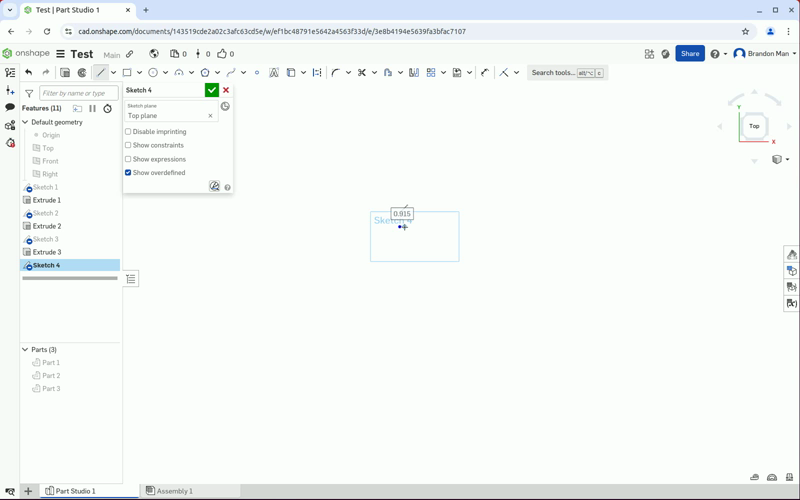
key_down(shift)
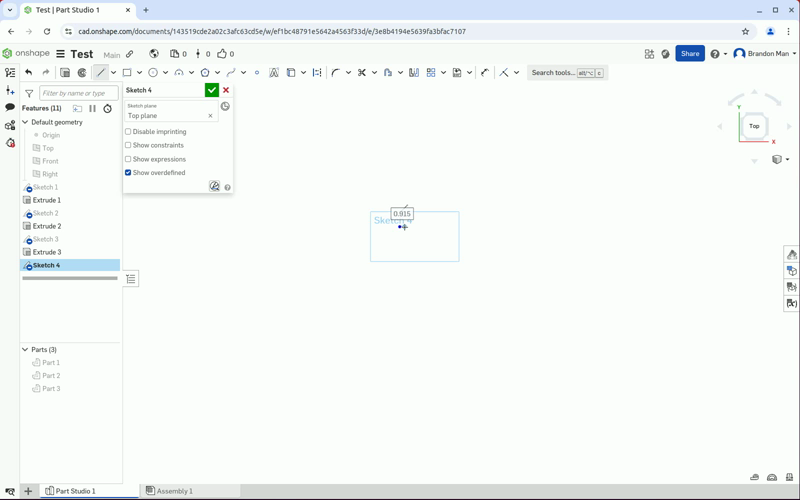
mouse_move(516, 226)
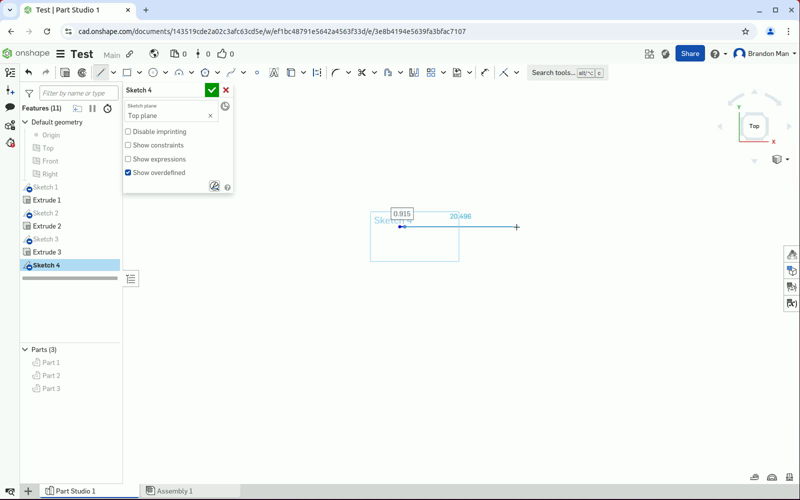
click(516, 226)
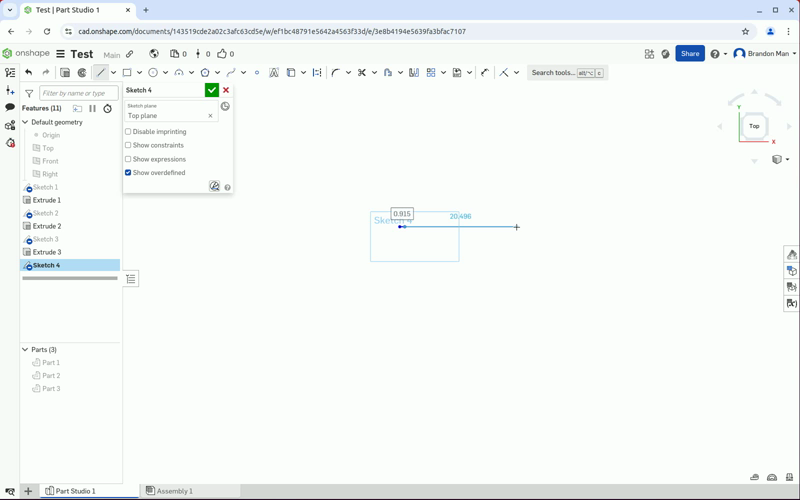
key_up(shift)
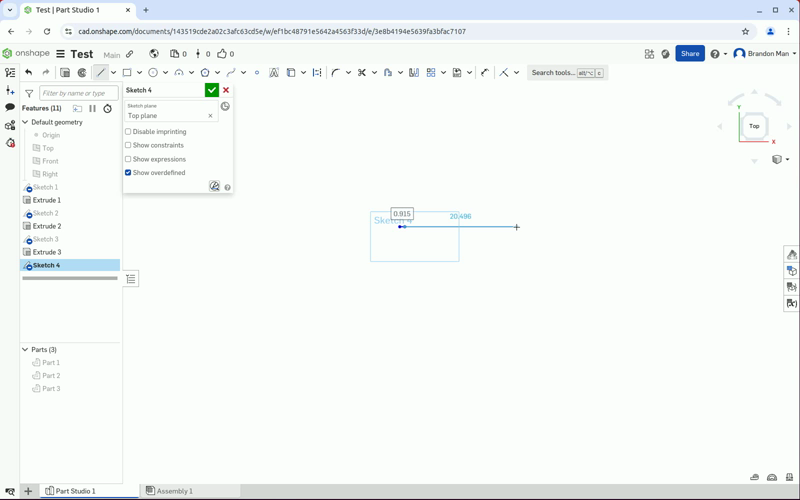
key_down(shift)
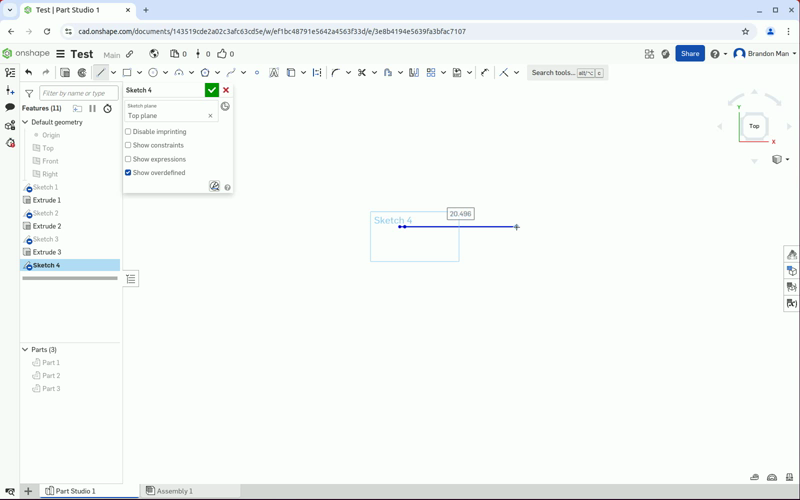
mouse_move(546, 226)
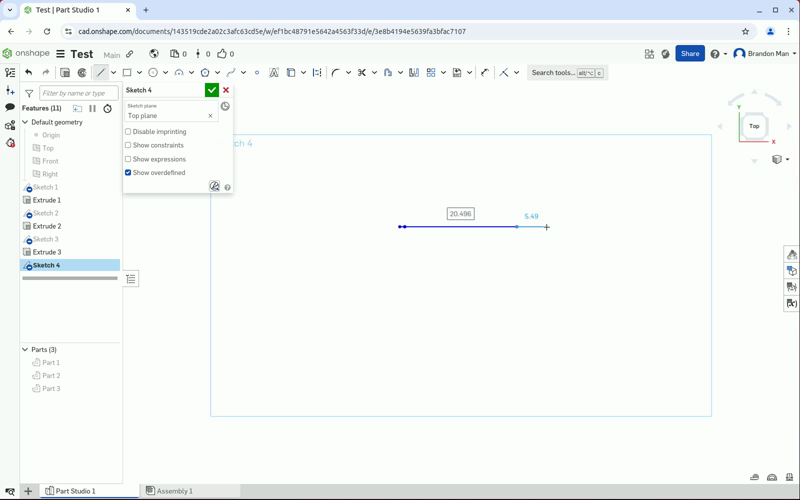
mouse_move(516, 221)
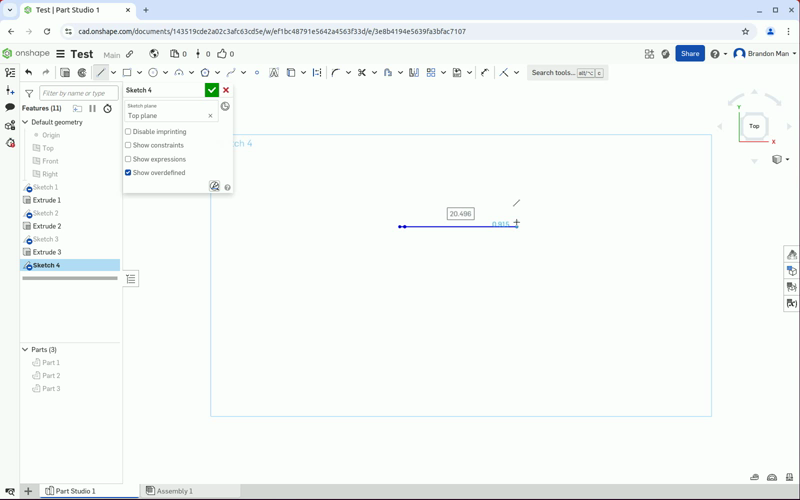
scroll(6)
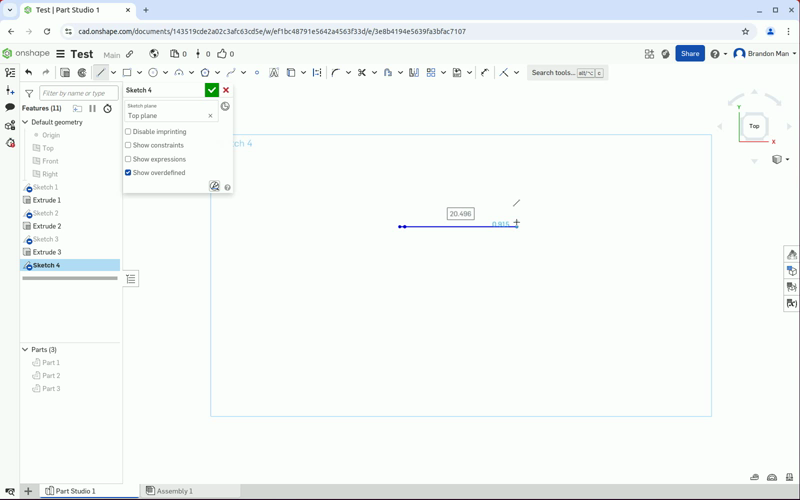
scroll(6)
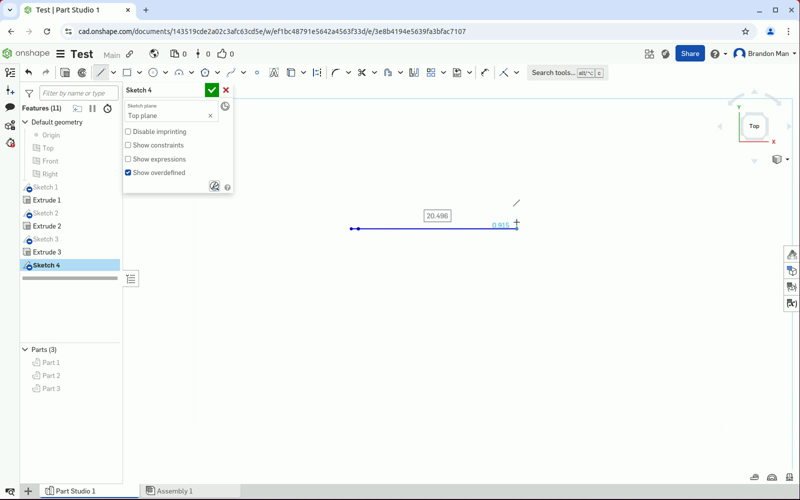
scroll(6)
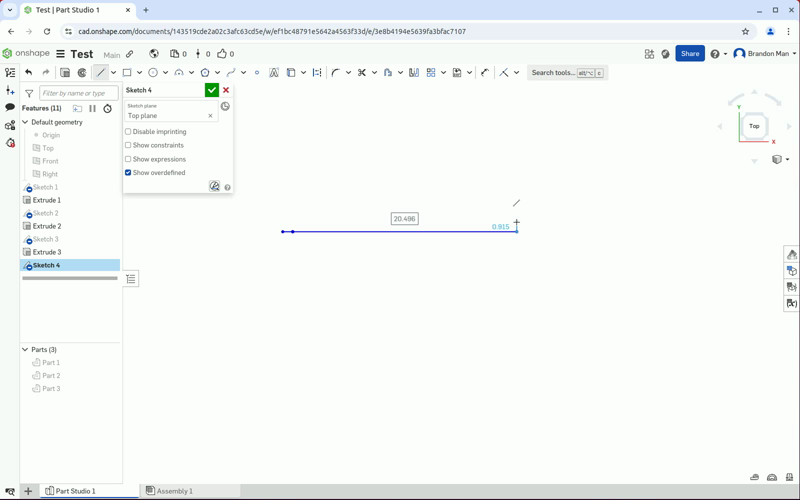
scroll(6)
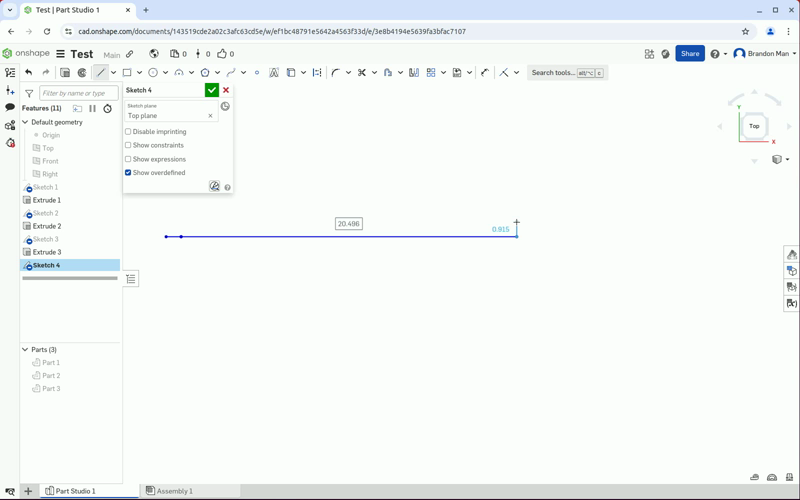
scroll(6)
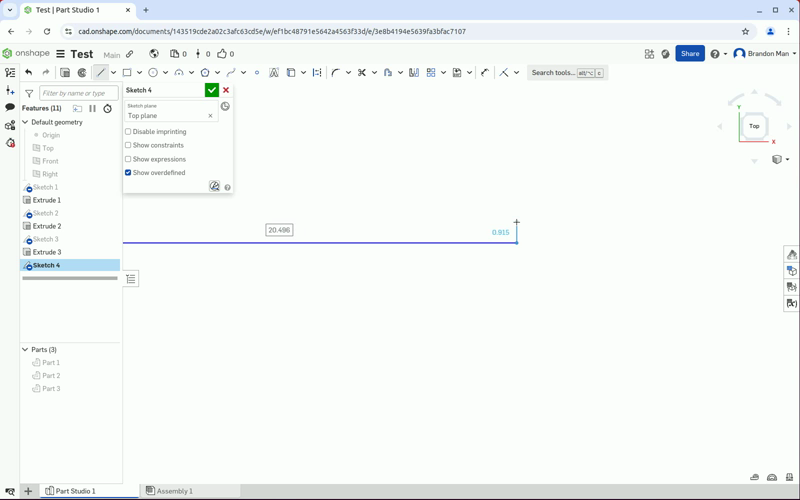
scroll(6)
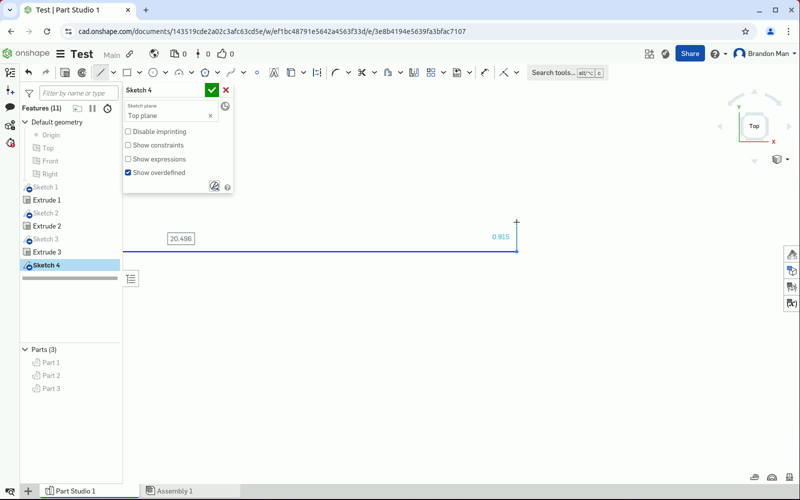
scroll(6)
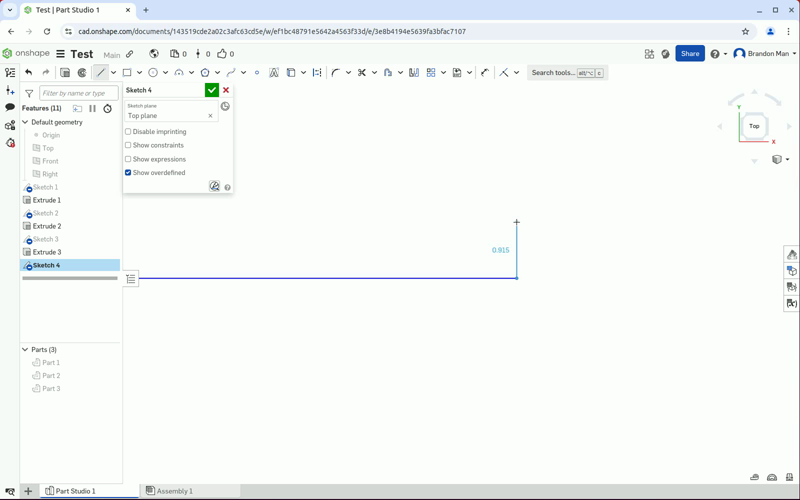
click(516, 221)
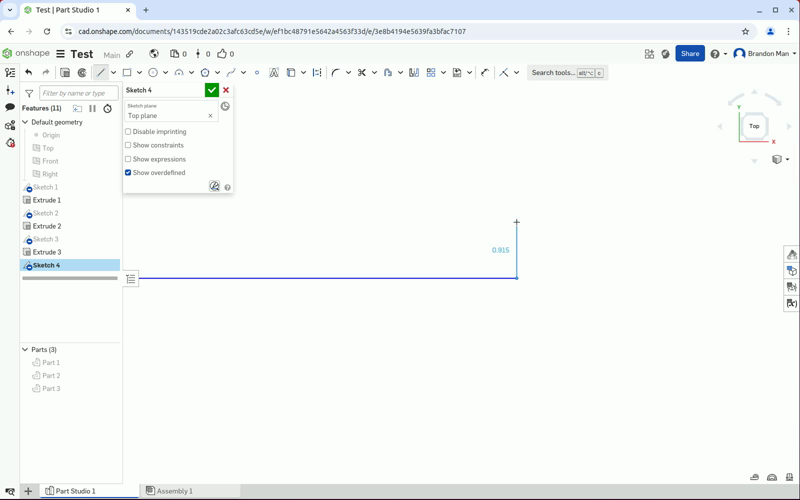
scroll(-6)
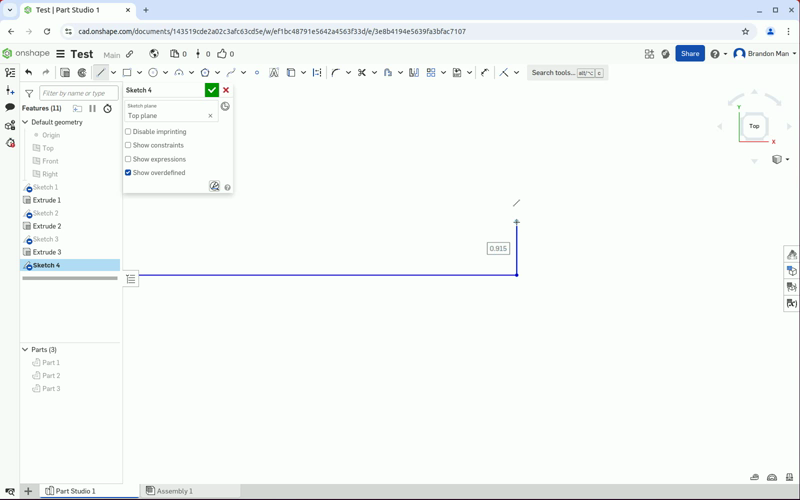
scroll(-6)
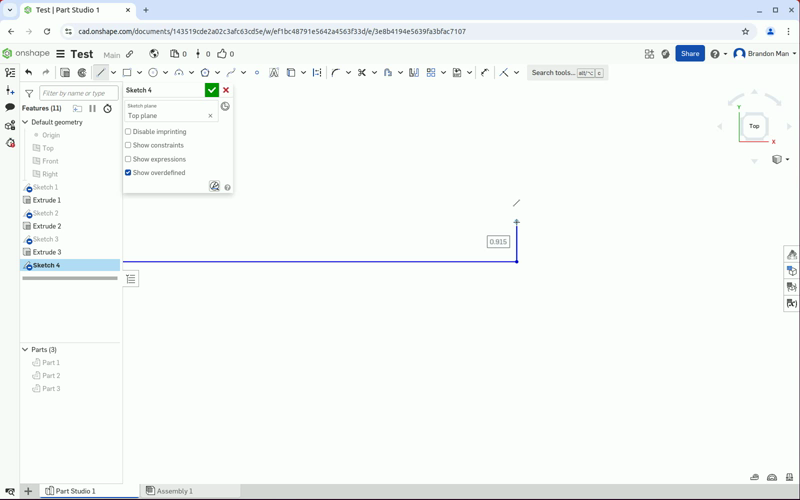
scroll(-6)
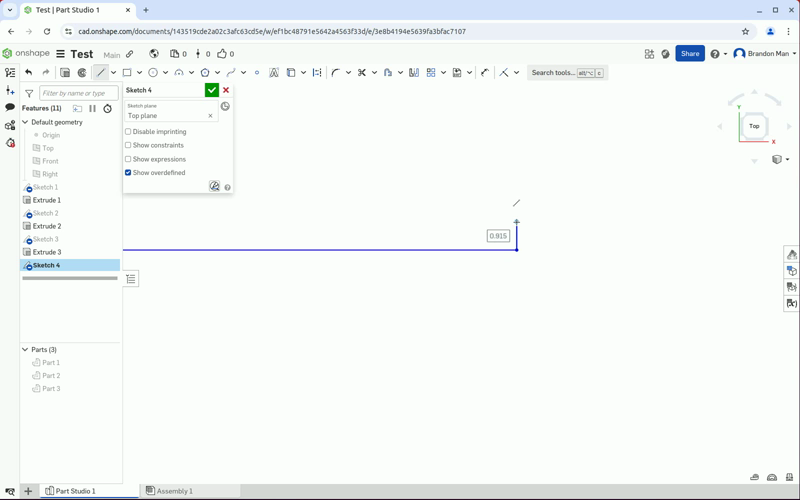
scroll(-6)
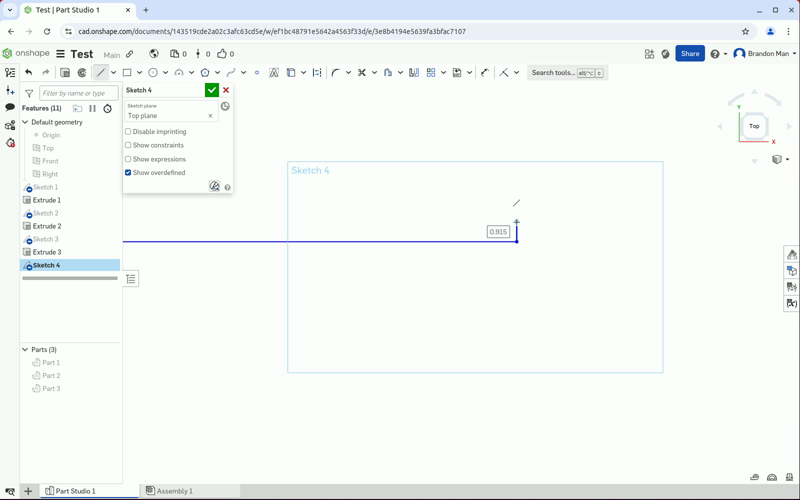
scroll(-6)
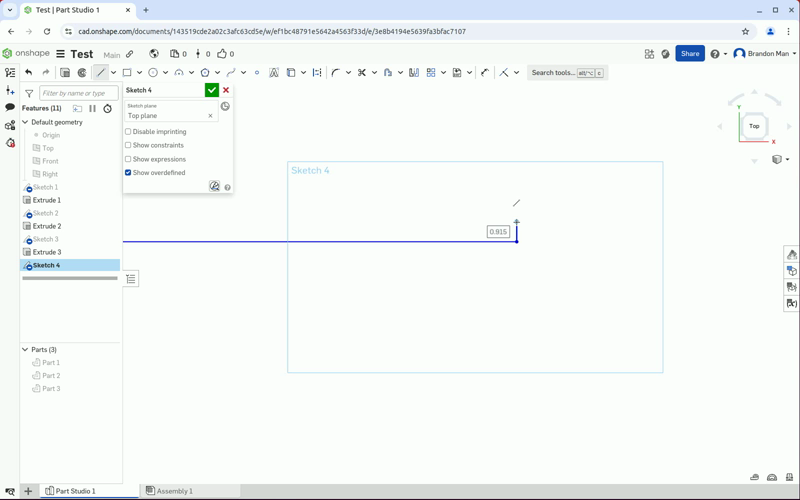
scroll(-6)
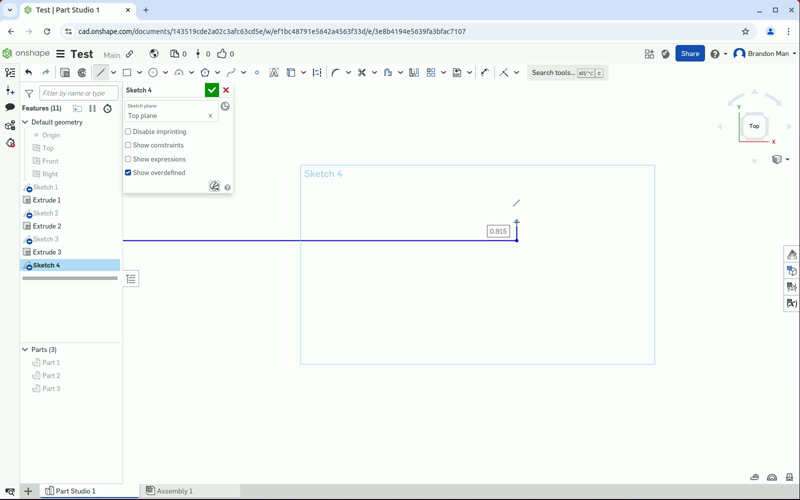
scroll(-6)
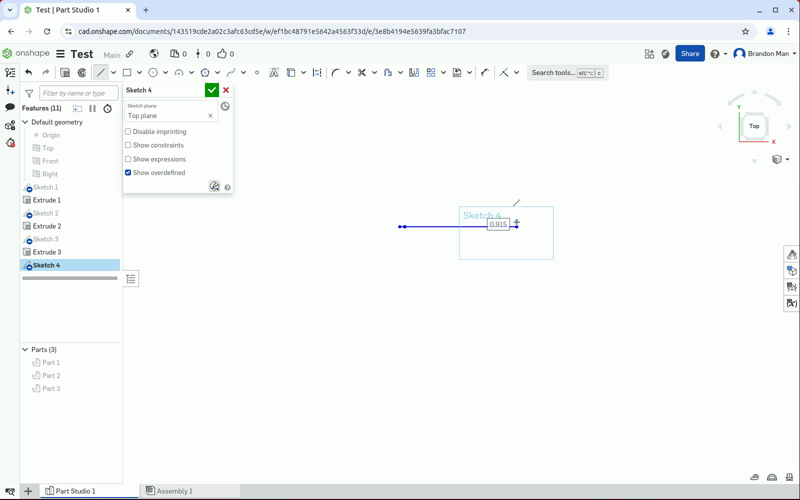
key_up(shift)
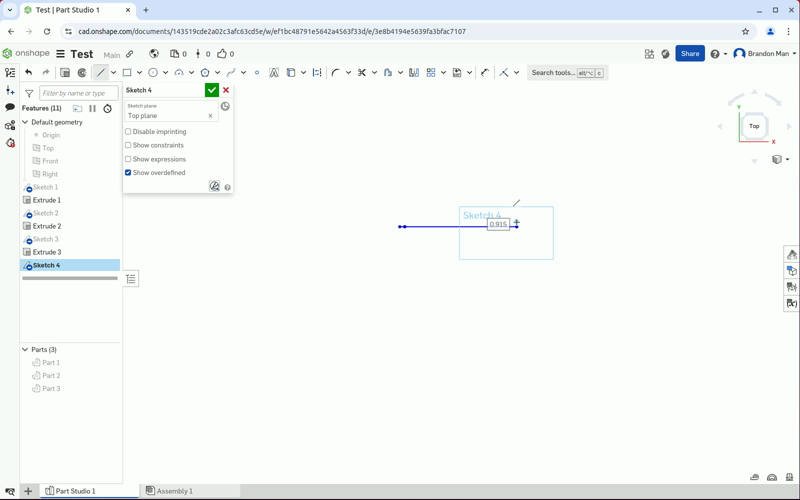
key_down(shift)
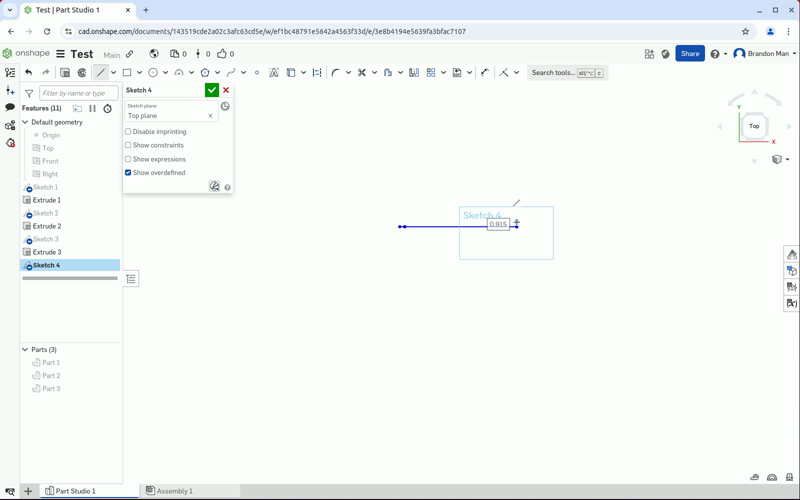
mouse_move(399, 221)
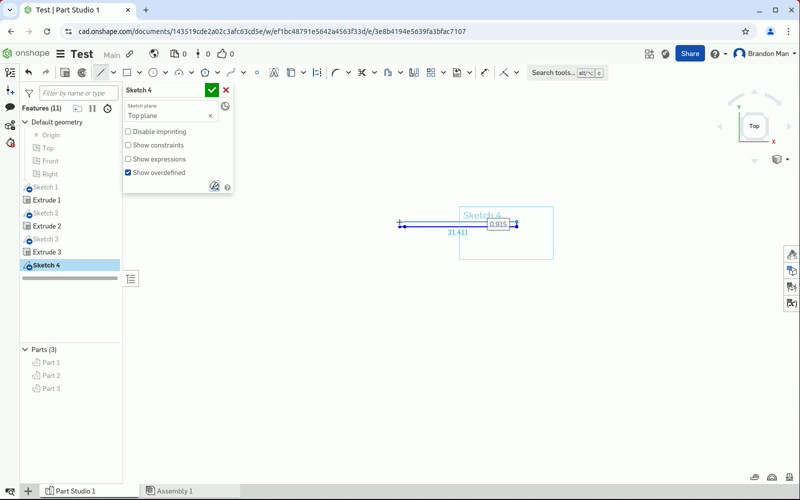
click(399, 221)
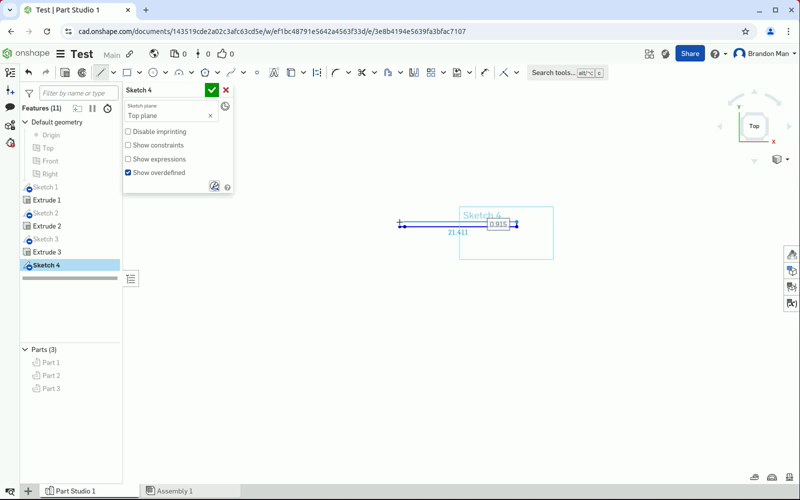
key_up(shift)
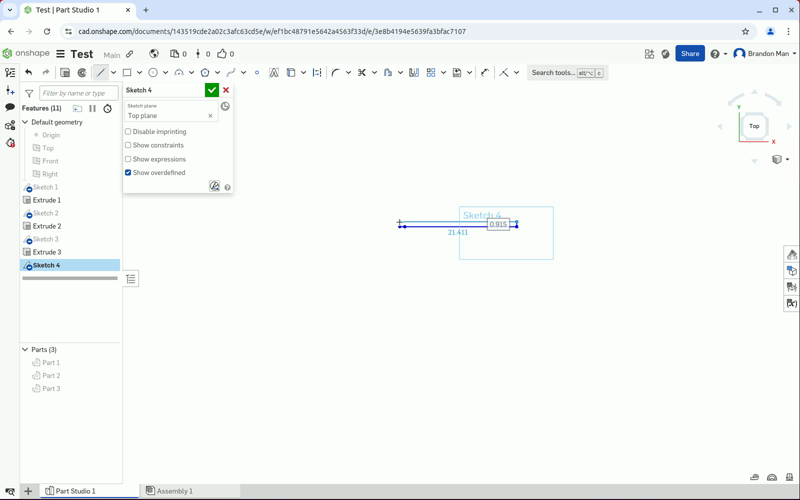
mouse_move(429, 221)
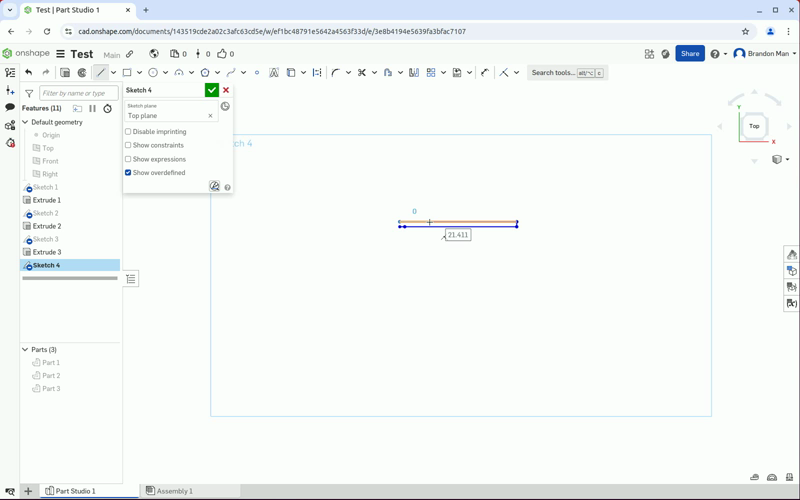
key_down(shift)
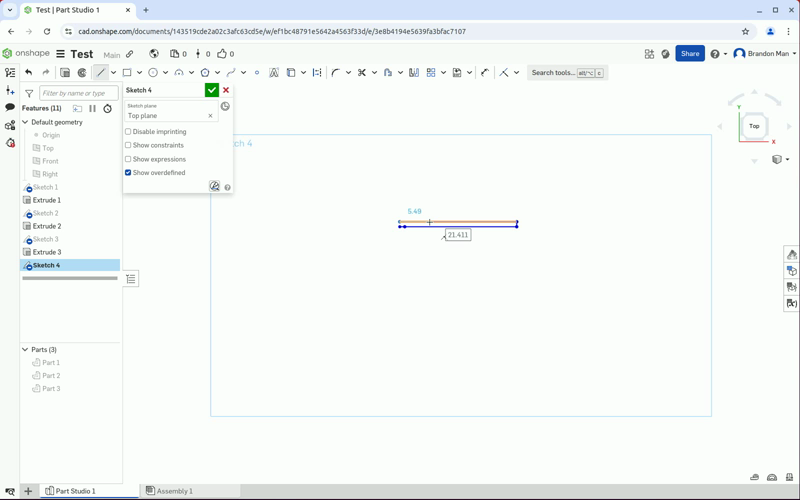
mouse_move(399, 226)
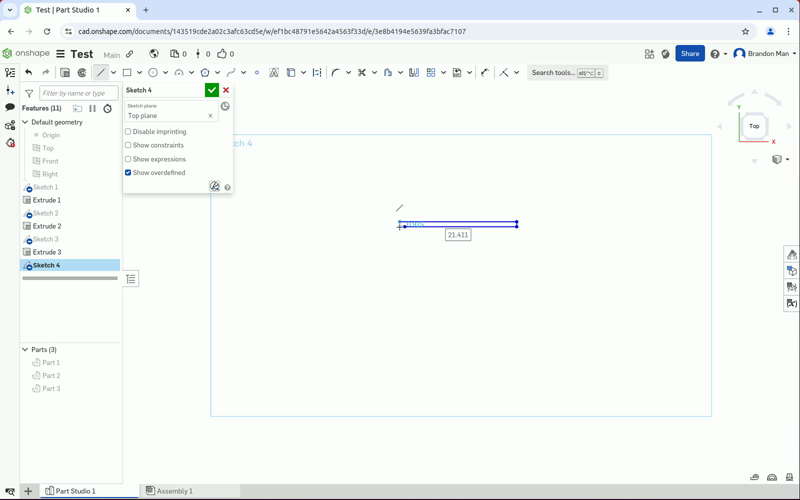
scroll(6)
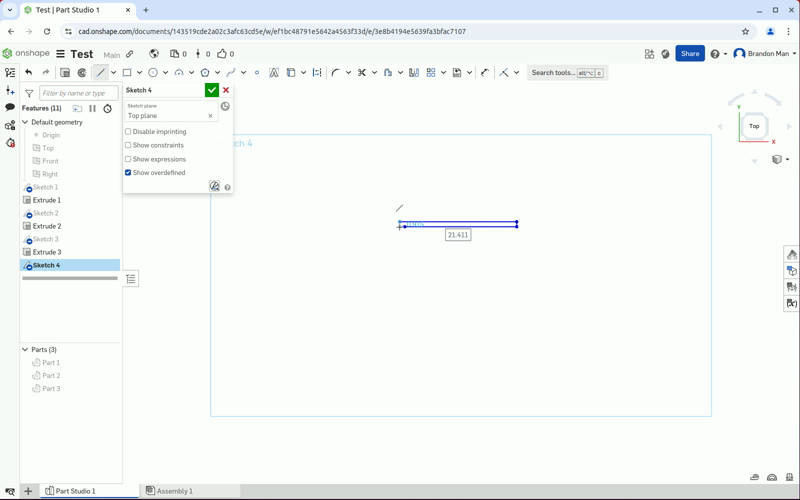
scroll(6)
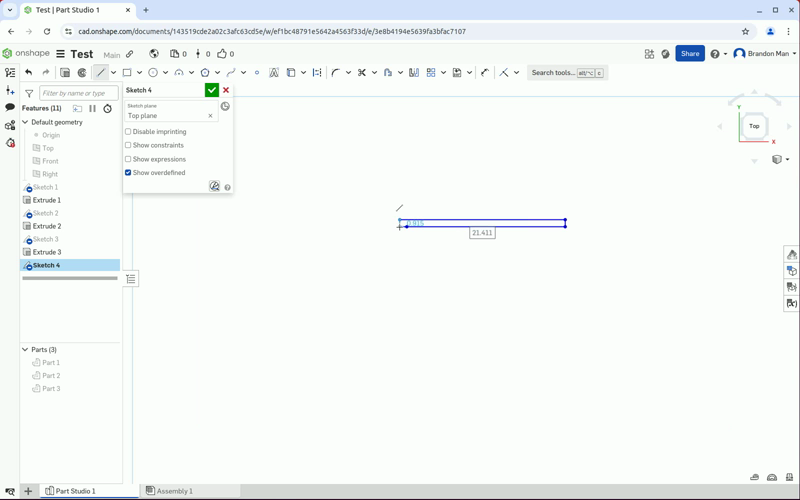
scroll(6)
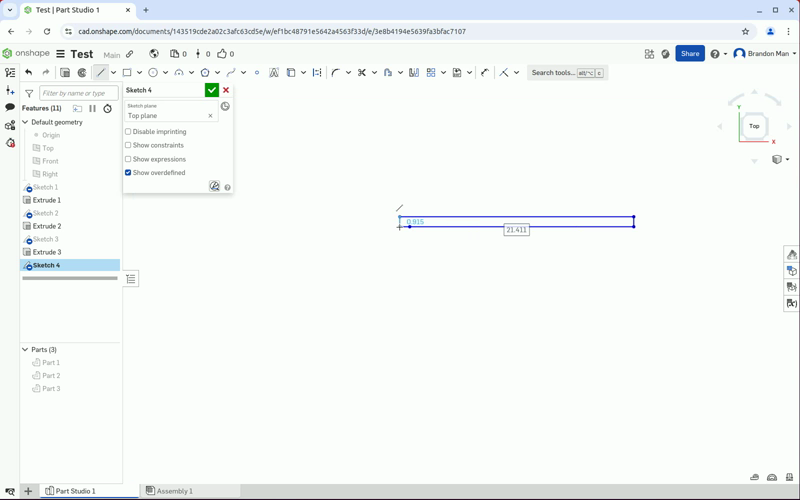
scroll(6)
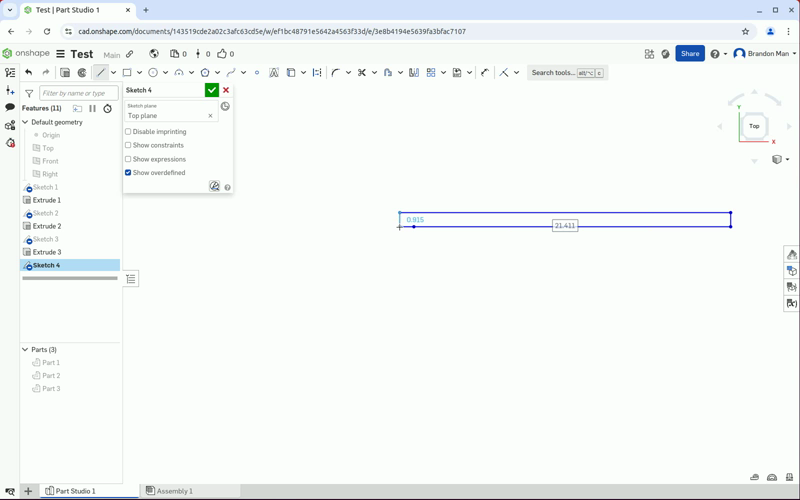
scroll(6)
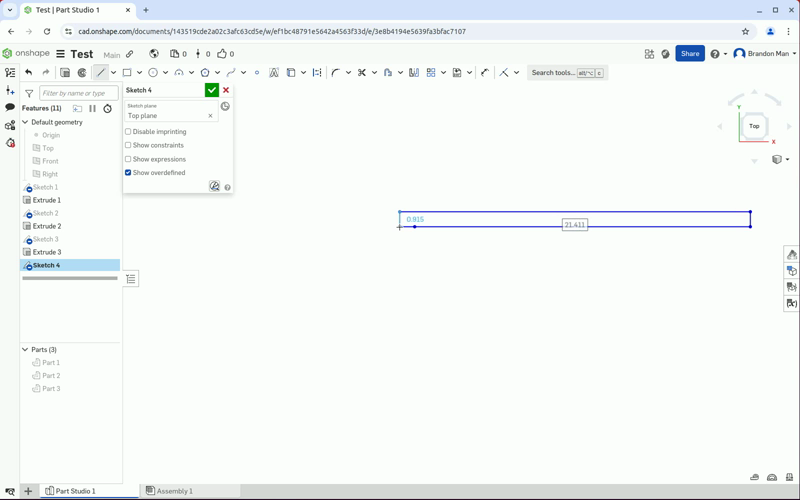
scroll(6)
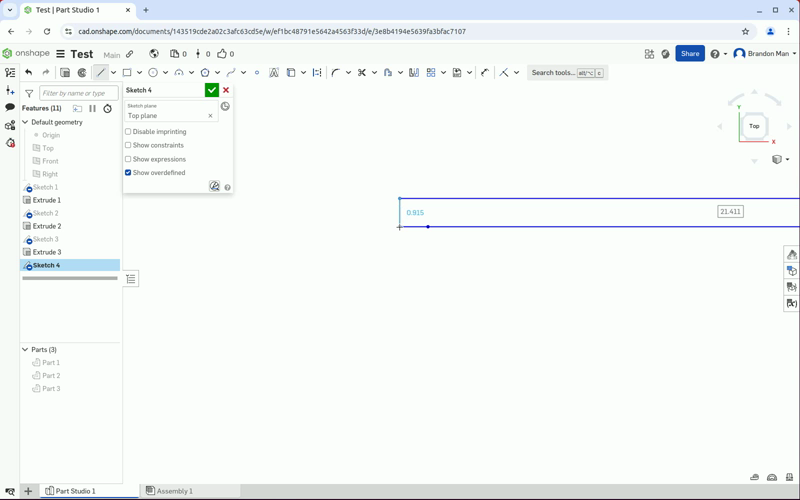
scroll(6)
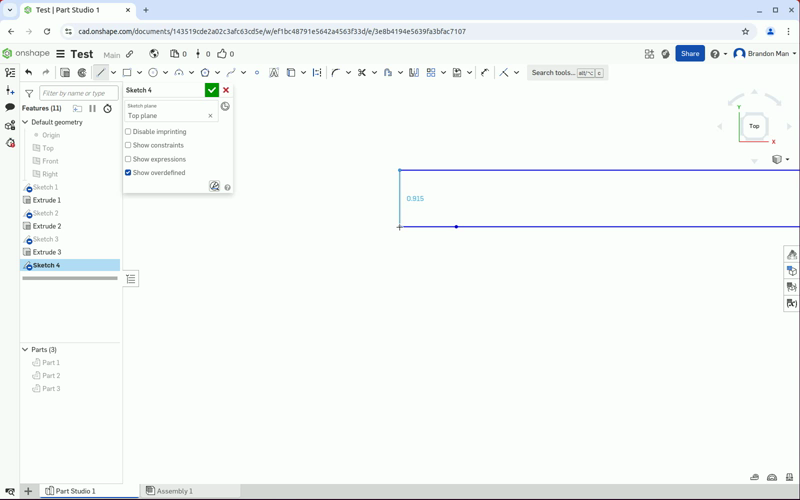
key_up(shift)
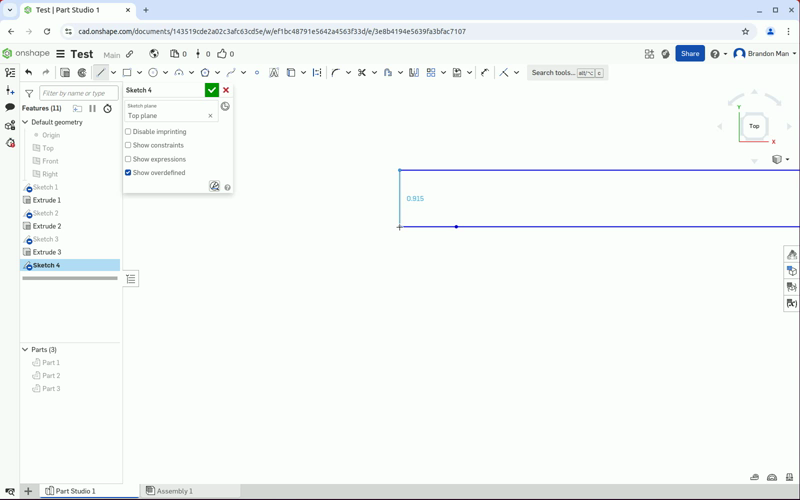
click(399, 226)
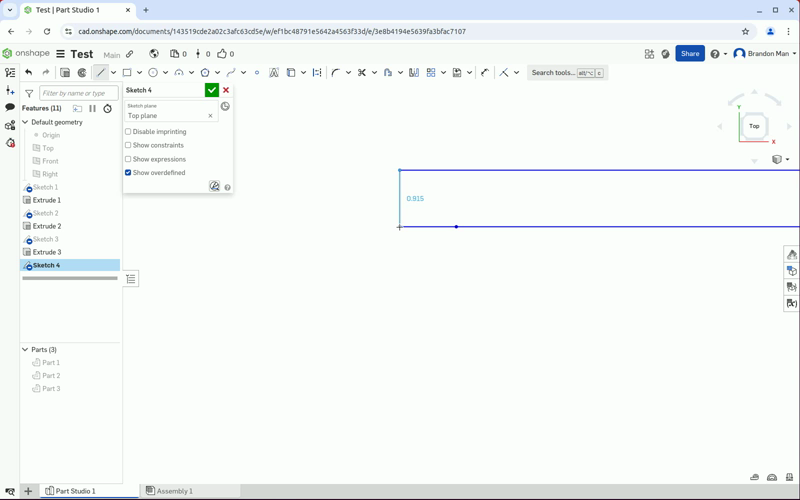
scroll(-6)
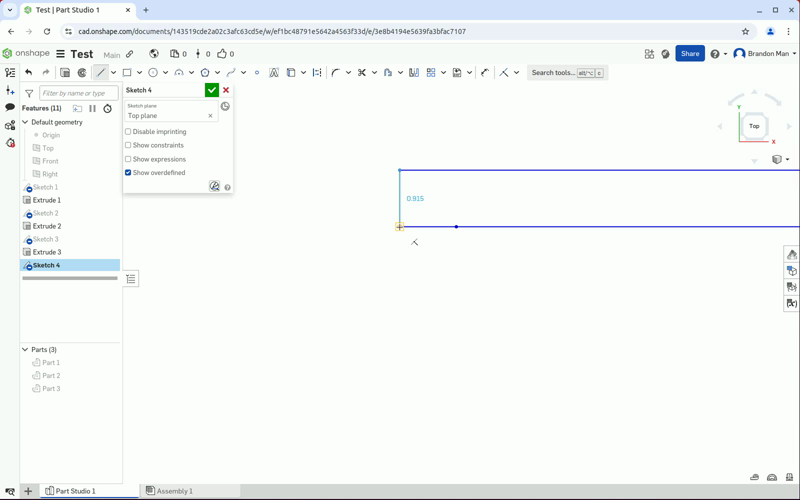
scroll(-6)
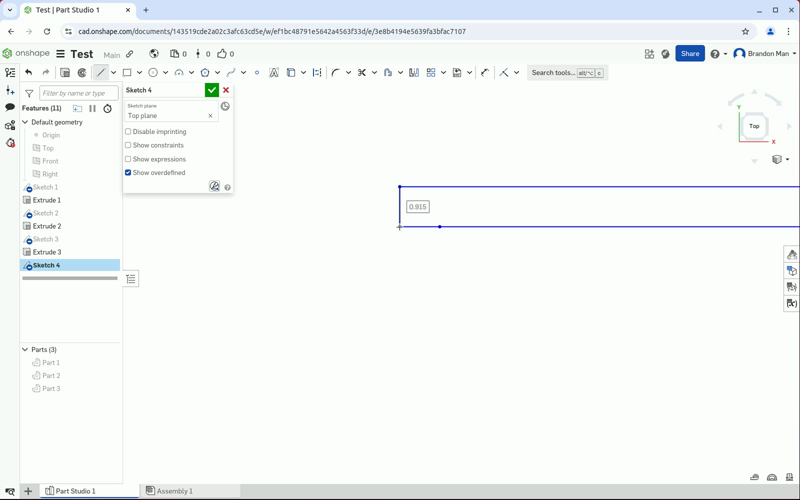
scroll(-6)
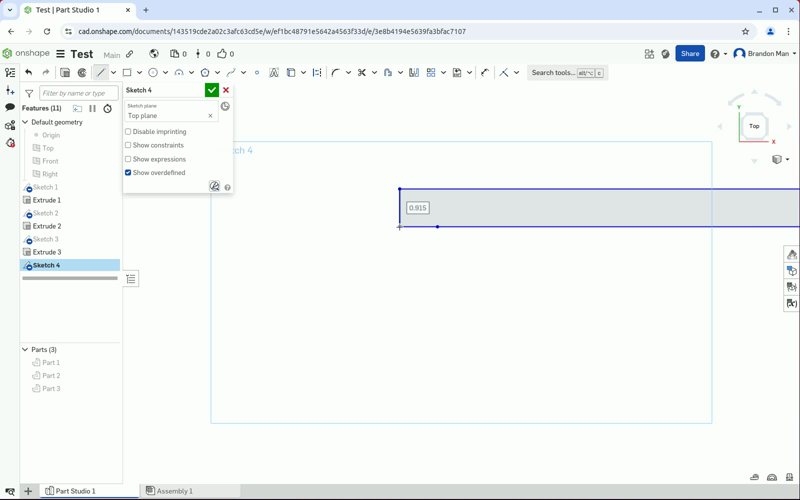
scroll(-6)
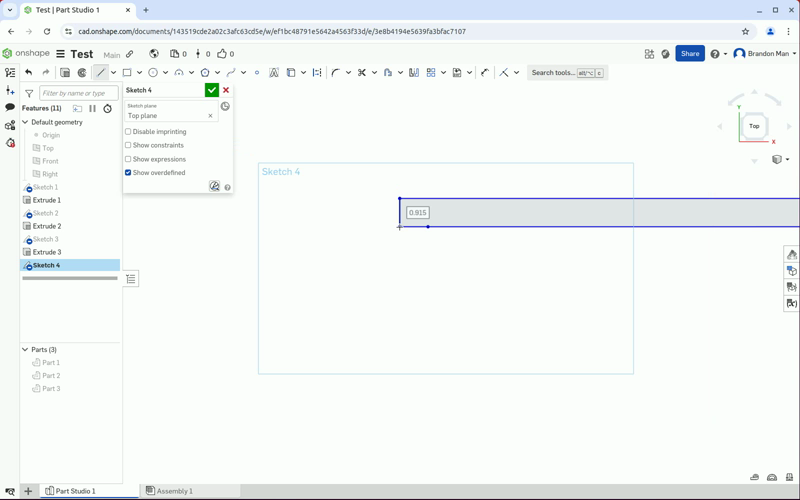
scroll(-6)
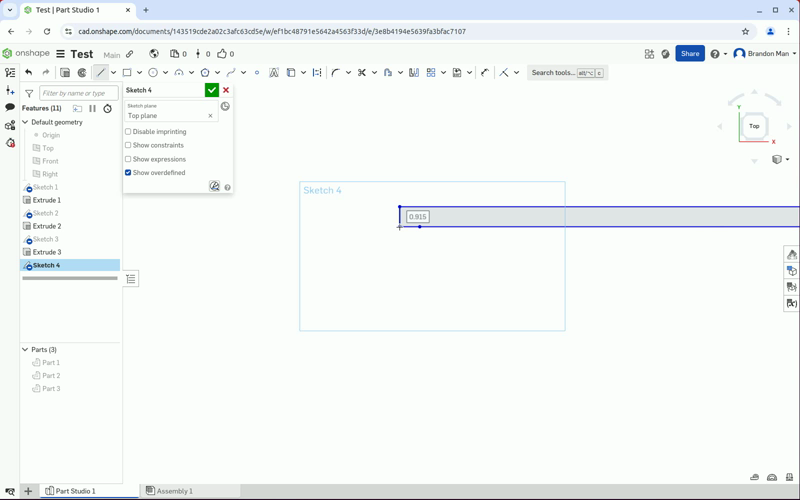
scroll(-6)
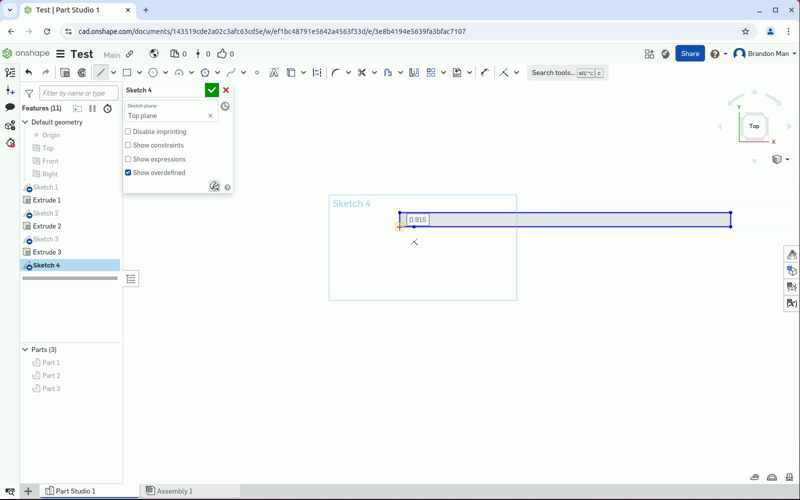
scroll(-6)
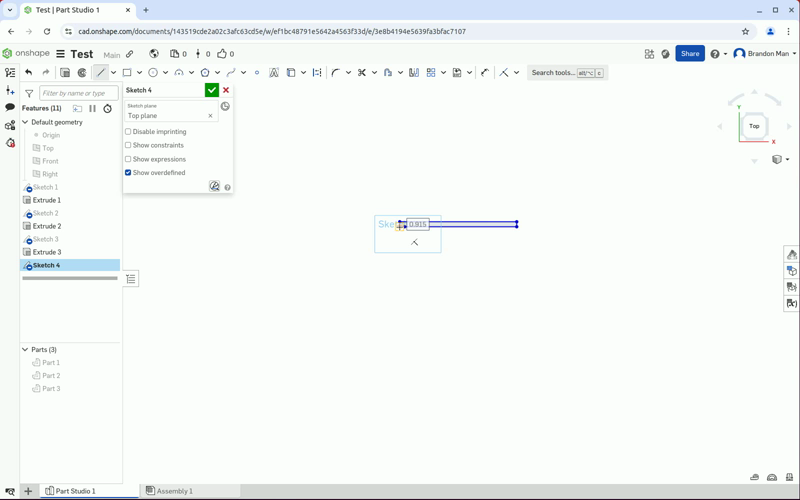
key(esc)
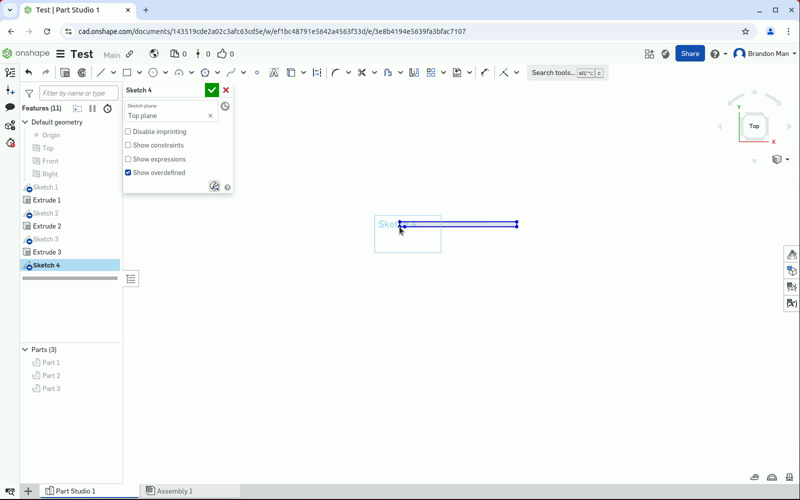
mouse_move(436, 225)
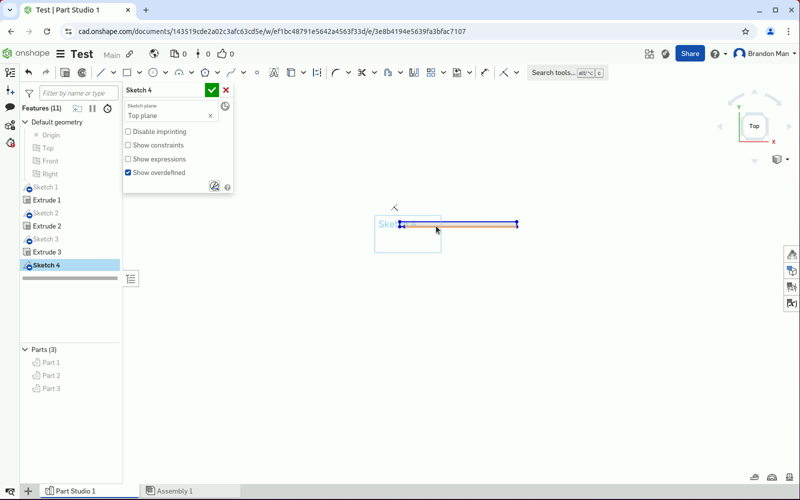
scroll(6)
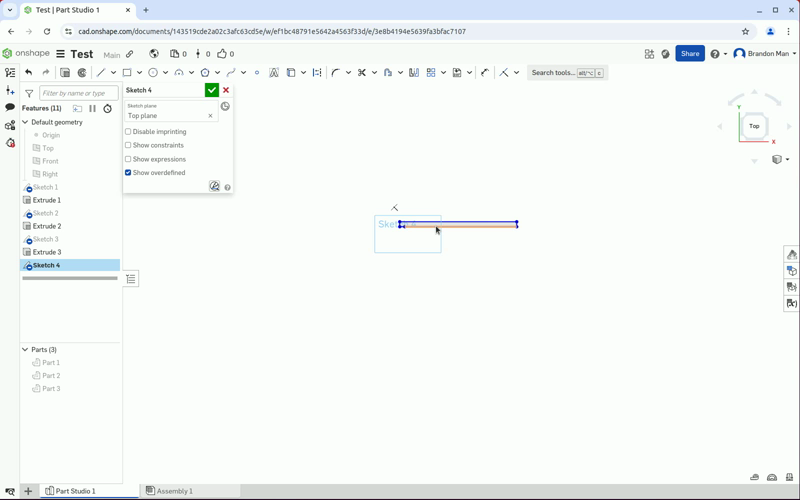
scroll(6)
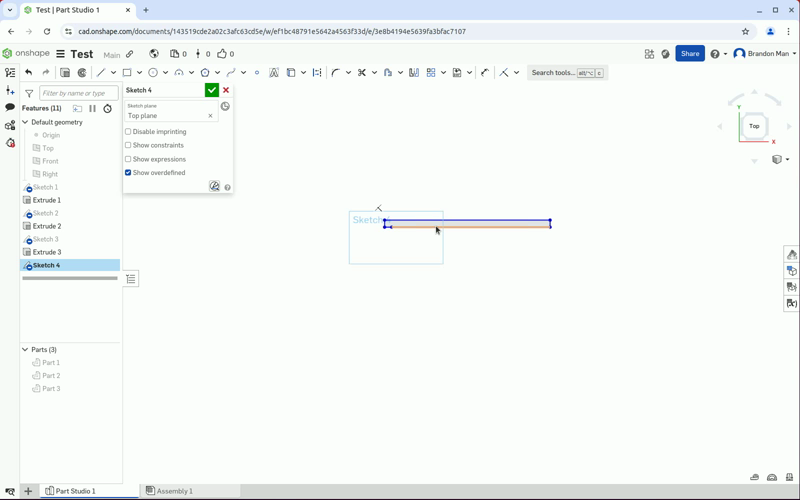
scroll(6)
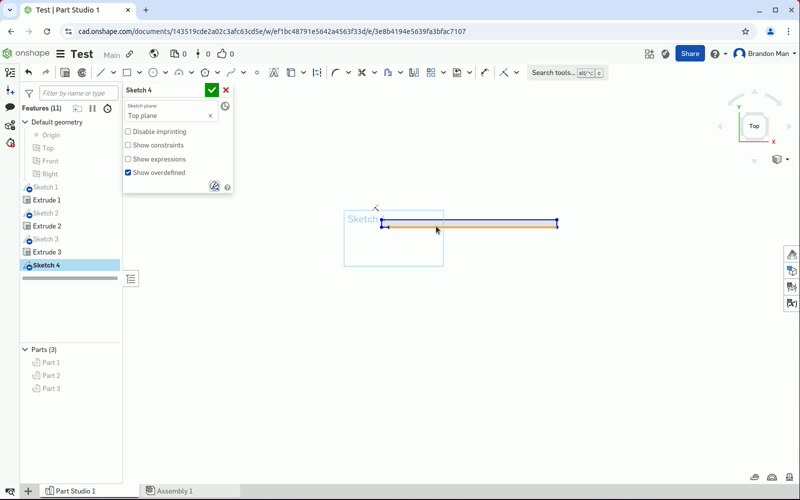
scroll(6)
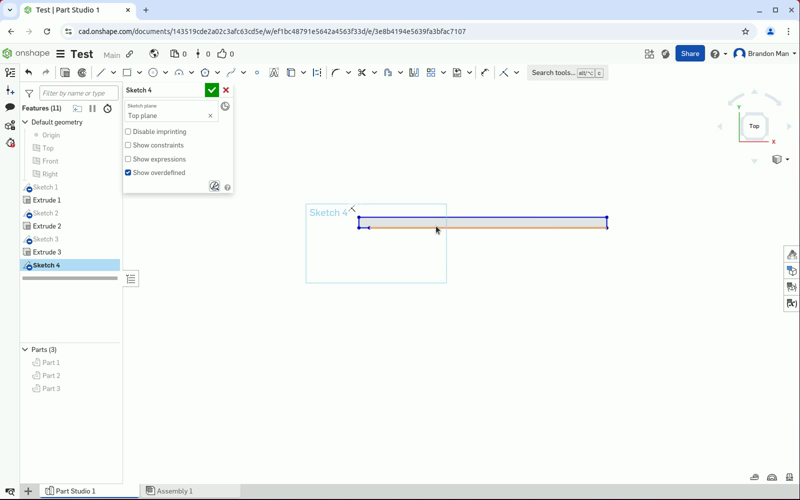
scroll(6)
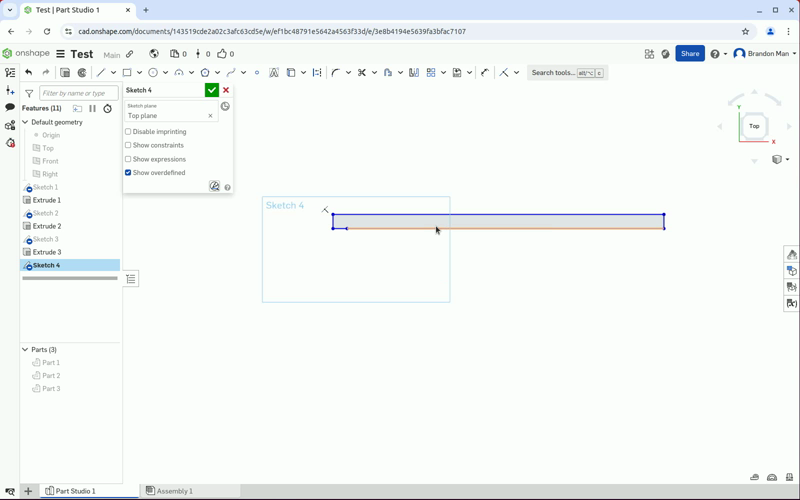
scroll(6)
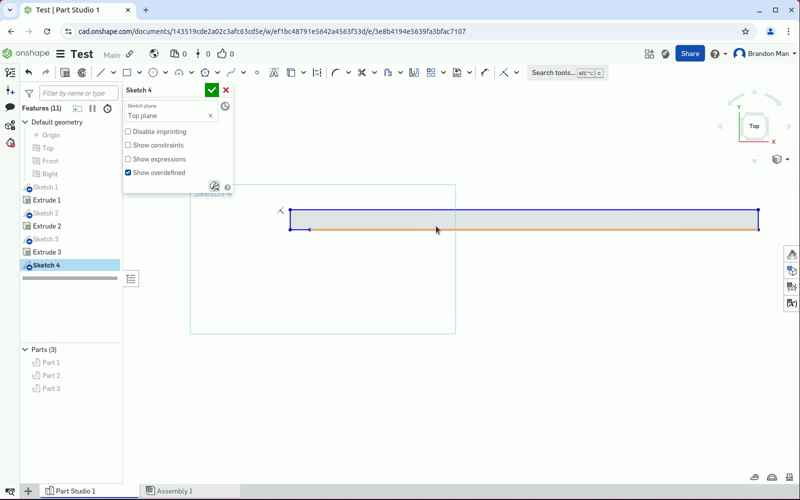
scroll(6)
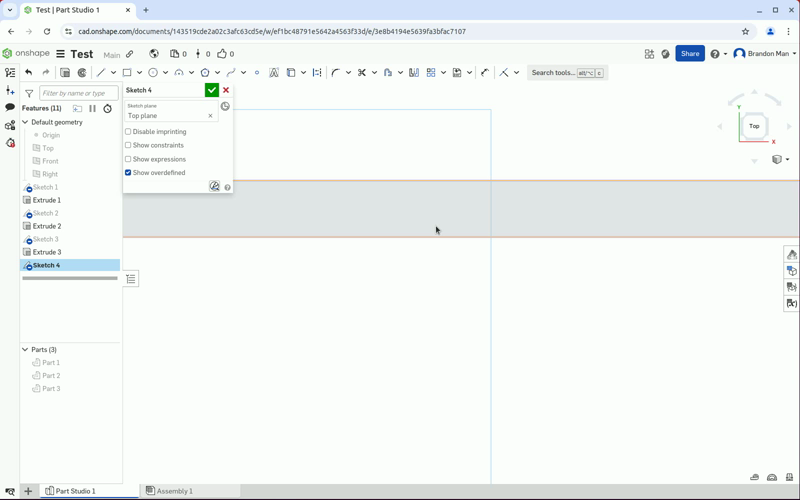
click(436, 225)
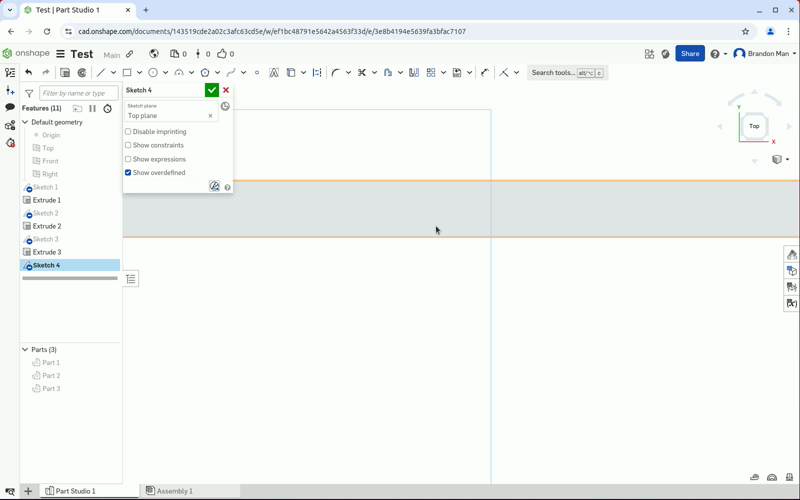
scroll(-6)
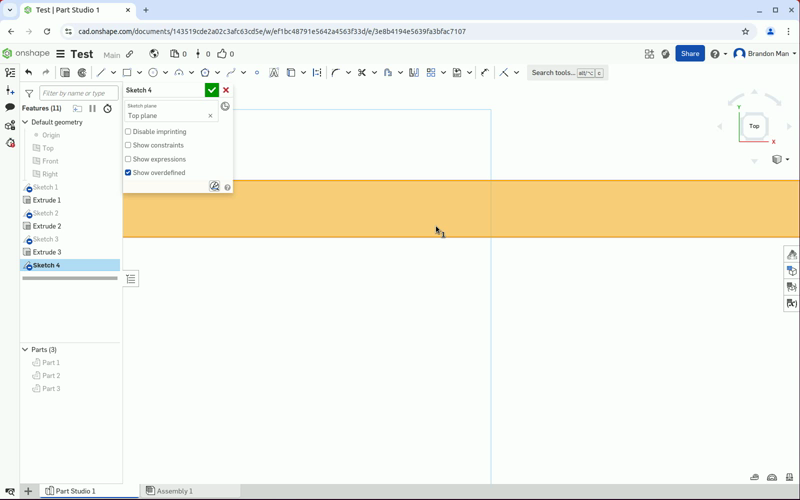
scroll(-6)
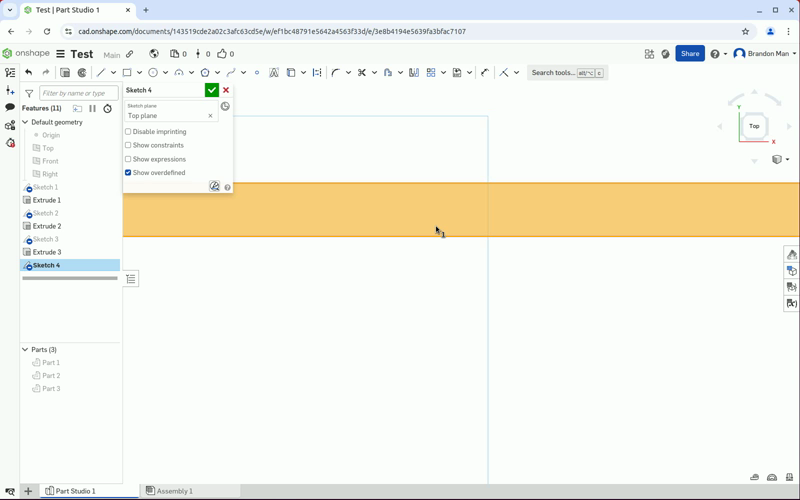
scroll(-6)
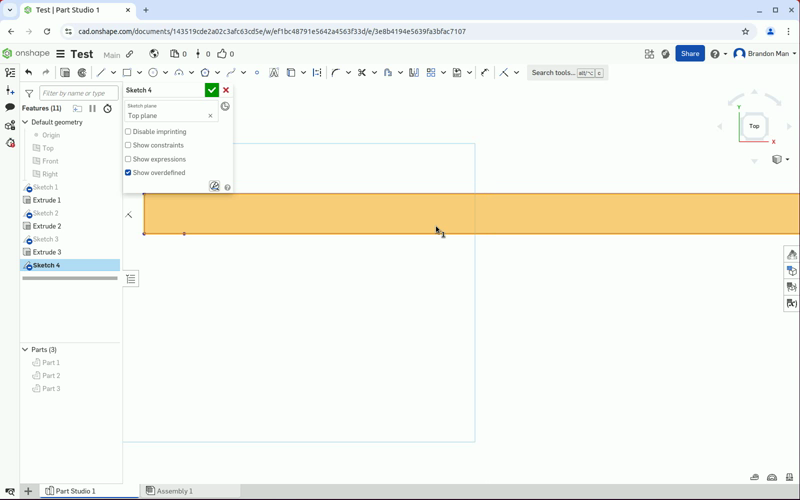
scroll(-6)
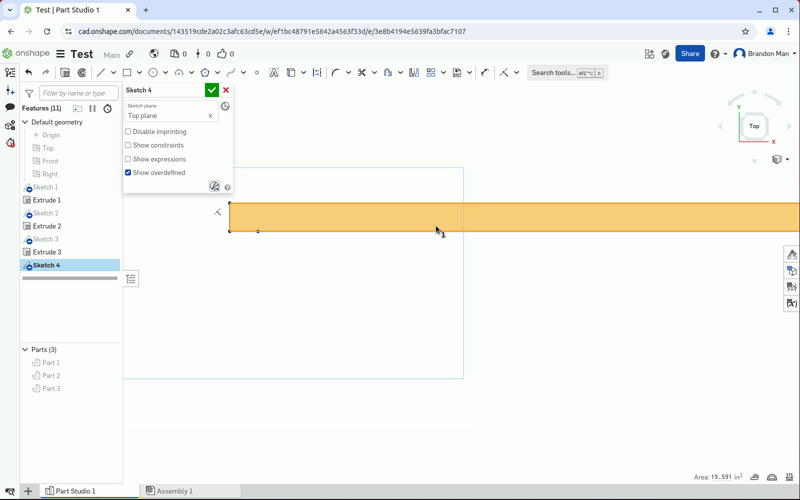
scroll(-6)
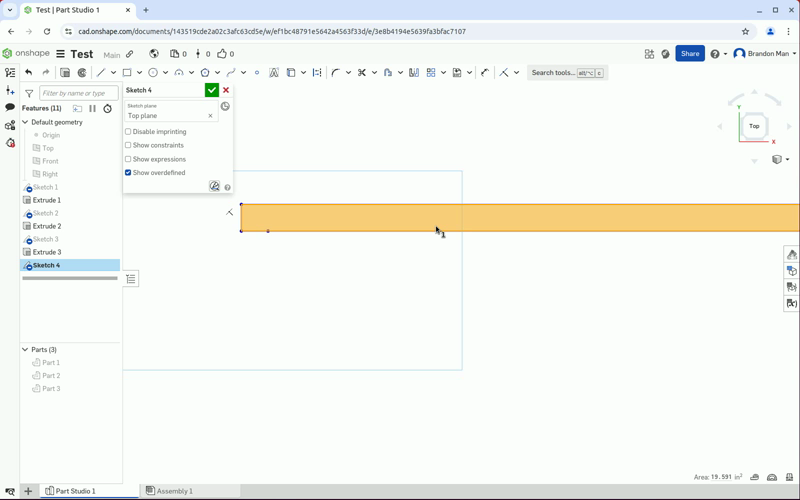
scroll(-6)
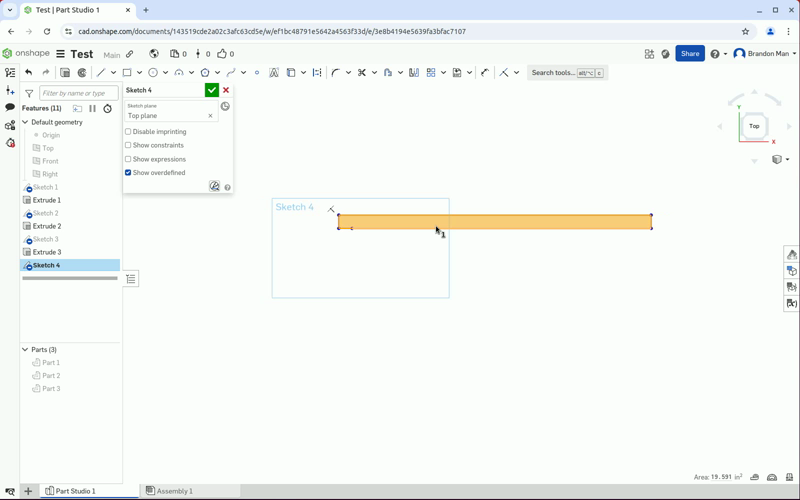
scroll(-6)
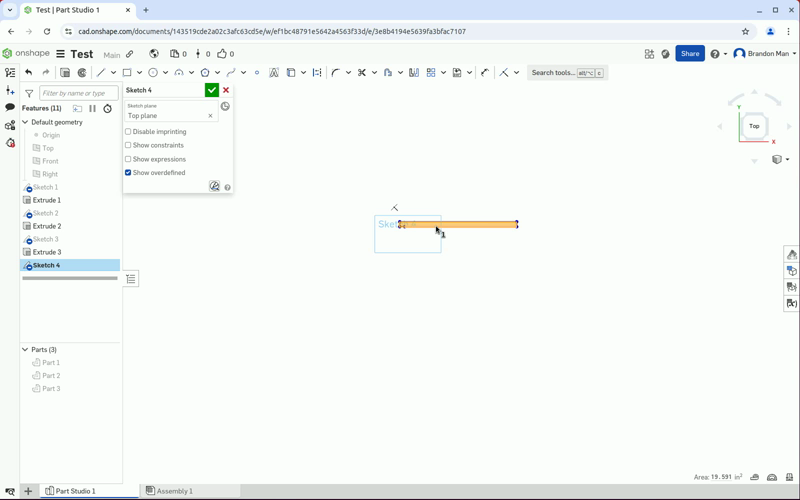
mouse_move(73, 352)
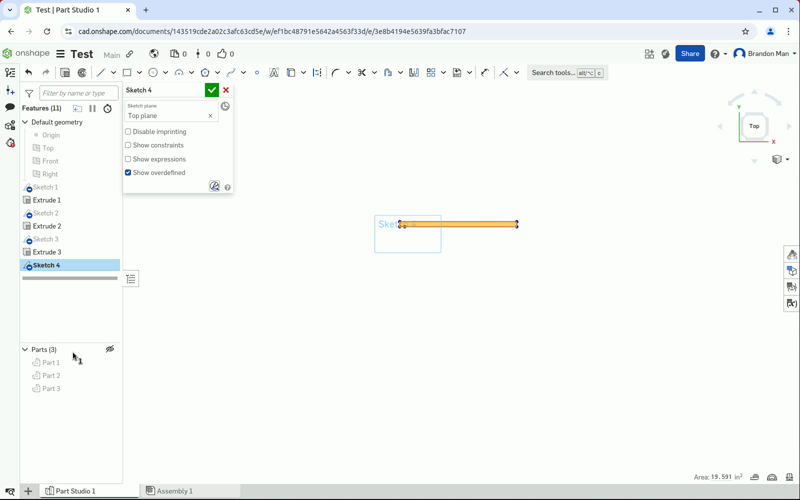
key(shift+y)
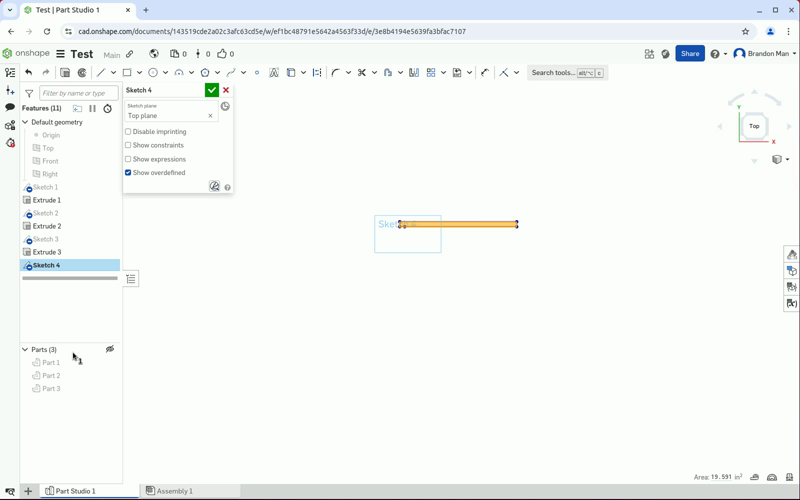
key(shift+e)
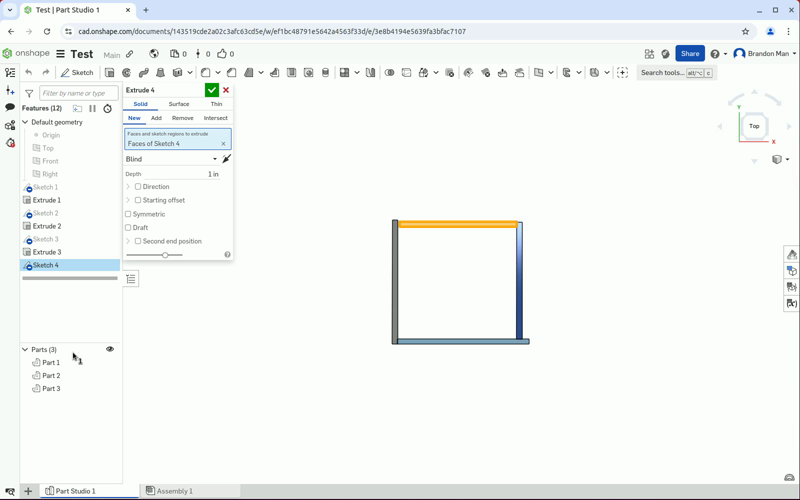
mouse_move(143, 106)
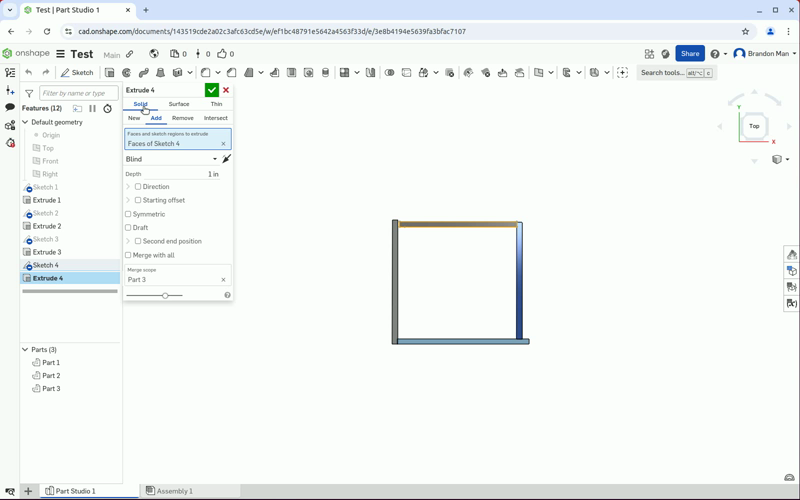
click(143, 106)
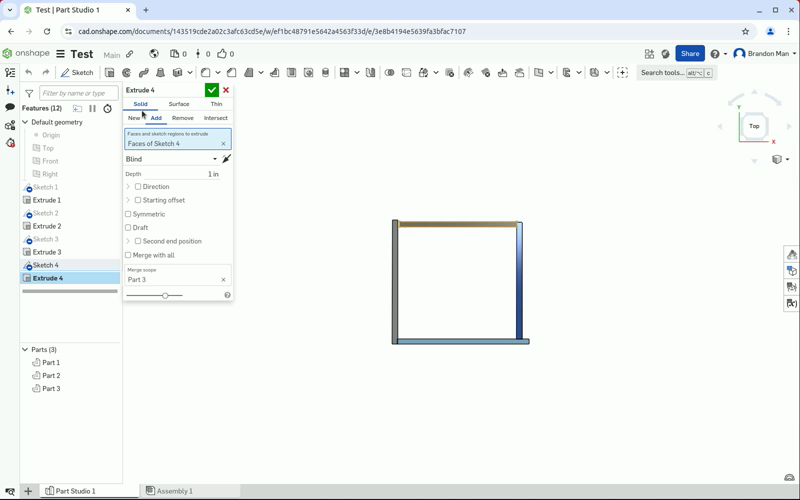
mouse_move(137, 120)
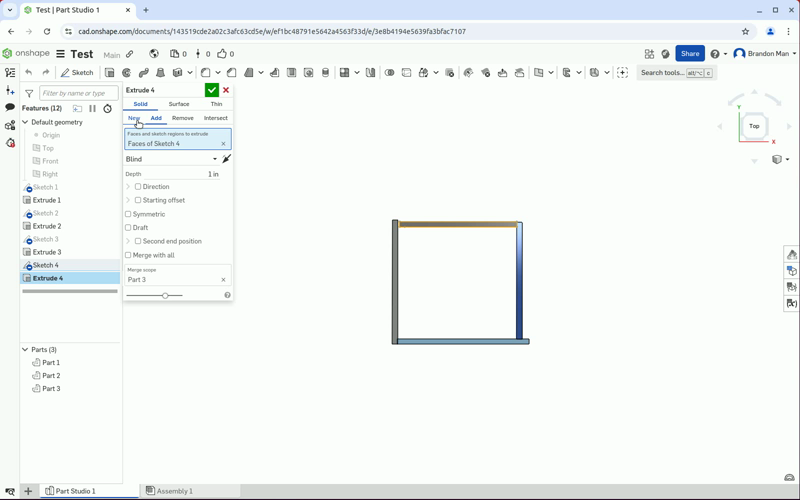
click(137, 120)
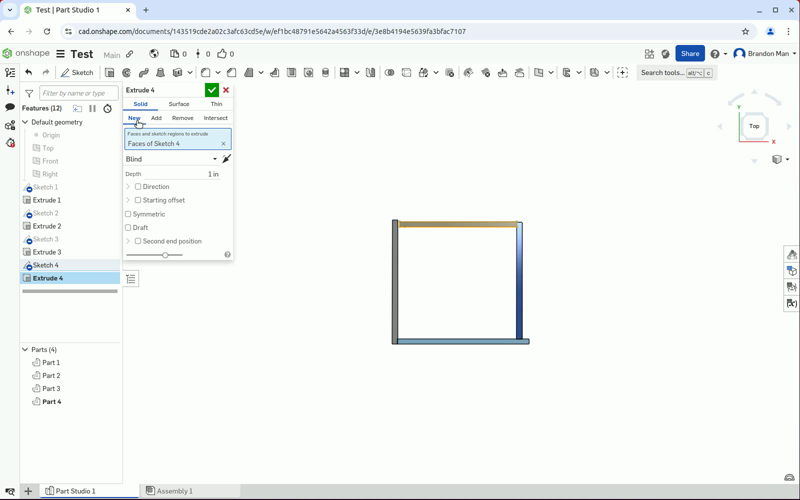
key(tab, 4)
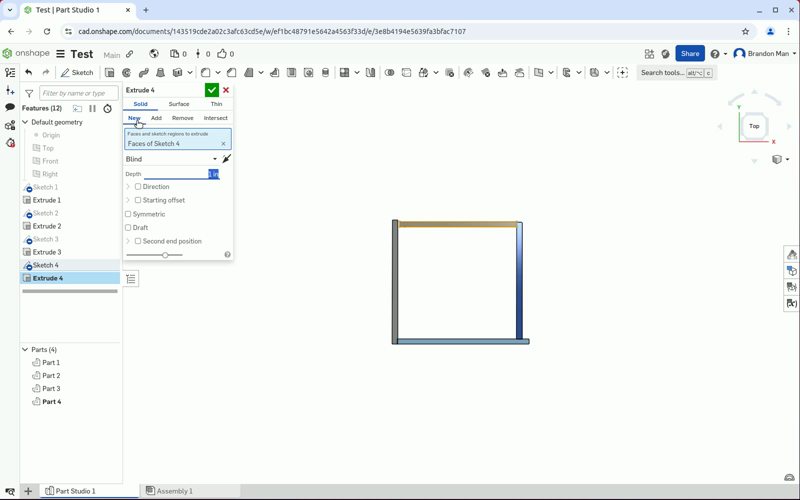
text(23.108)
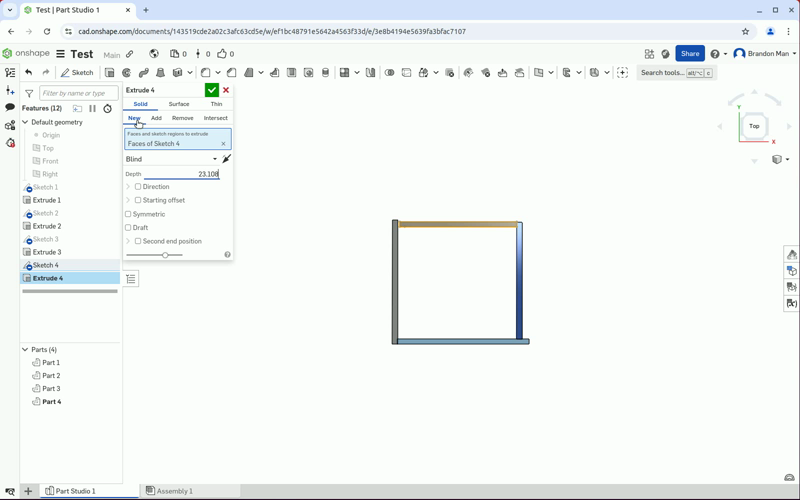
key(enter)
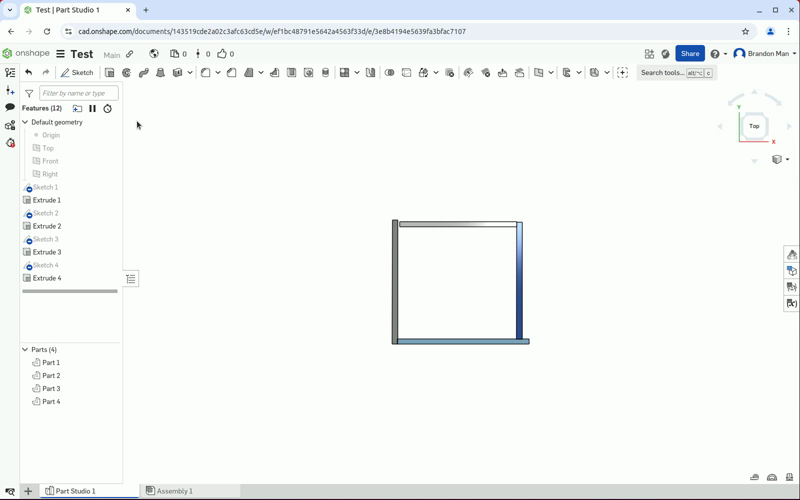
key(shift+h)
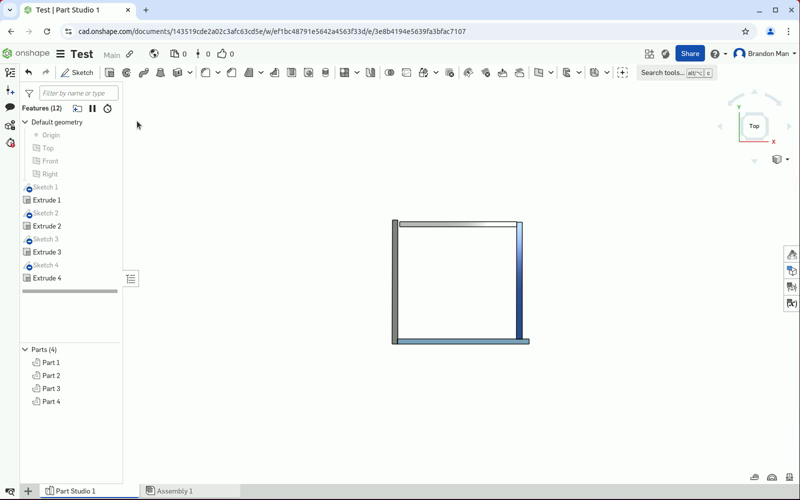
key(shift+h)
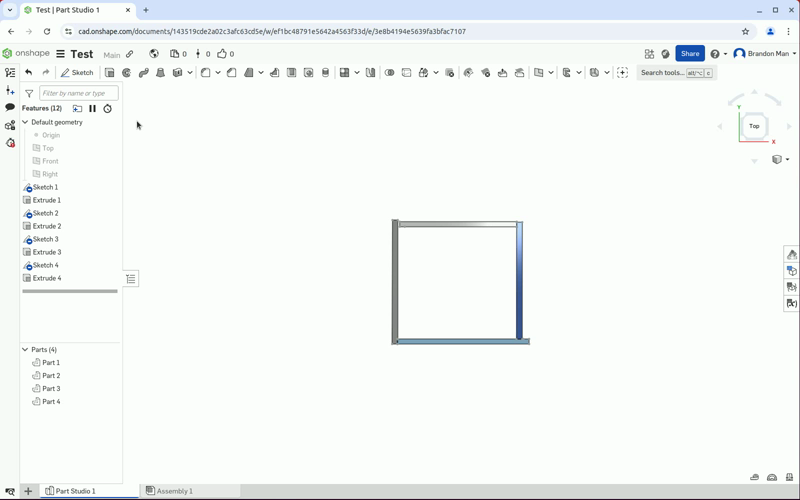
key(shift+7)
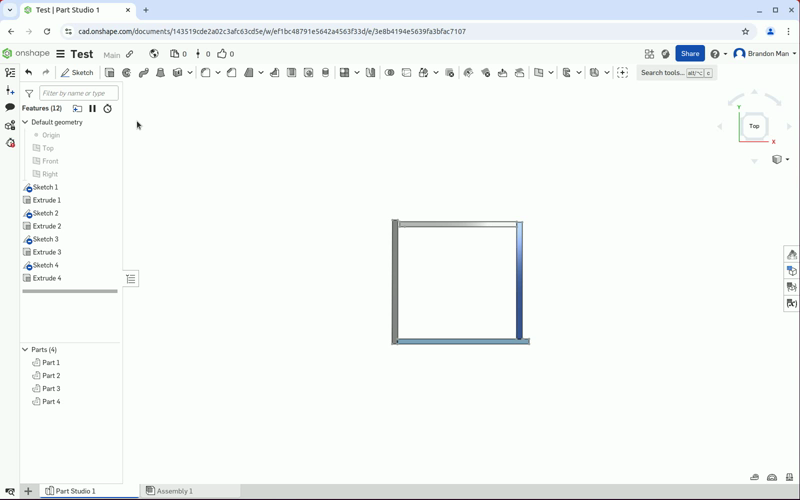
key(up, 3)
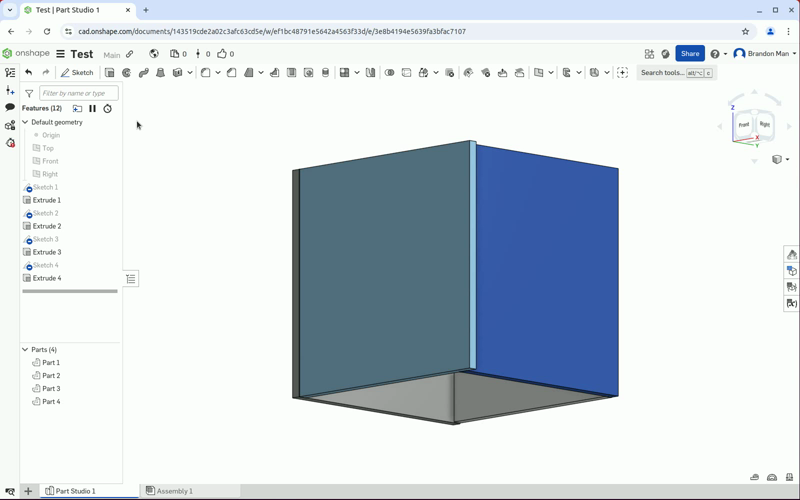
key(left, 3)
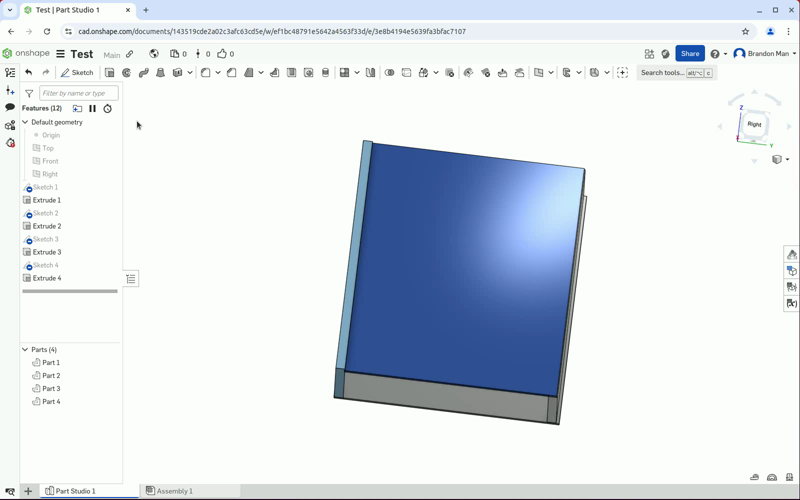
key(right, 3)
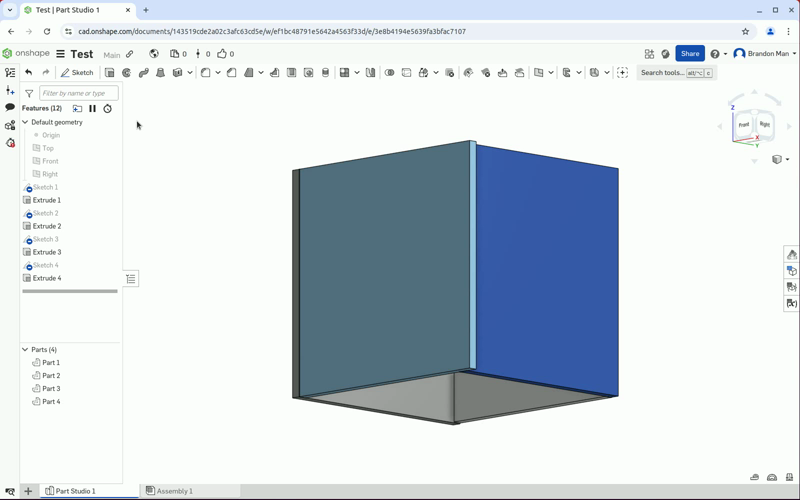
key(down, 3)
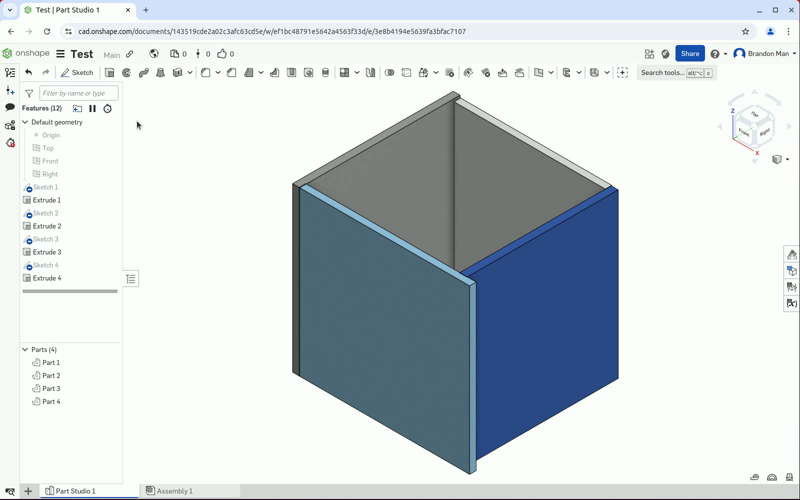
mouse_move(73, 189)
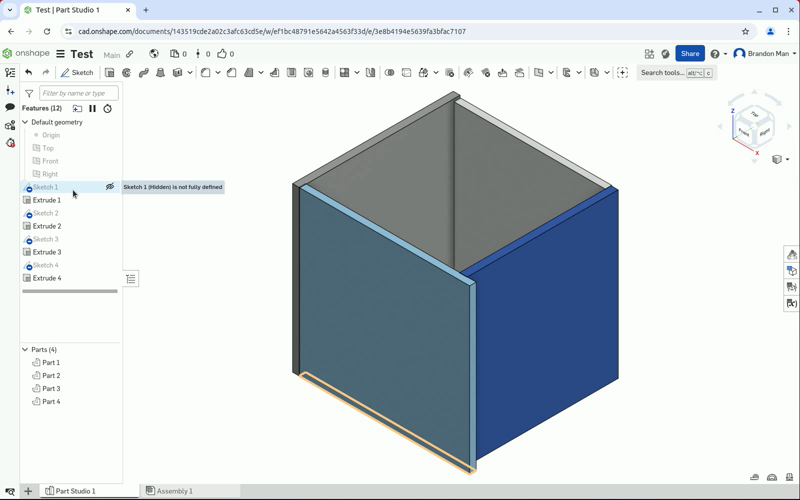
click(73, 189)